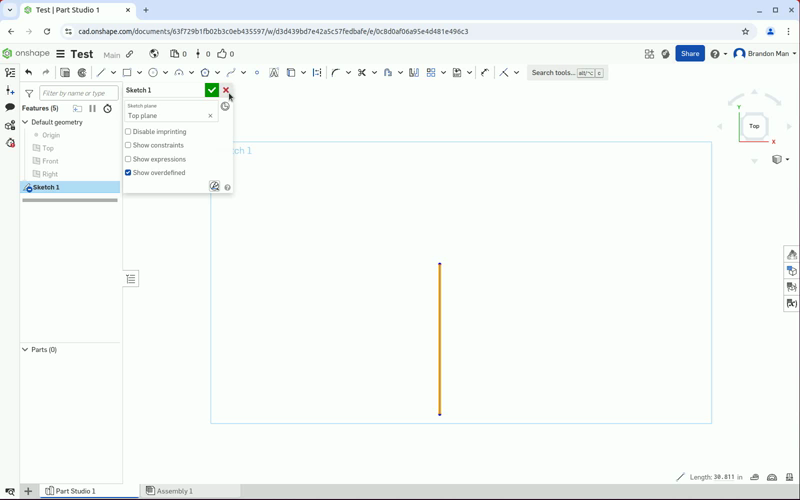
key(shift+h)
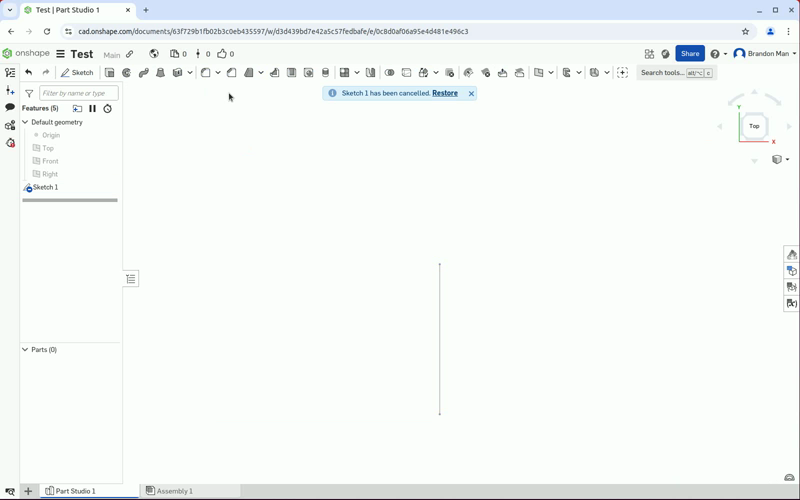
key(shift+s)
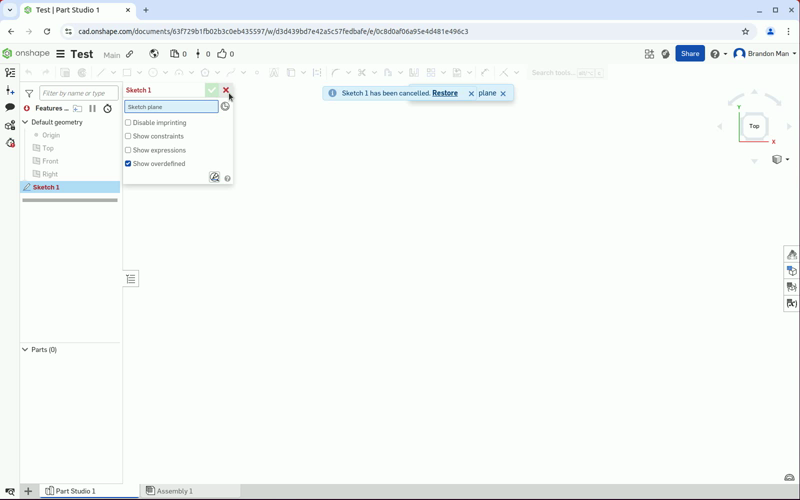
mouse_move(73, 150)
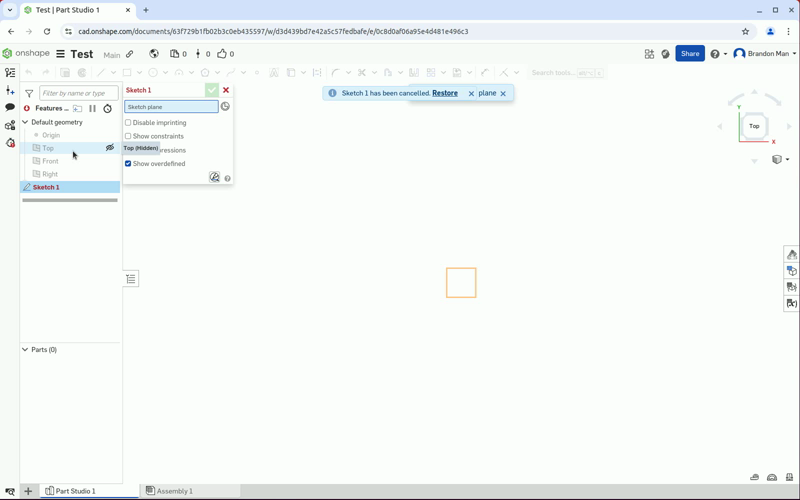
click(73, 150)
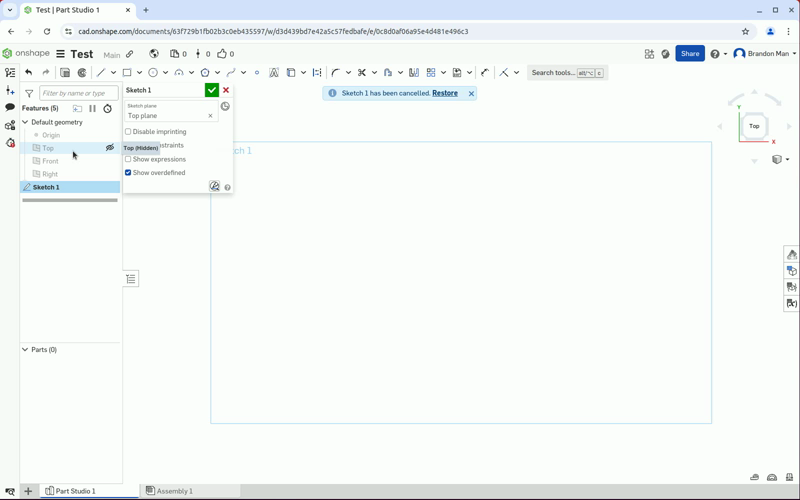
mouse_move(73, 352)
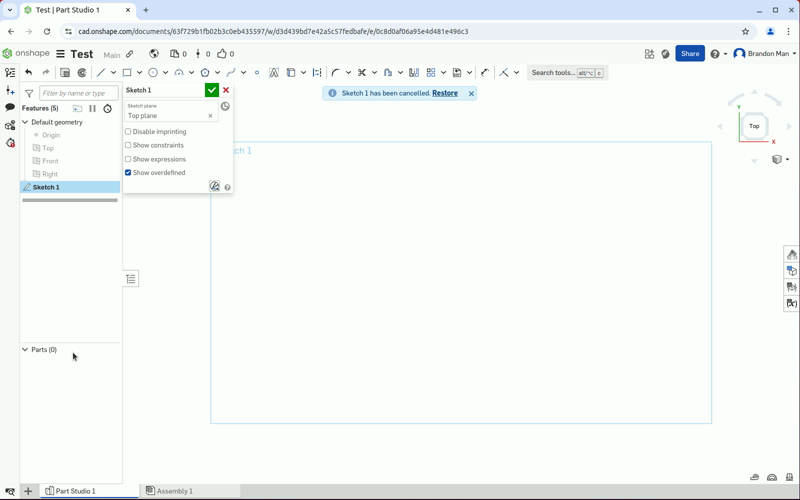
key(y)
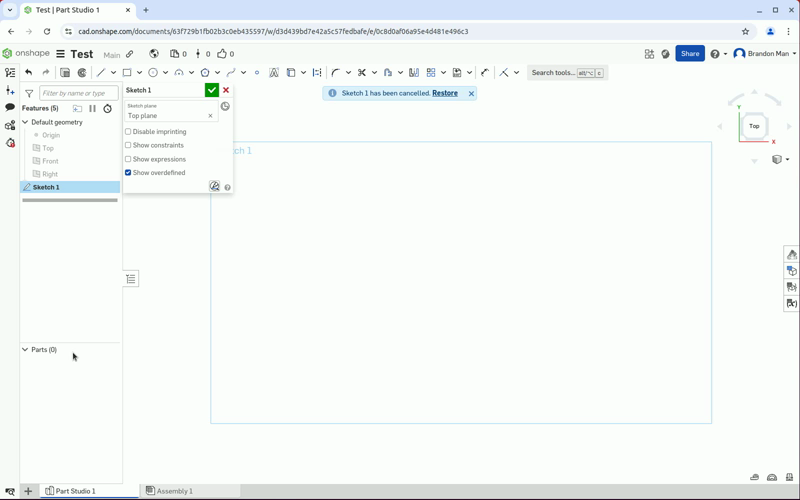
key(l)
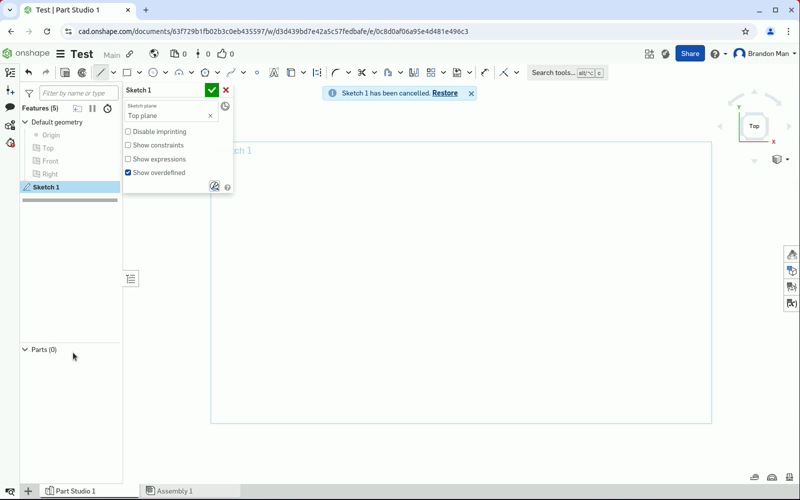
key_down(shift)
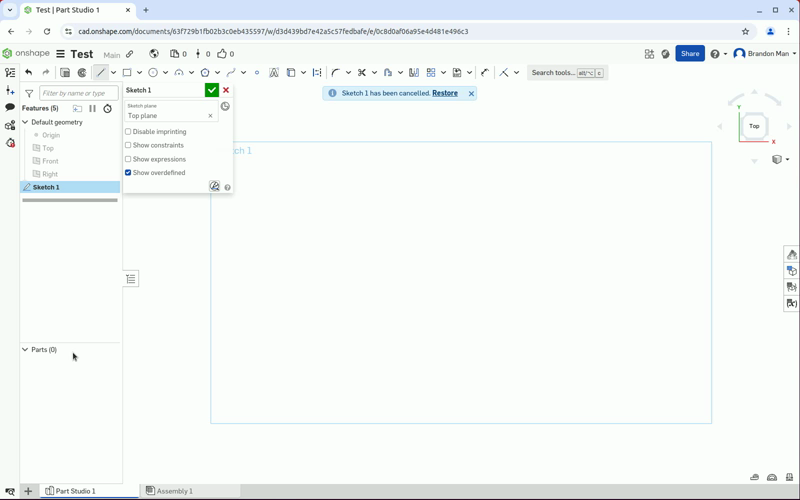
mouse_move(351, 335)
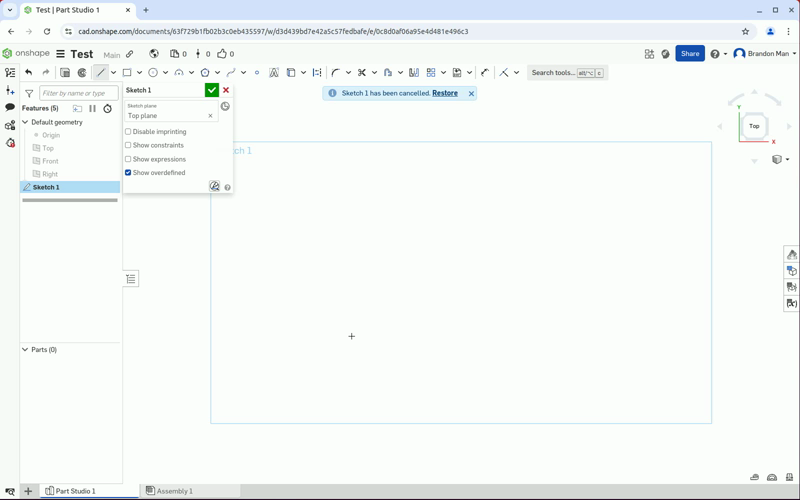
click(351, 335)
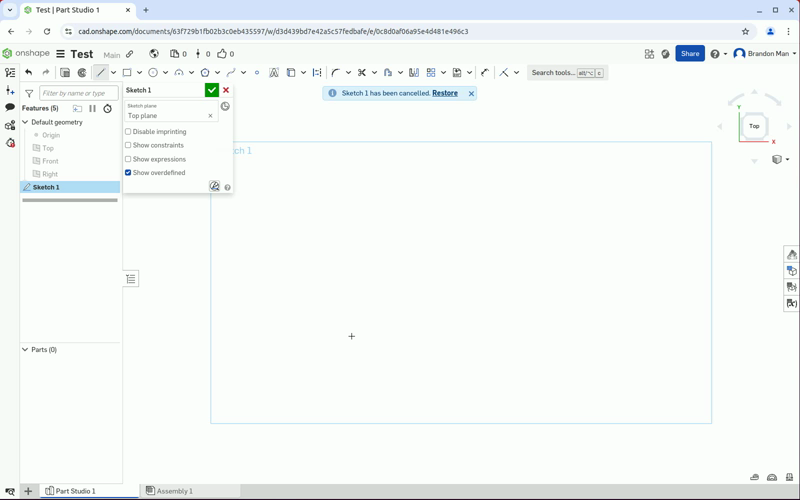
key_up(shift)
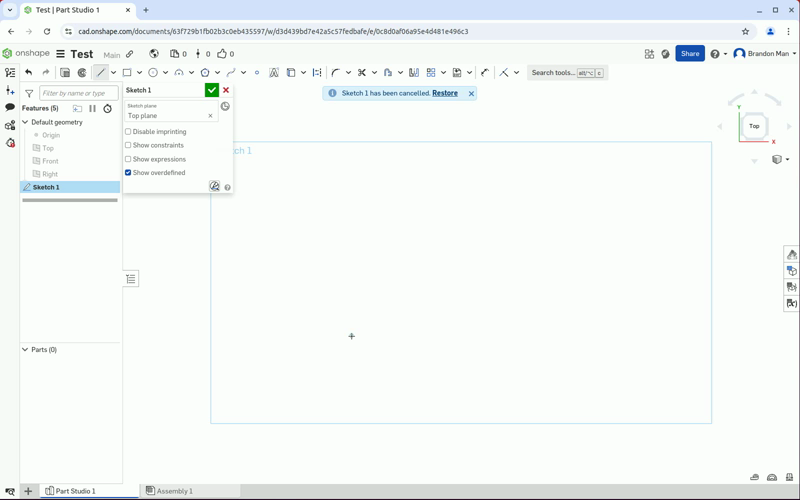
key_down(shift)
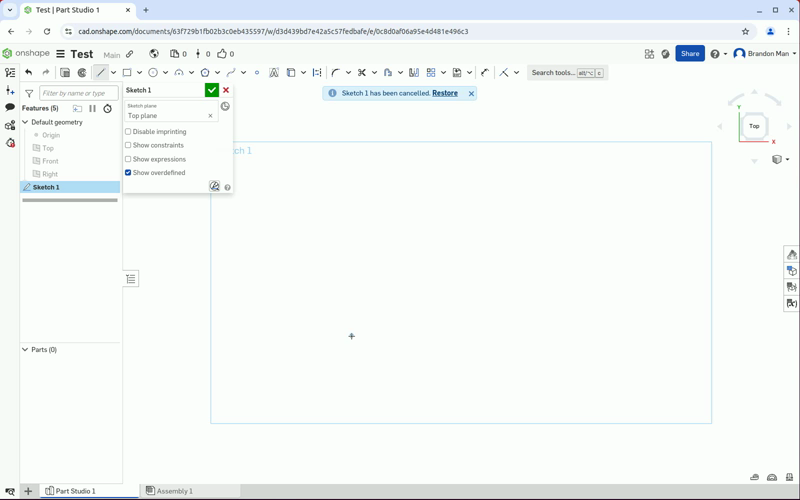
mouse_move(569, 335)
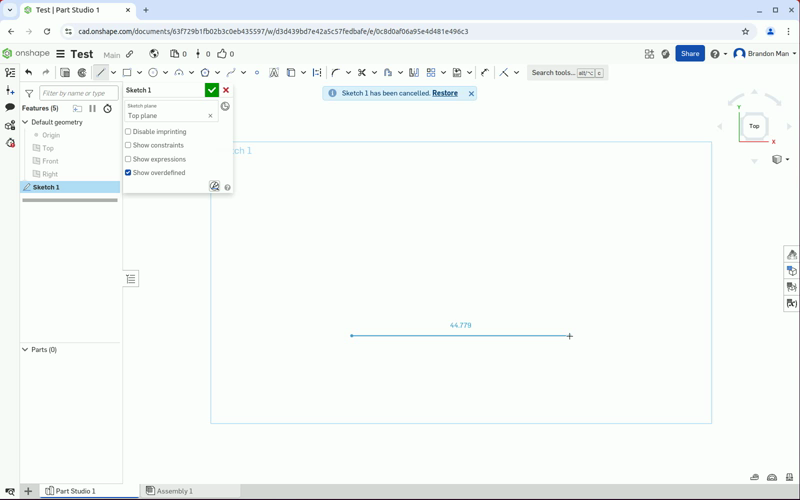
click(569, 335)
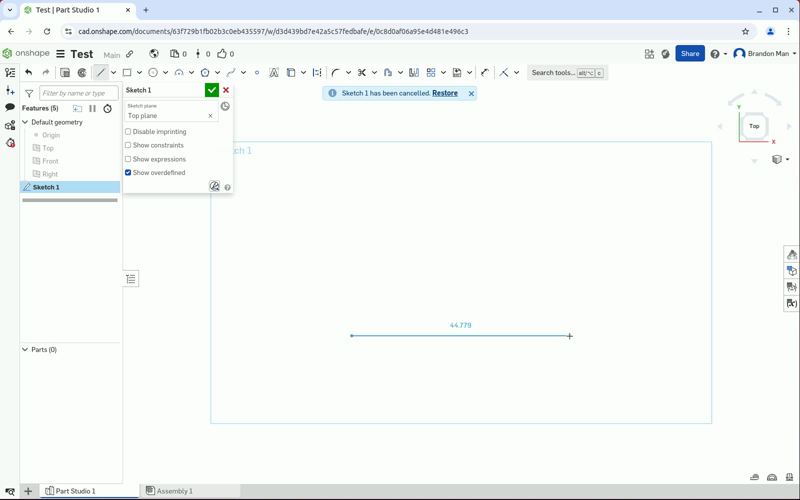
key_up(shift)
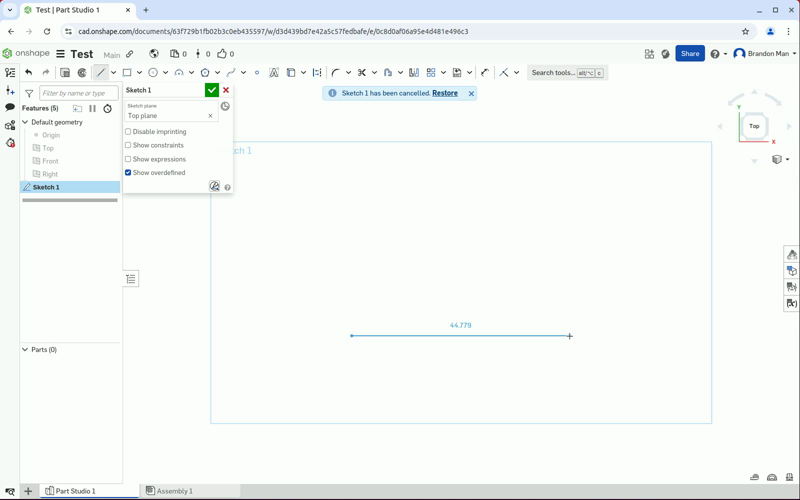
key_down(shift)
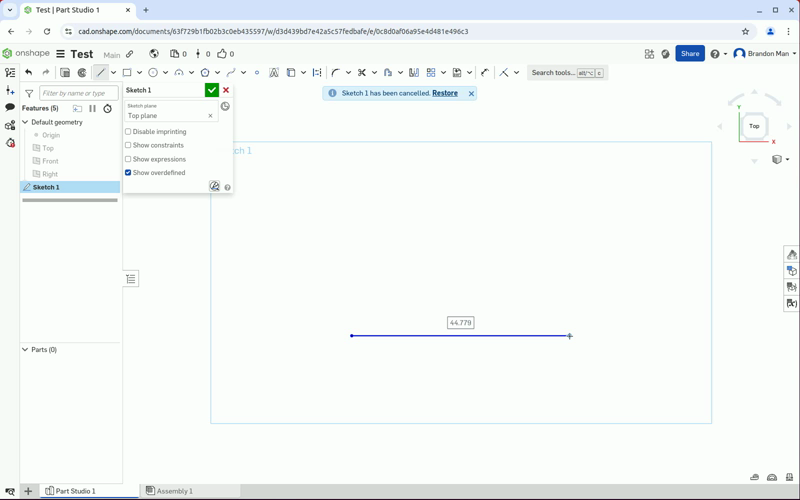
mouse_move(569, 230)
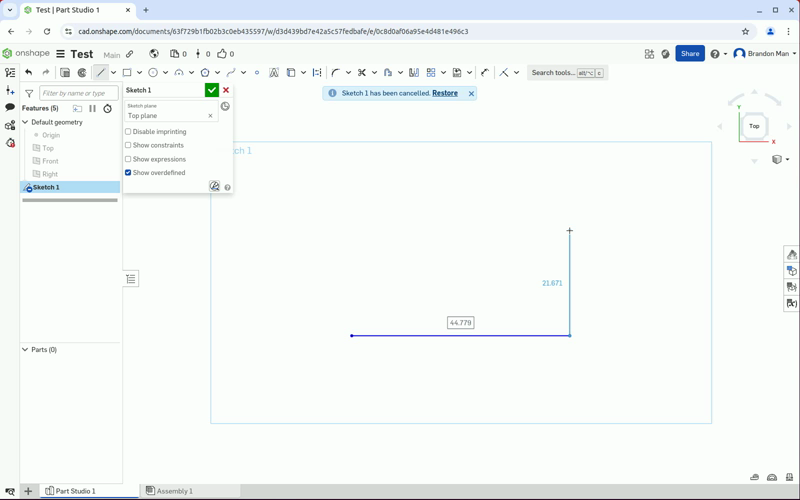
click(569, 230)
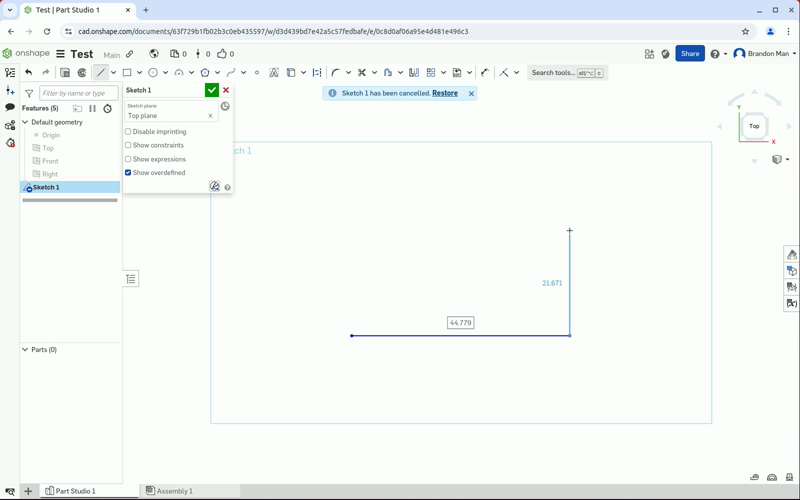
key_up(shift)
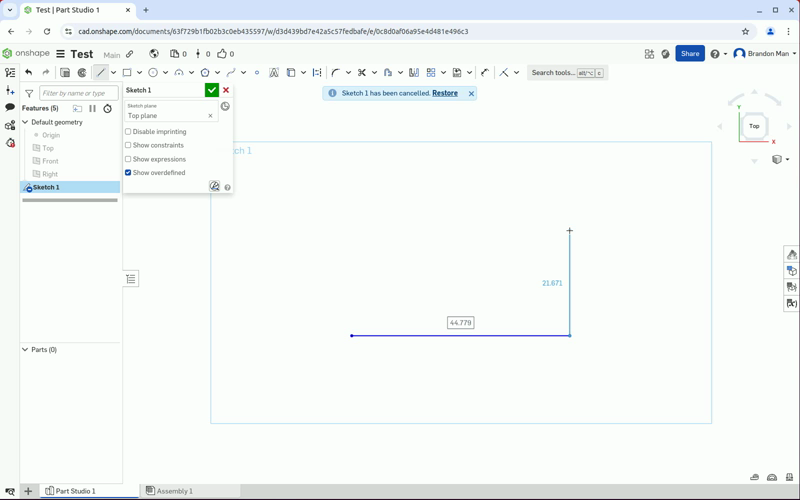
key_down(shift)
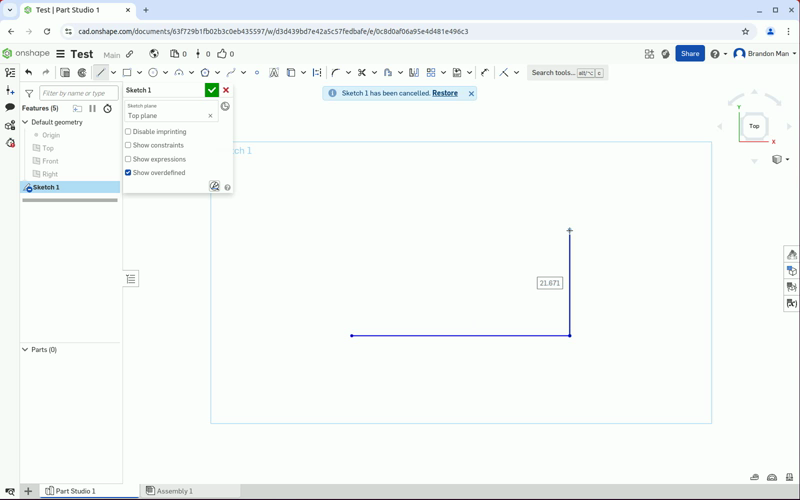
mouse_move(351, 230)
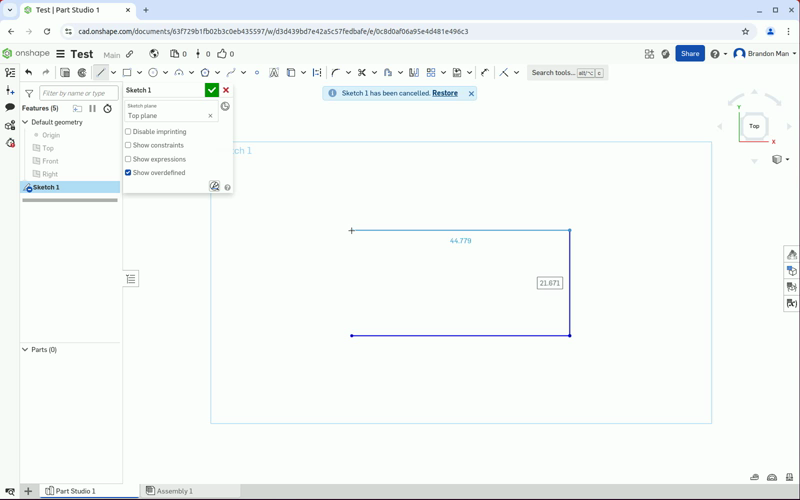
click(351, 230)
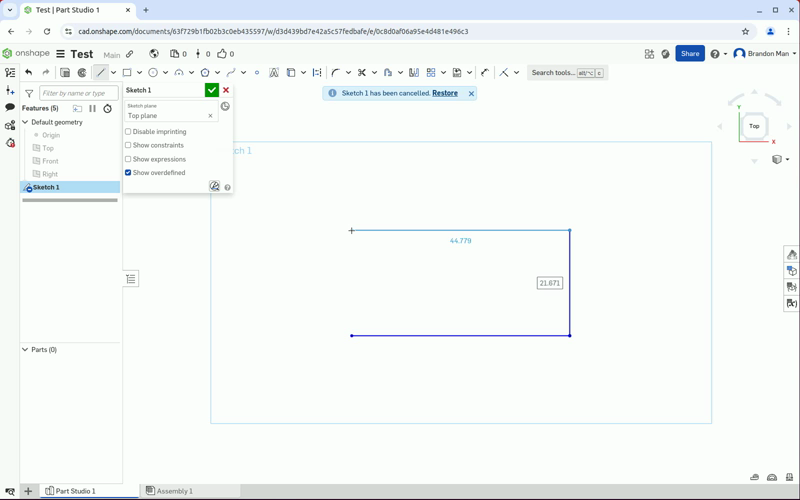
key_up(shift)
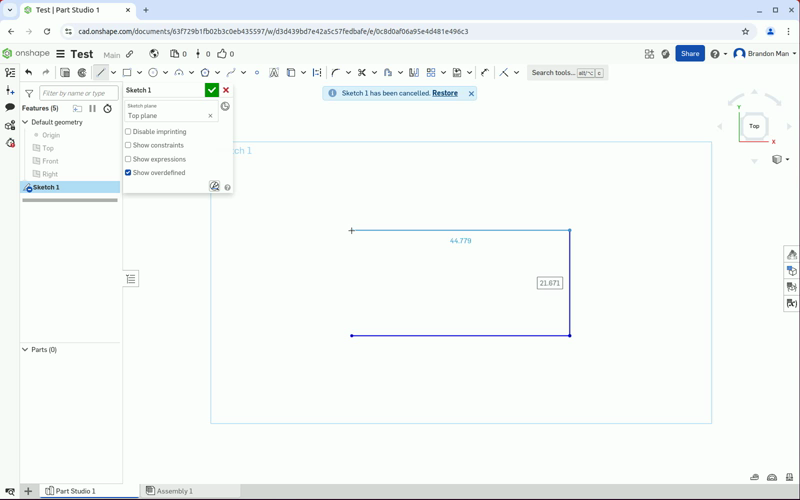
key_down(shift)
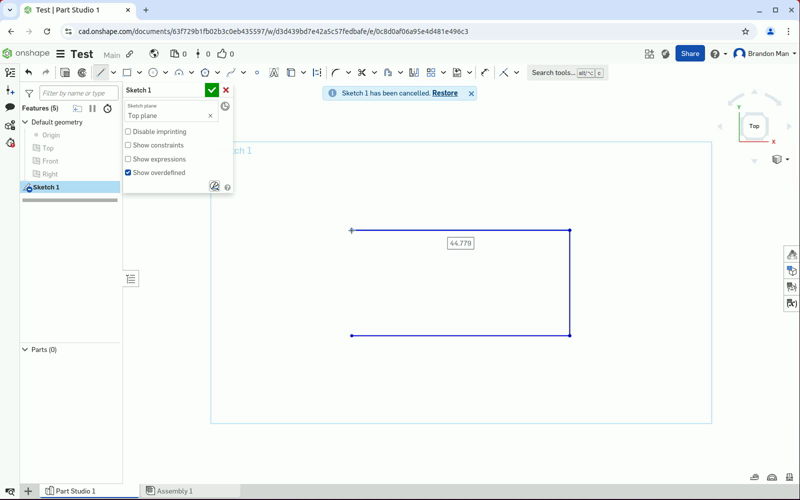
mouse_move(351, 335)
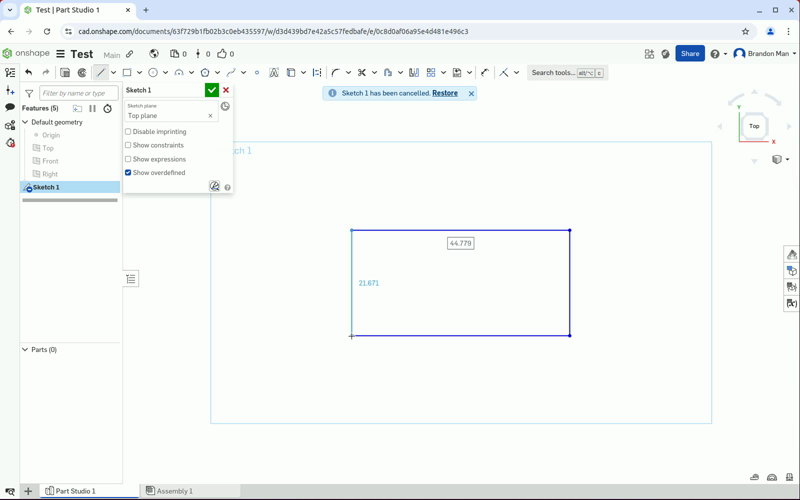
key_up(shift)
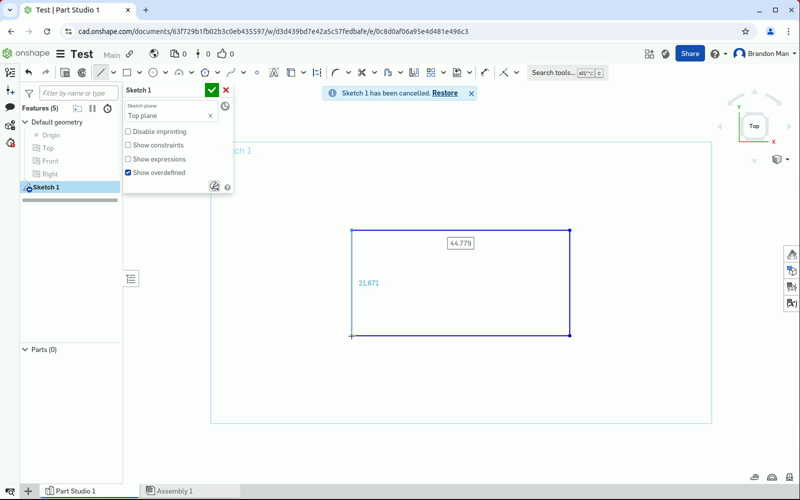
click(351, 335)
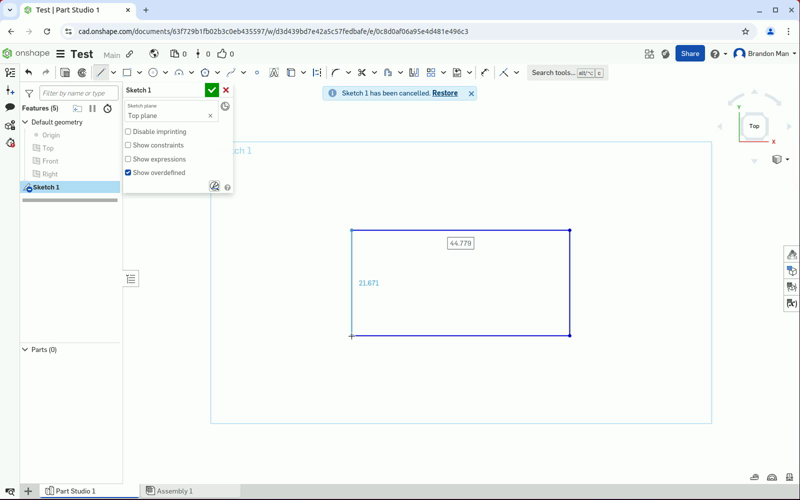
key(esc)
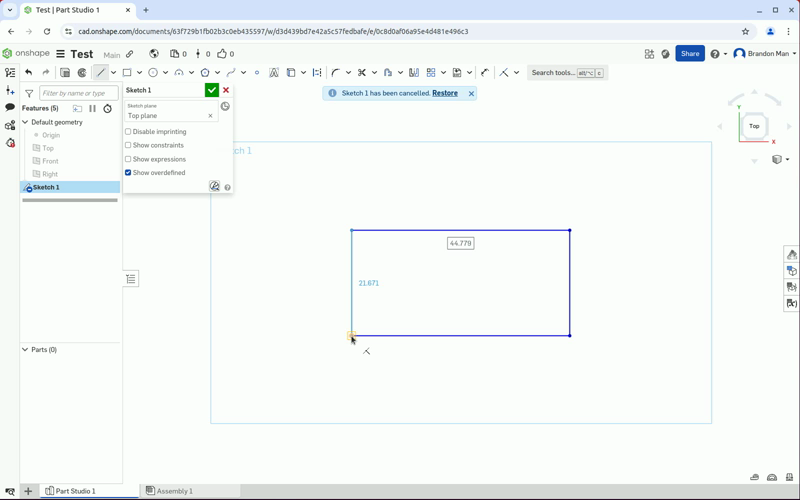
mouse_move(525, 251)
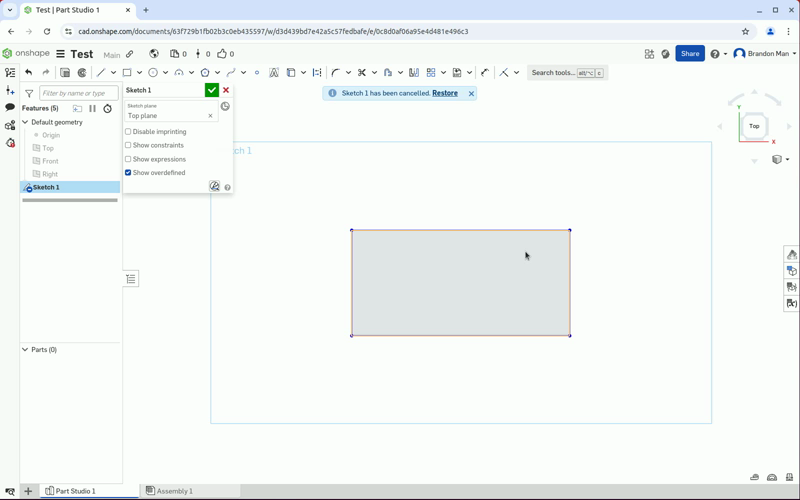
click(525, 251)
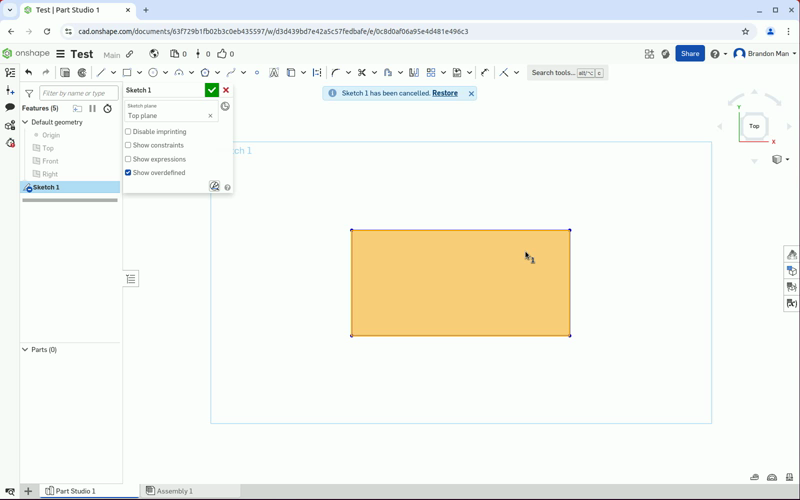
mouse_move(73, 352)
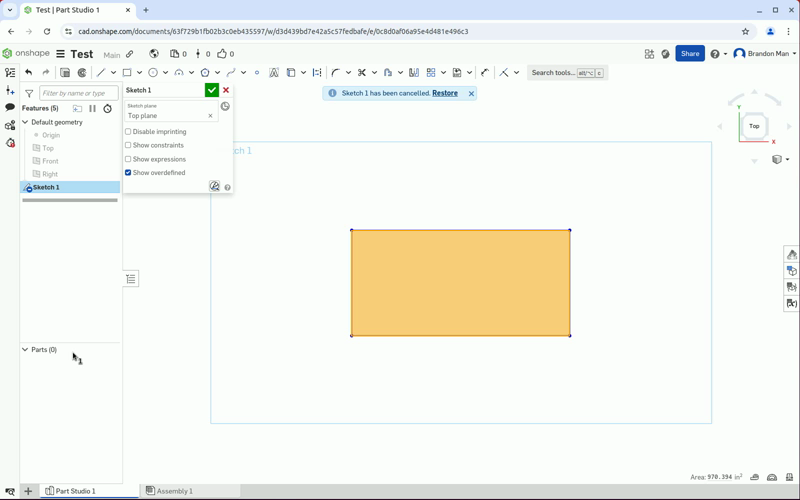
key(shift+y)
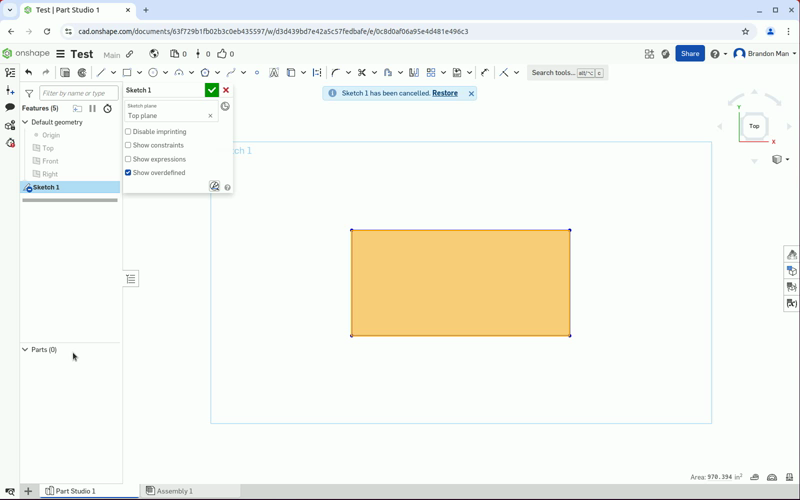
key(shift+e)
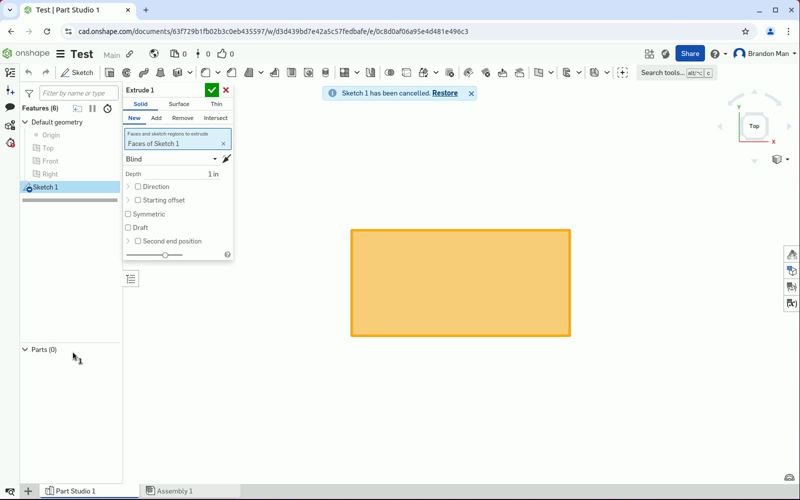
mouse_move(143, 106)
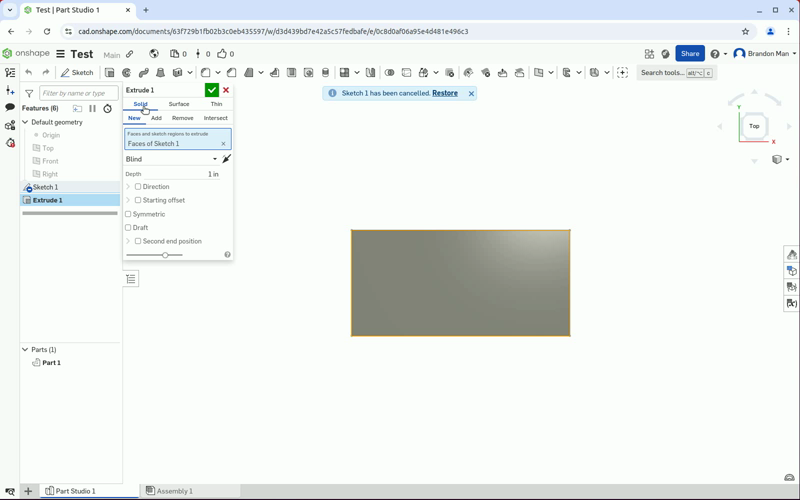
click(143, 106)
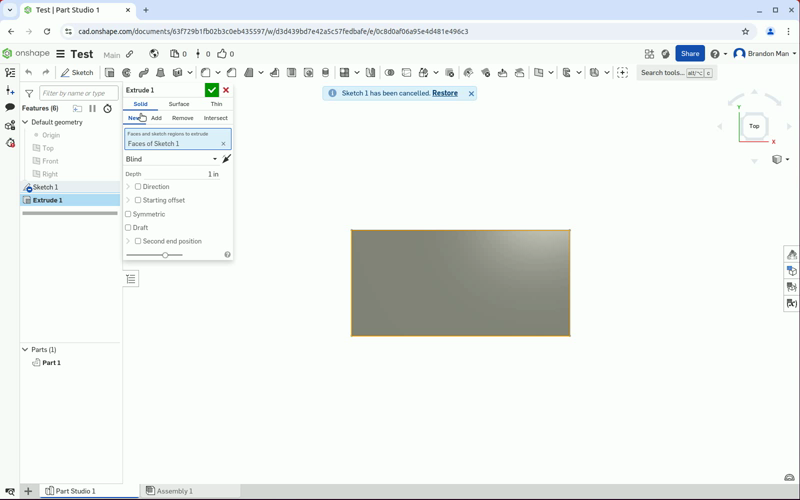
mouse_move(137, 120)
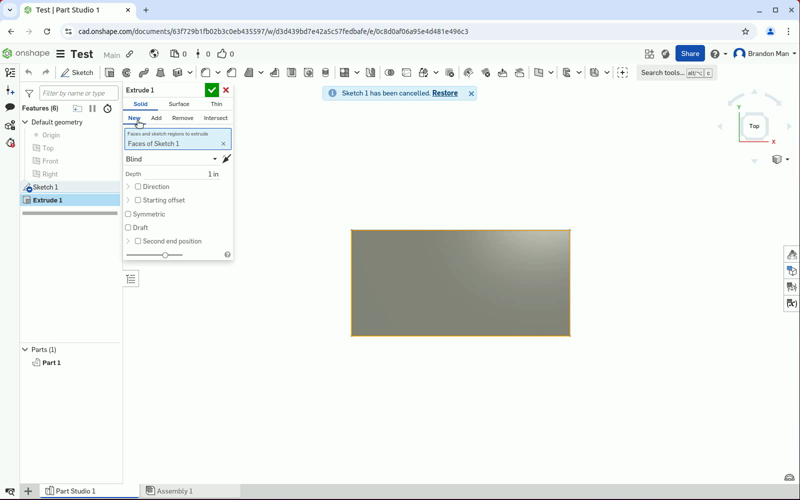
click(137, 120)
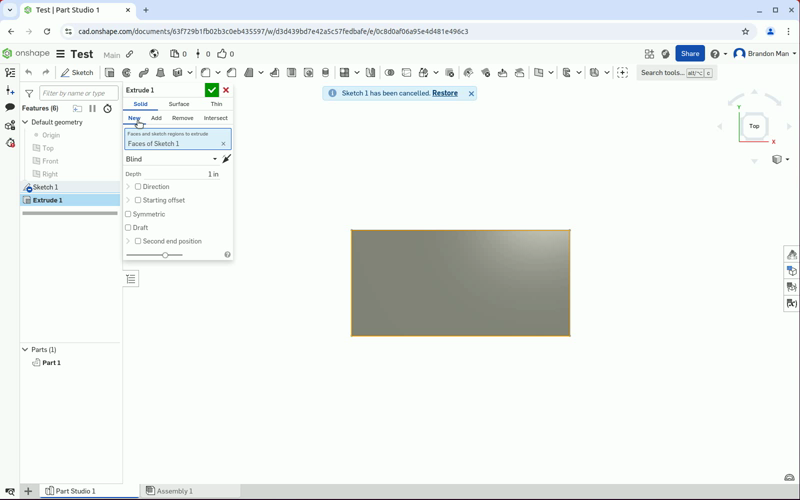
key(tab, 4)
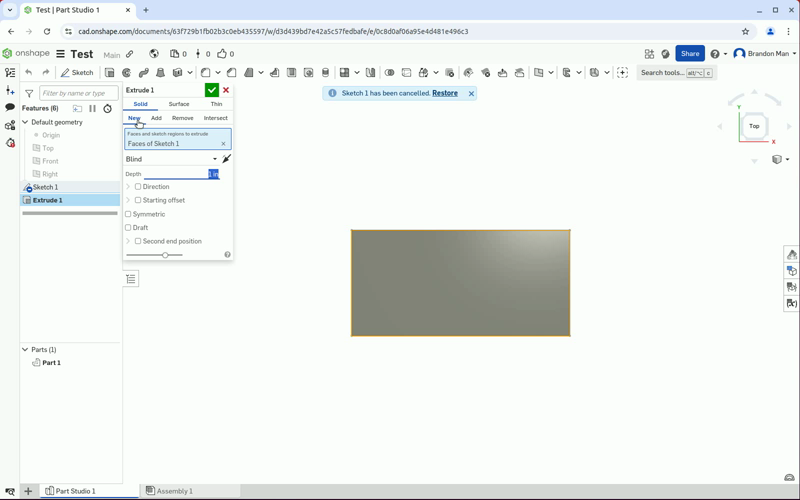
text(4.574)
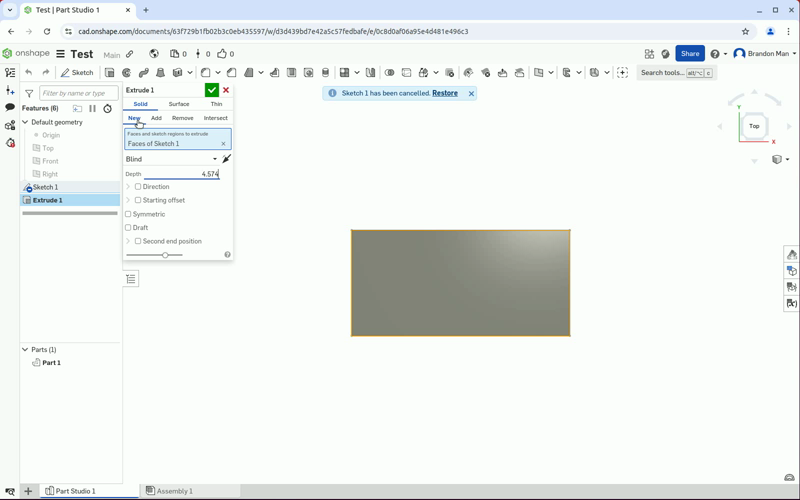
key(enter)
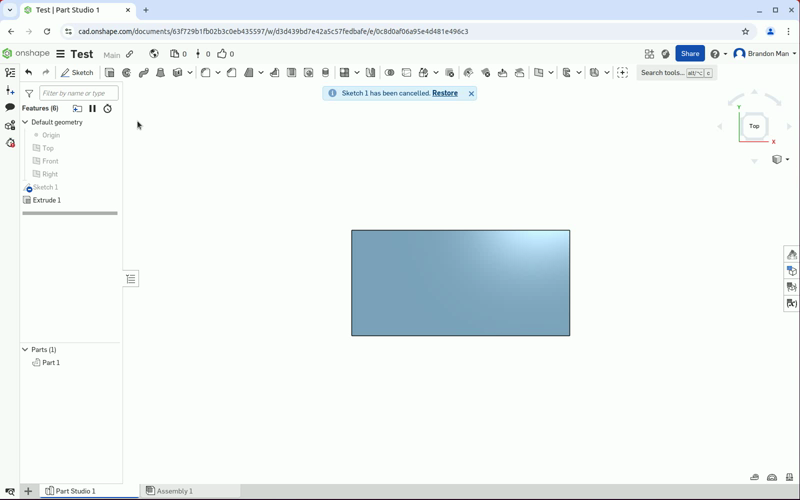
key(shift+h)
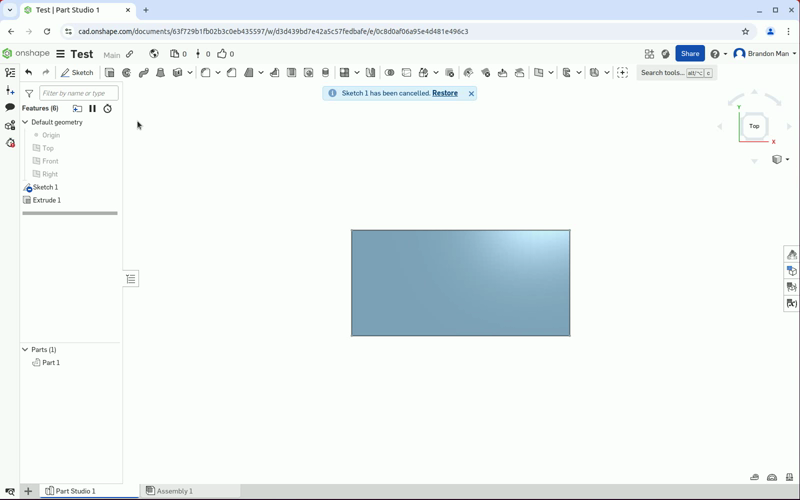
key(shift+h)
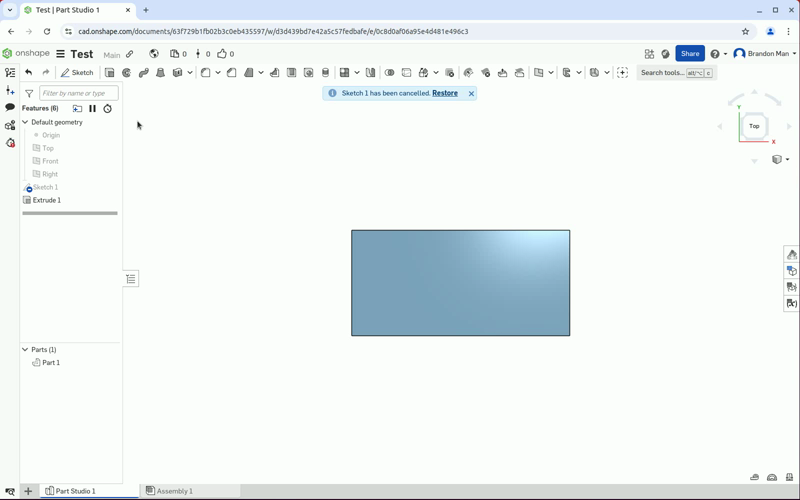
mouse_move(73, 189)
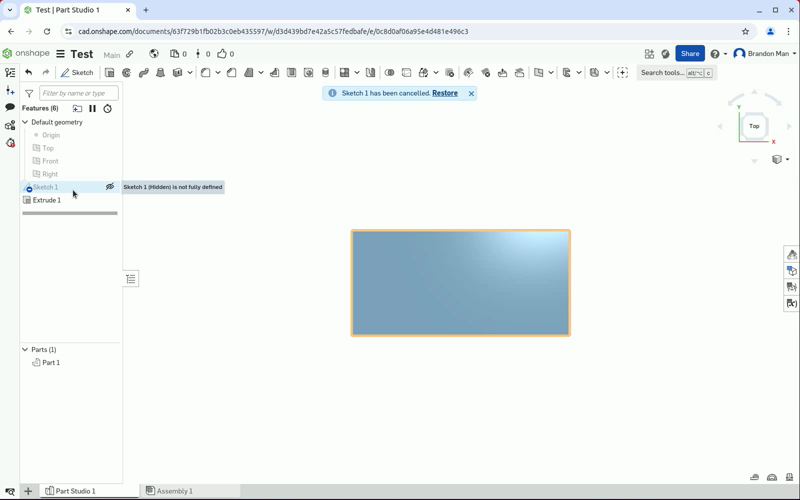
click(73, 189)
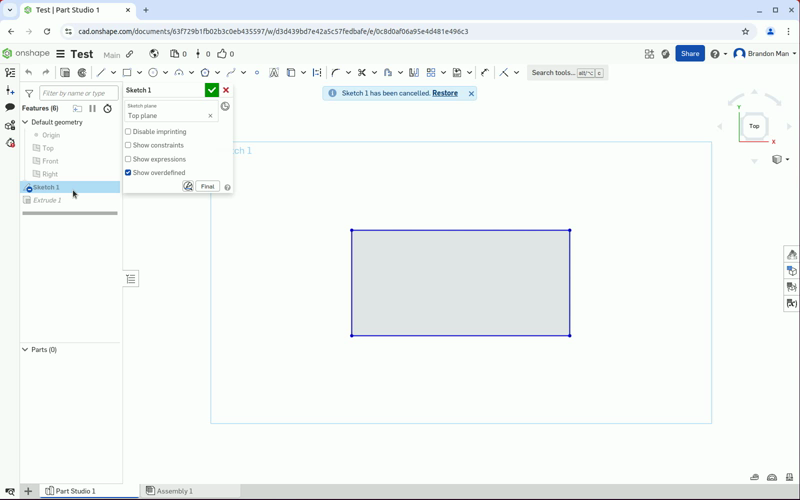
mouse_move(229, 92)
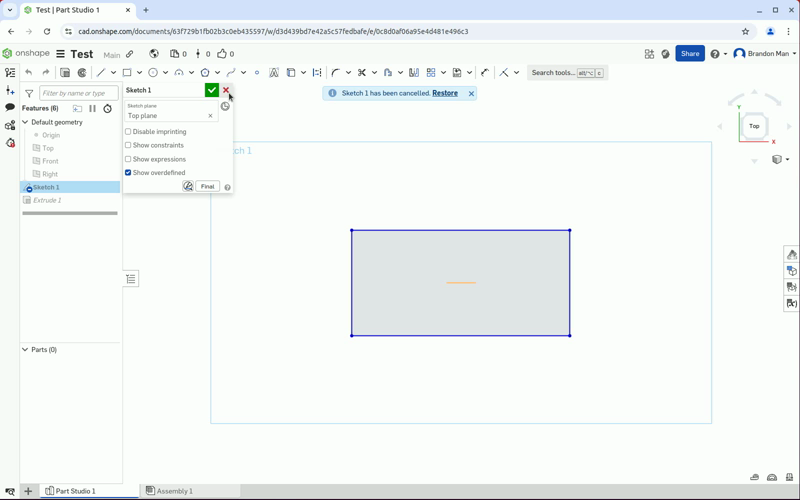
click(229, 92)
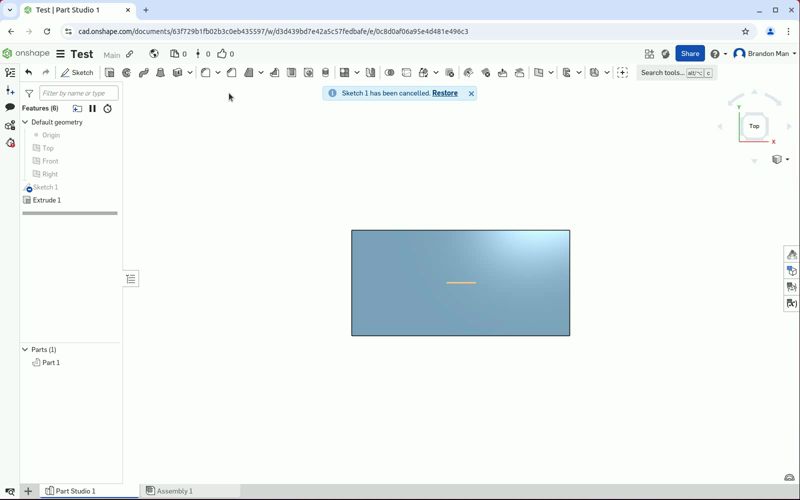
mouse_move(73, 352)
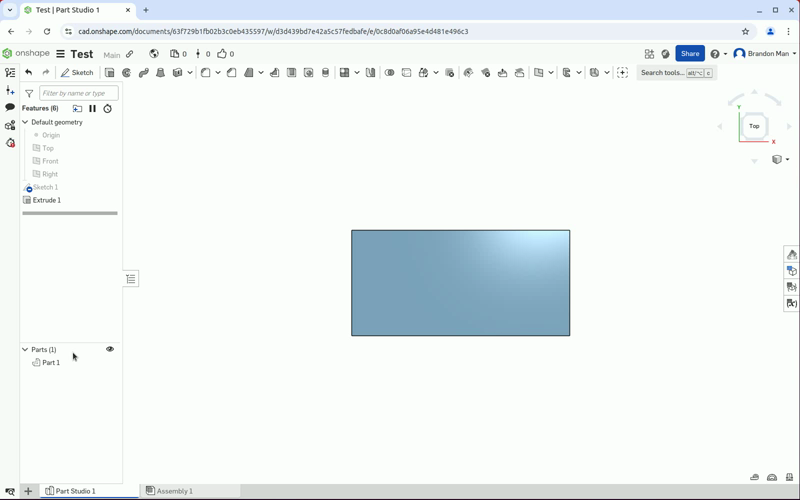
key(y)
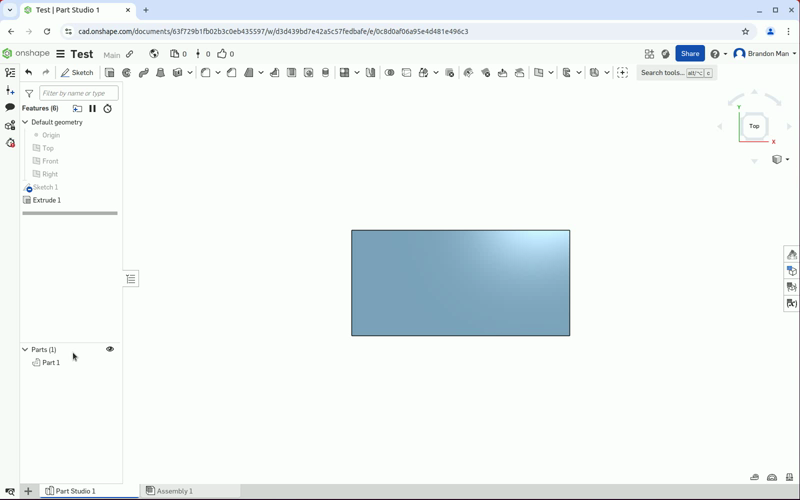
key(shift+p)
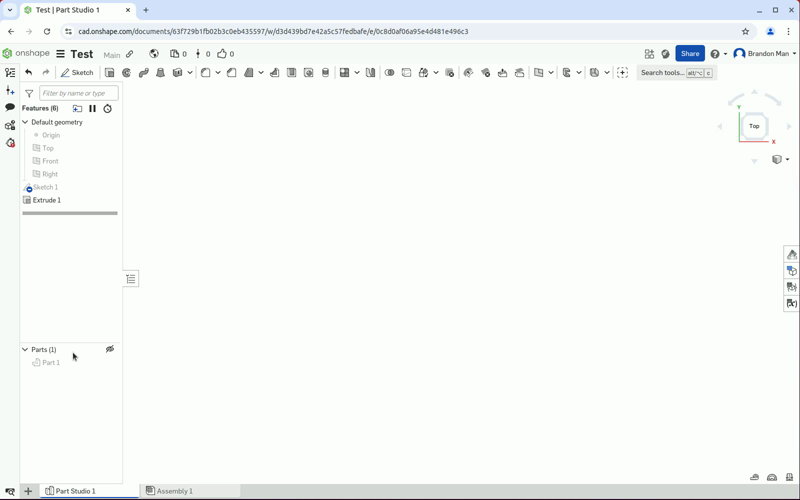
key(space)
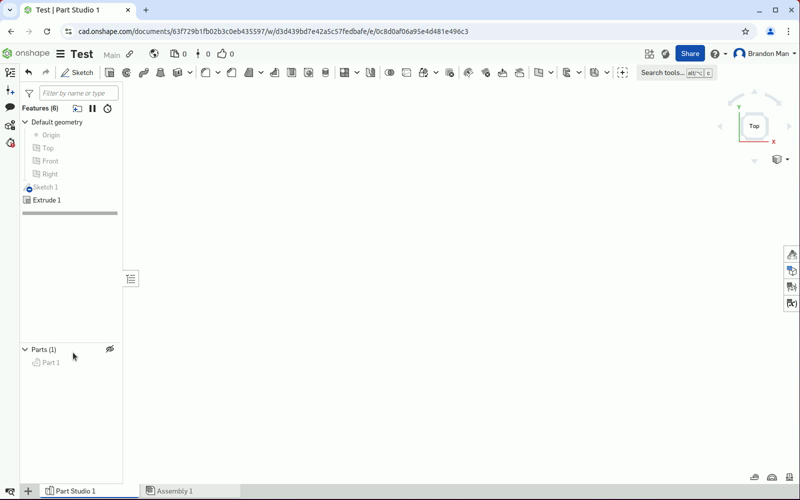
key_down(shift)
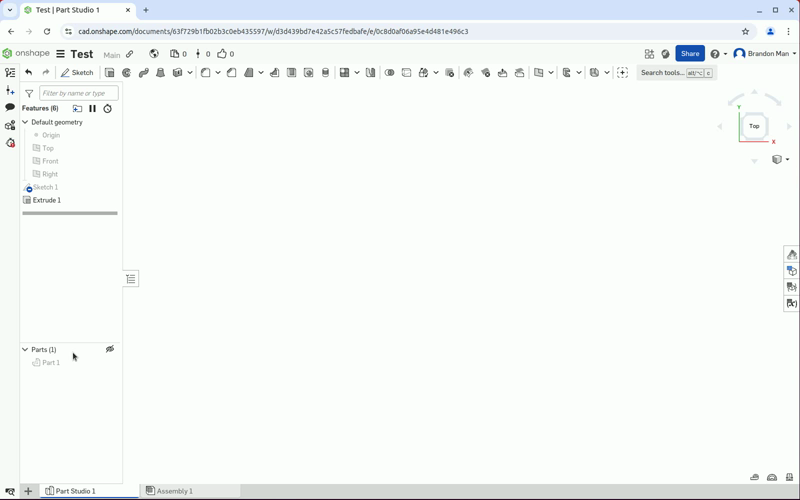
key(up)
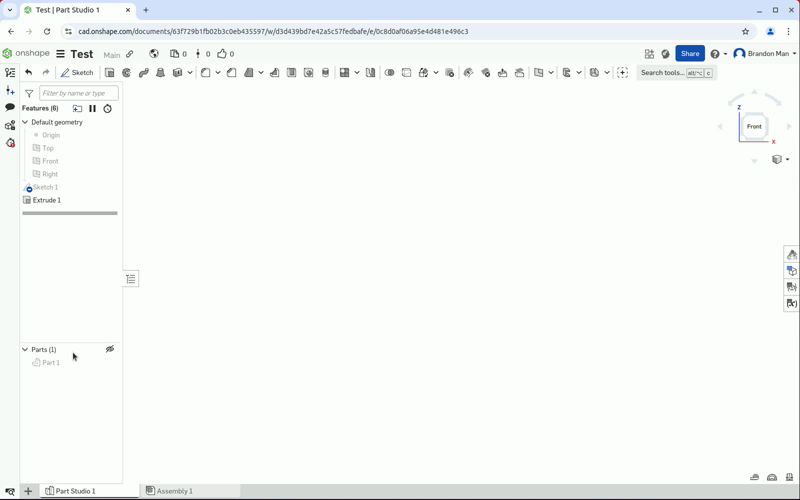
key_up(shift)
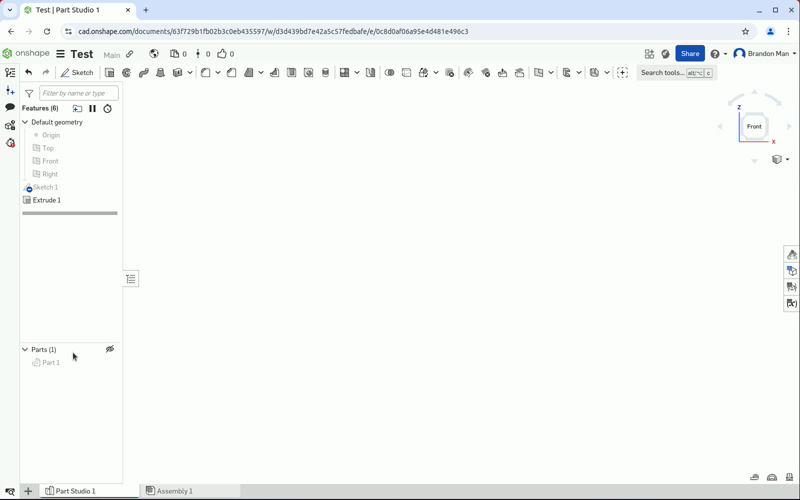
key(space)
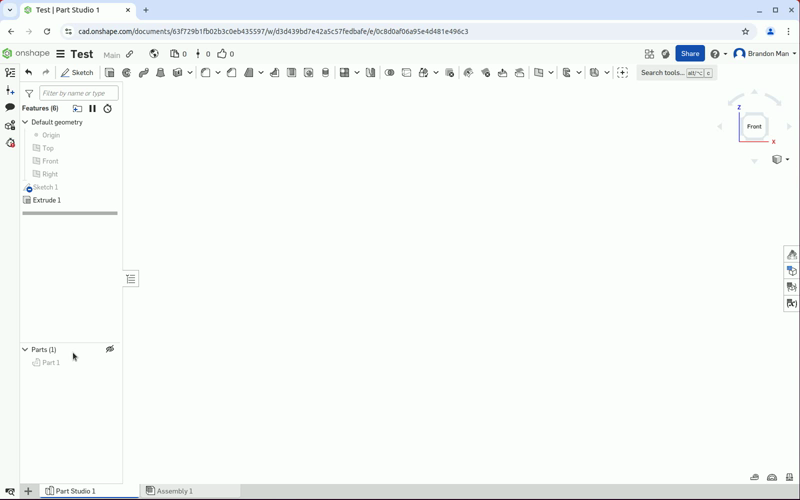
key_down(shift)
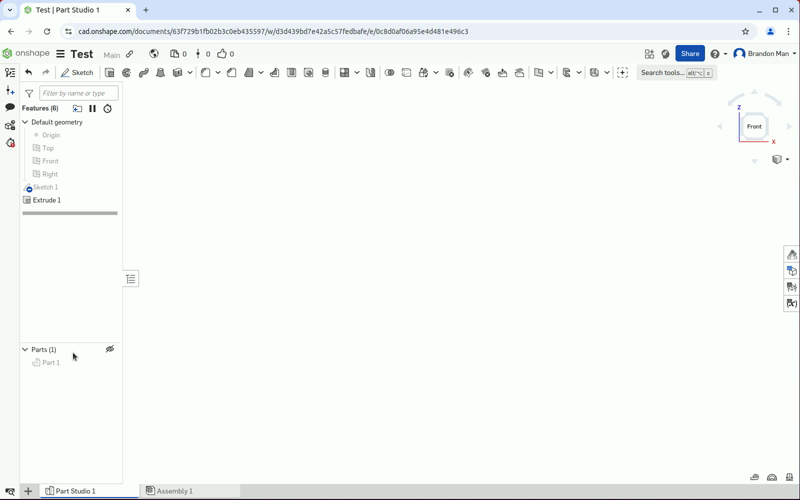
key(left)
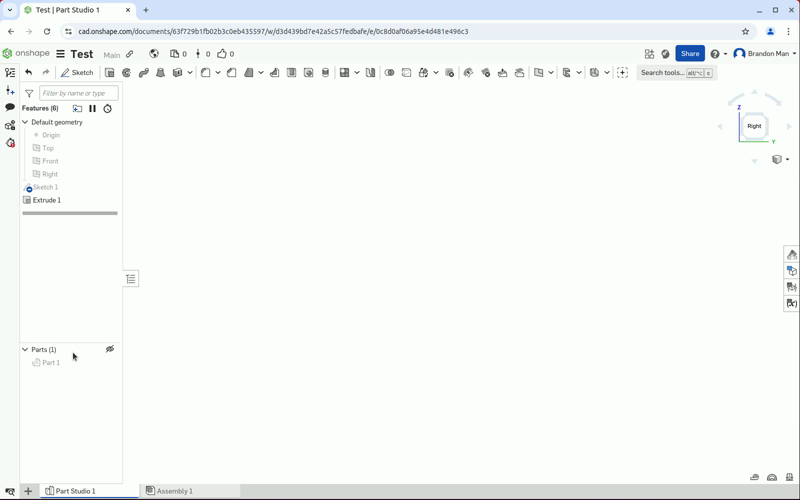
key_up(shift)
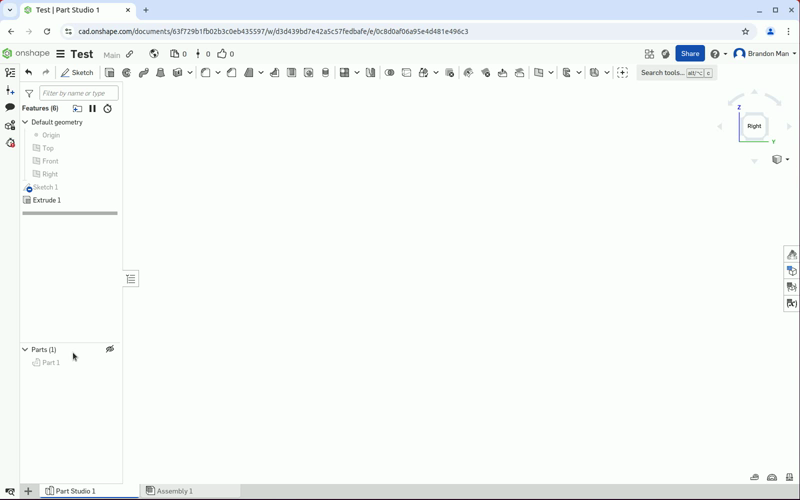
mouse_move(73, 352)
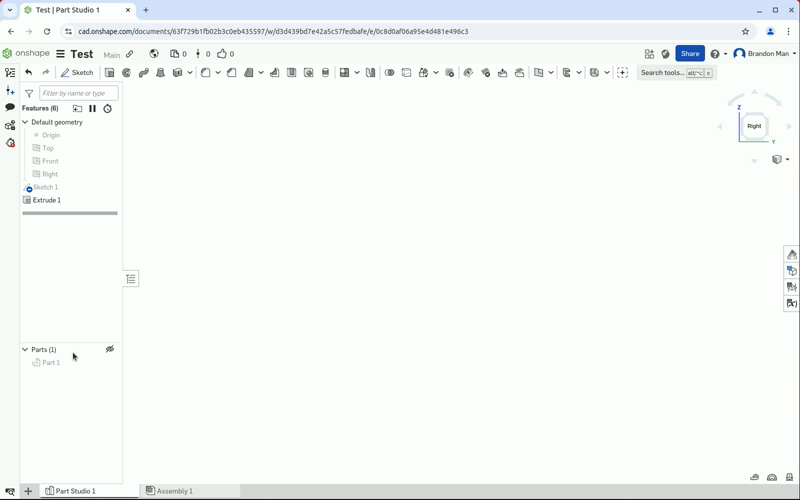
key(shift+y)
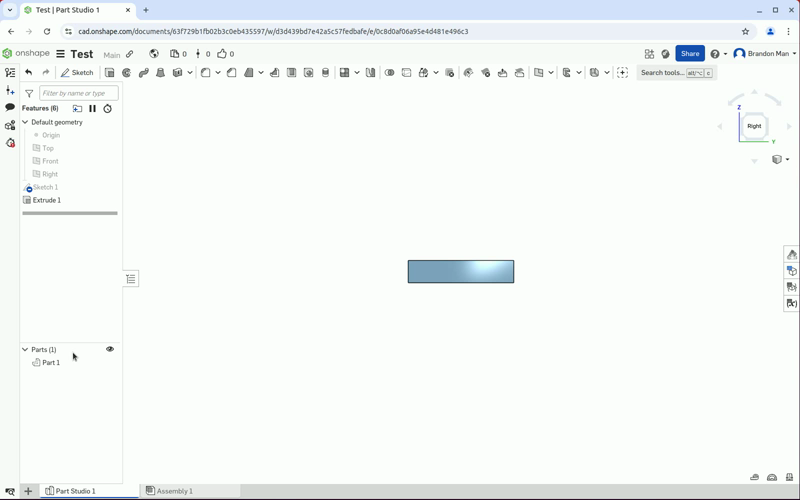
mouse_move(541, 75)
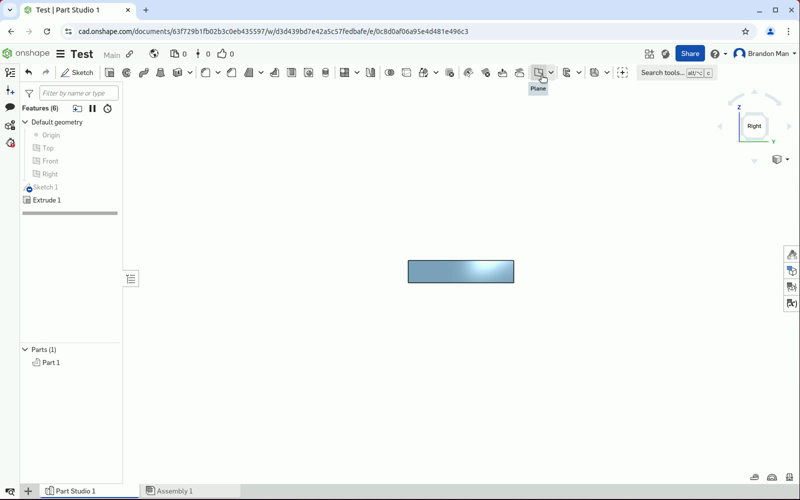
click(541, 75)
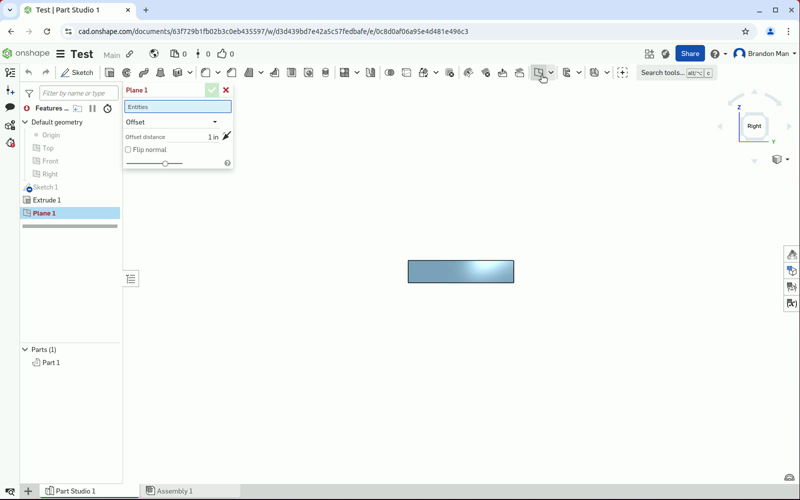
mouse_move(73, 176)
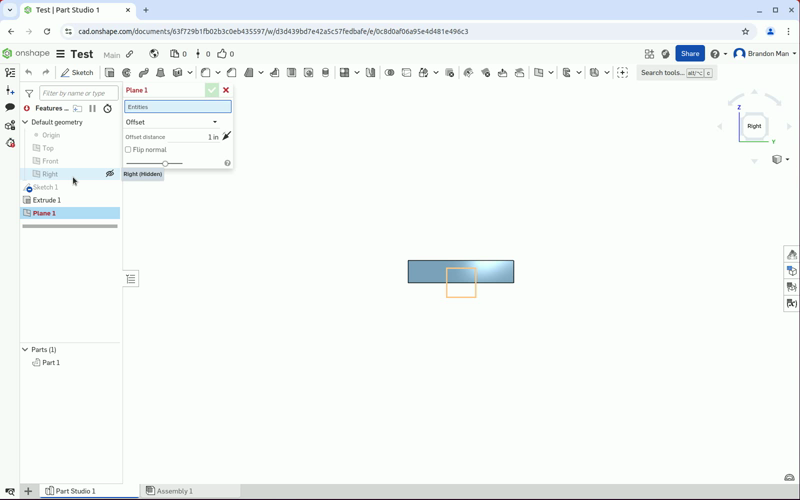
click(73, 176)
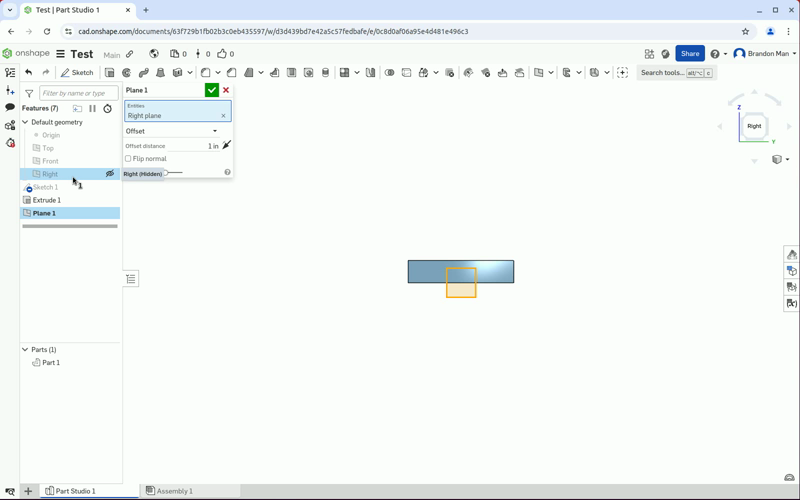
key(tab, 2)
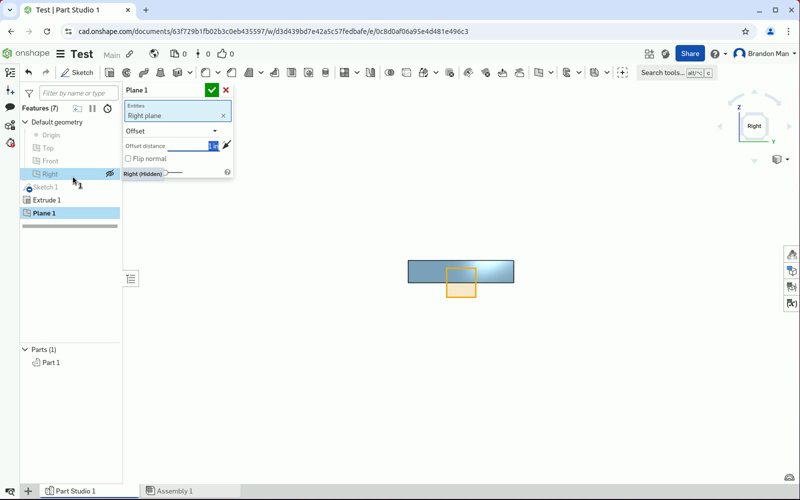
text(22.4)
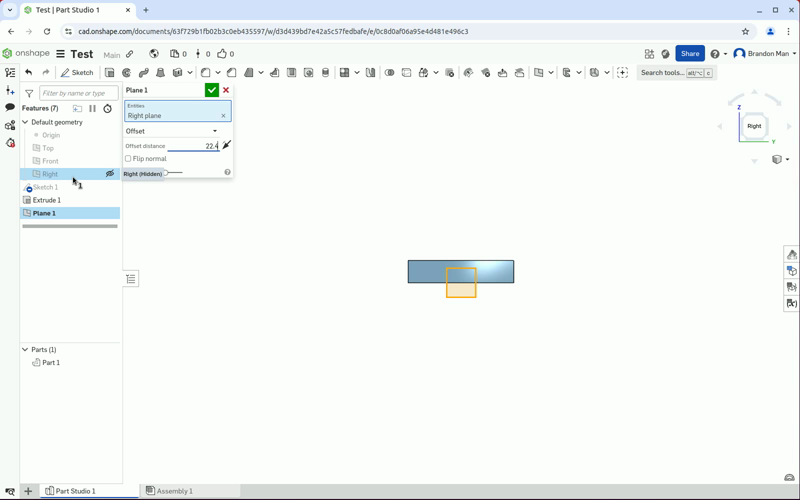
key(enter, 2)
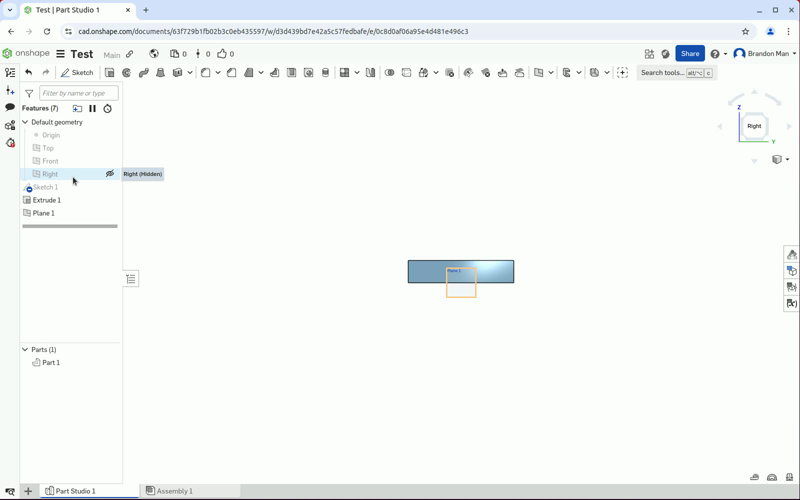
key(shift+s)
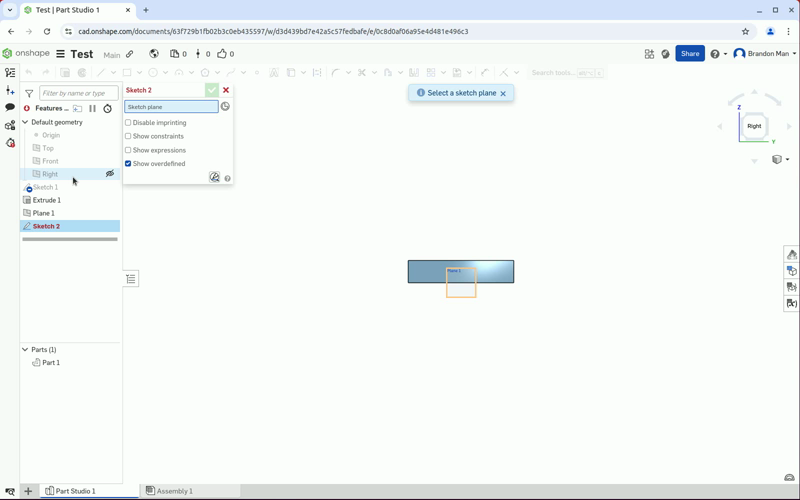
mouse_move(73, 215)
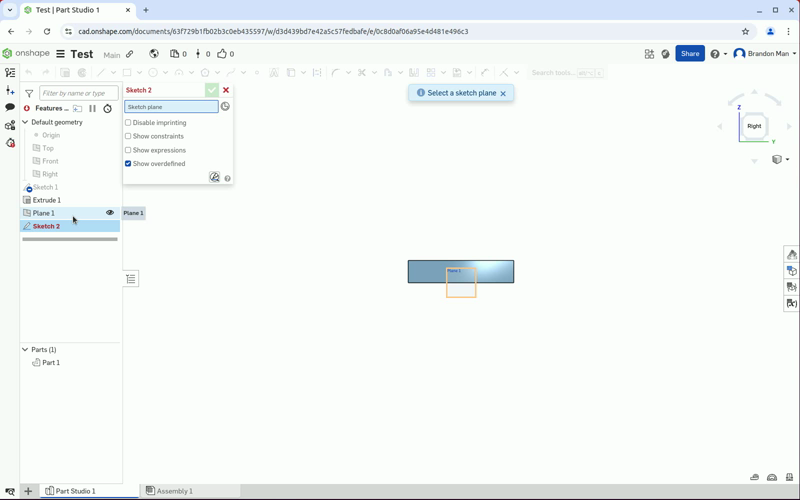
click(73, 215)
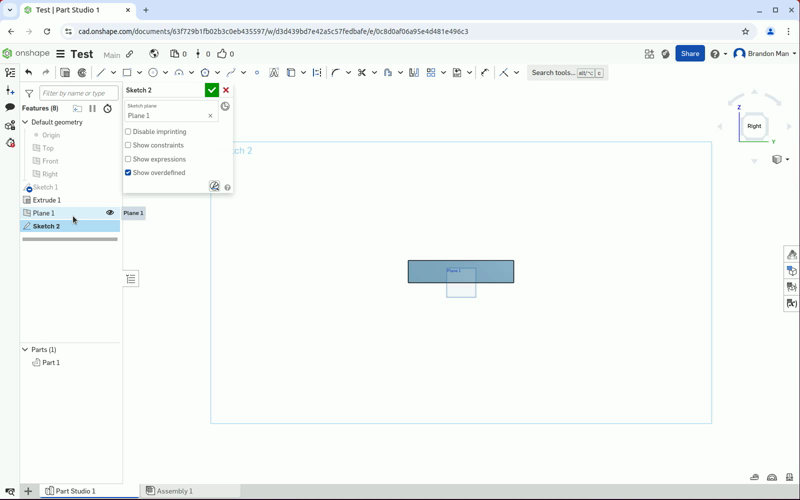
mouse_move(73, 352)
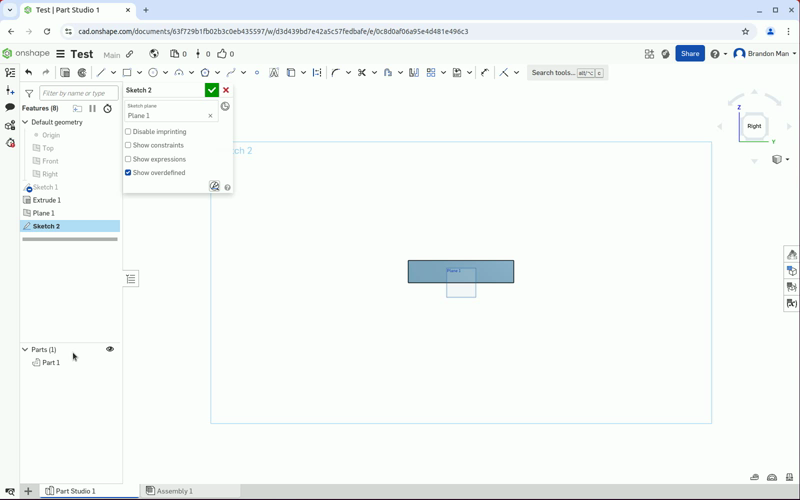
key(y)
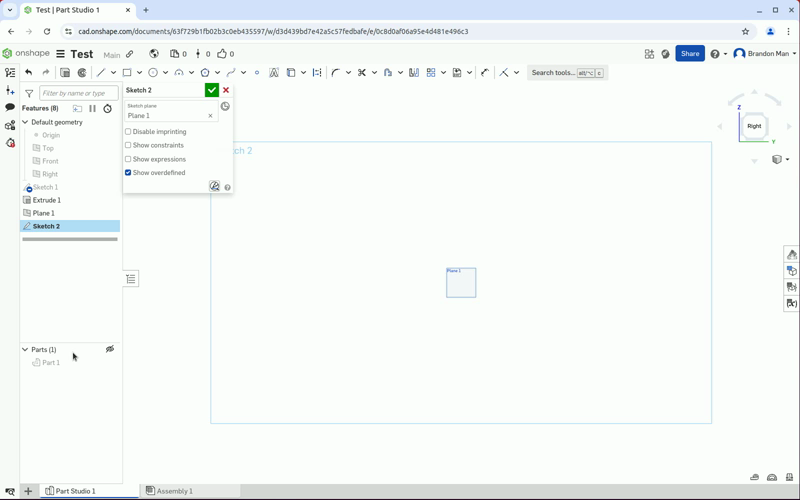
key(l)
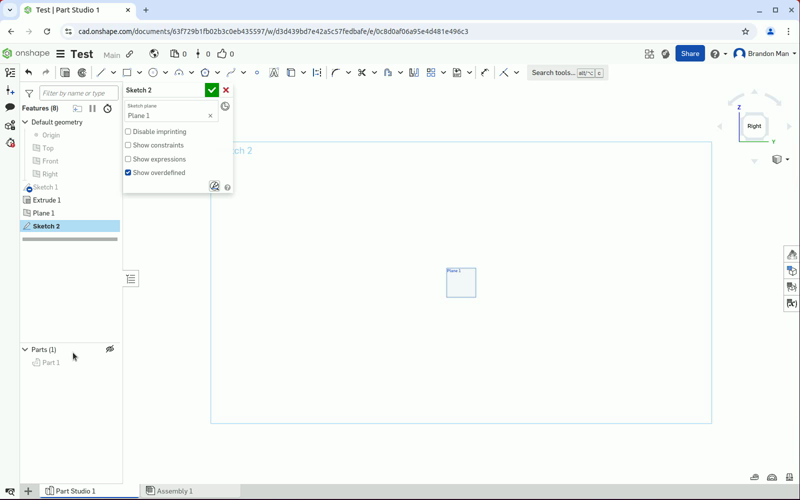
key_down(shift)
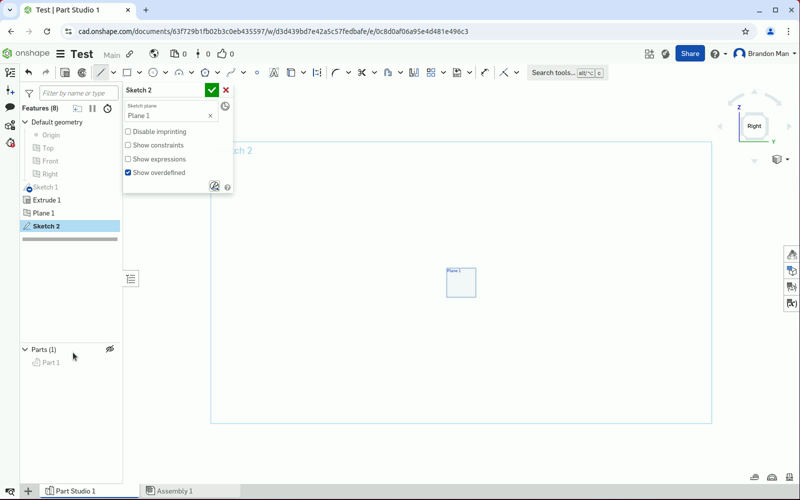
mouse_move(407, 282)
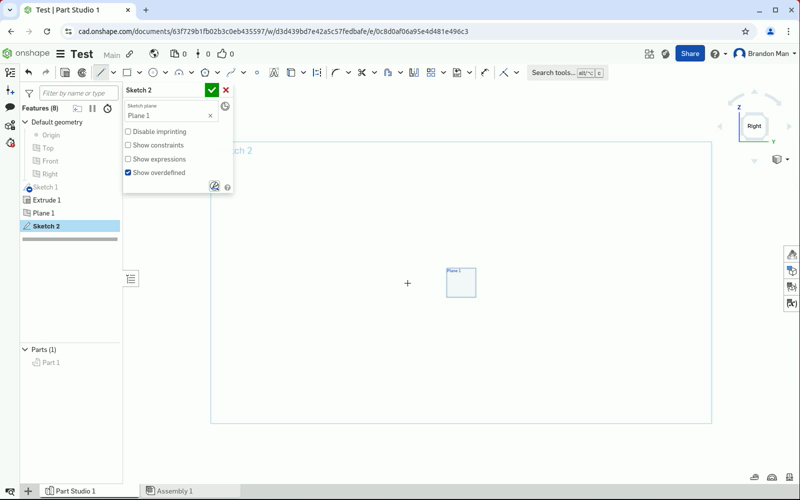
click(407, 282)
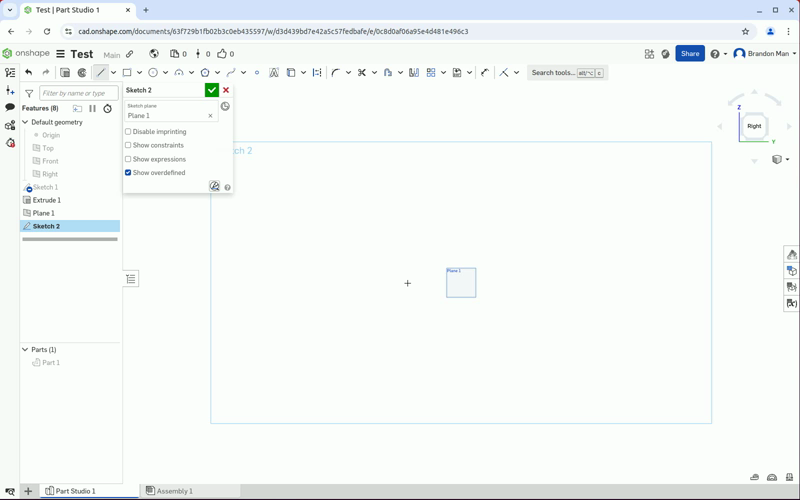
key_up(shift)
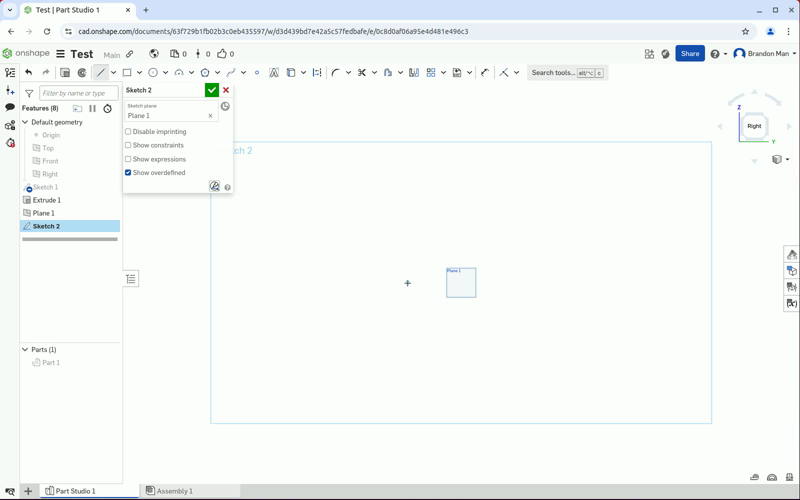
key_down(shift)
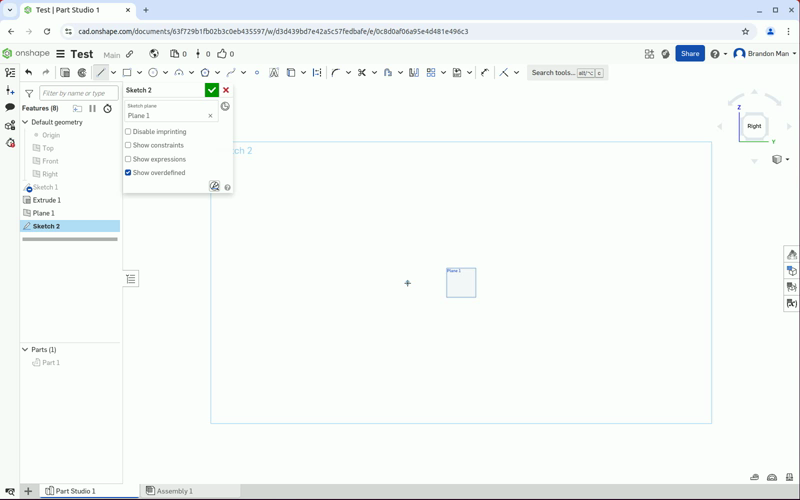
mouse_move(513, 282)
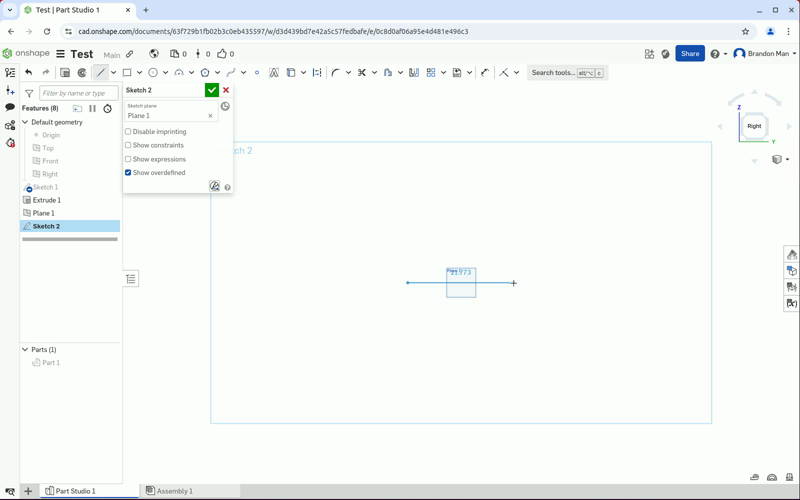
click(513, 282)
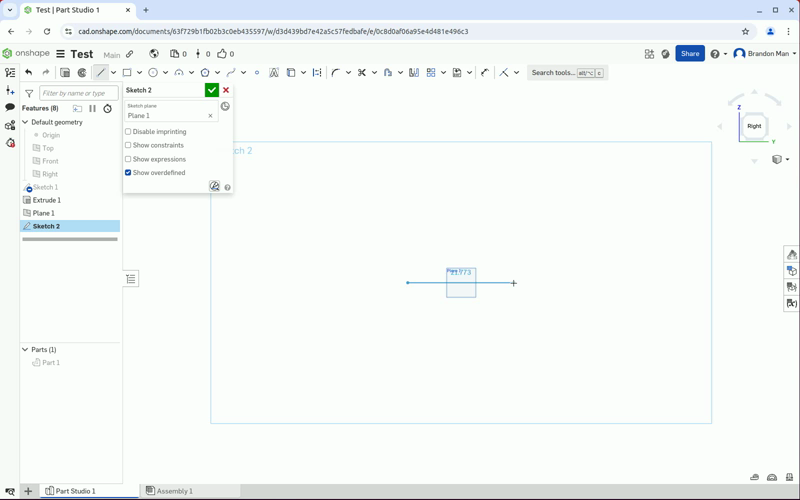
key_up(shift)
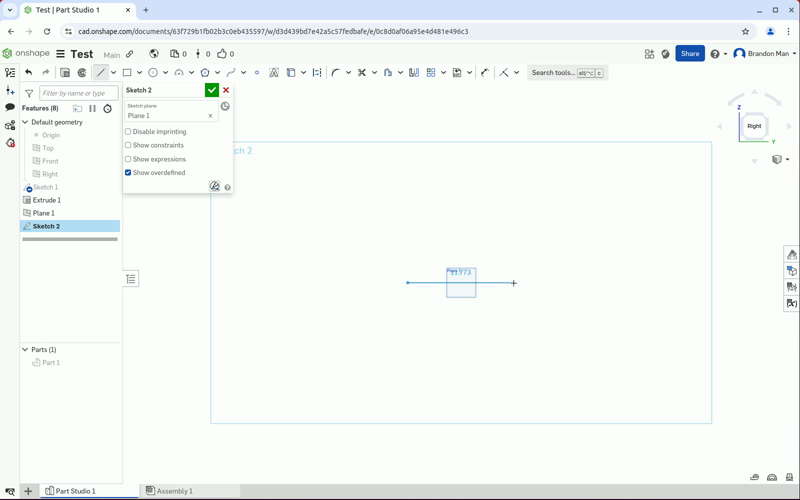
key_down(shift)
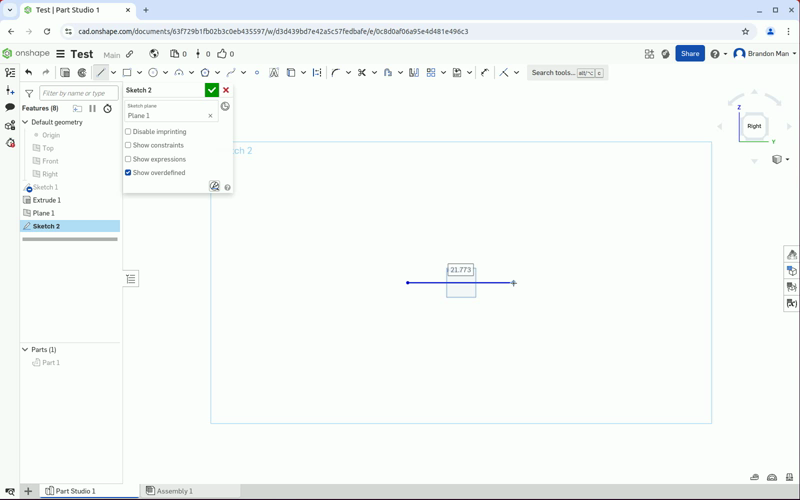
mouse_move(543, 282)
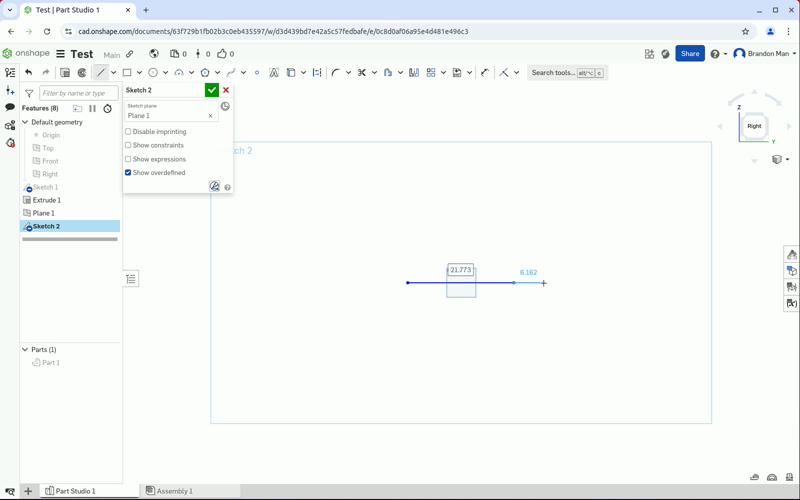
mouse_move(513, 260)
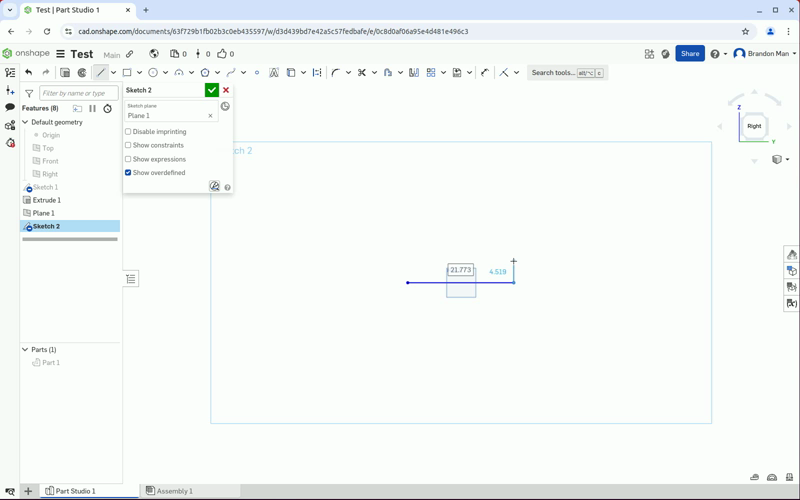
click(513, 260)
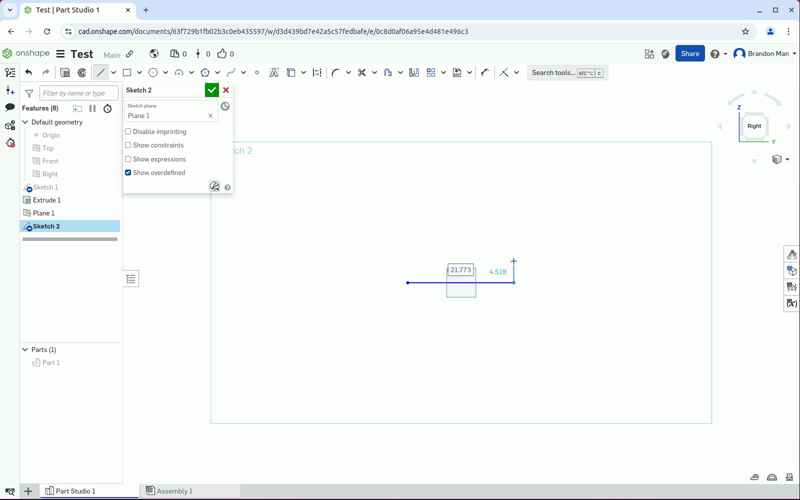
key_up(shift)
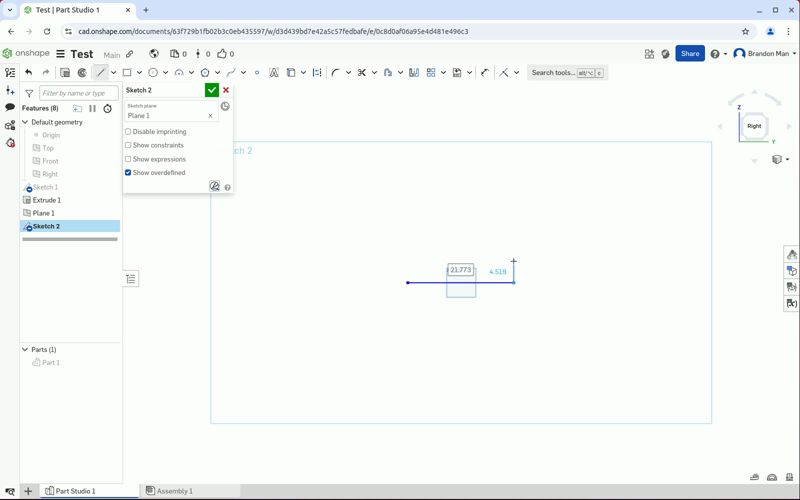
key_down(shift)
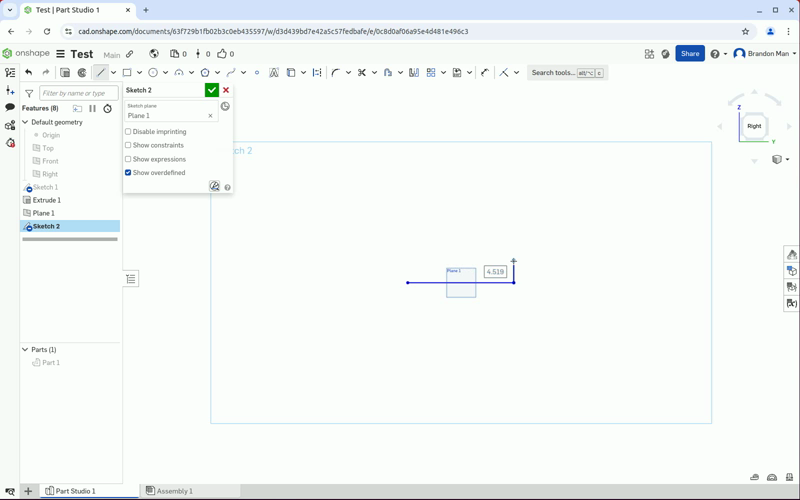
mouse_move(407, 260)
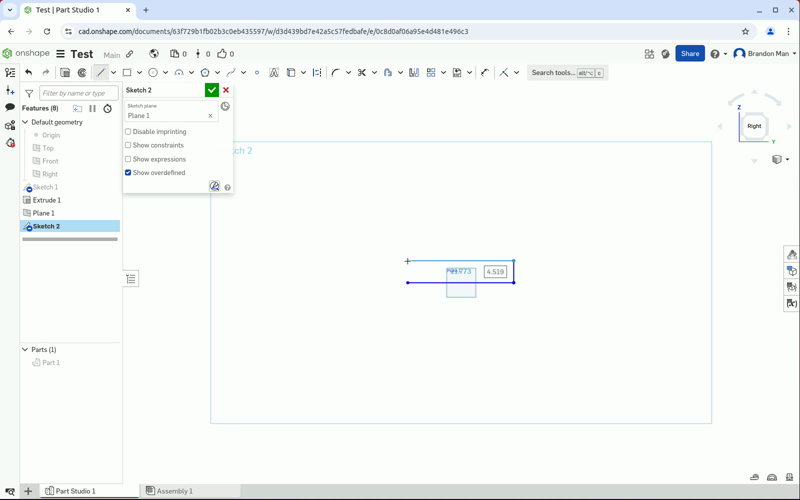
click(407, 260)
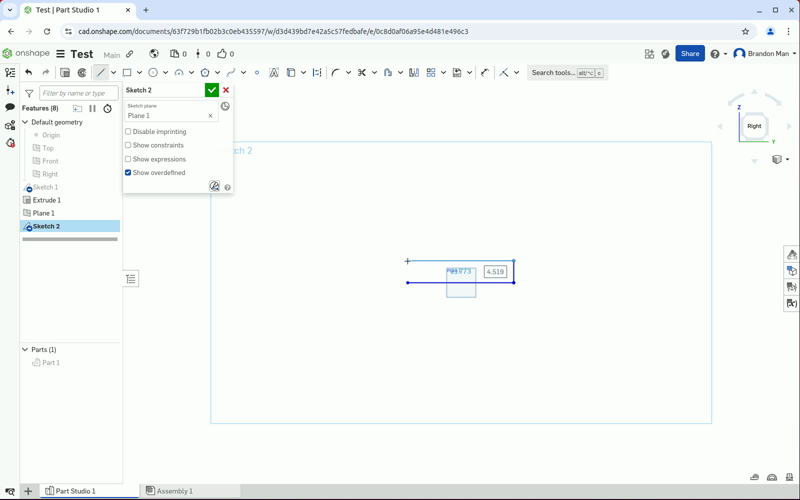
key_up(shift)
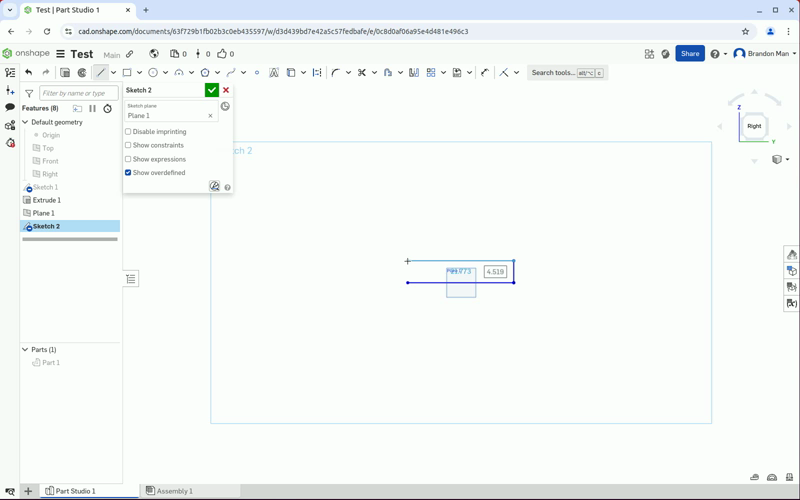
mouse_move(437, 260)
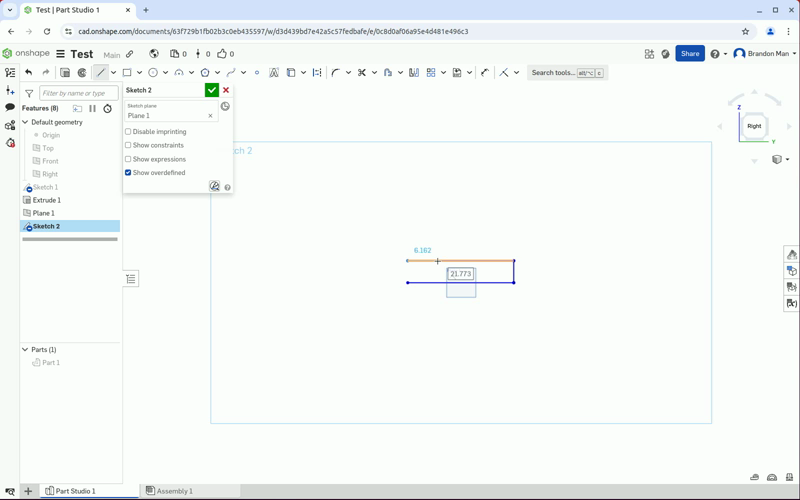
key_down(shift)
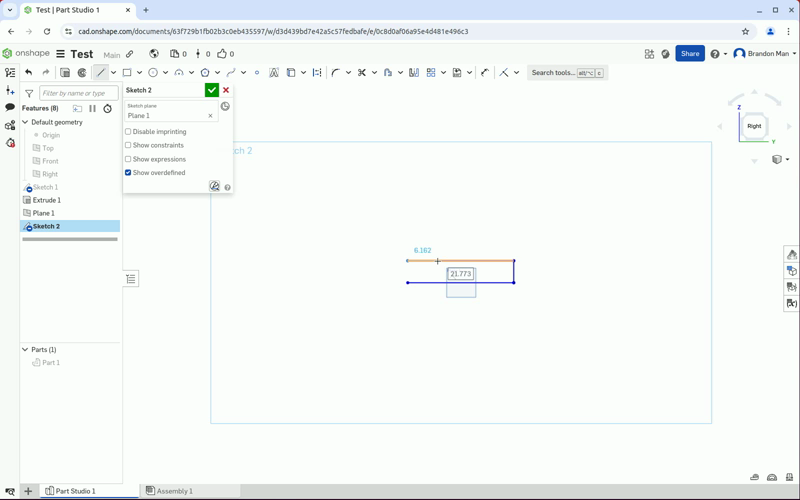
mouse_move(407, 282)
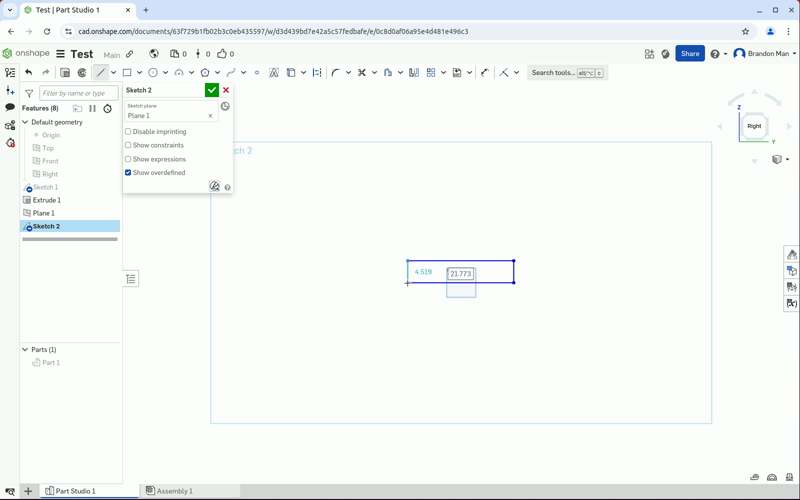
key_up(shift)
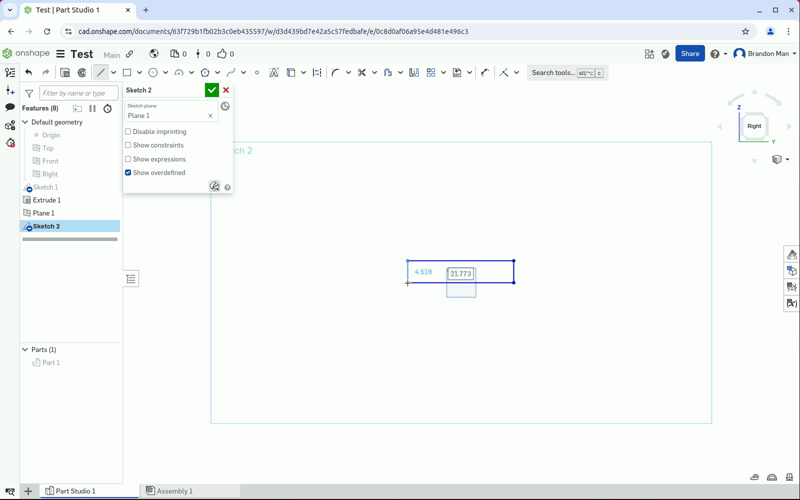
click(407, 282)
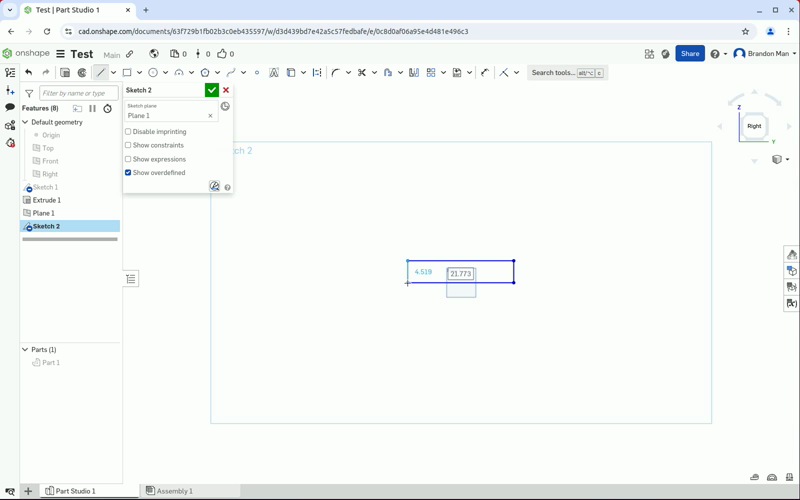
key(esc)
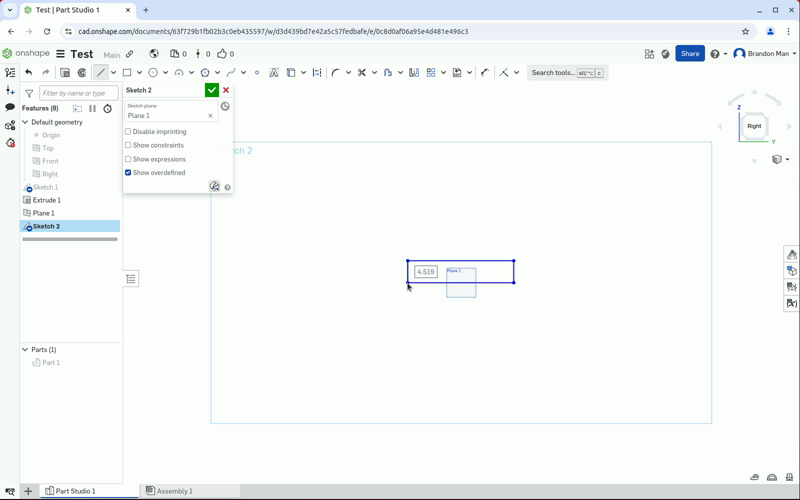
mouse_move(414, 278)
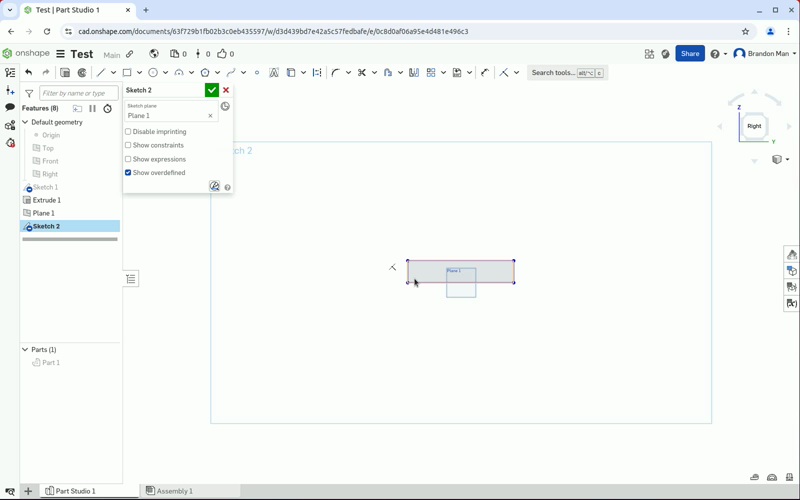
click(414, 278)
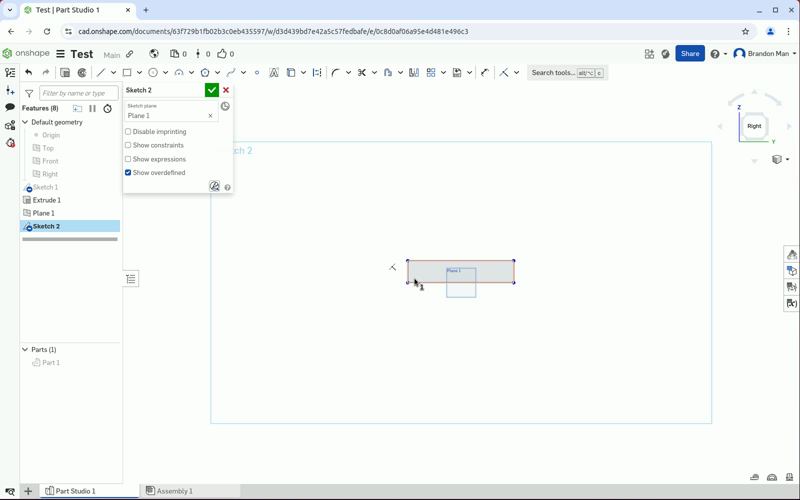
mouse_move(73, 352)
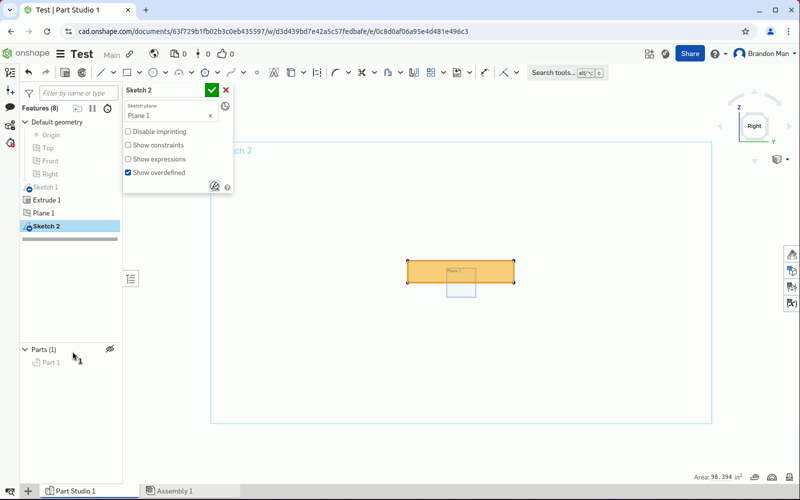
key(shift+y)
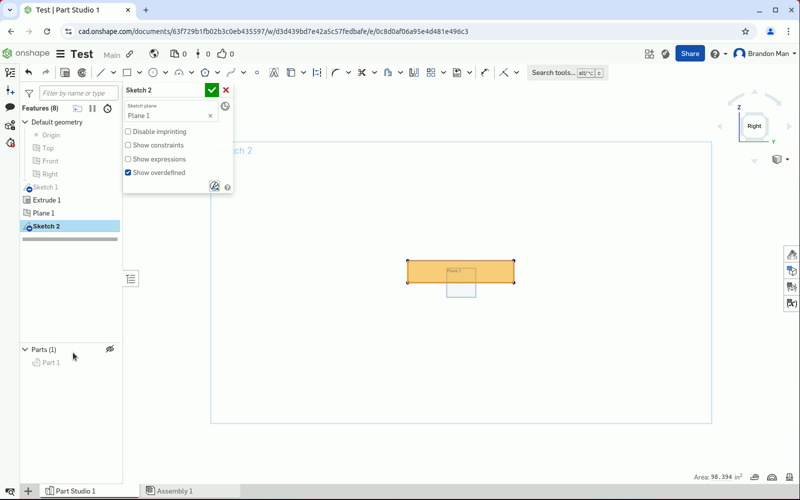
key(shift+e)
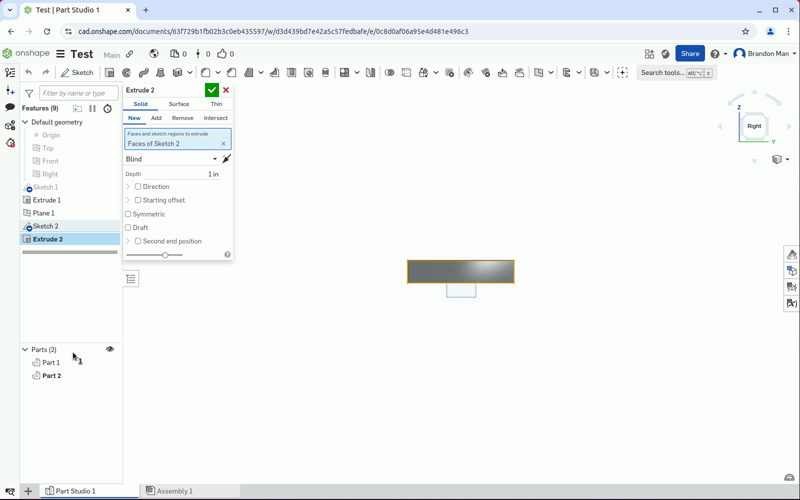
mouse_move(143, 106)
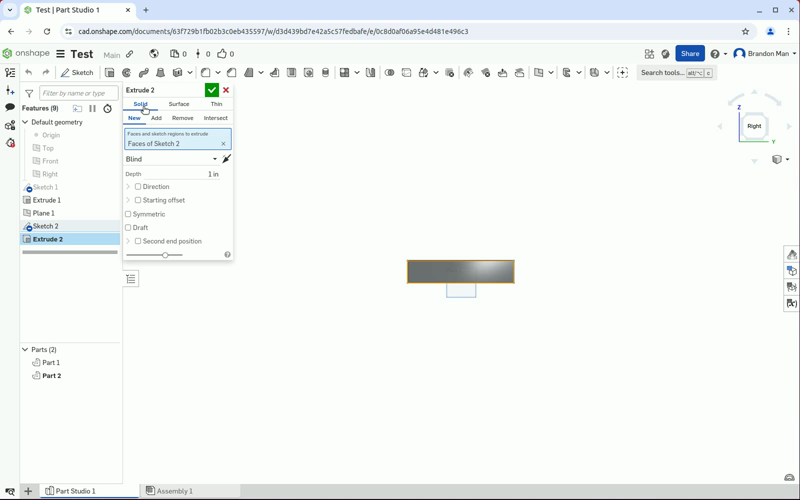
click(143, 106)
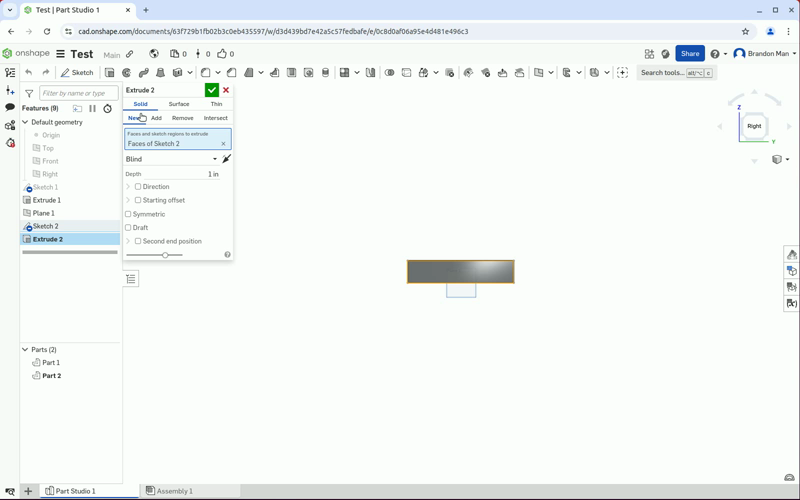
mouse_move(137, 120)
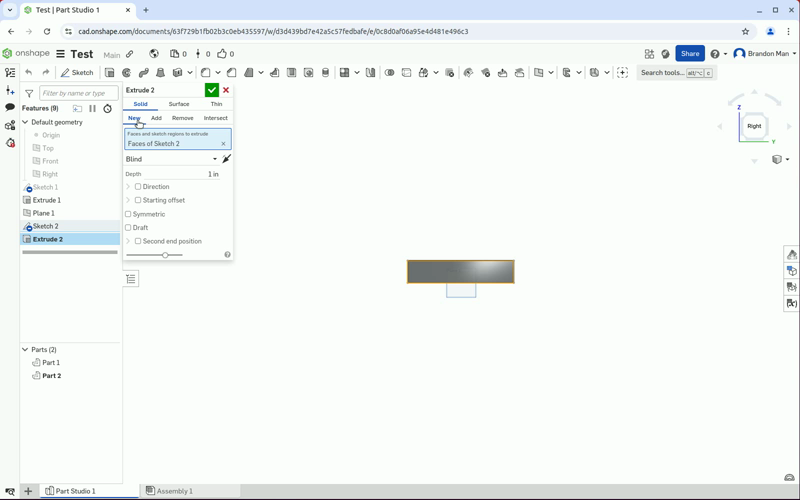
click(137, 120)
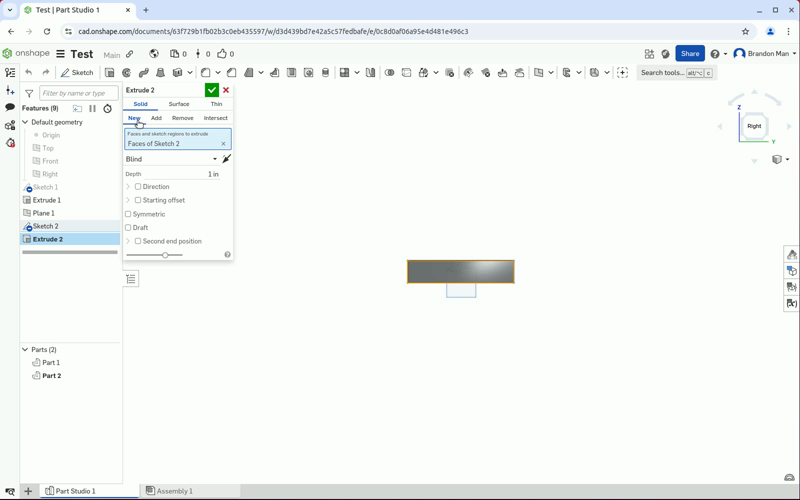
key(tab, 4)
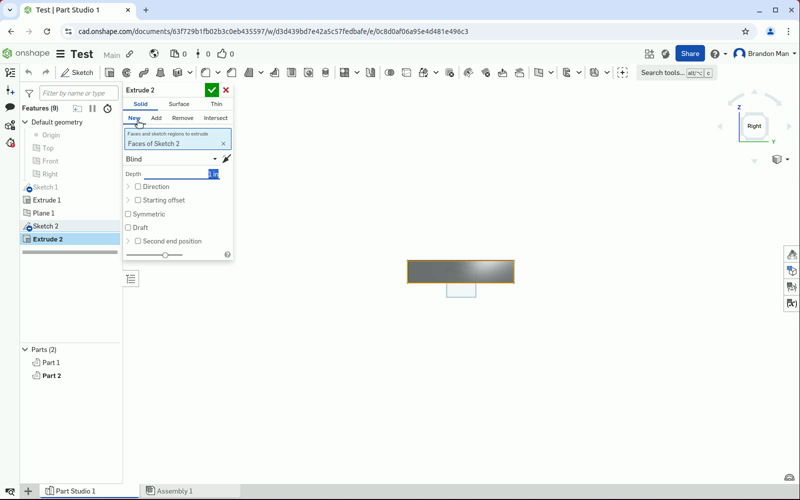
text(0.722)
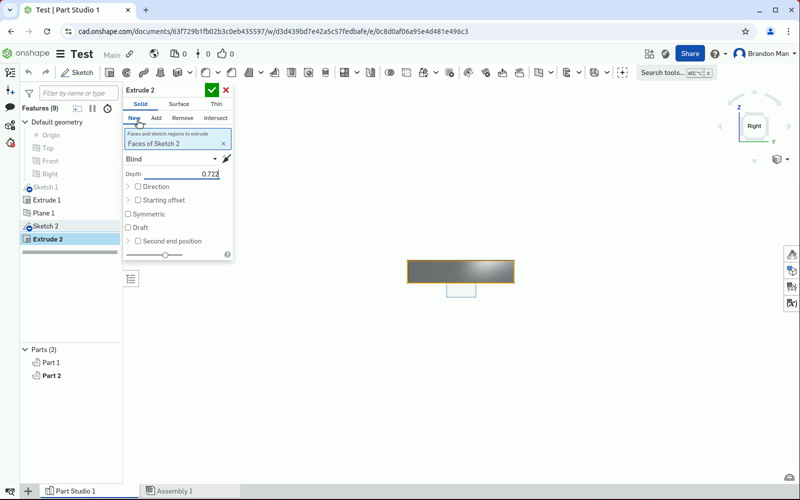
key(enter)
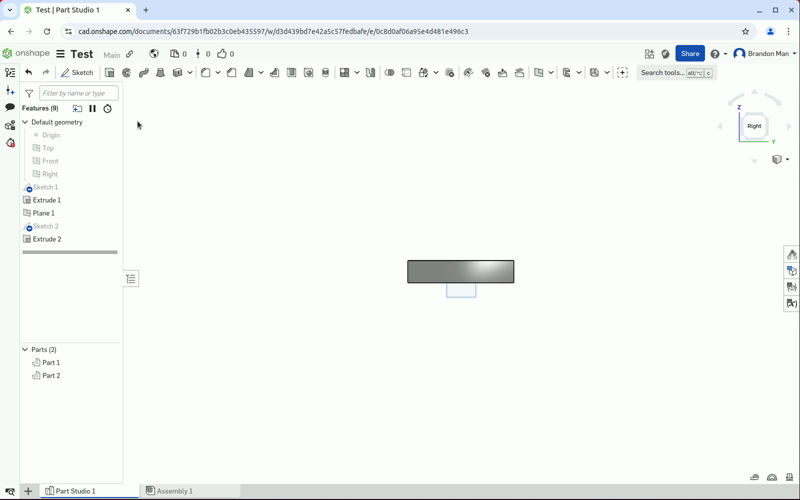
key(shift+h)
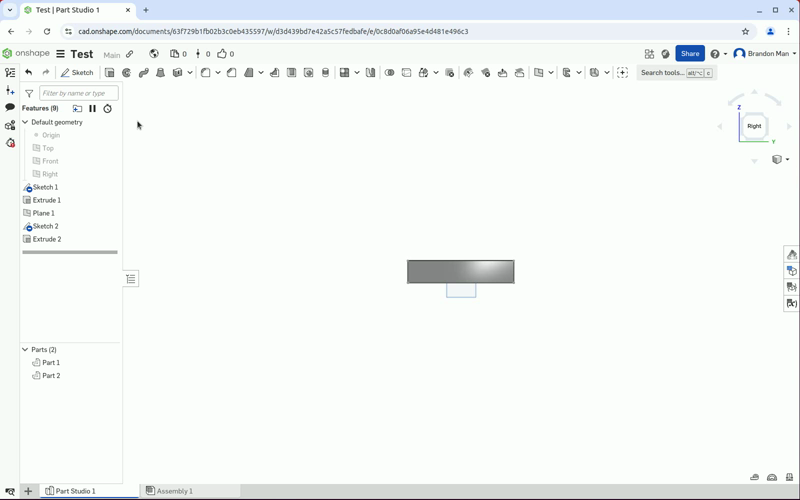
key(shift+h)
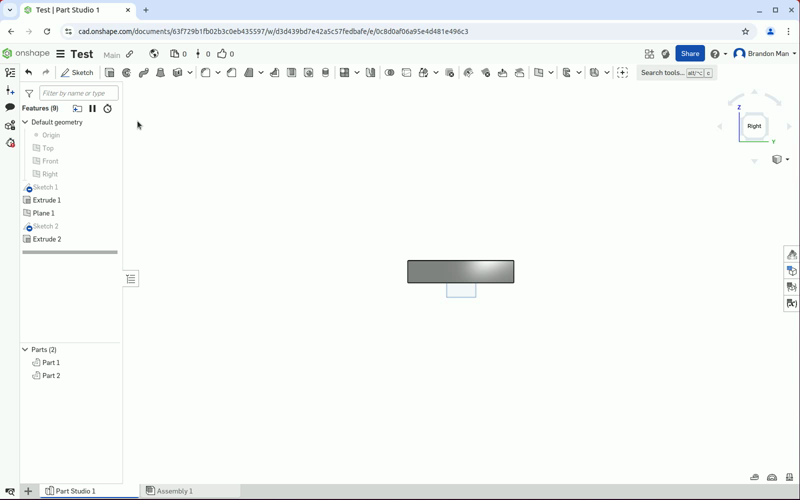
mouse_move(73, 189)
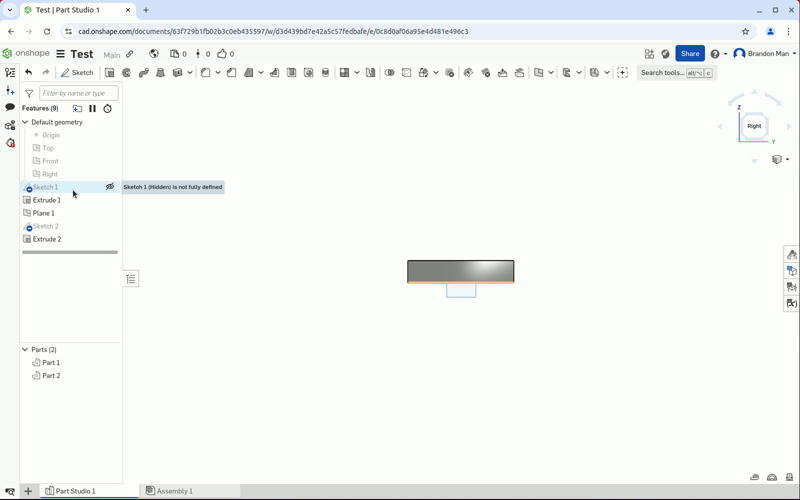
click(73, 189)
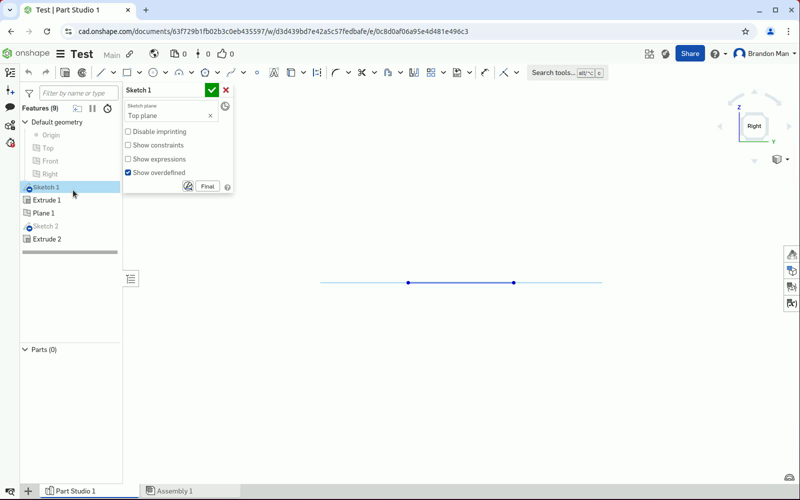
mouse_move(229, 92)
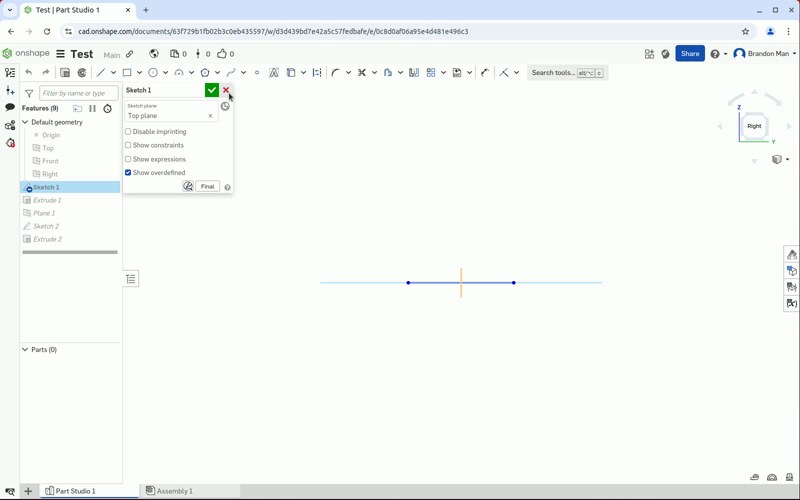
click(229, 92)
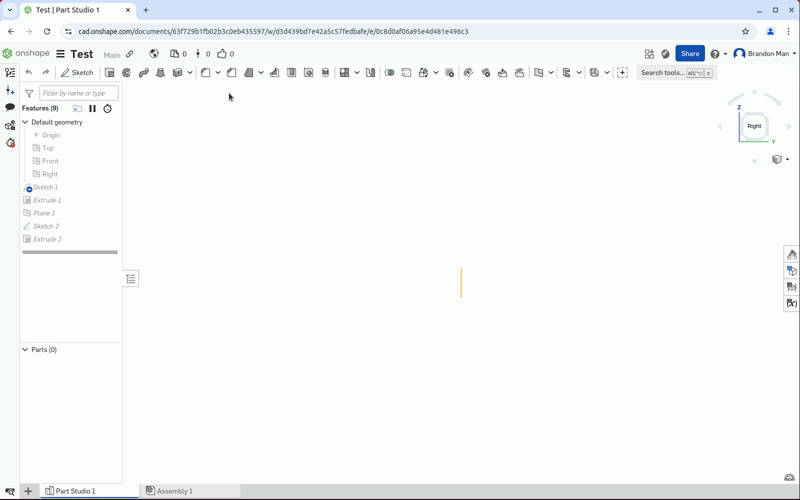
key(shift+s)
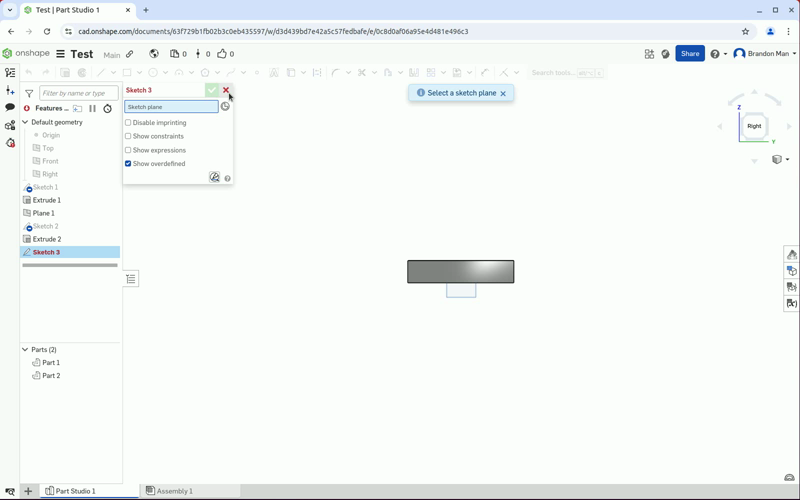
mouse_move(73, 215)
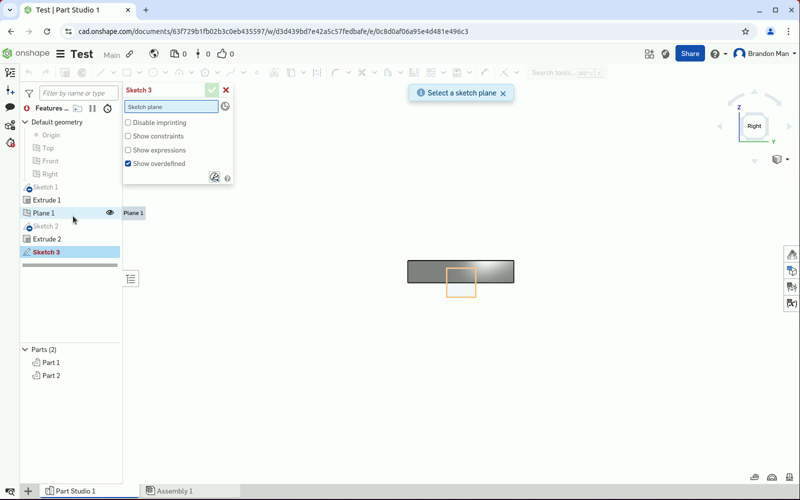
click(73, 215)
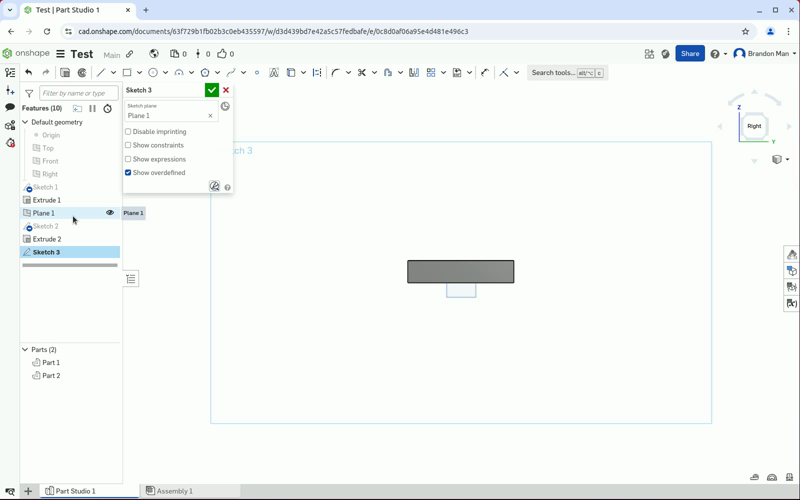
mouse_move(73, 352)
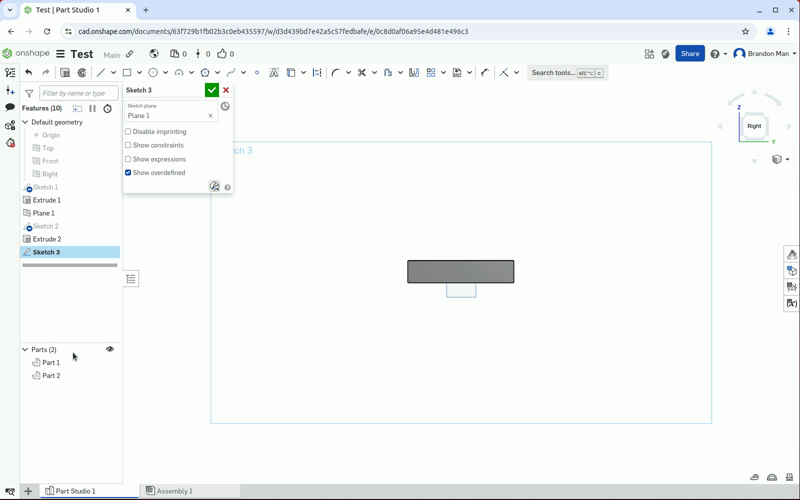
key(y)
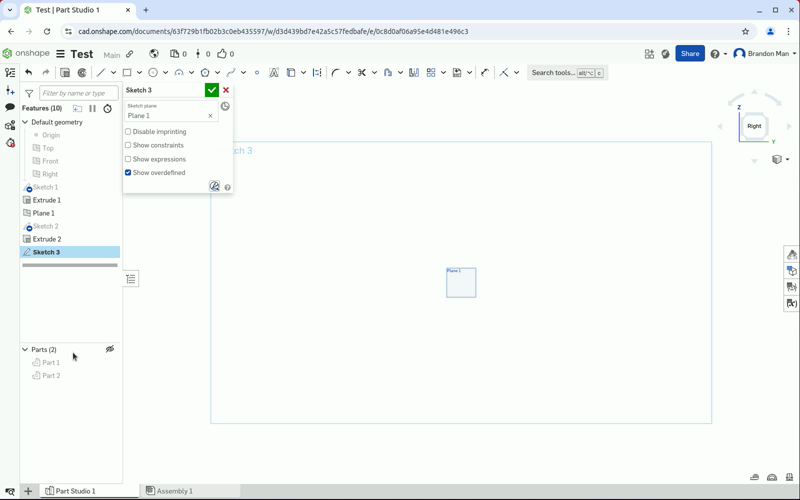
key(l)
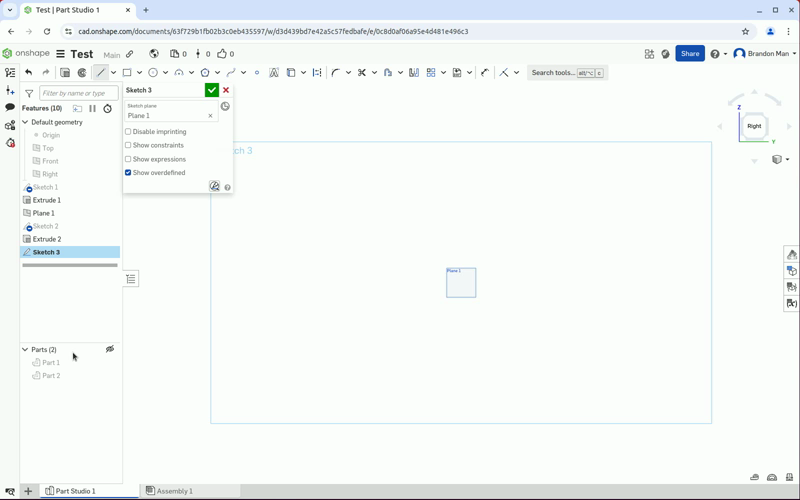
key_down(shift)
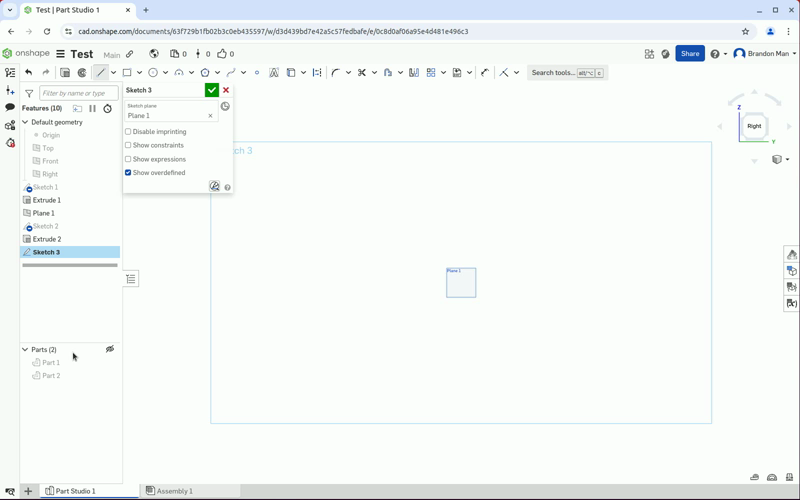
mouse_move(407, 260)
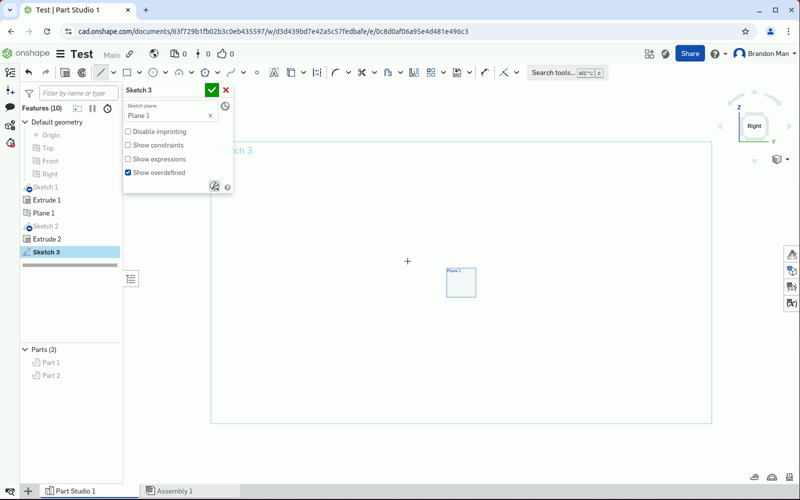
click(407, 260)
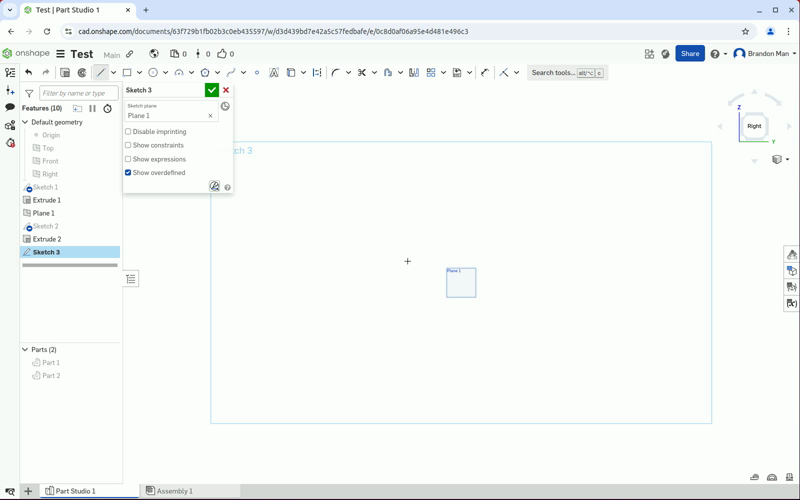
key_up(shift)
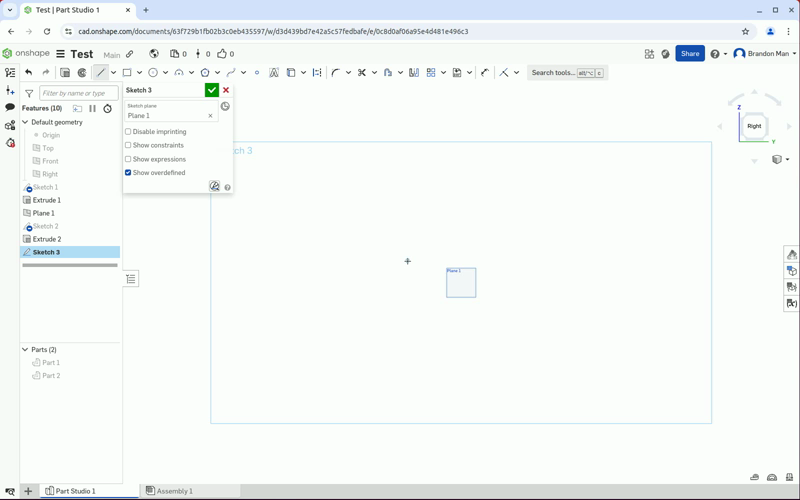
key_down(shift)
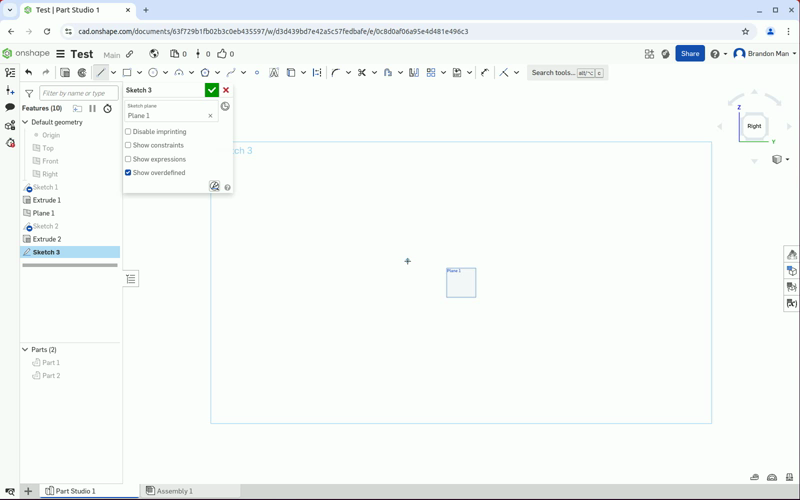
mouse_move(513, 260)
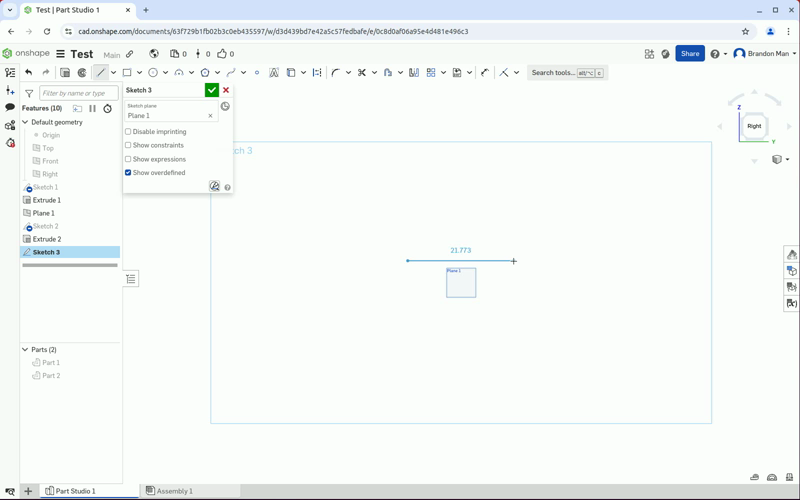
click(513, 260)
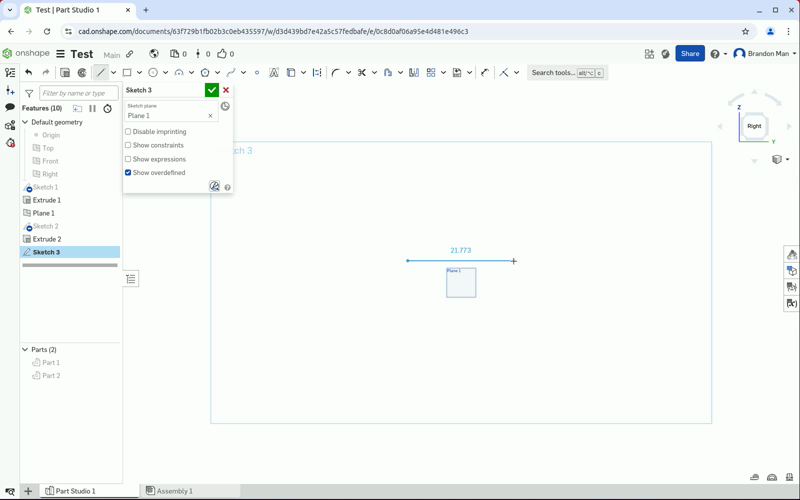
key_up(shift)
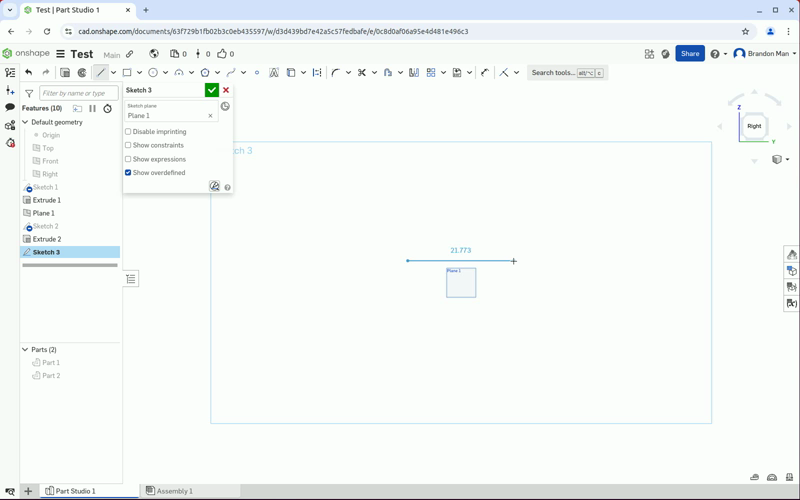
key_down(shift)
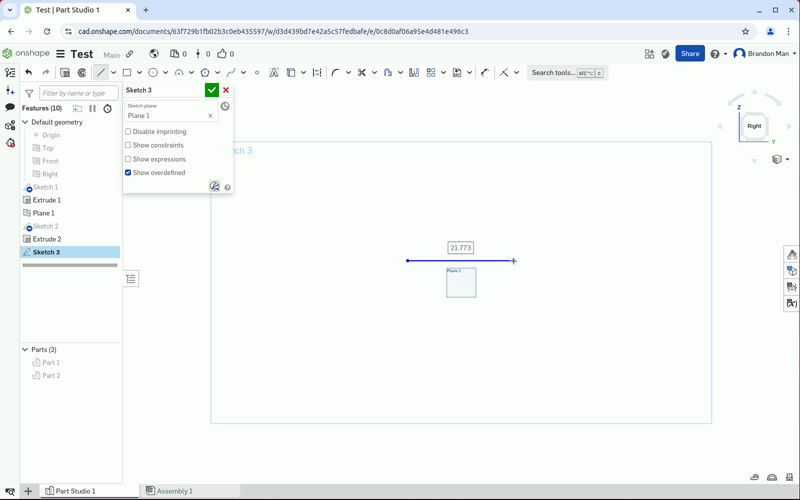
mouse_move(543, 260)
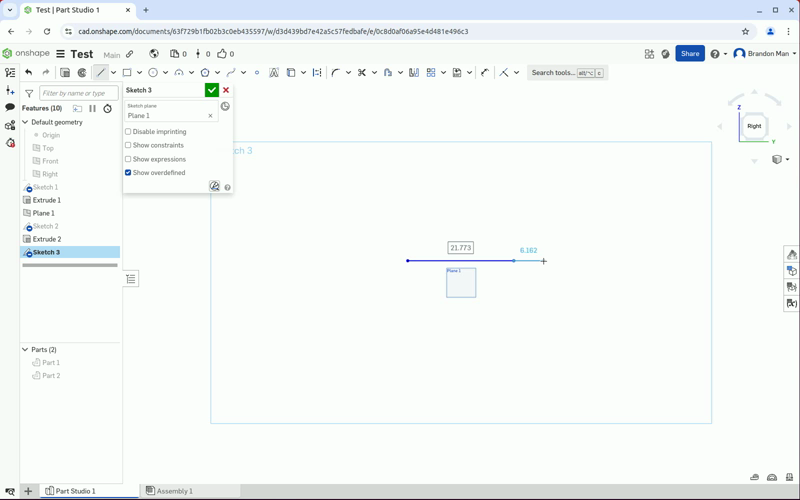
mouse_move(513, 257)
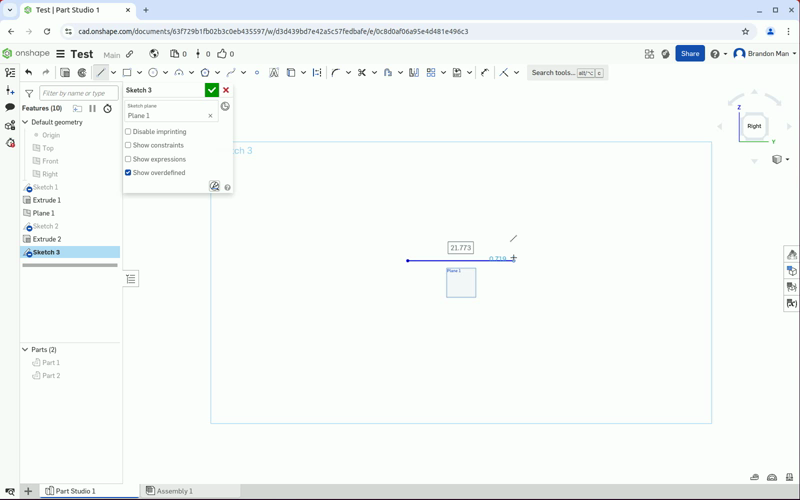
scroll(6)
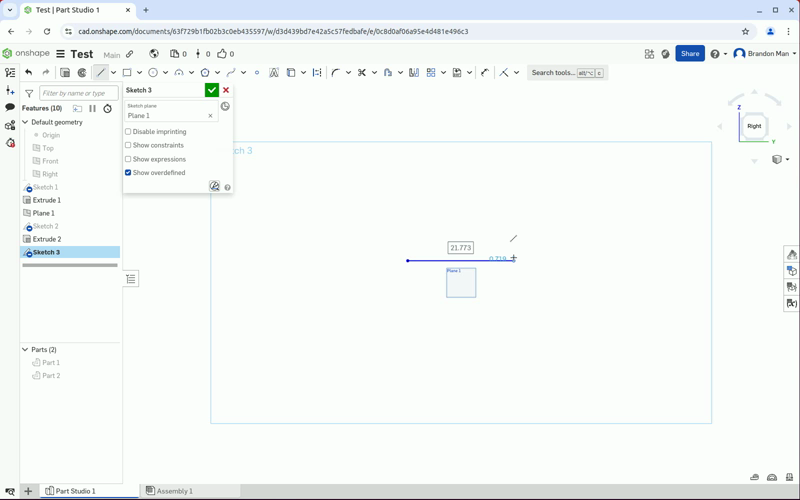
scroll(6)
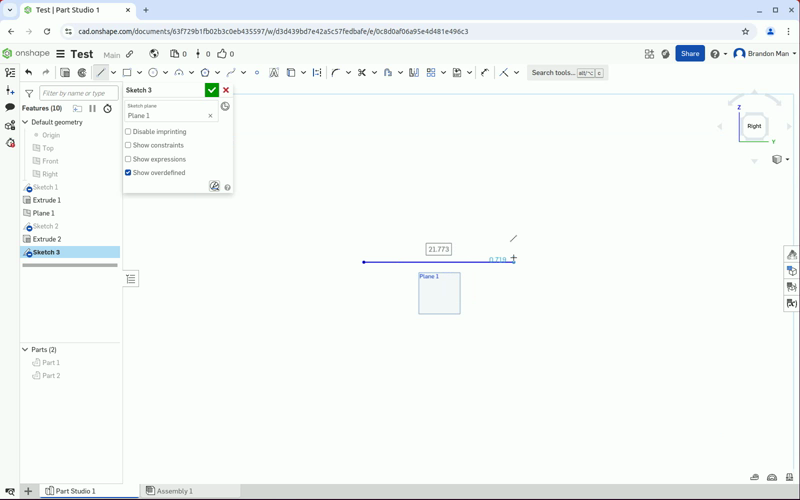
scroll(6)
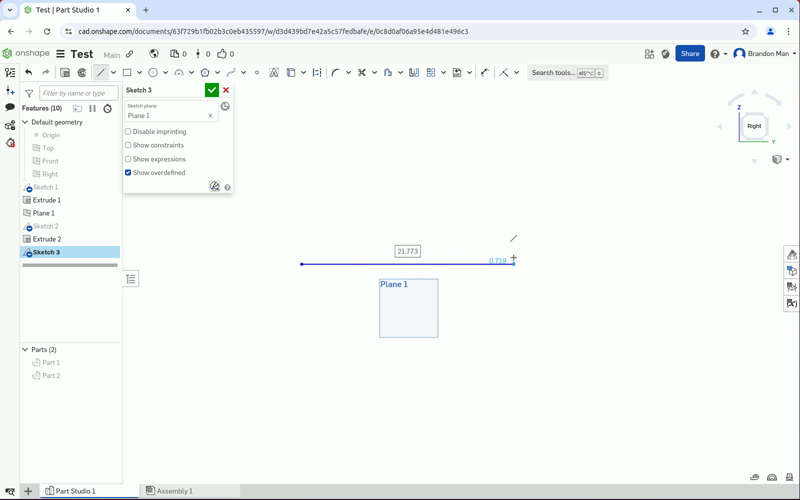
scroll(6)
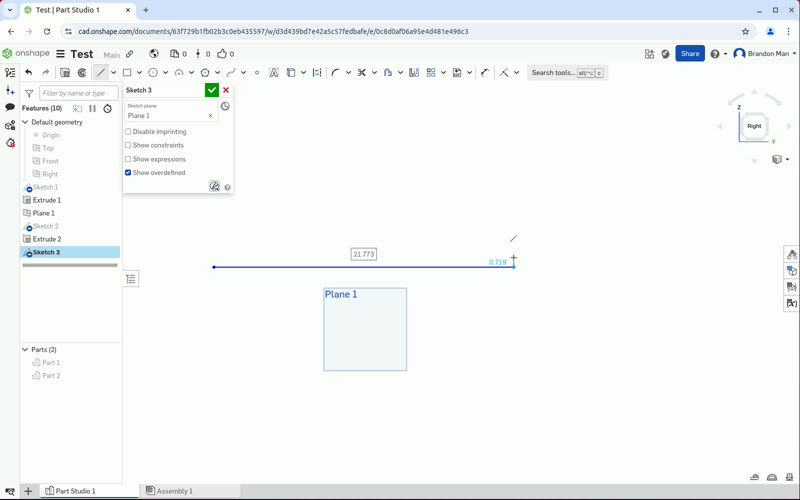
scroll(6)
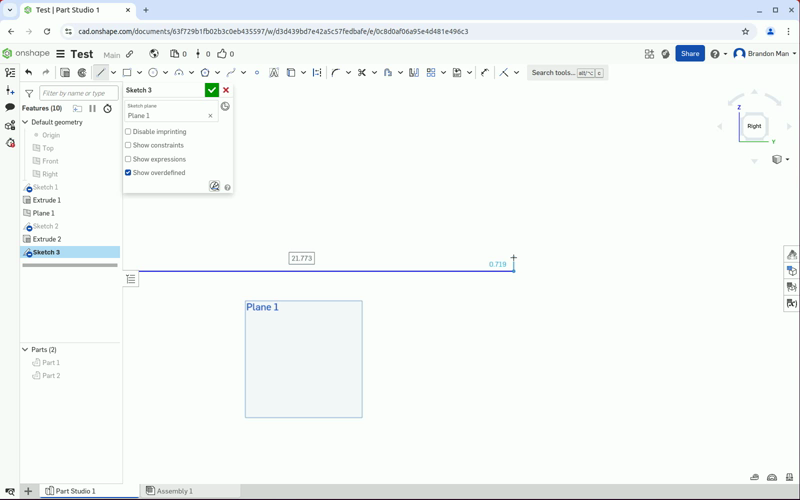
scroll(6)
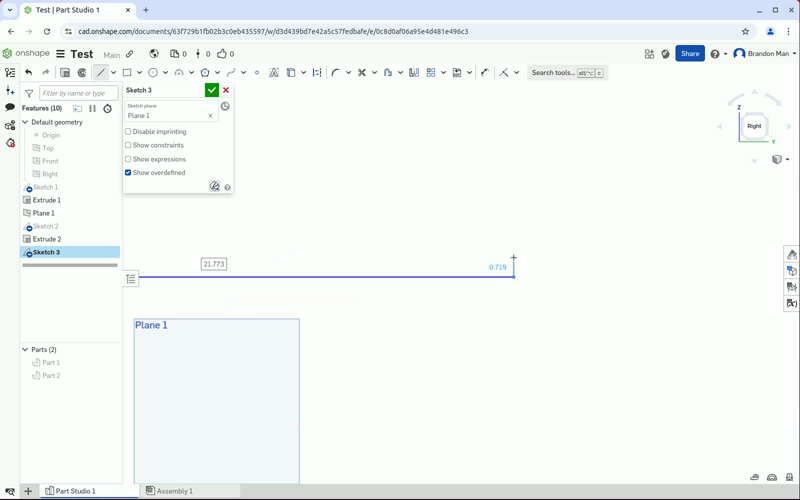
scroll(6)
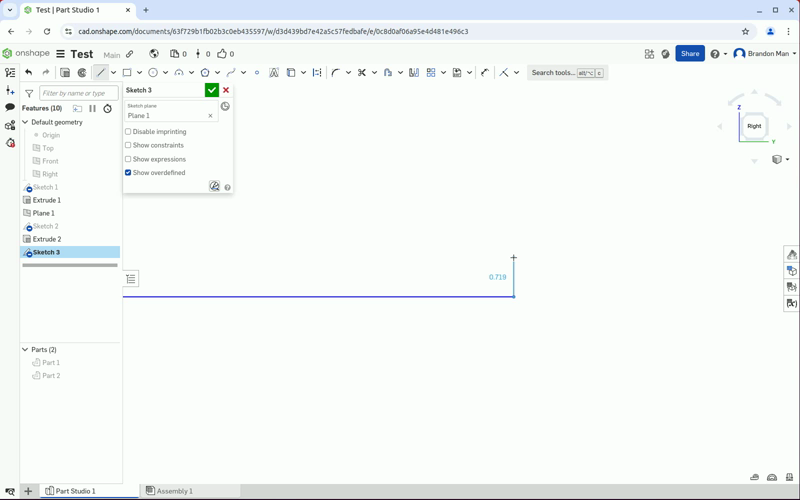
click(513, 257)
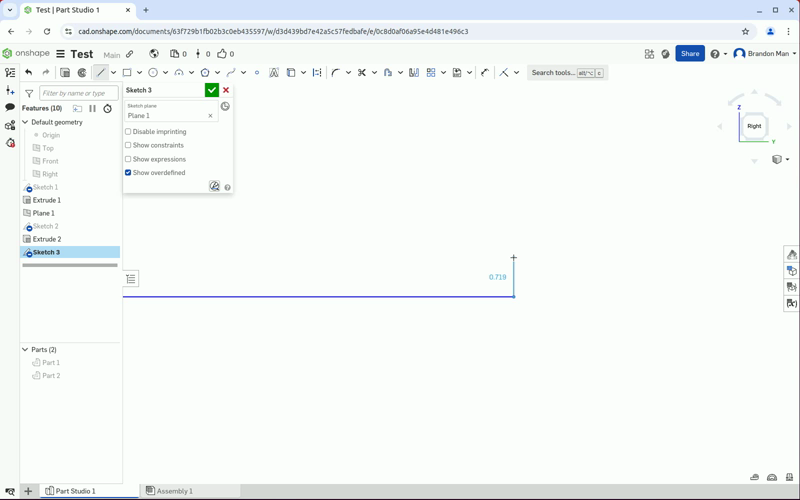
scroll(-6)
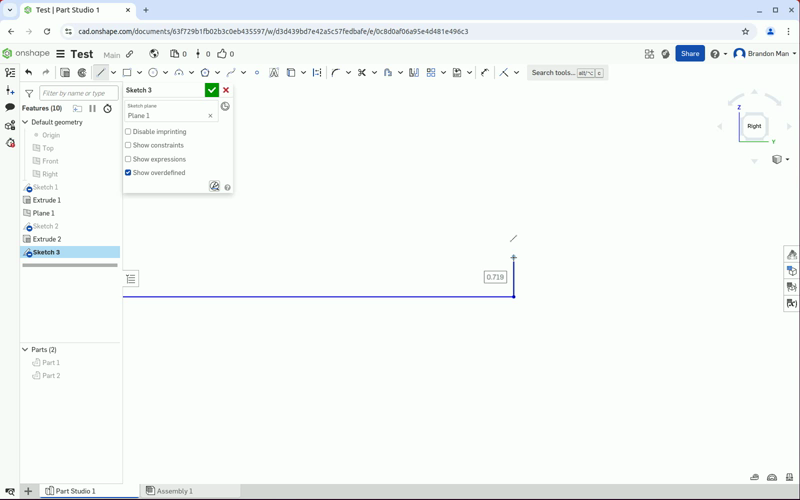
scroll(-6)
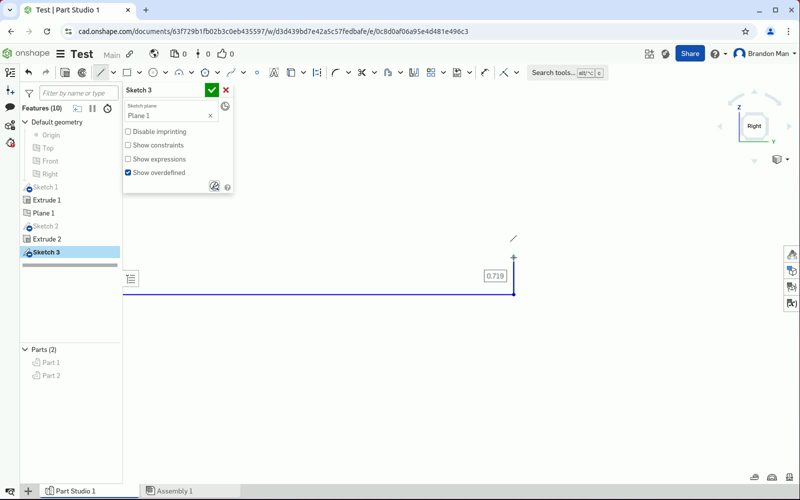
scroll(-6)
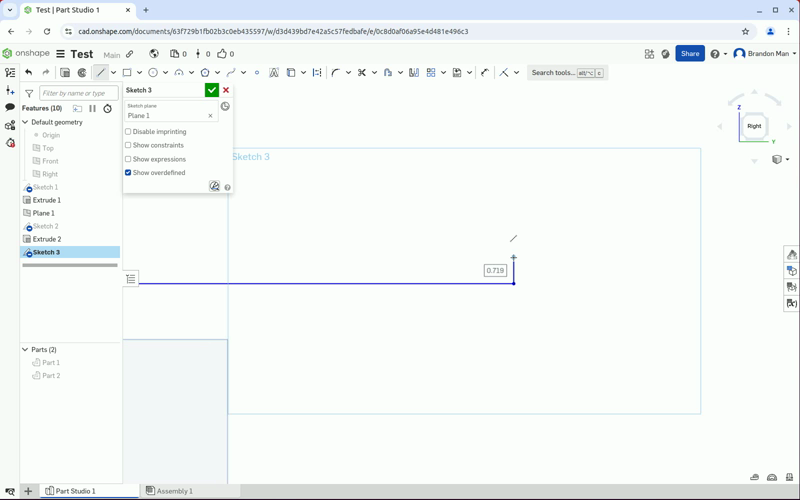
scroll(-6)
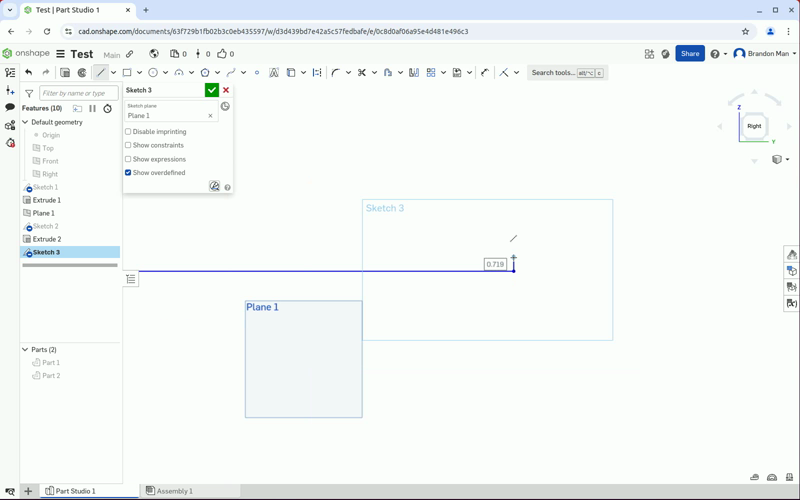
scroll(-6)
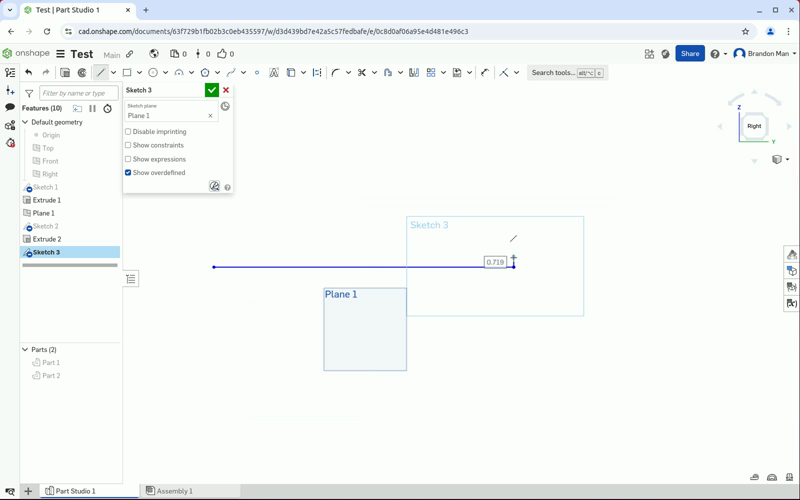
scroll(-6)
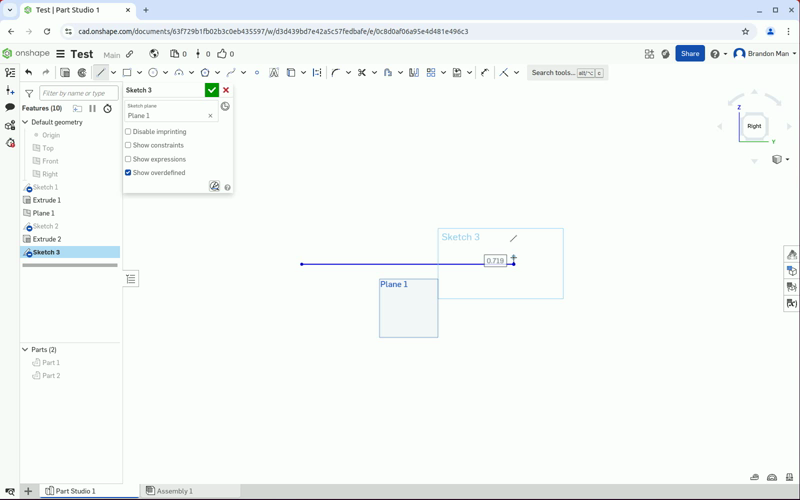
scroll(-6)
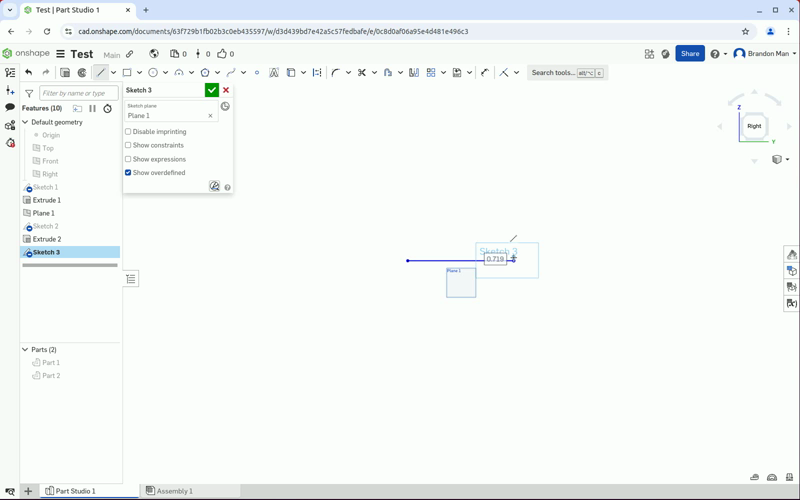
key_up(shift)
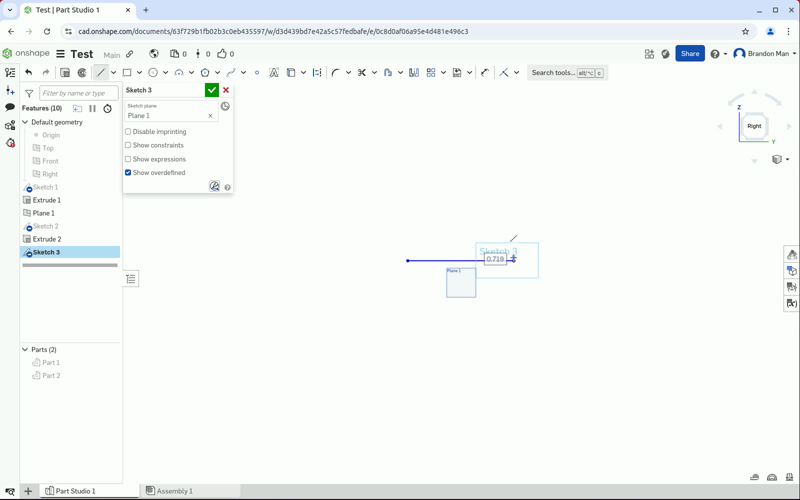
key_down(shift)
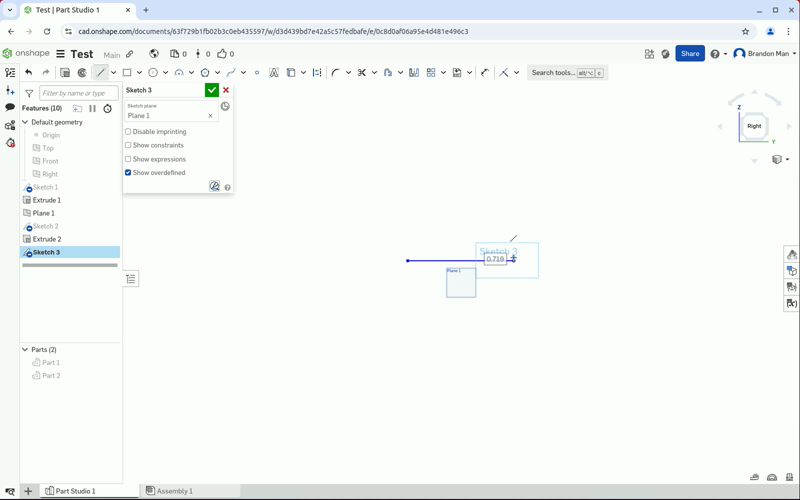
mouse_move(407, 257)
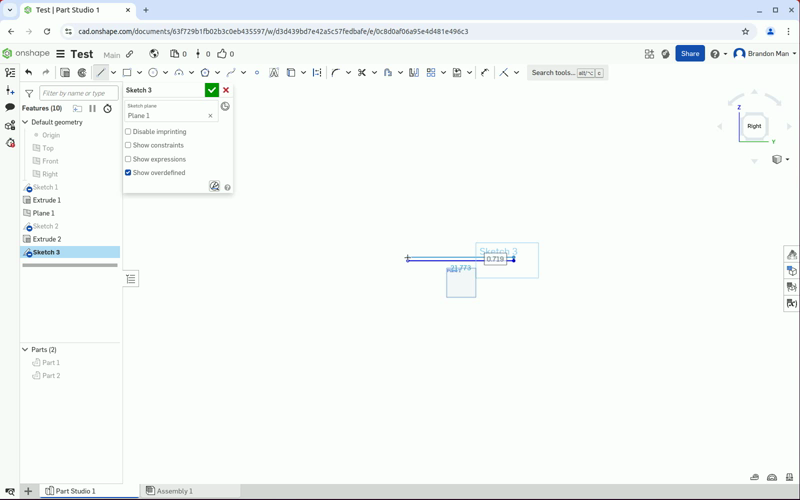
scroll(6)
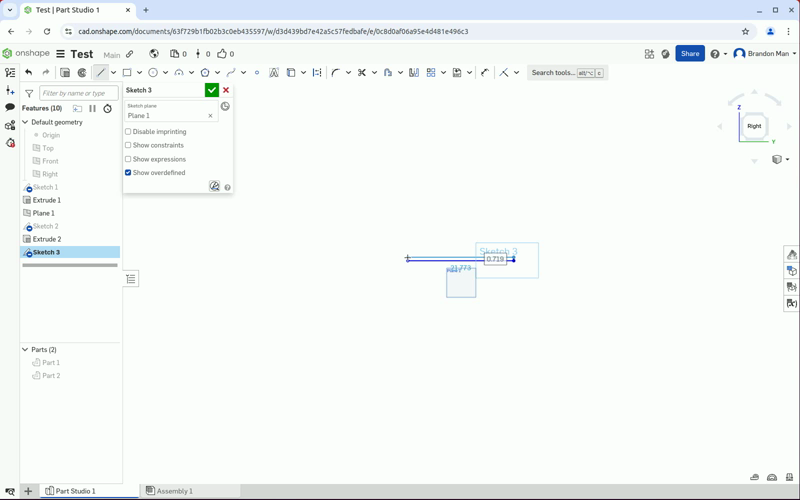
scroll(6)
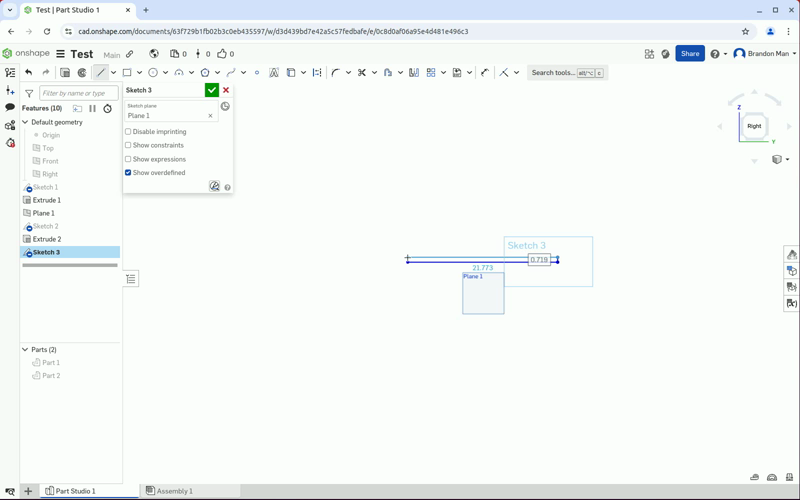
scroll(6)
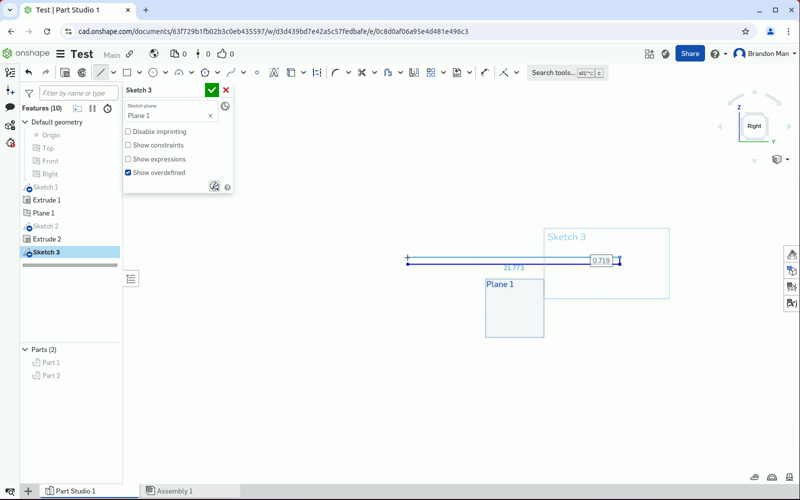
scroll(6)
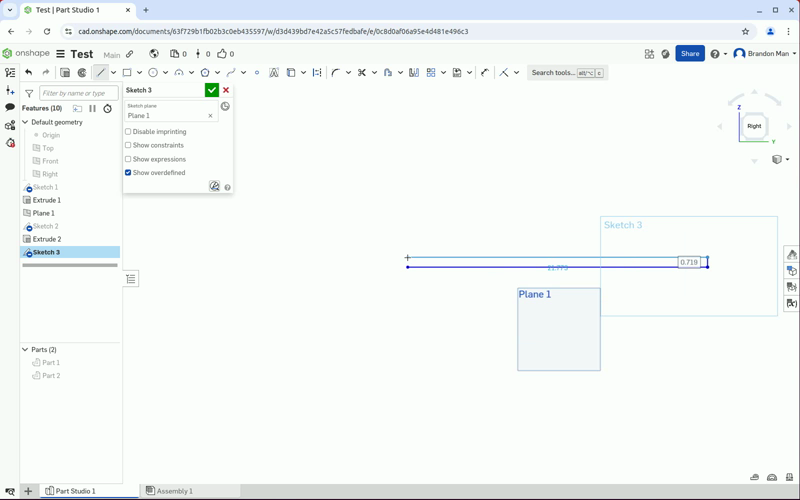
scroll(6)
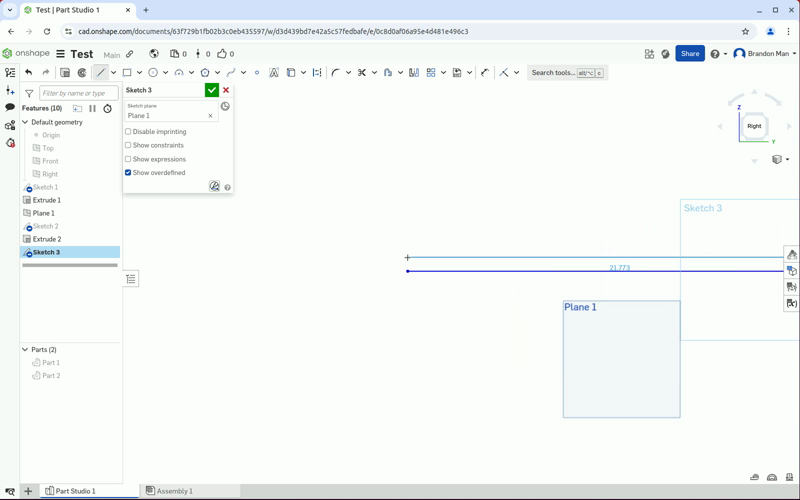
scroll(6)
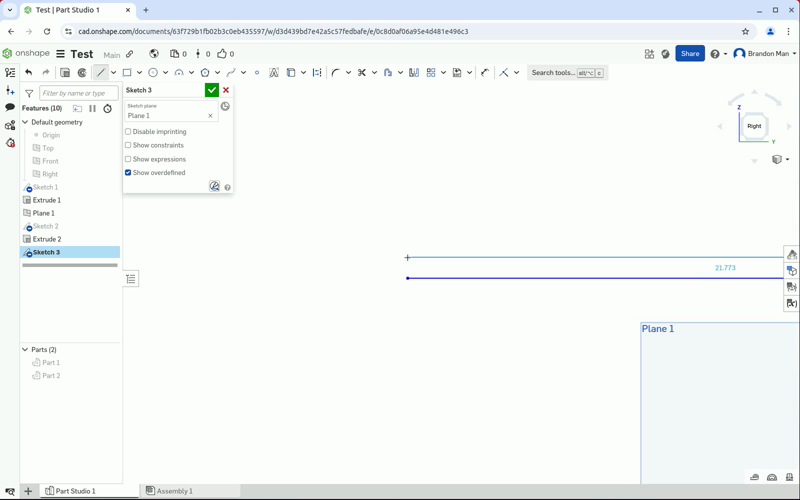
scroll(6)
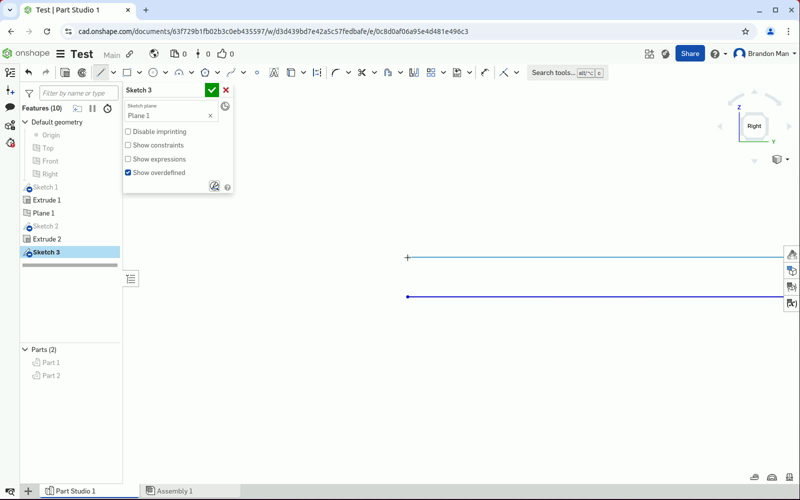
click(407, 257)
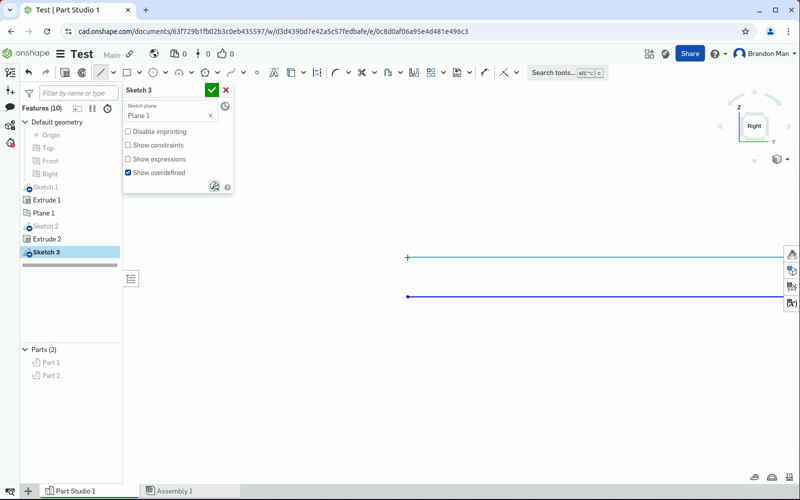
scroll(-6)
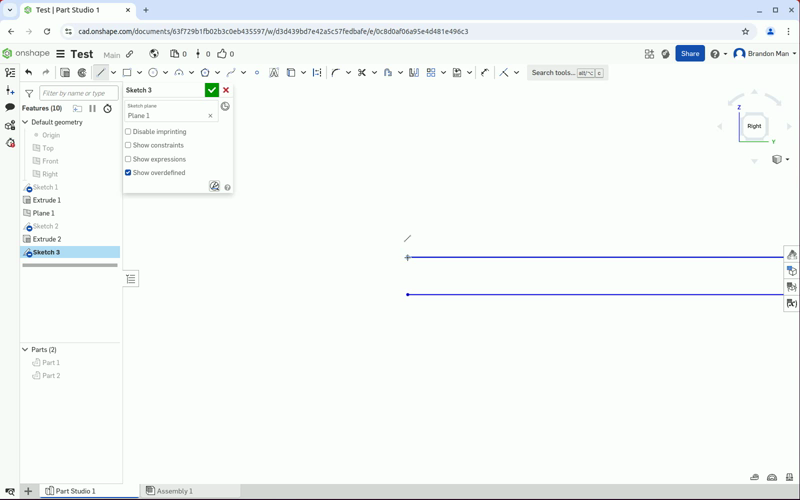
scroll(-6)
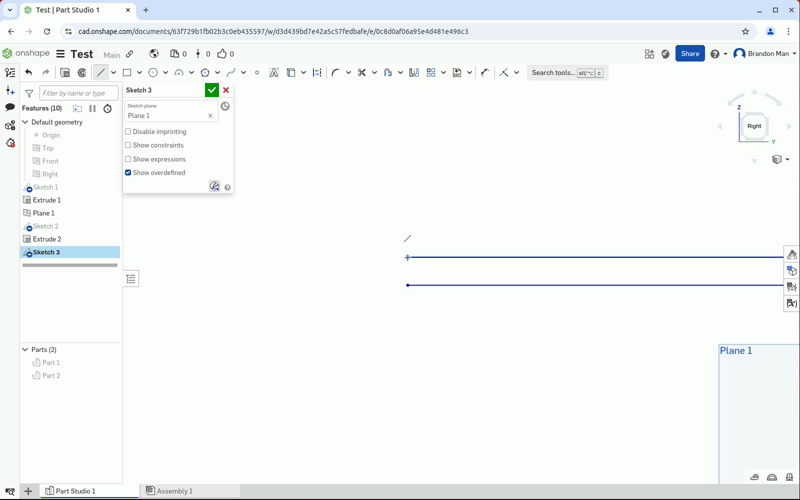
scroll(-6)
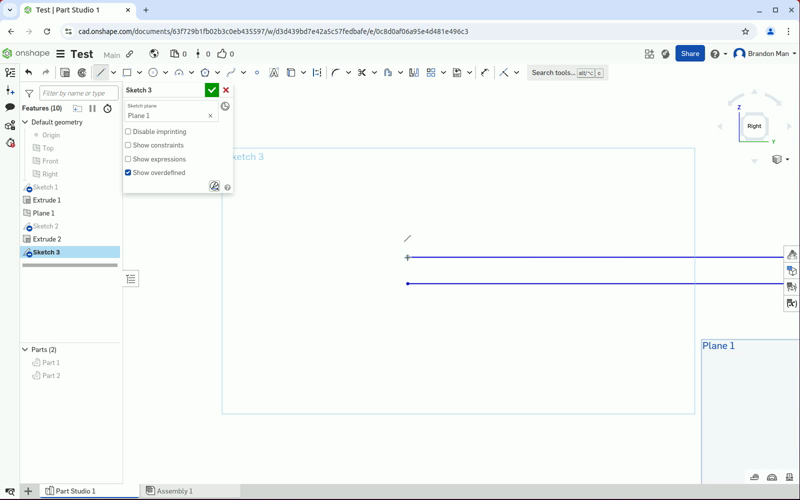
scroll(-6)
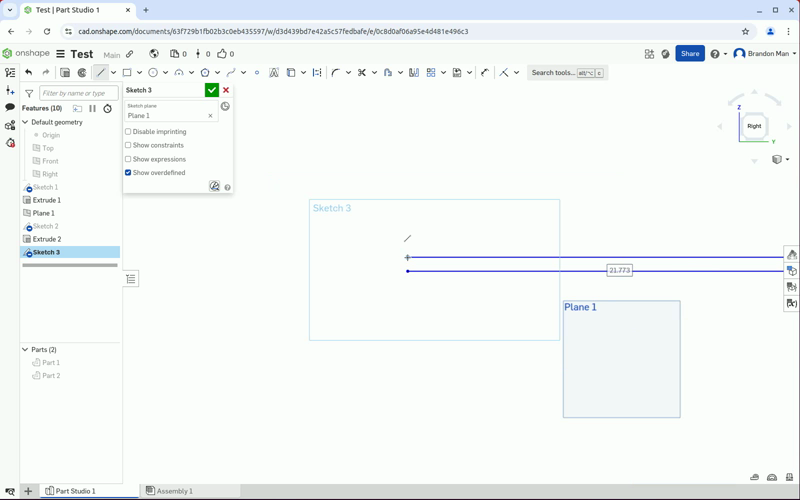
scroll(-6)
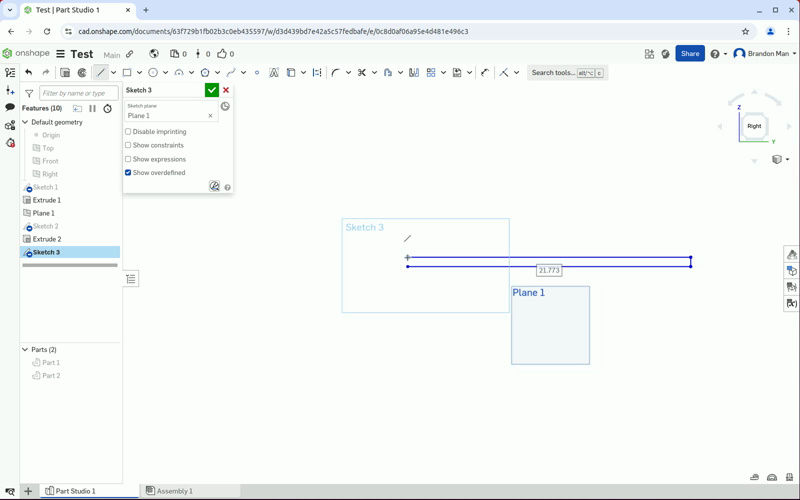
scroll(-6)
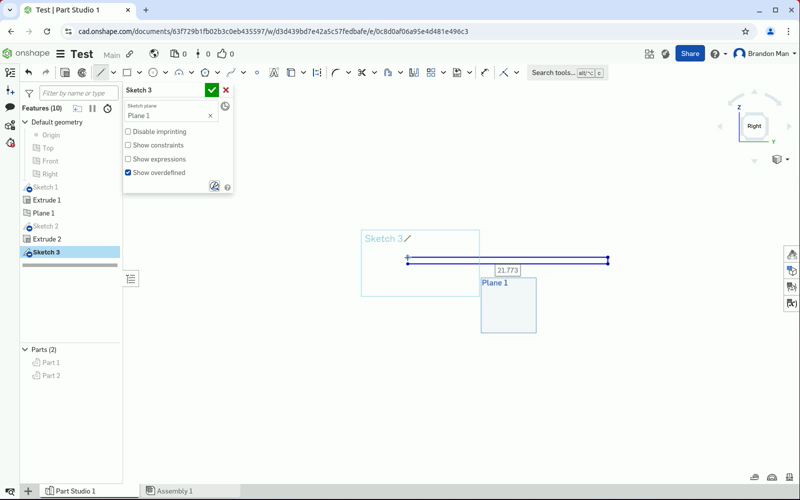
scroll(-6)
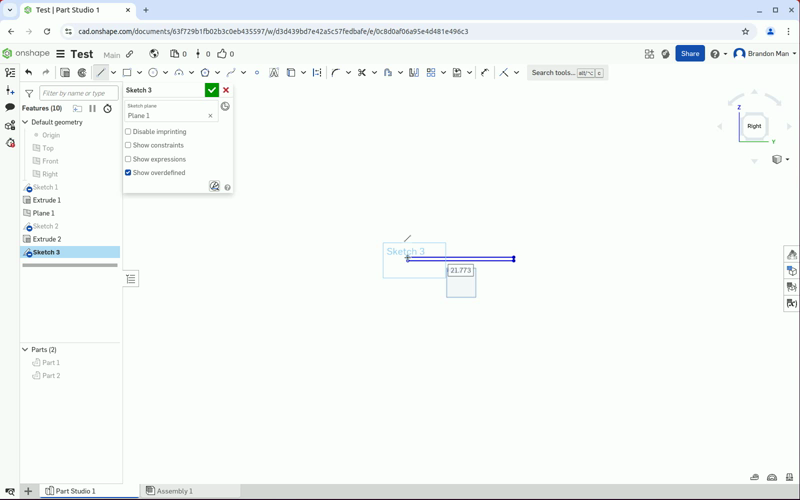
key_up(shift)
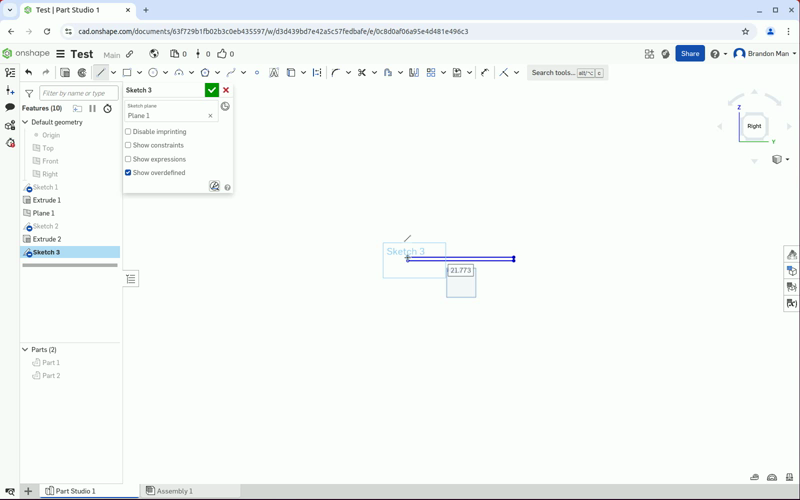
mouse_move(437, 257)
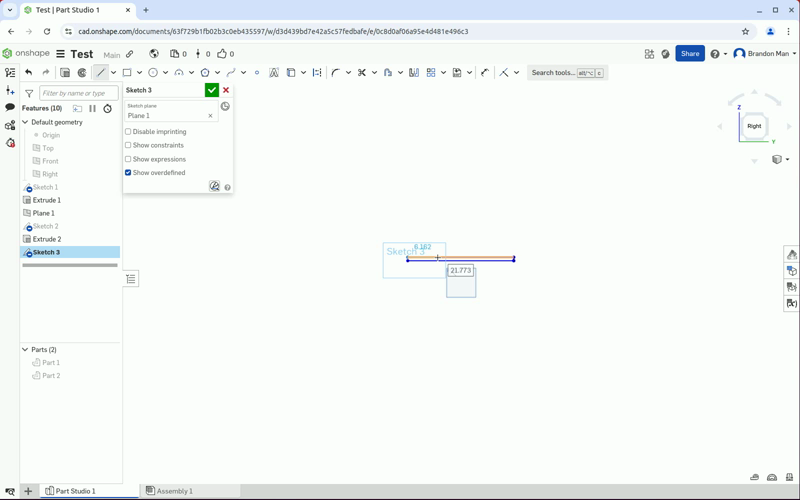
key_down(shift)
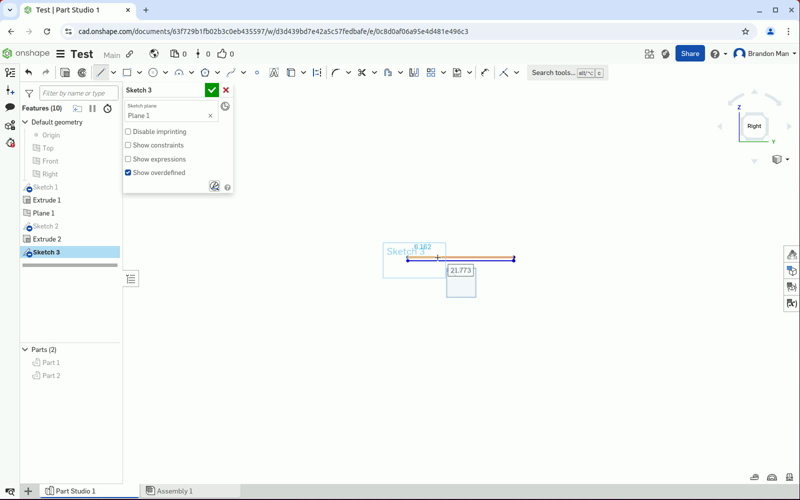
mouse_move(407, 260)
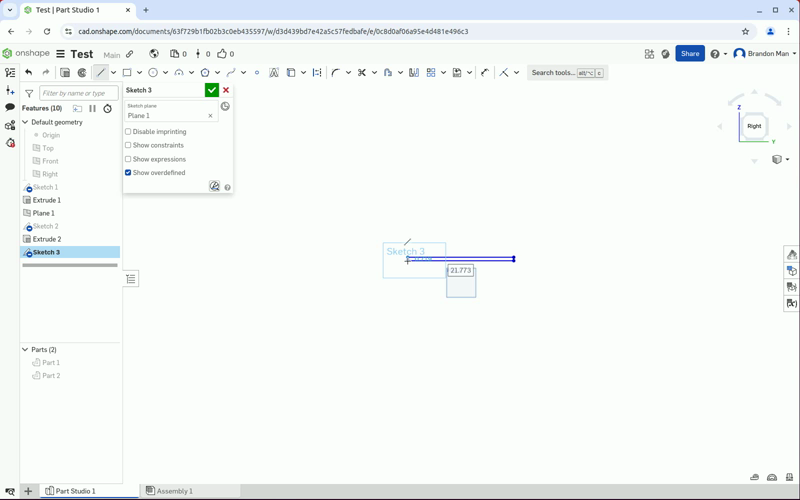
scroll(6)
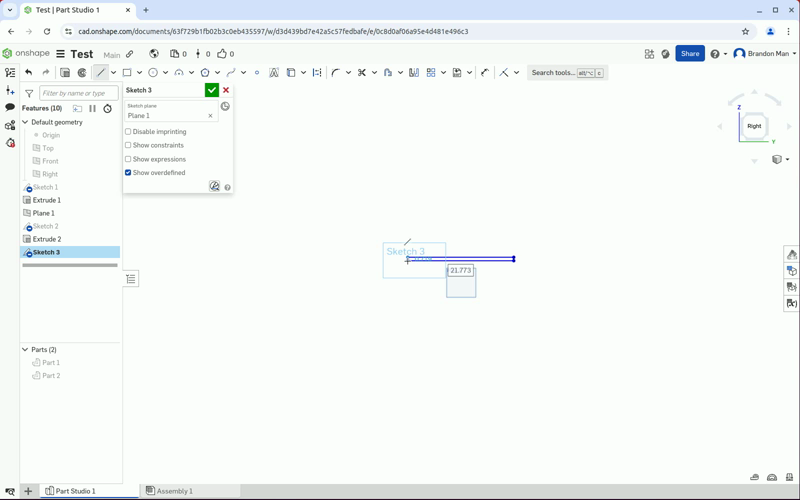
scroll(6)
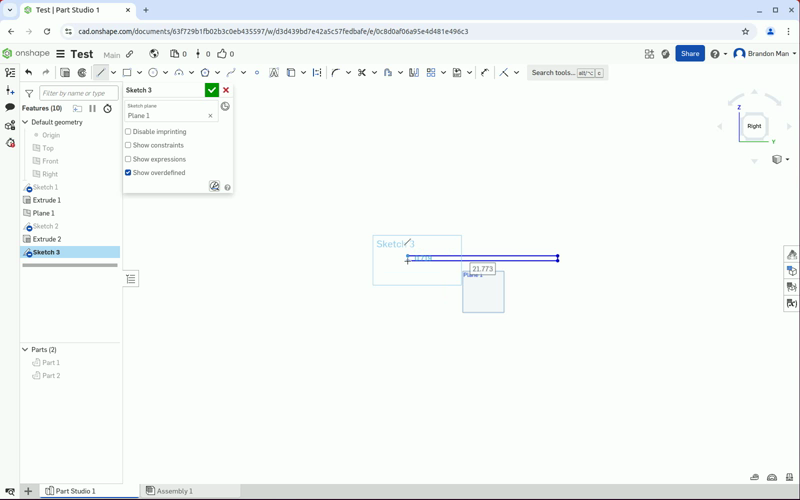
scroll(6)
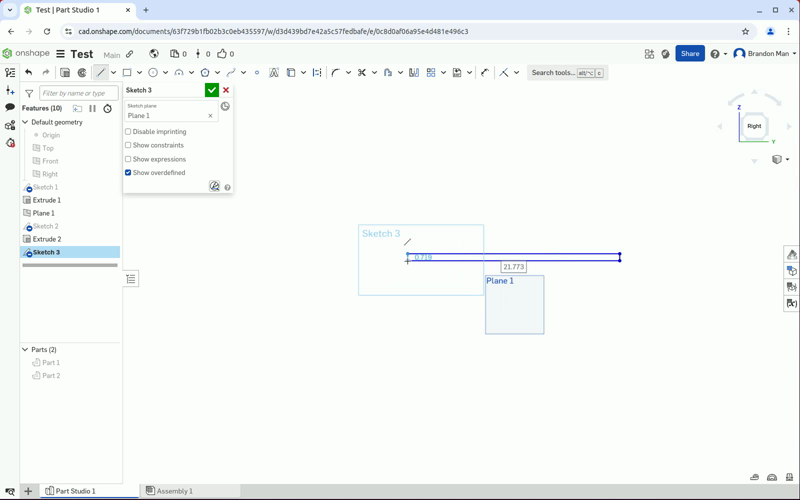
scroll(6)
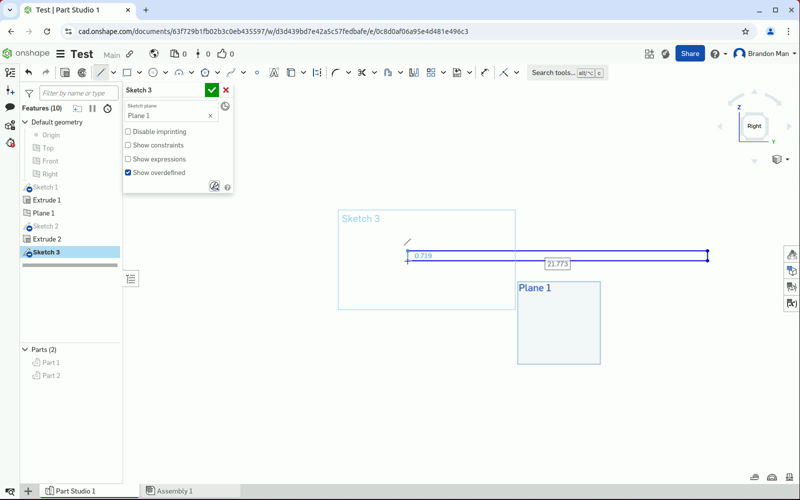
scroll(6)
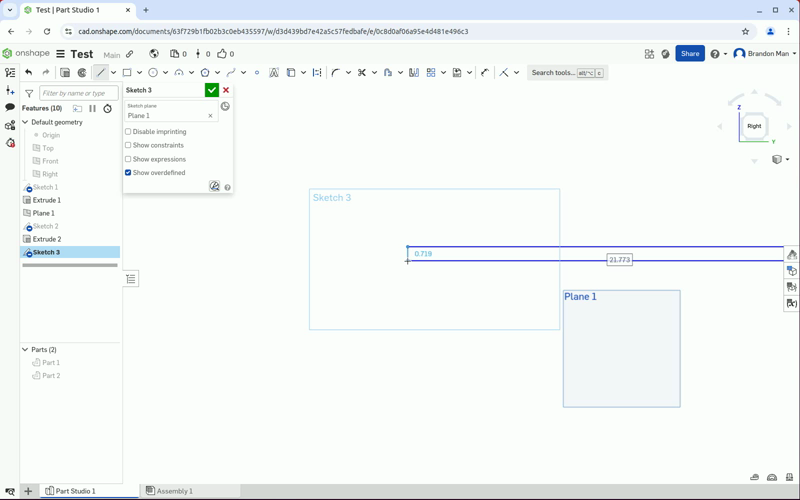
scroll(6)
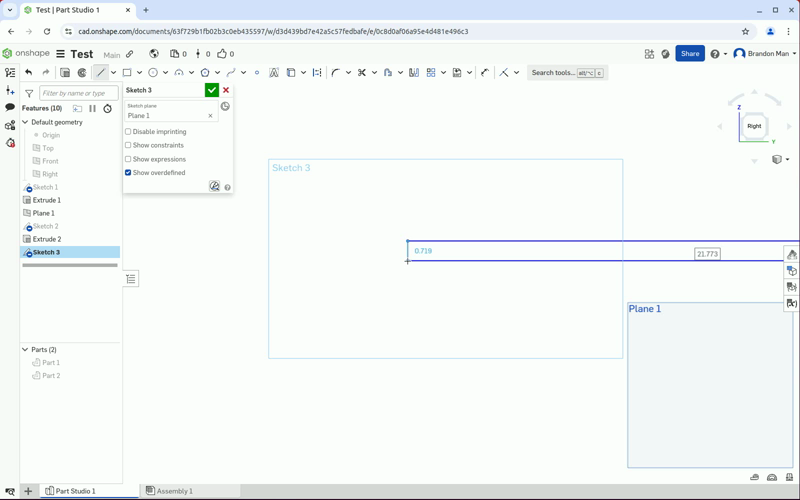
scroll(6)
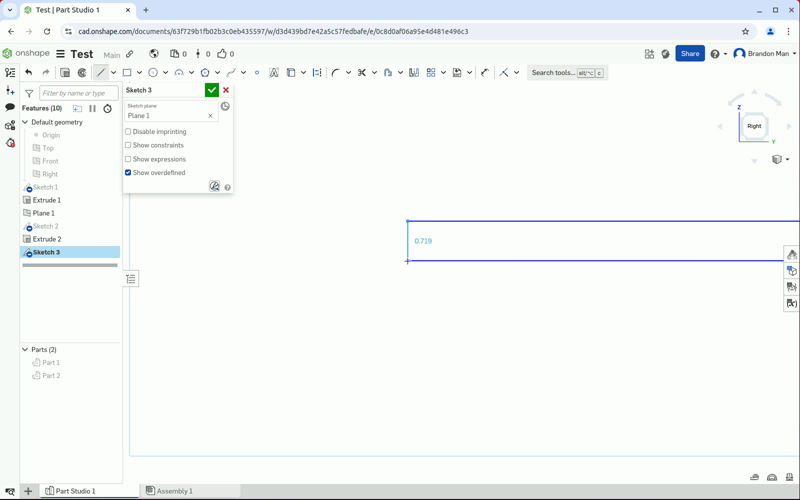
key_up(shift)
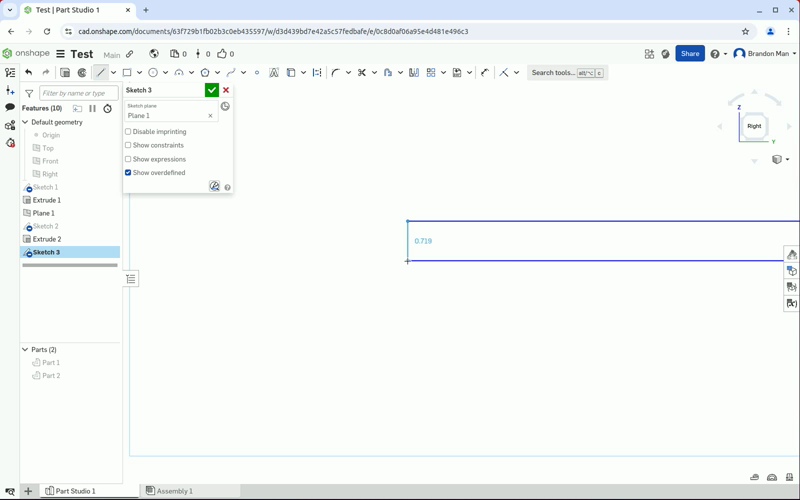
click(407, 260)
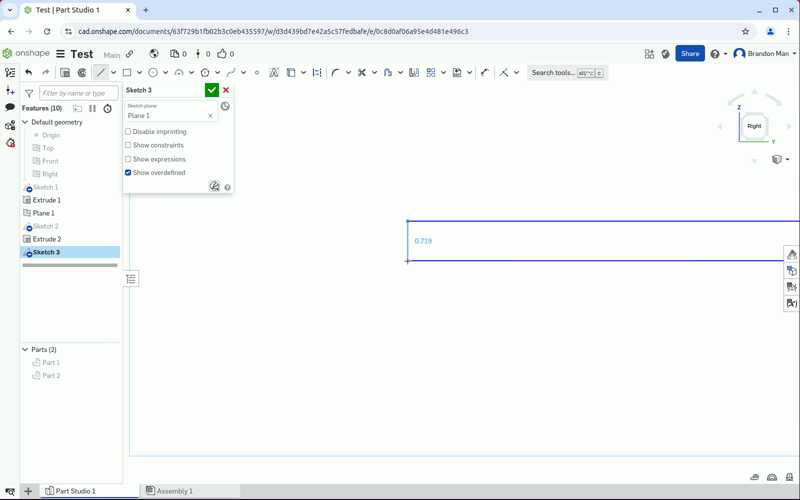
scroll(-6)
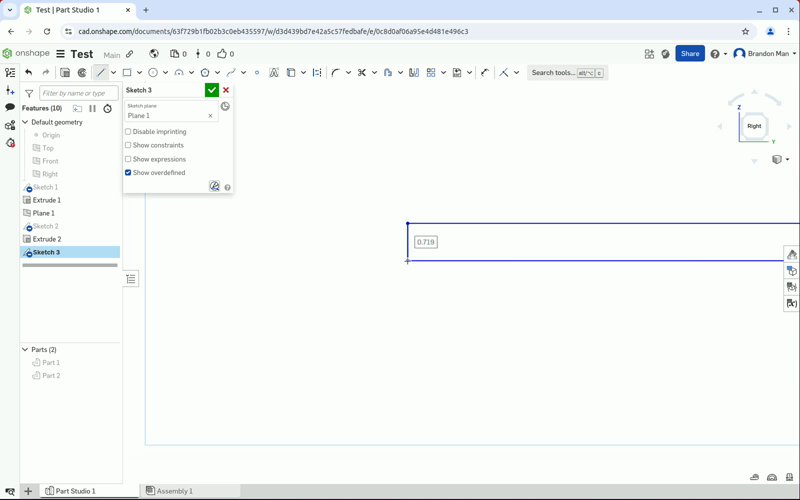
scroll(-6)
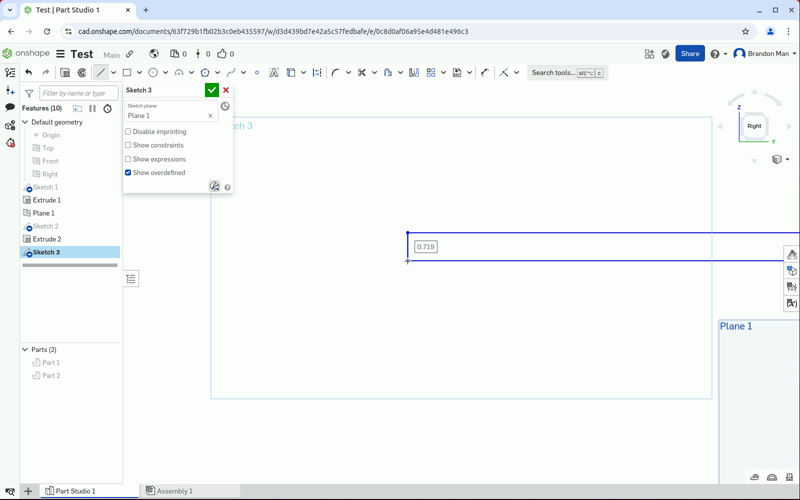
scroll(-6)
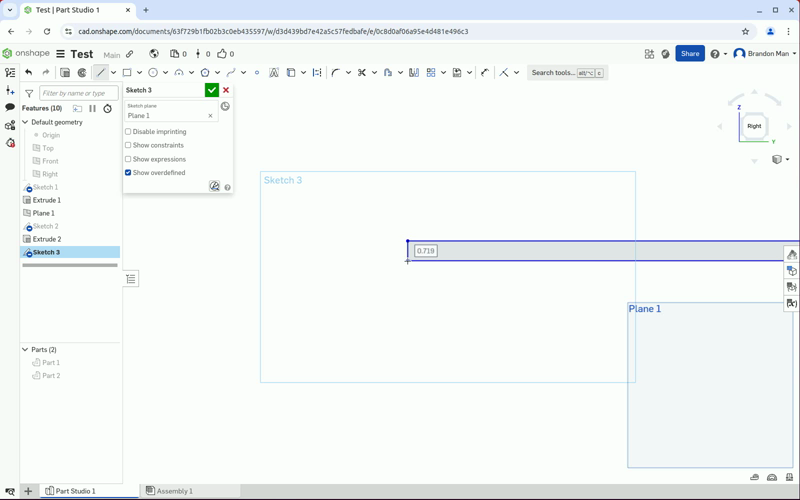
scroll(-6)
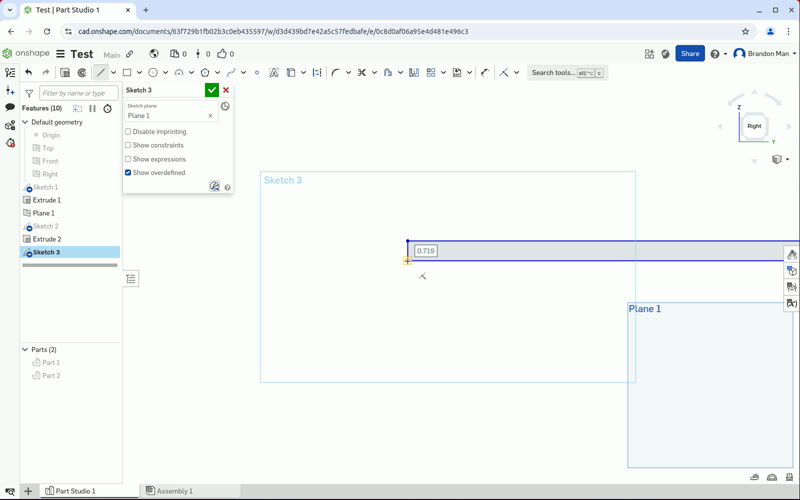
scroll(-6)
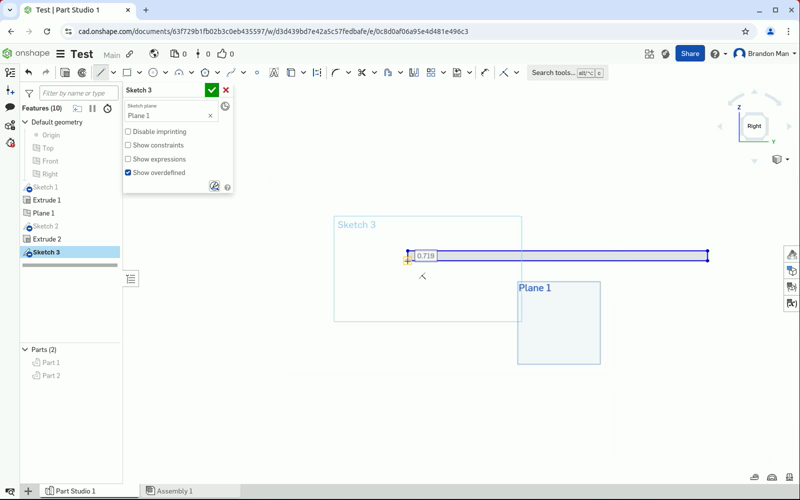
scroll(-6)
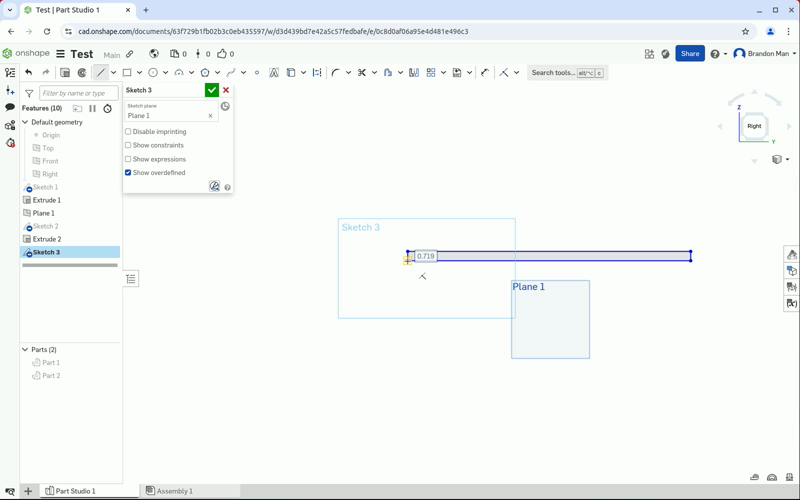
scroll(-6)
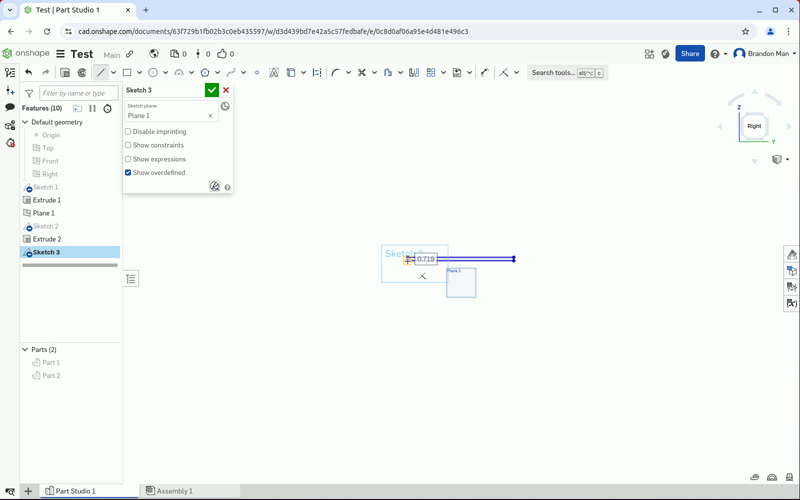
key(esc)
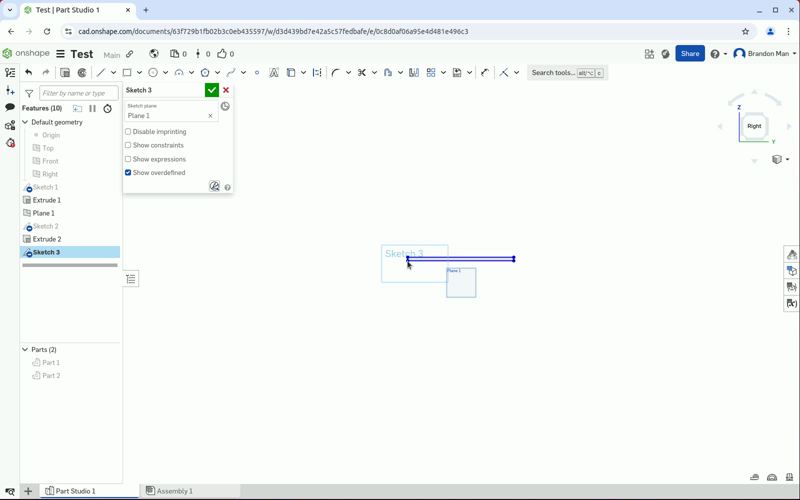
mouse_move(426, 260)
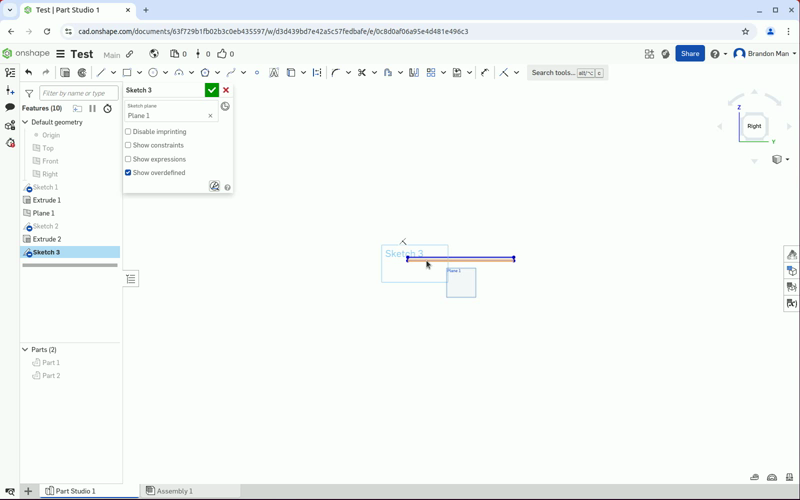
scroll(6)
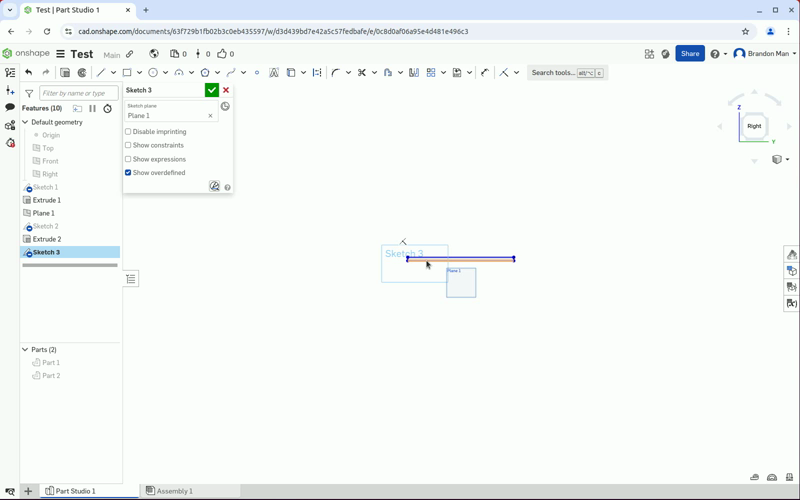
scroll(6)
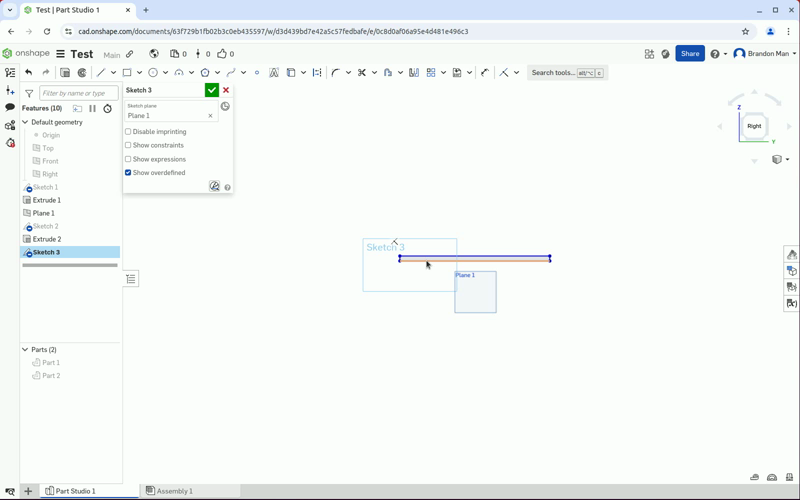
scroll(6)
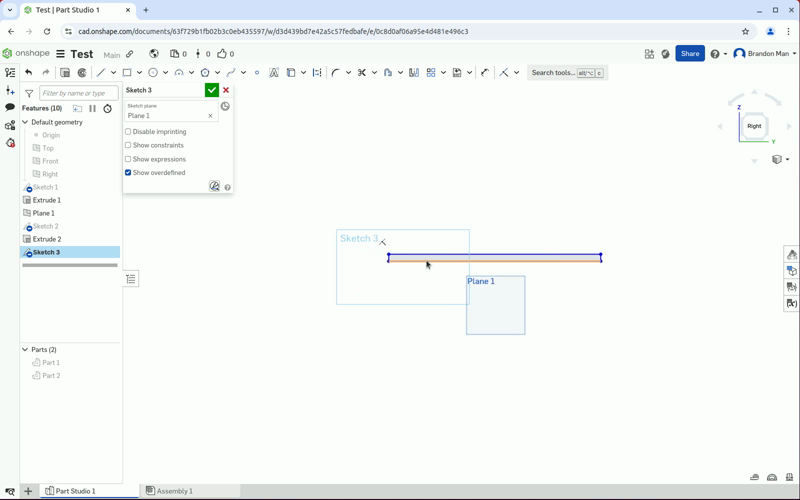
scroll(6)
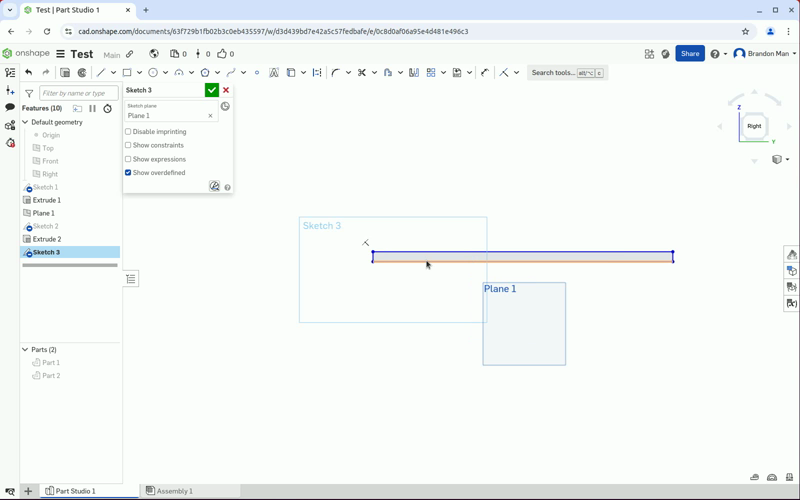
scroll(6)
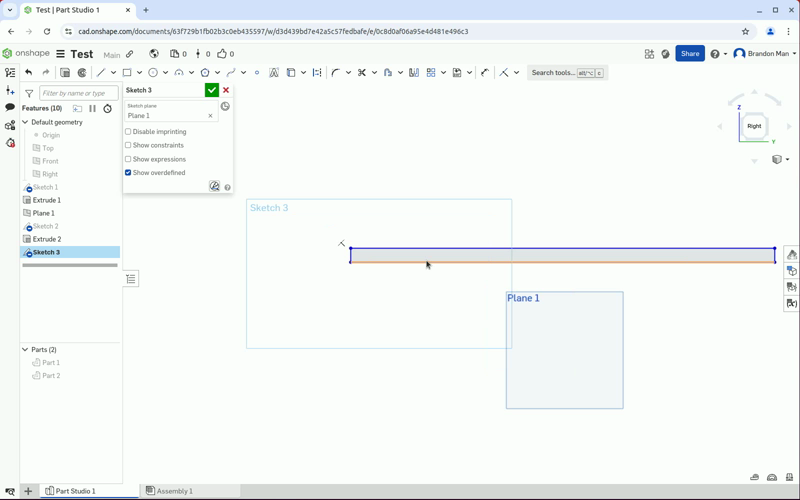
scroll(6)
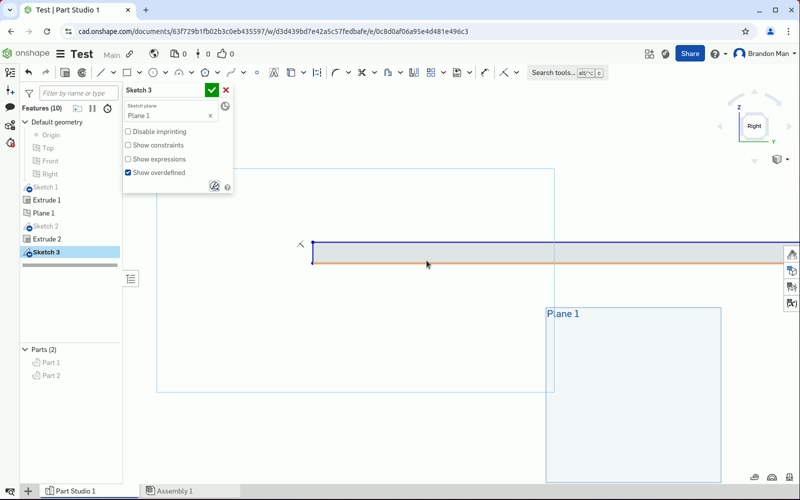
scroll(6)
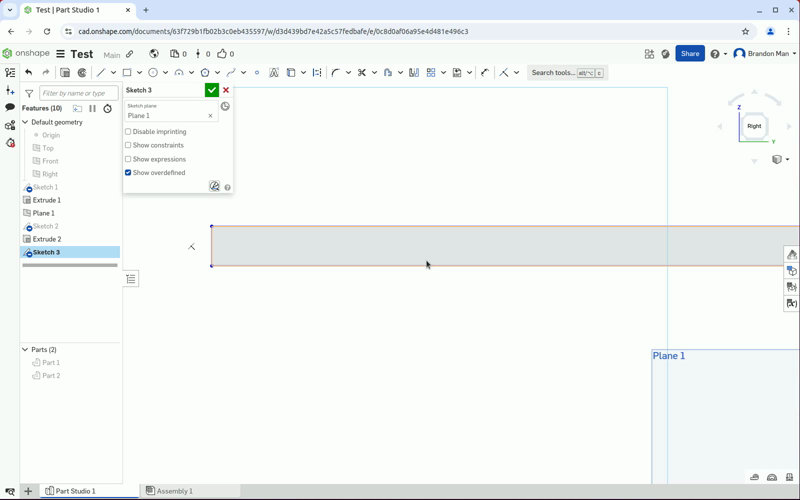
click(426, 260)
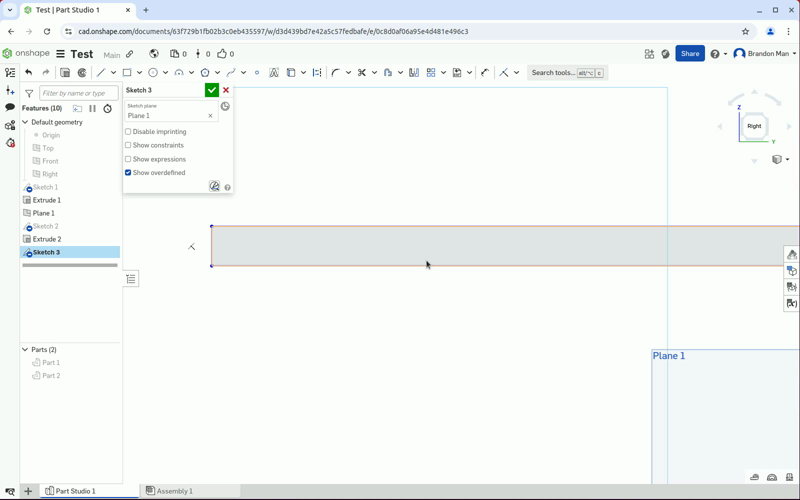
scroll(-6)
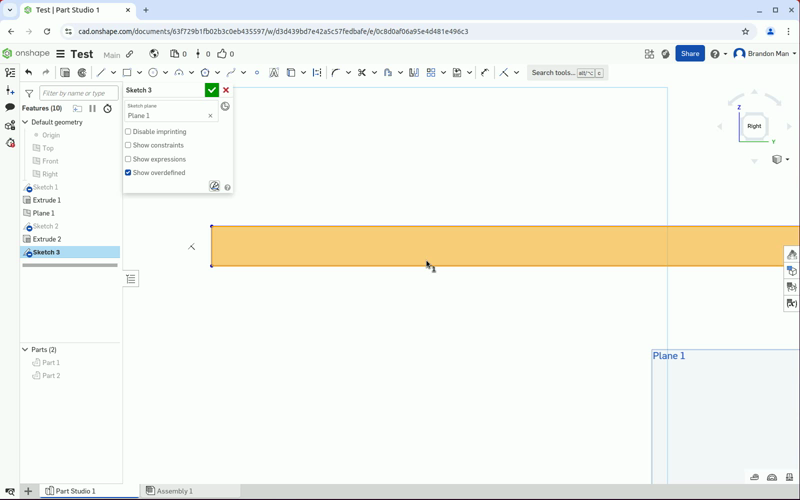
scroll(-6)
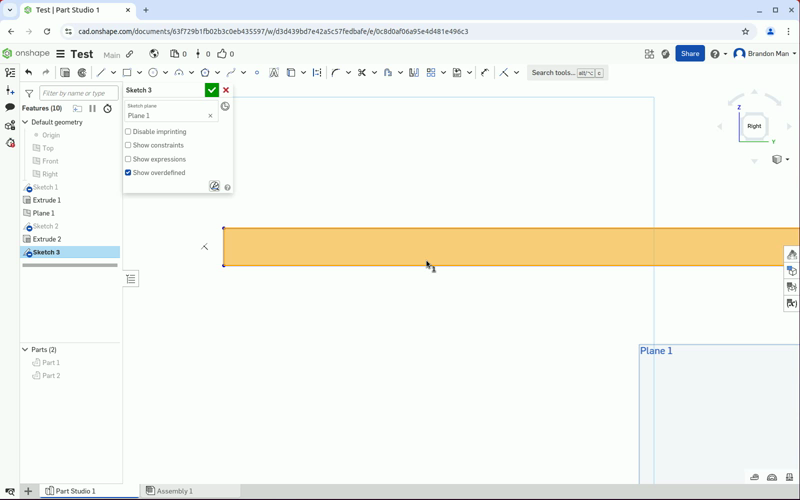
scroll(-6)
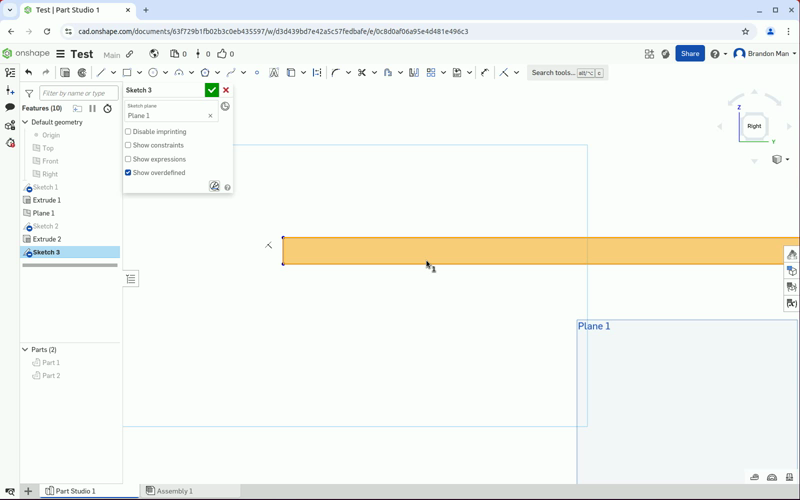
scroll(-6)
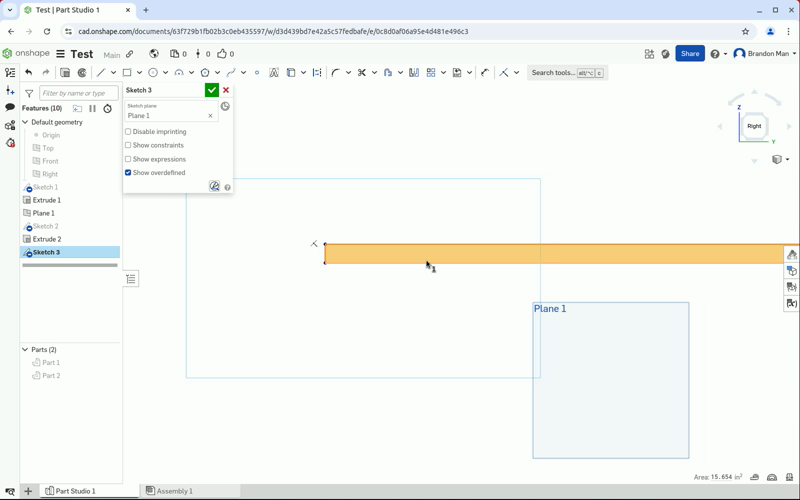
scroll(-6)
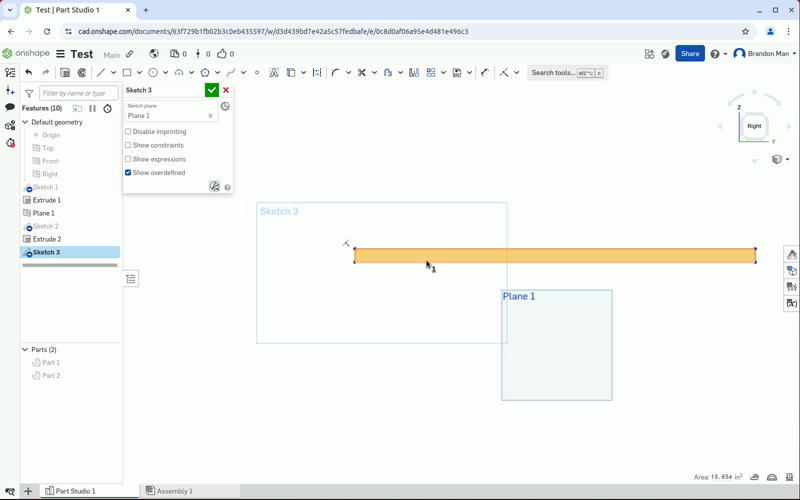
scroll(-6)
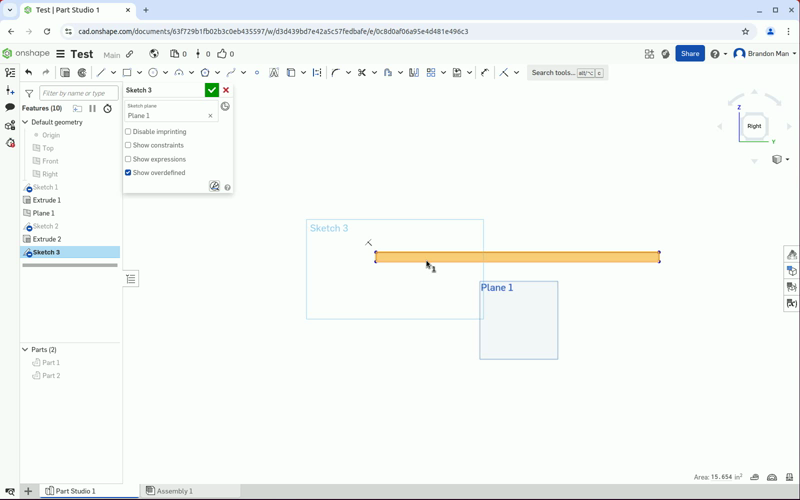
scroll(-6)
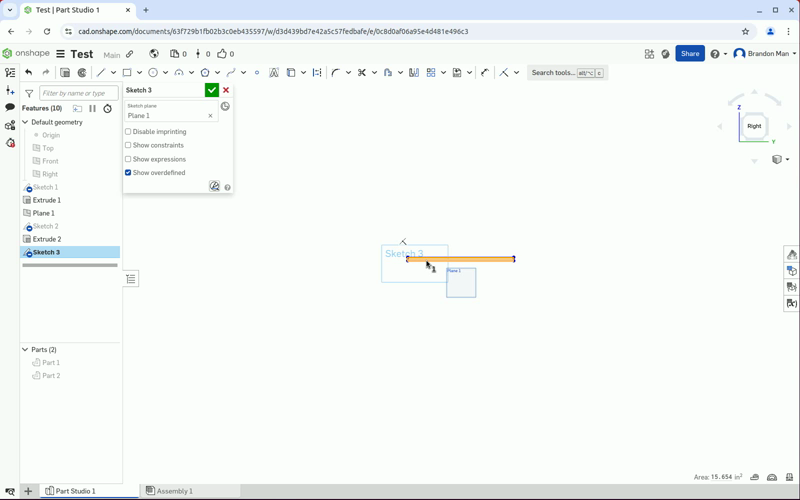
mouse_move(73, 352)
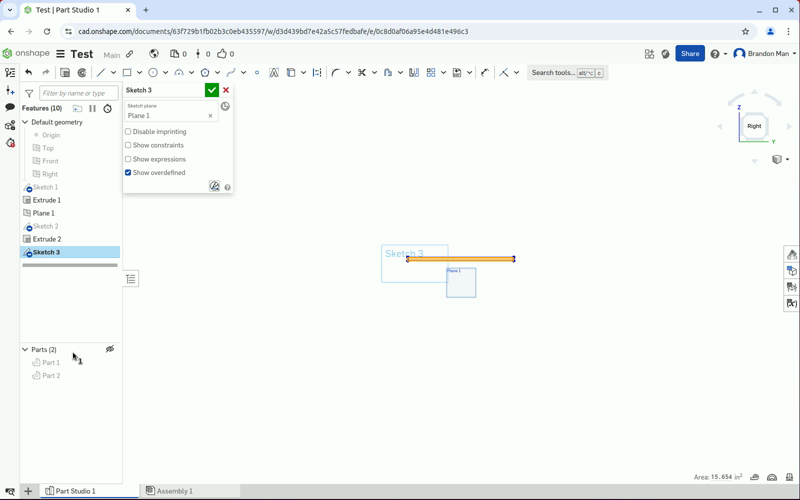
key(shift+y)
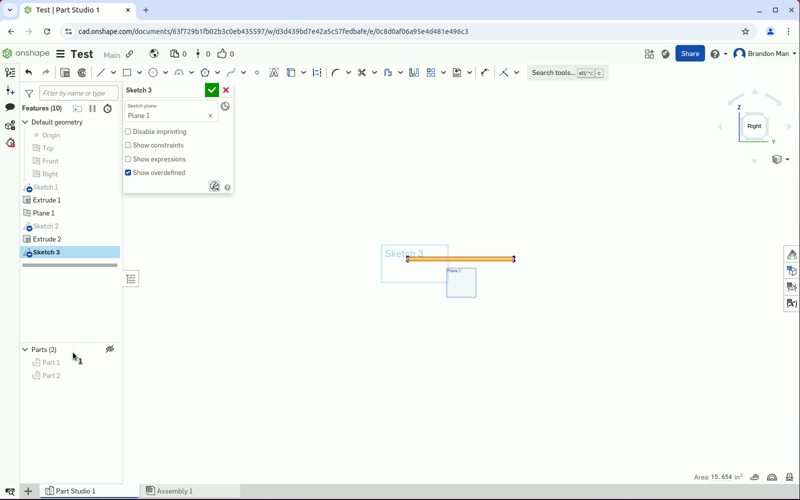
key(shift+e)
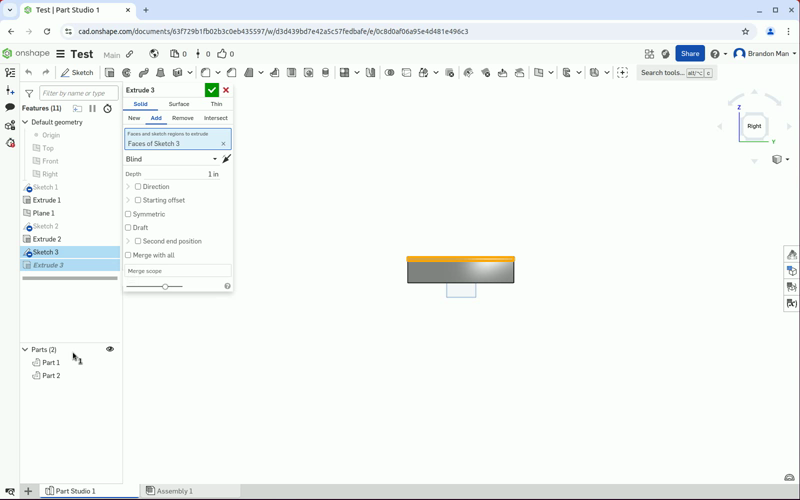
mouse_move(143, 106)
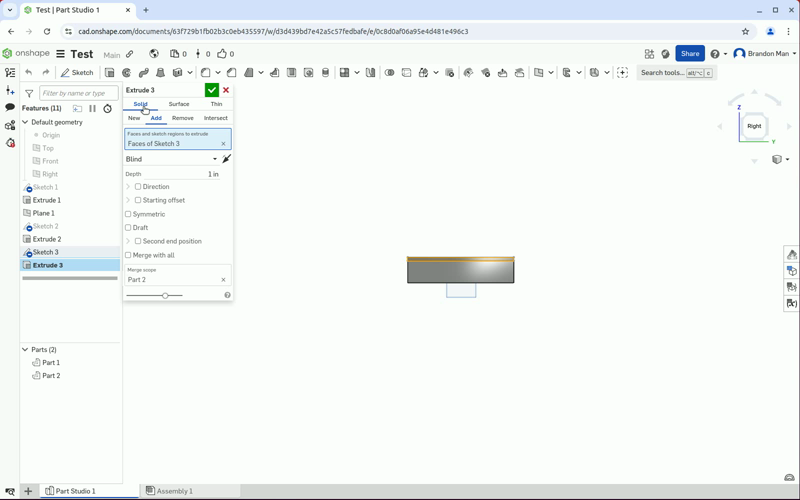
click(143, 106)
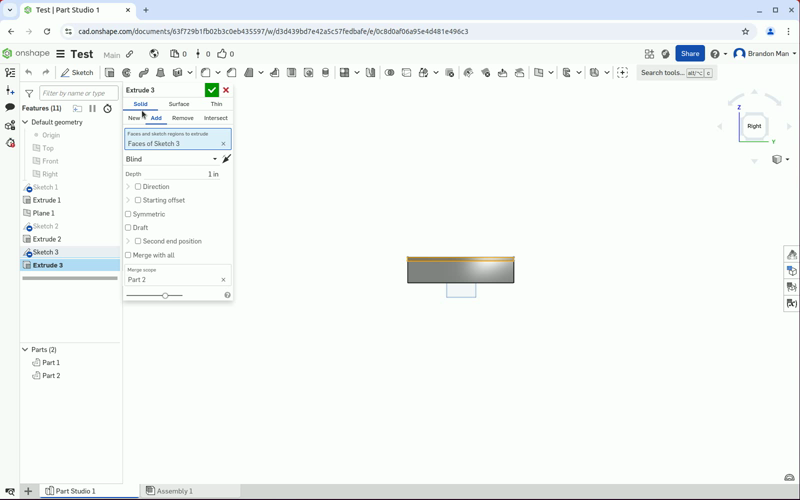
mouse_move(137, 120)
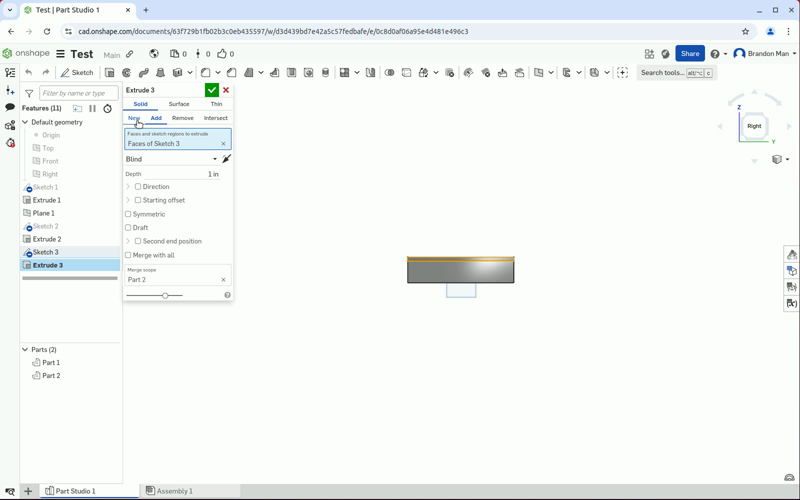
click(137, 120)
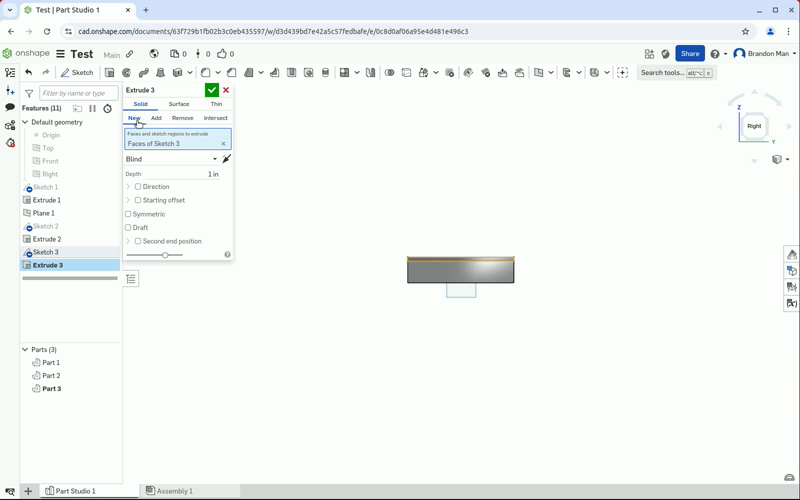
key(tab, 4)
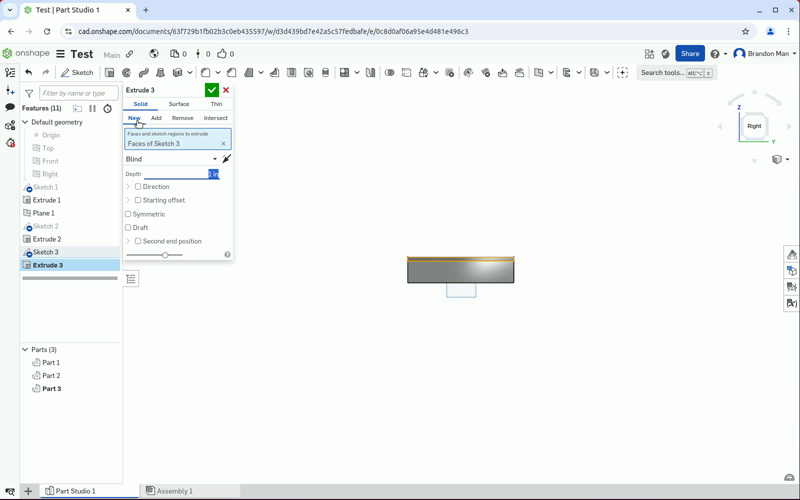
text(0.722)
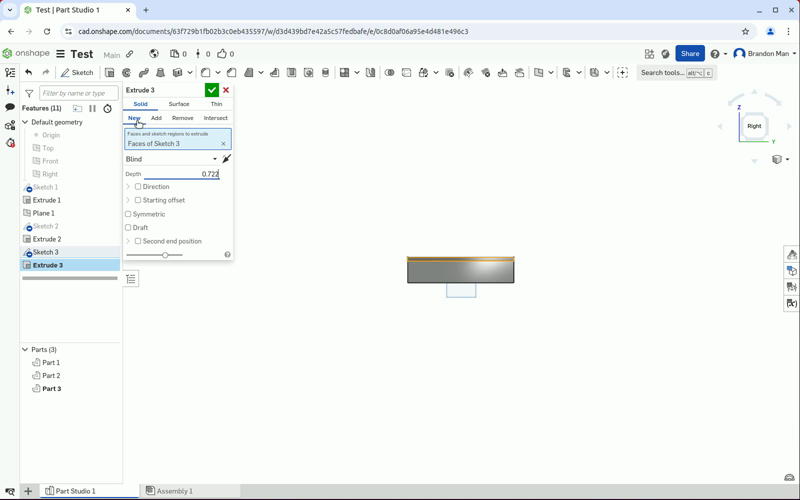
key(enter)
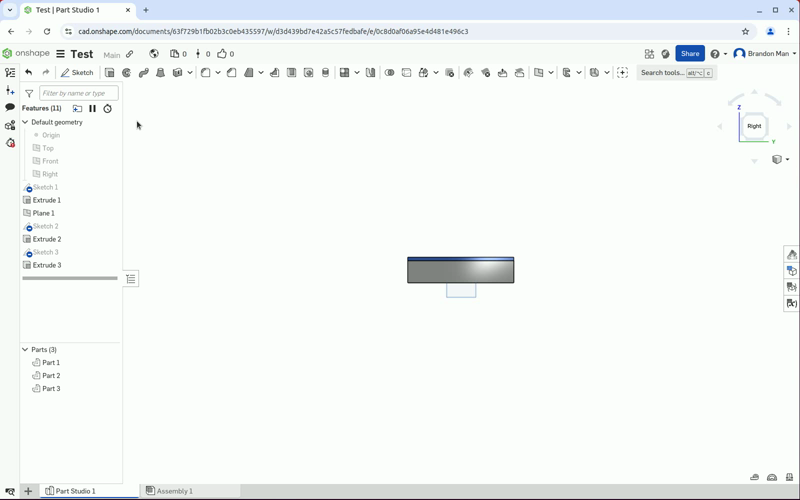
key(shift+h)
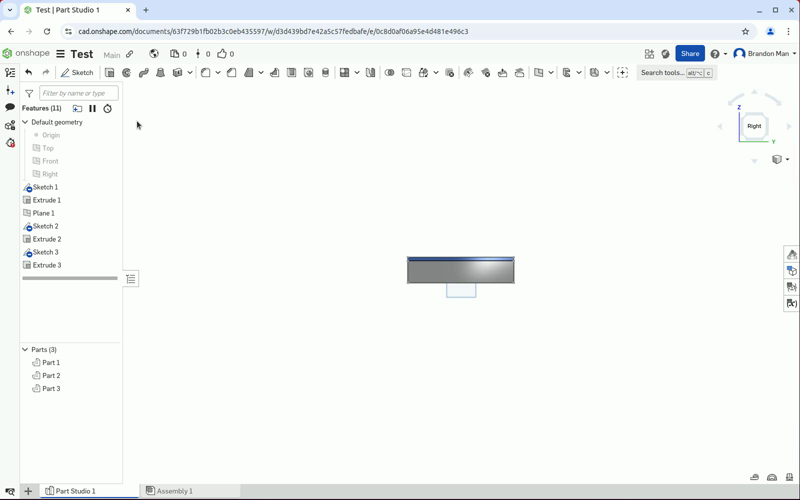
key(shift+h)
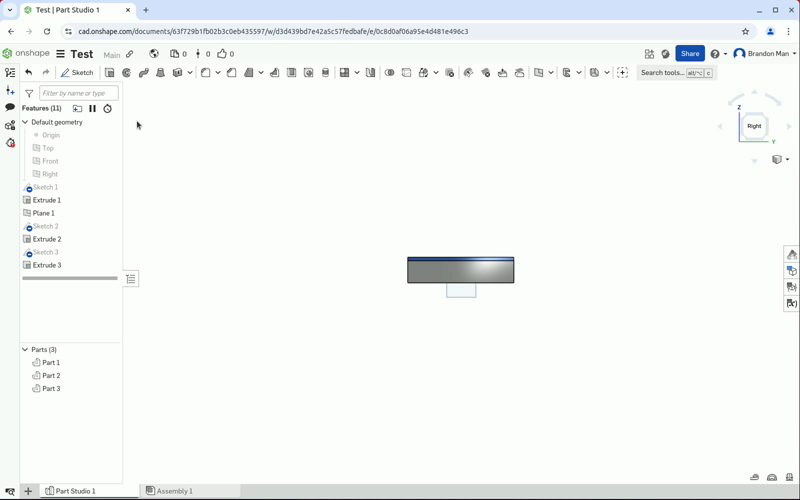
mouse_move(73, 189)
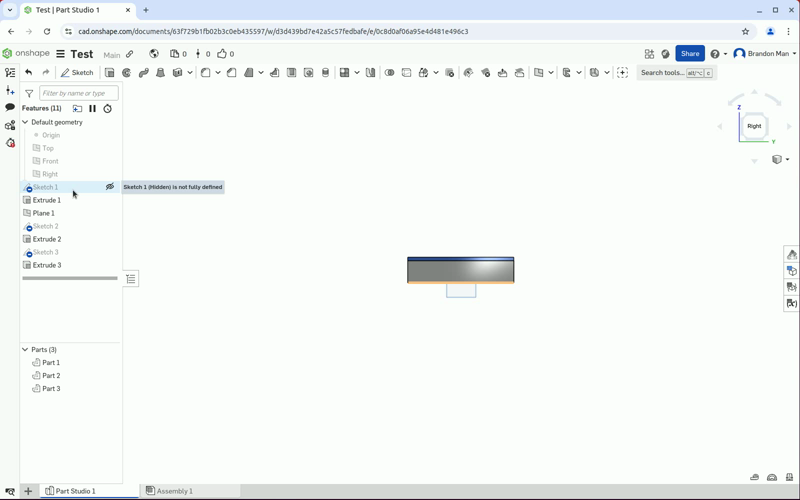
click(73, 189)
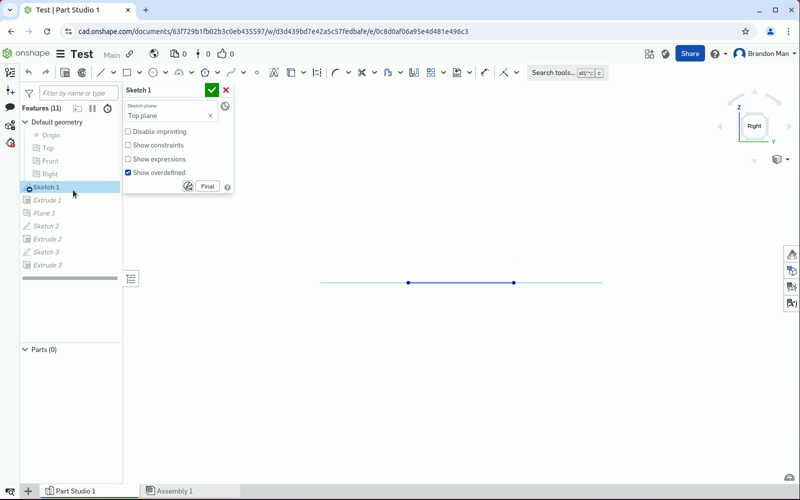
mouse_move(229, 92)
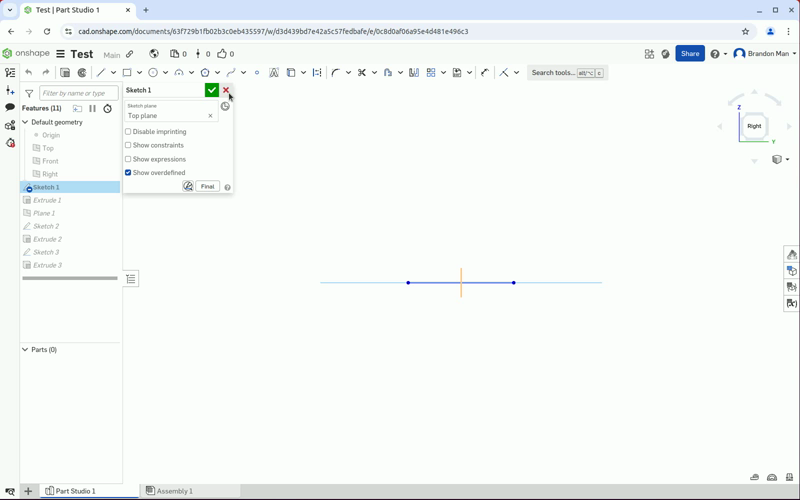
click(229, 92)
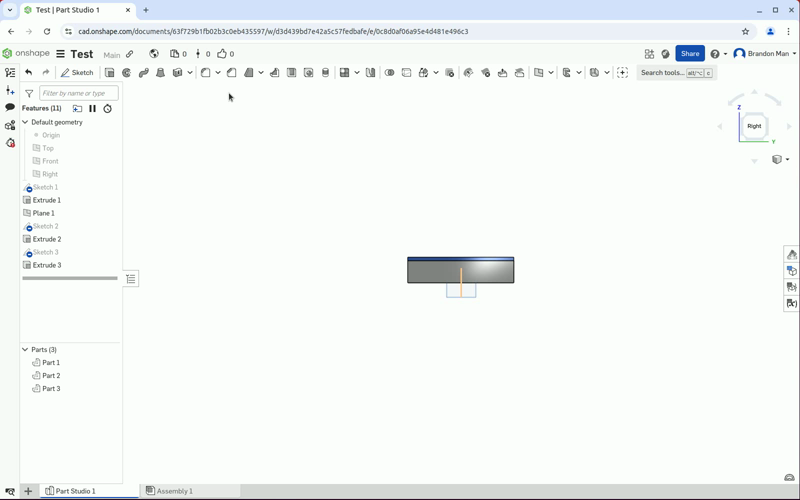
mouse_move(73, 352)
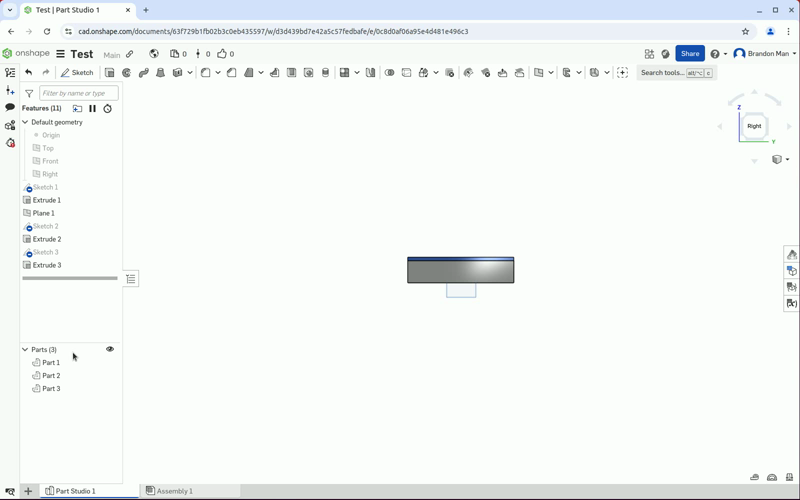
key(y)
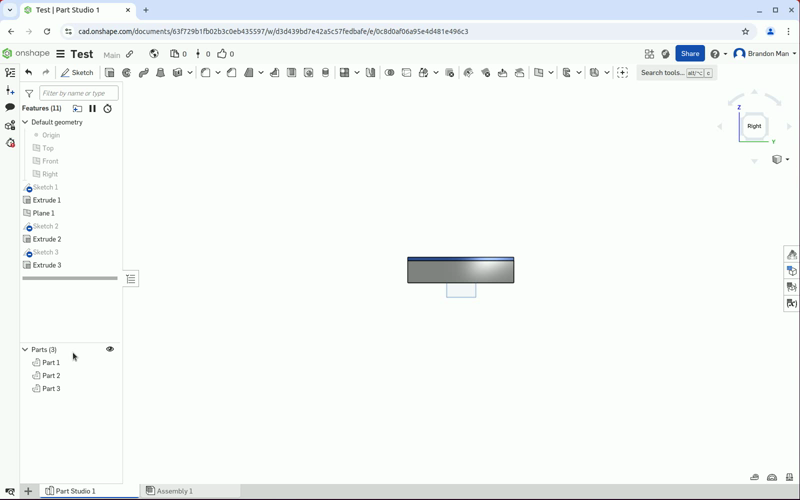
key(shift+p)
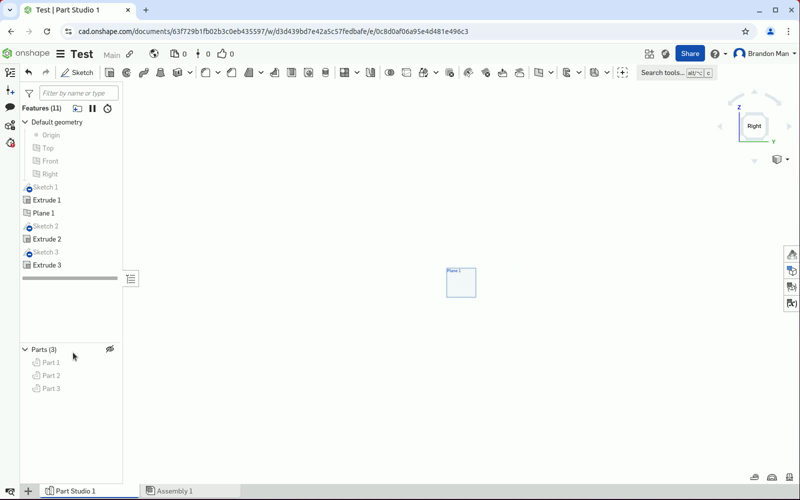
key(space)
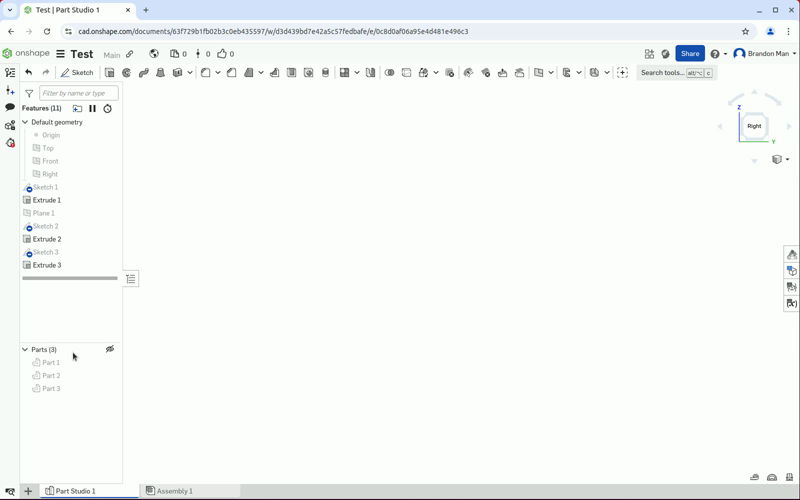
key_down(shift)
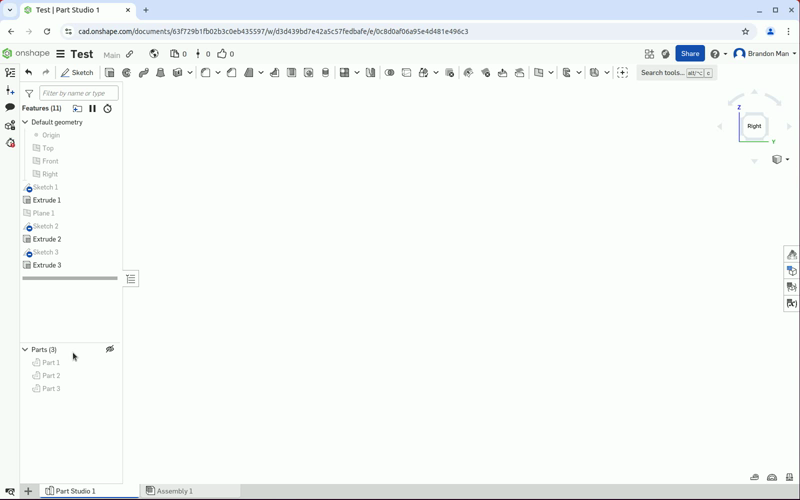
key(right)
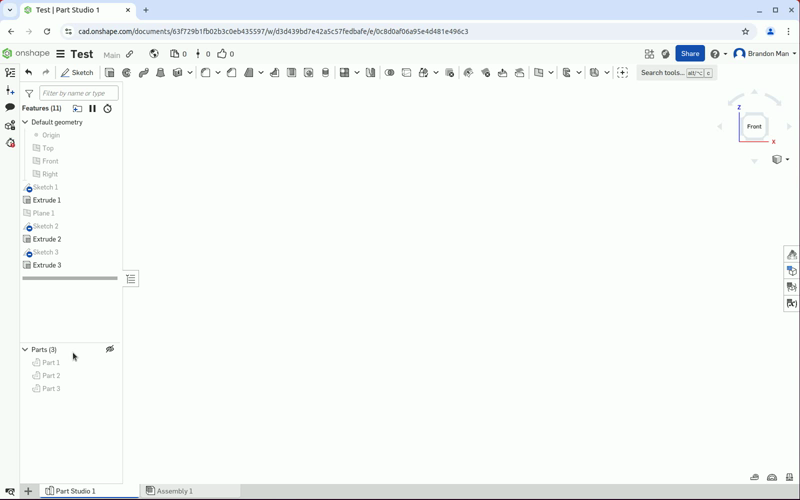
key_up(shift)
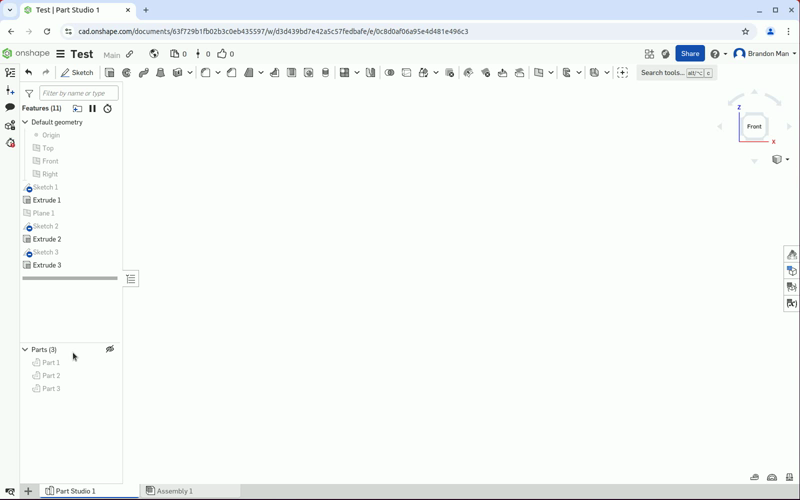
mouse_move(73, 352)
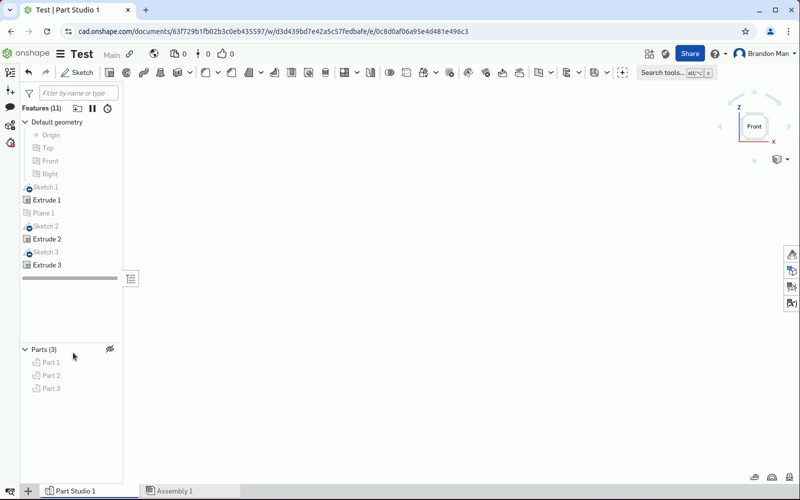
key(shift+y)
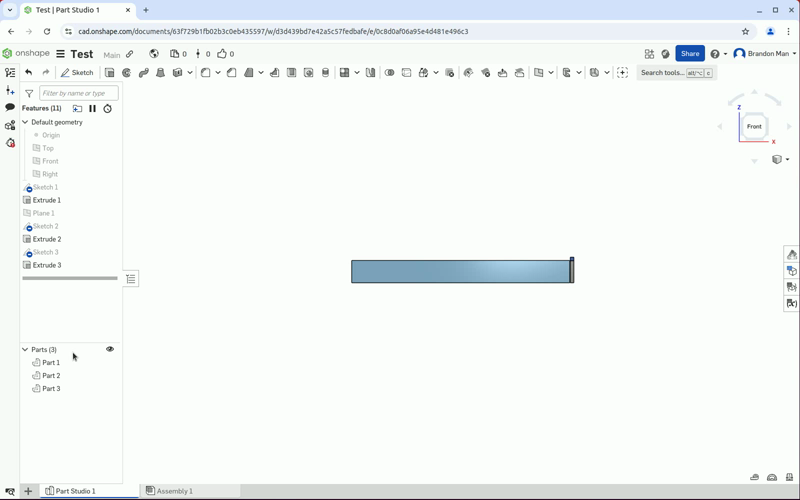
mouse_move(541, 75)
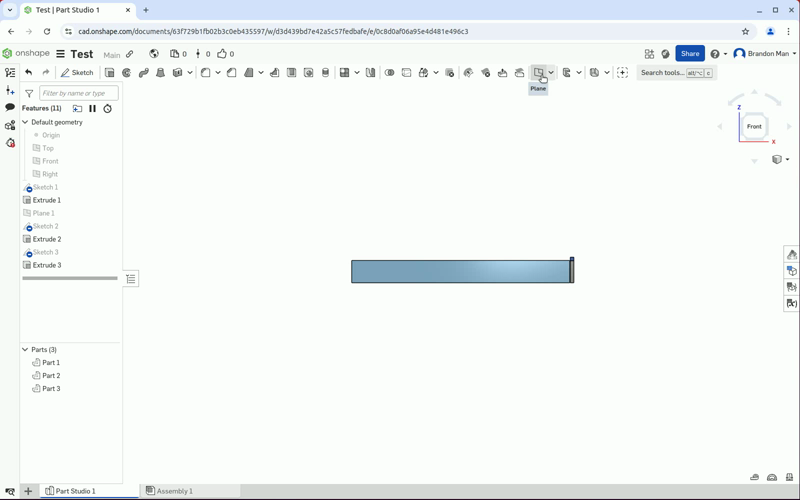
click(541, 75)
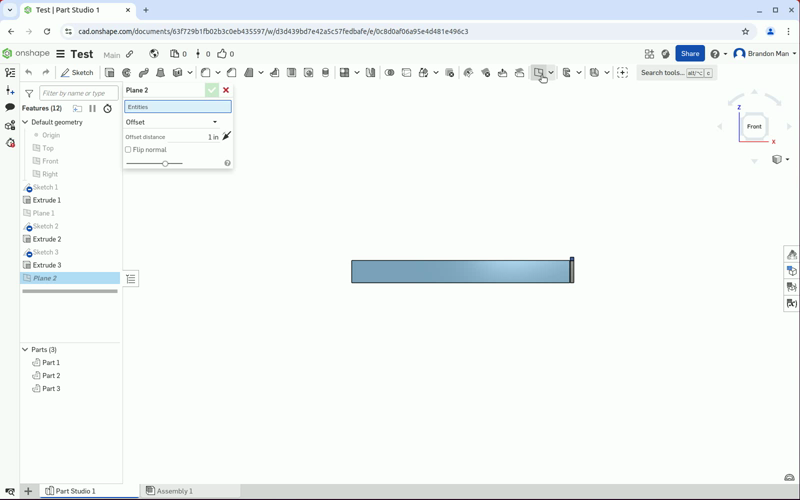
mouse_move(73, 163)
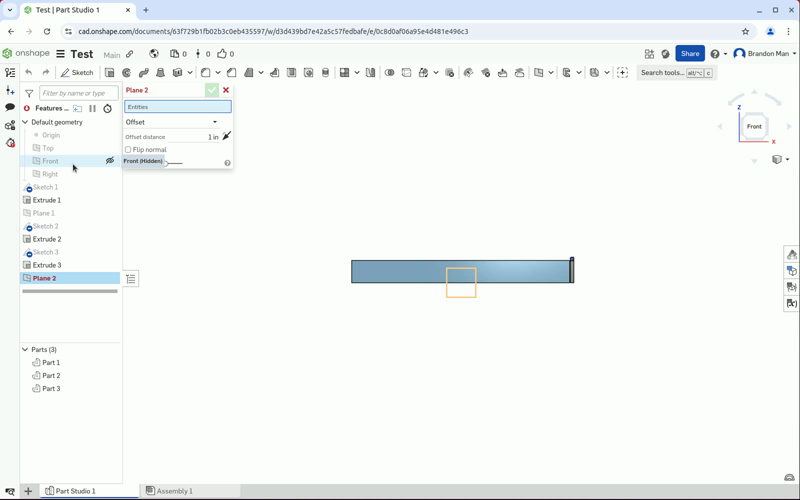
click(73, 163)
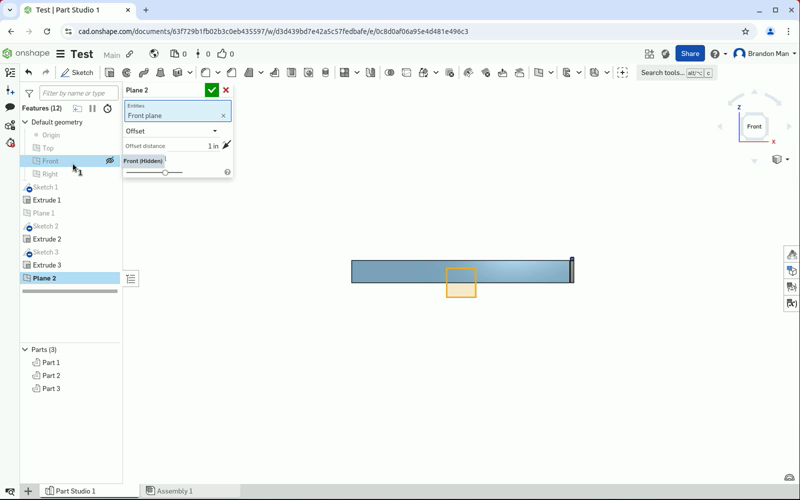
key(tab, 2)
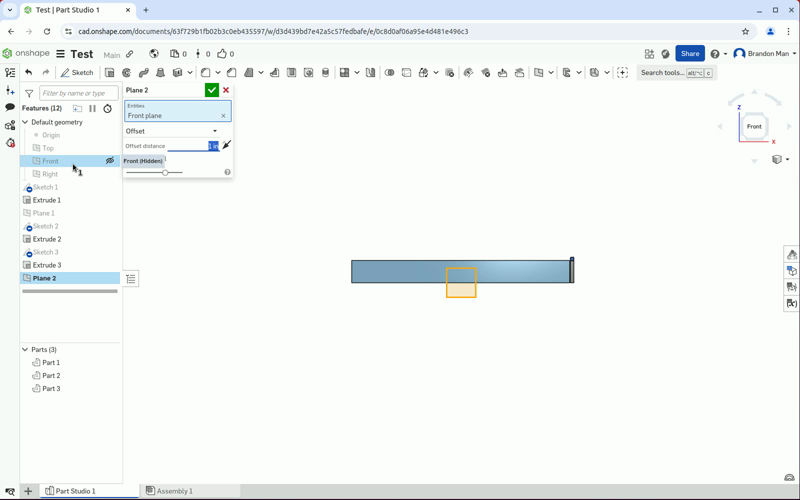
text(10.845)
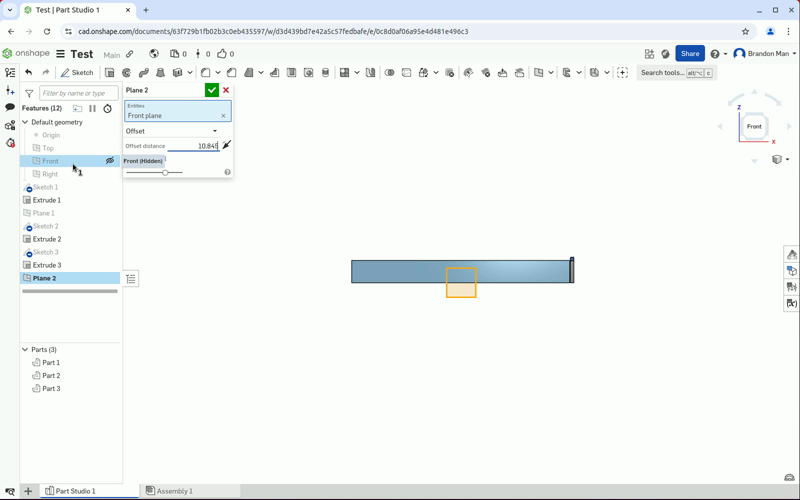
key(enter, 2)
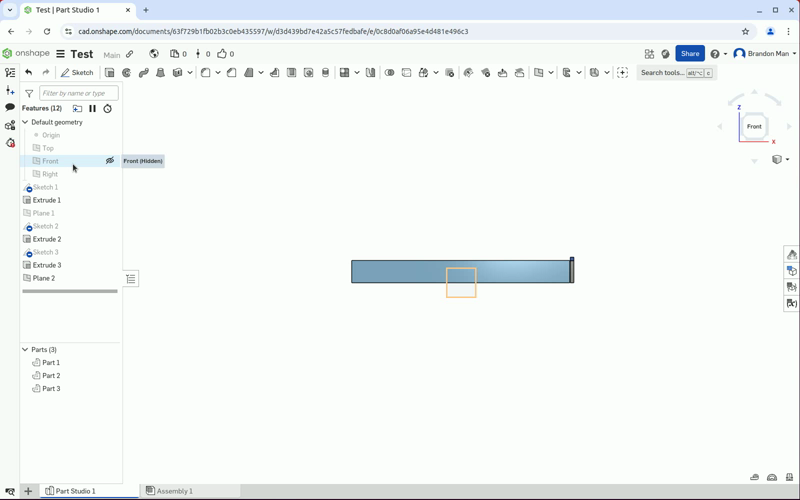
key(shift+s)
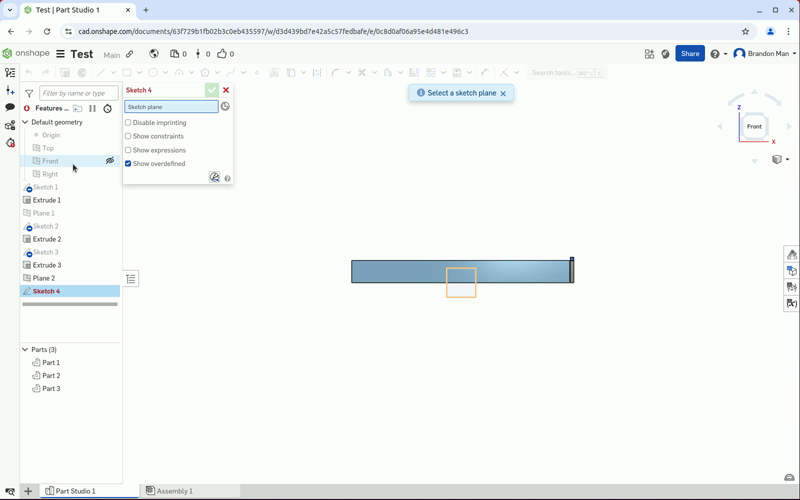
mouse_move(73, 280)
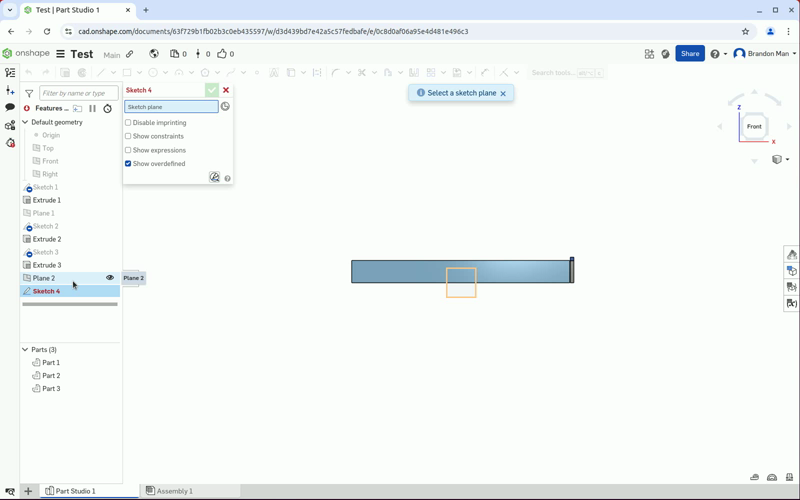
click(73, 280)
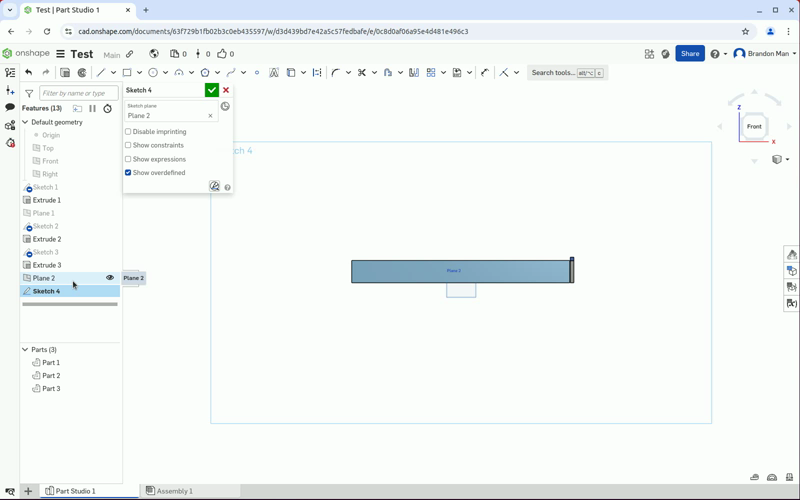
mouse_move(73, 352)
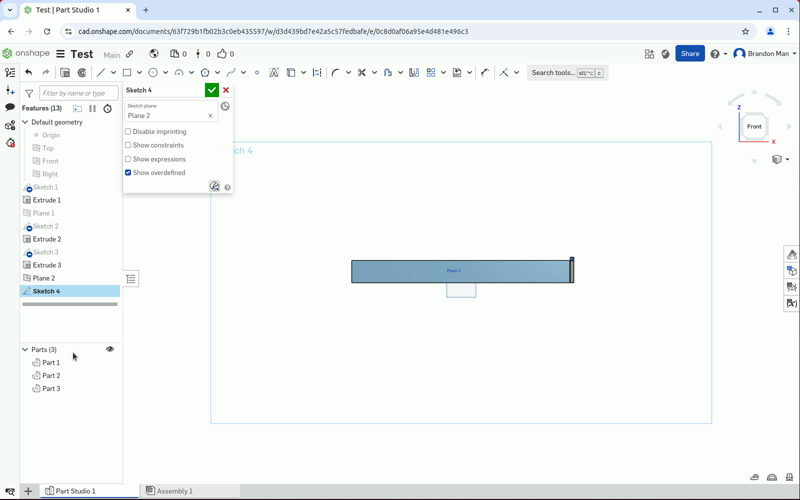
key(y)
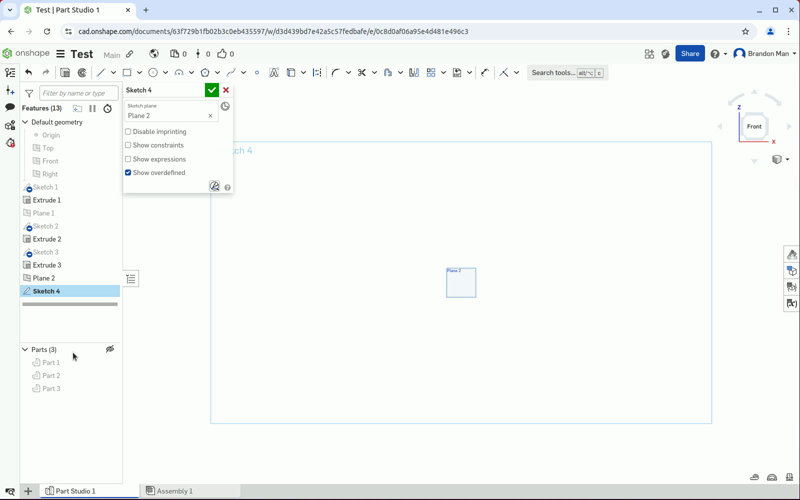
key(l)
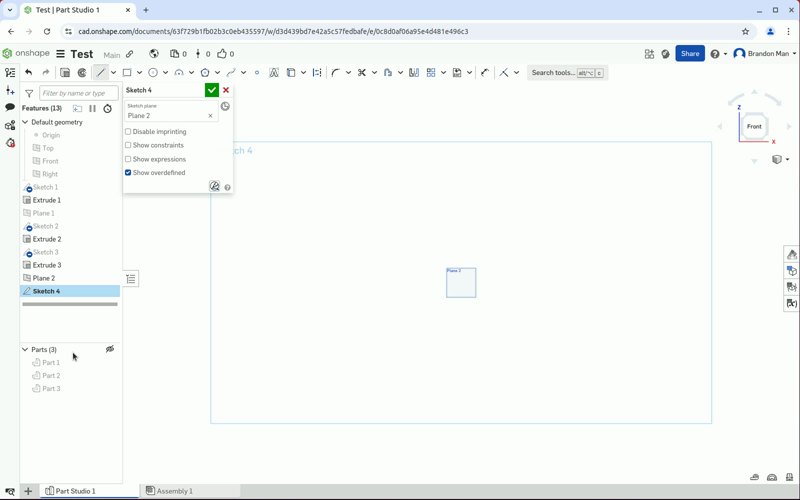
key_down(shift)
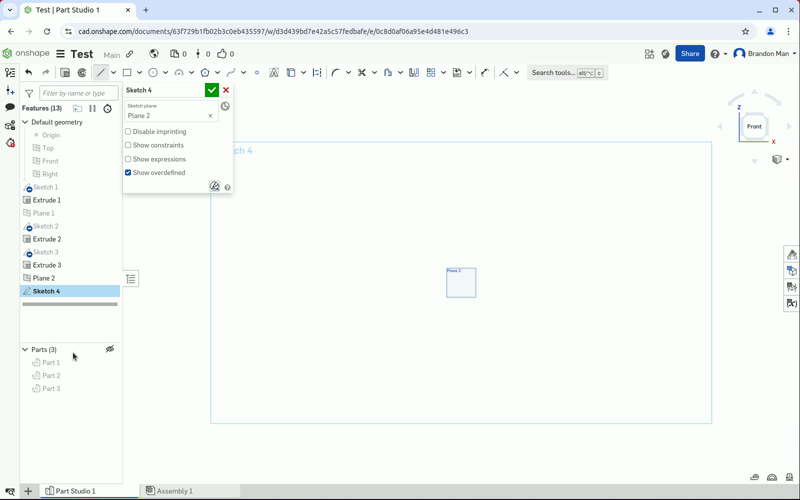
mouse_move(348, 282)
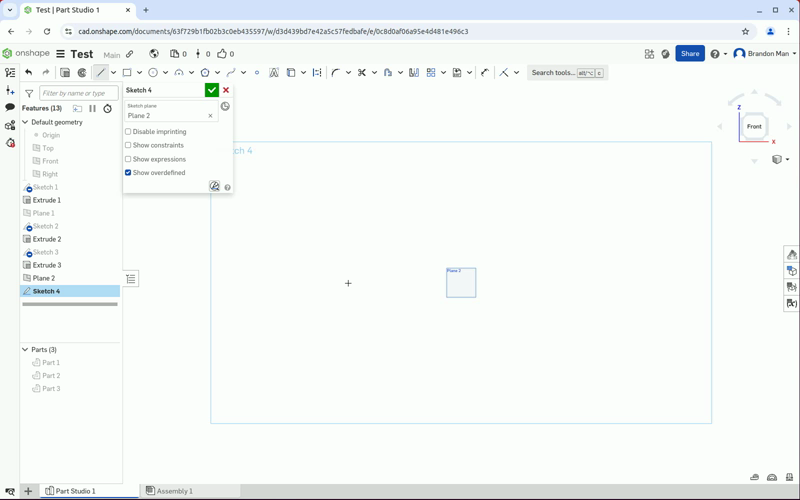
click(348, 282)
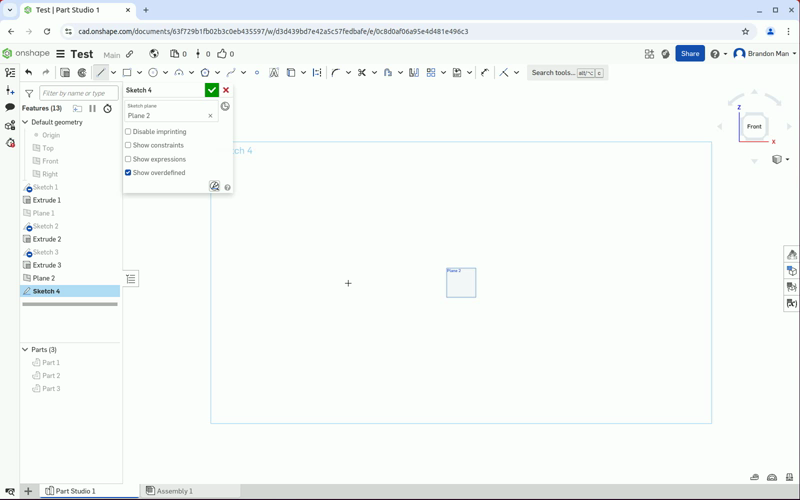
key_up(shift)
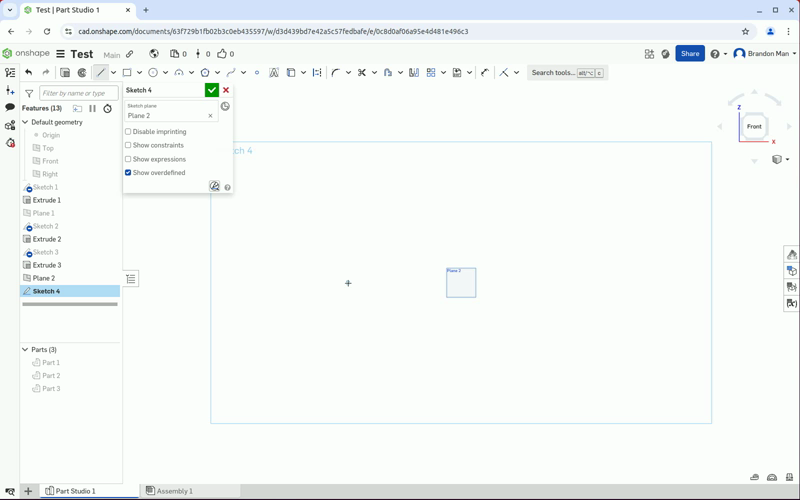
key_down(shift)
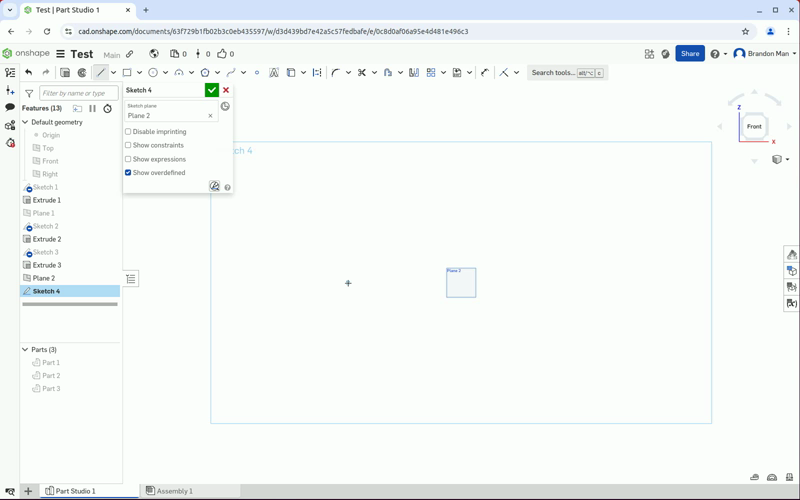
mouse_move(378, 282)
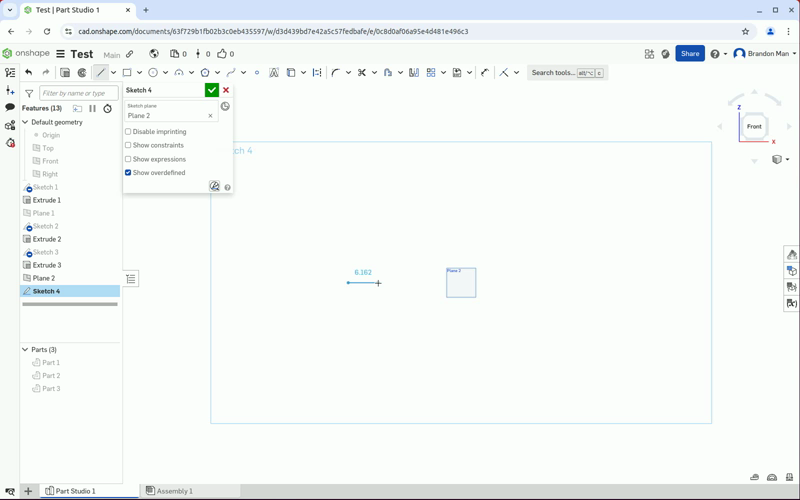
mouse_move(350, 282)
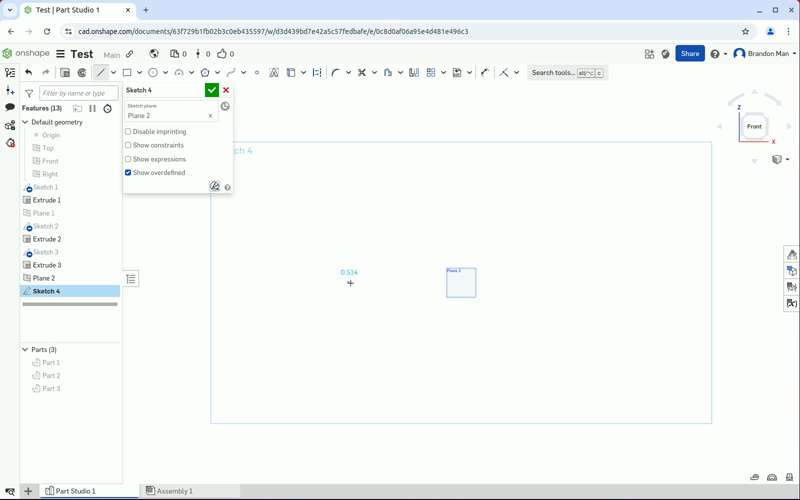
scroll(6)
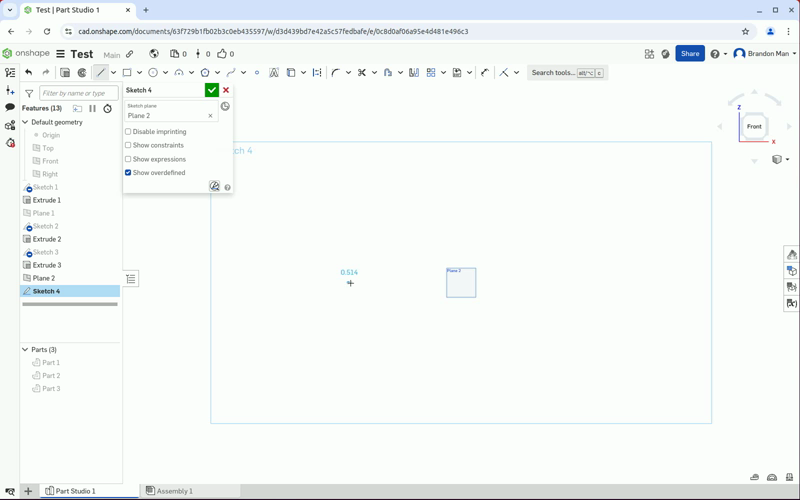
scroll(6)
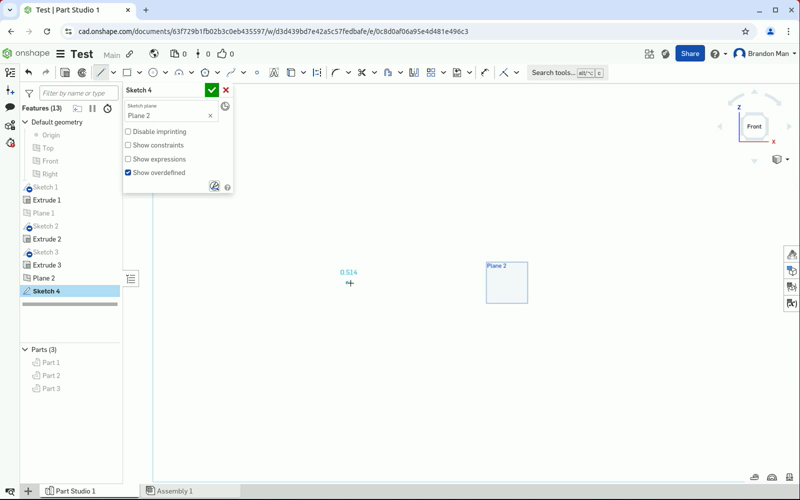
scroll(6)
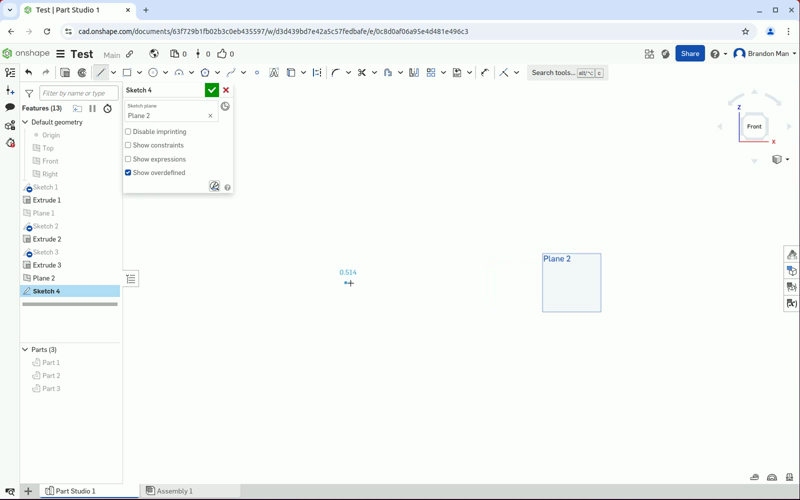
scroll(6)
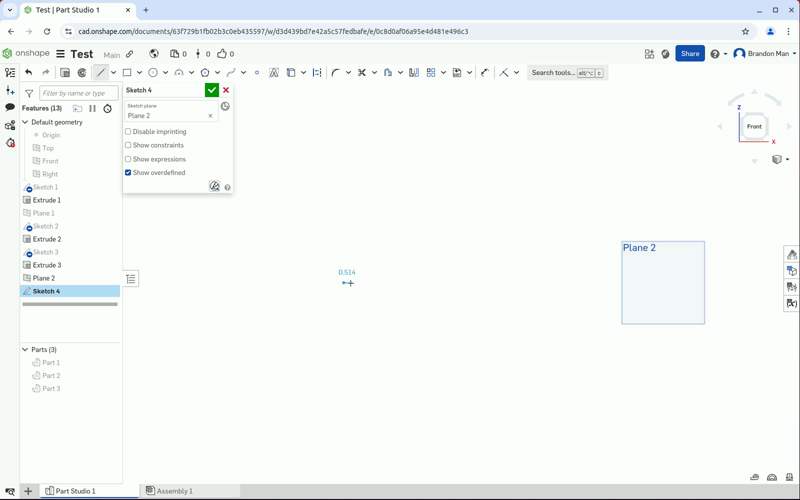
scroll(6)
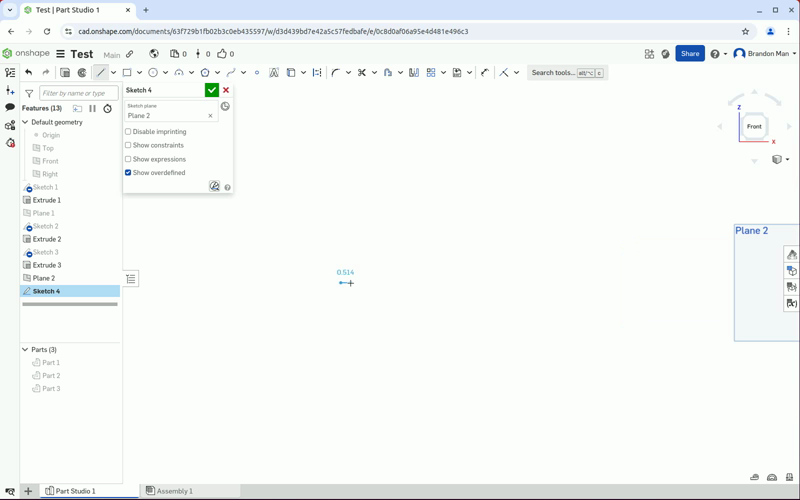
scroll(6)
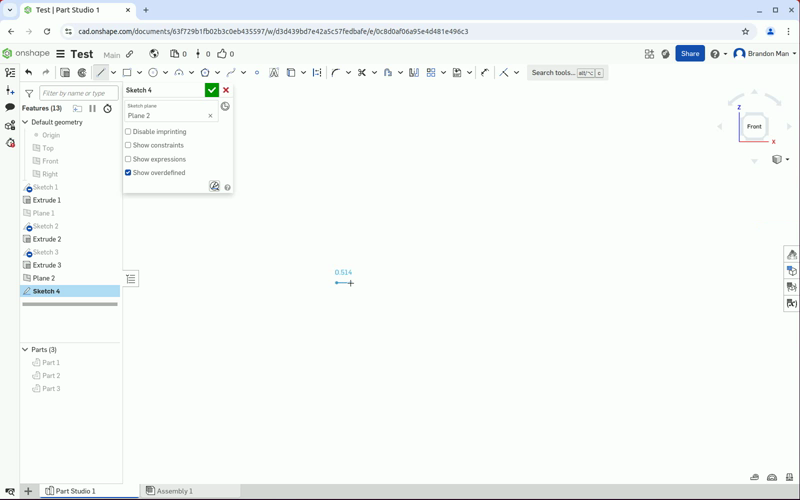
scroll(6)
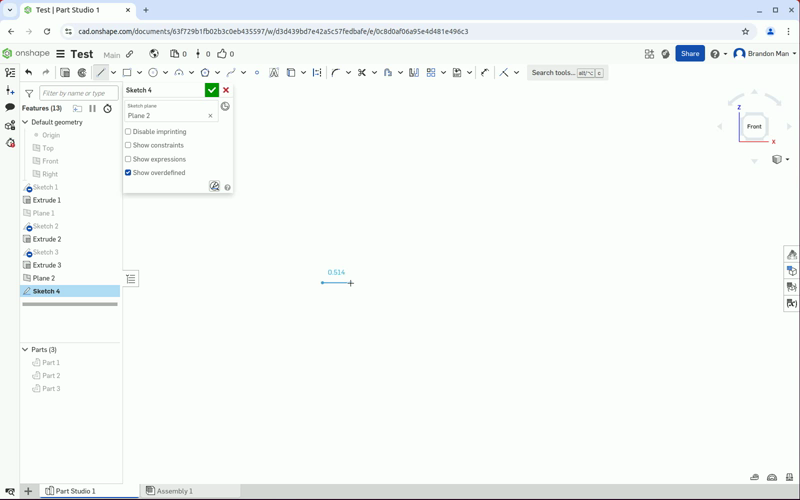
click(350, 282)
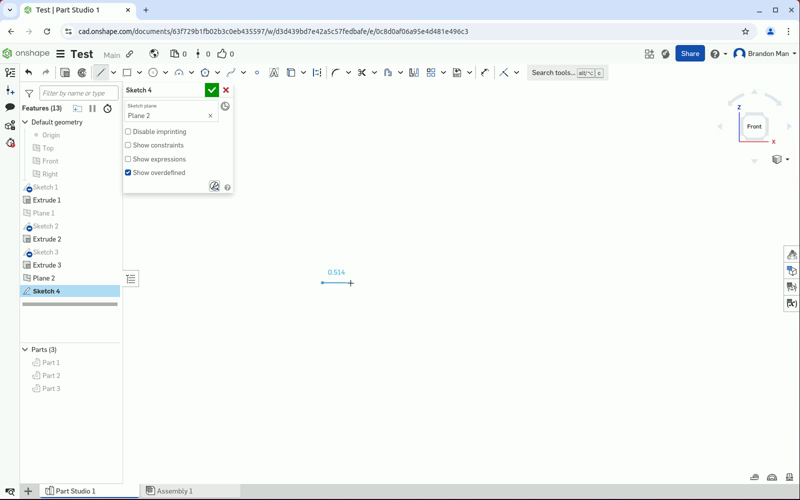
scroll(-6)
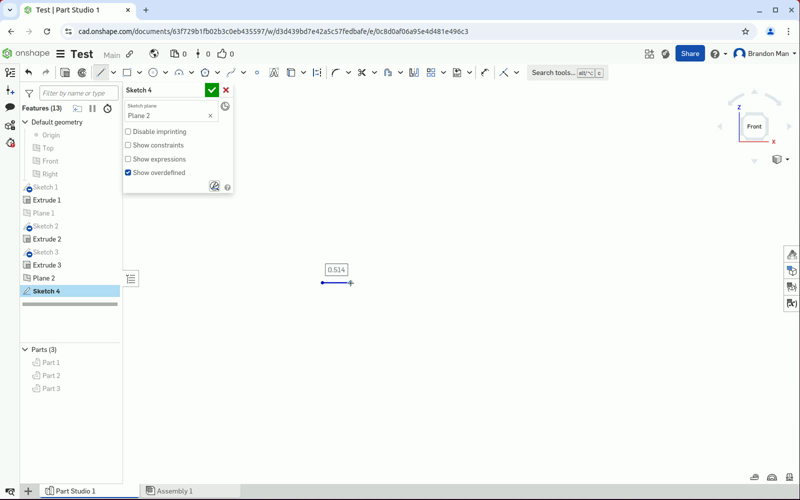
scroll(-6)
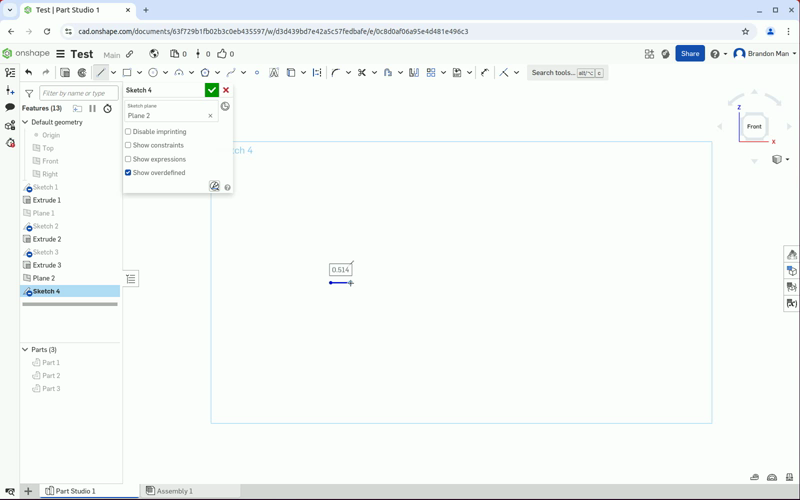
scroll(-6)
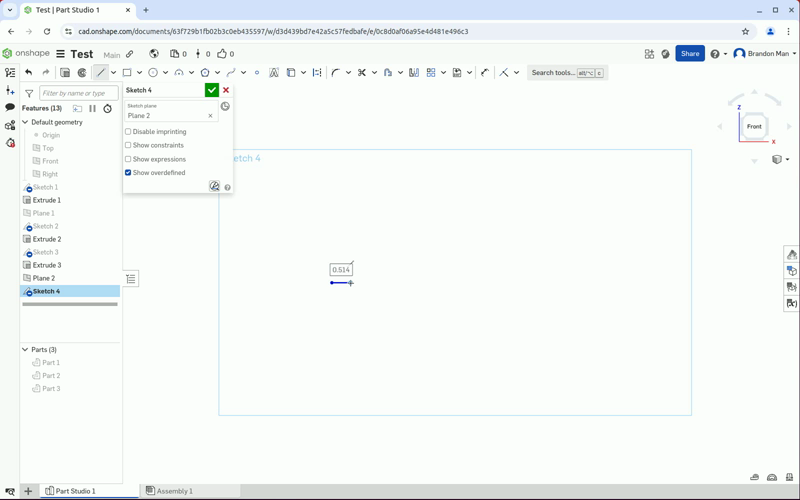
scroll(-6)
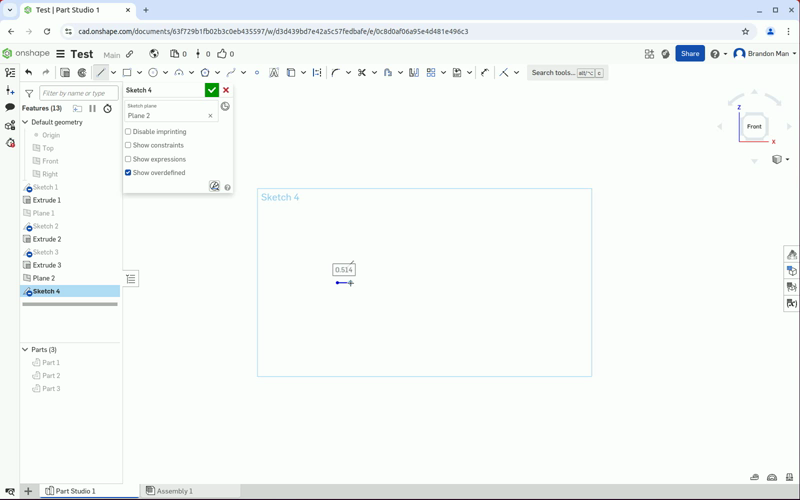
scroll(-6)
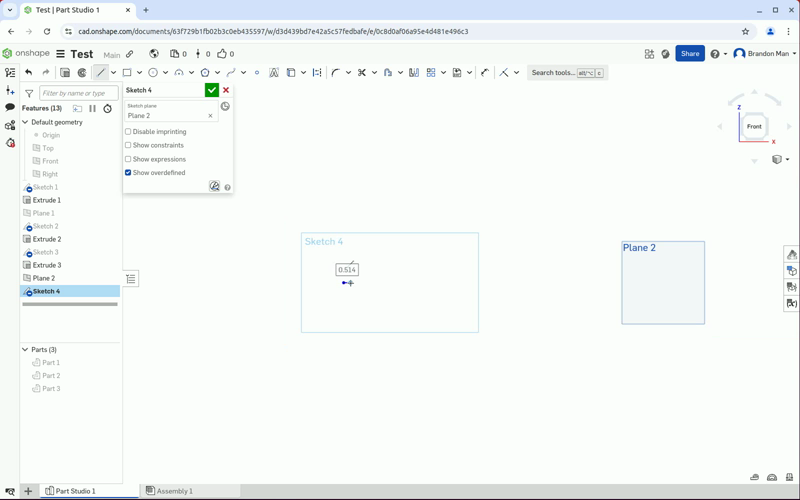
scroll(-6)
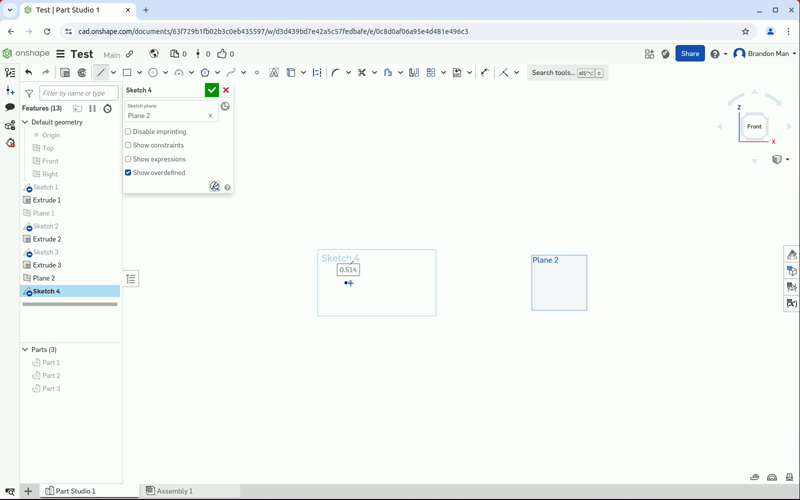
scroll(-6)
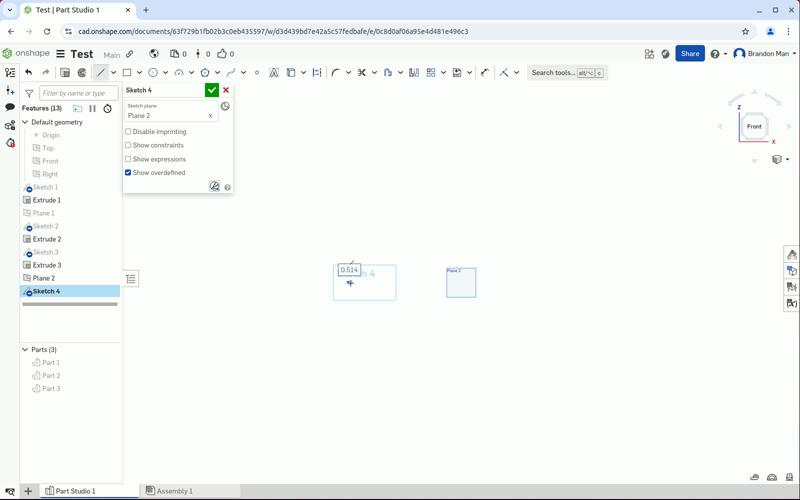
key_up(shift)
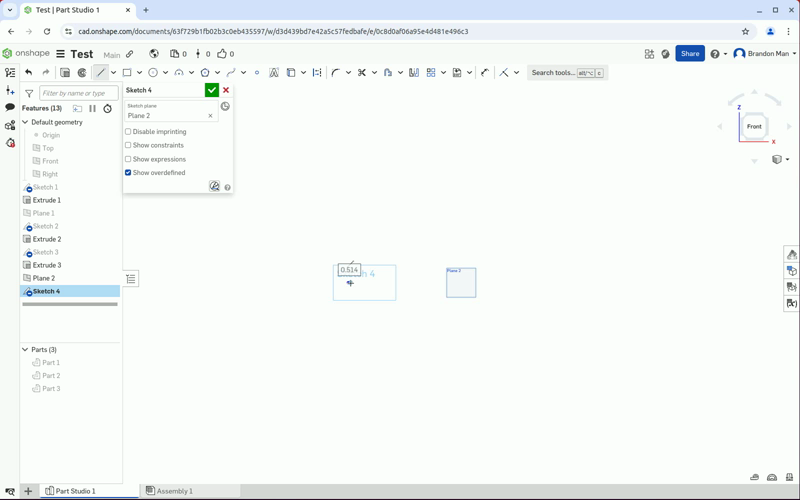
key_down(shift)
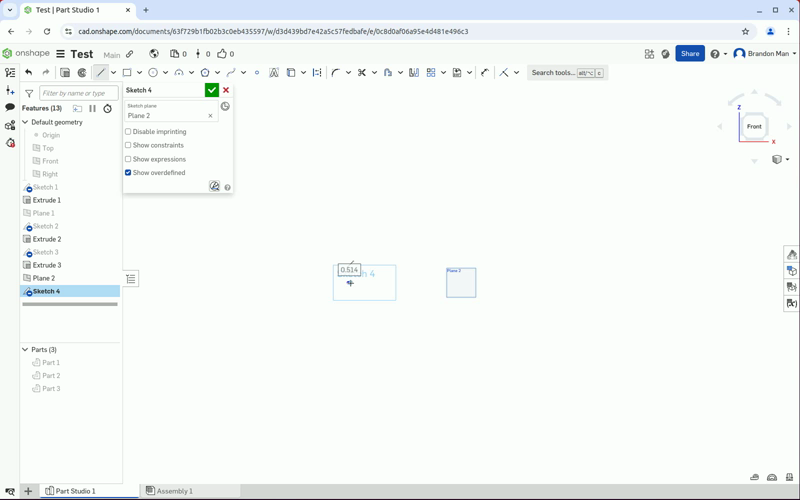
mouse_move(380, 282)
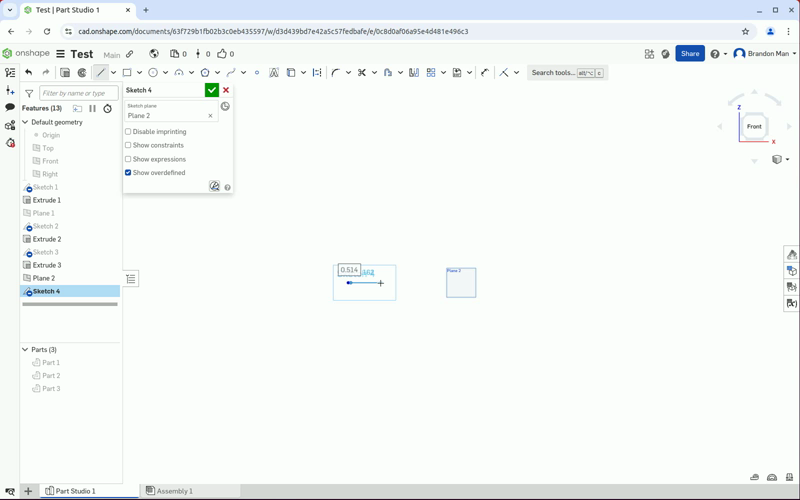
mouse_move(350, 259)
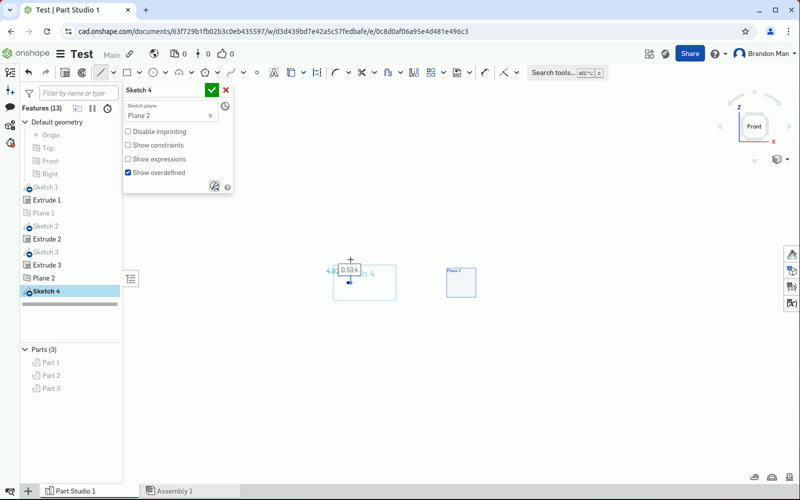
click(350, 259)
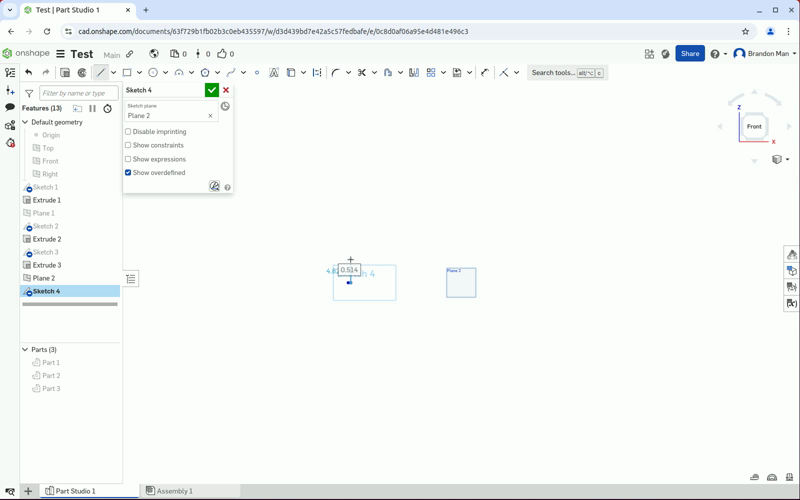
key_up(shift)
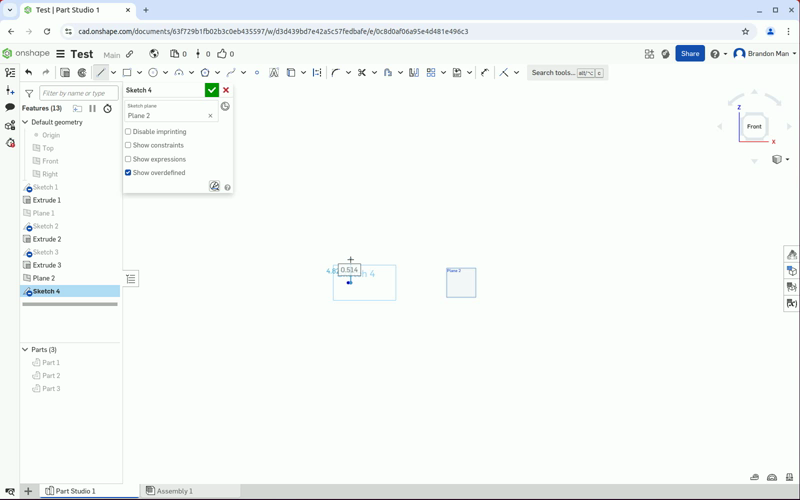
key_down(shift)
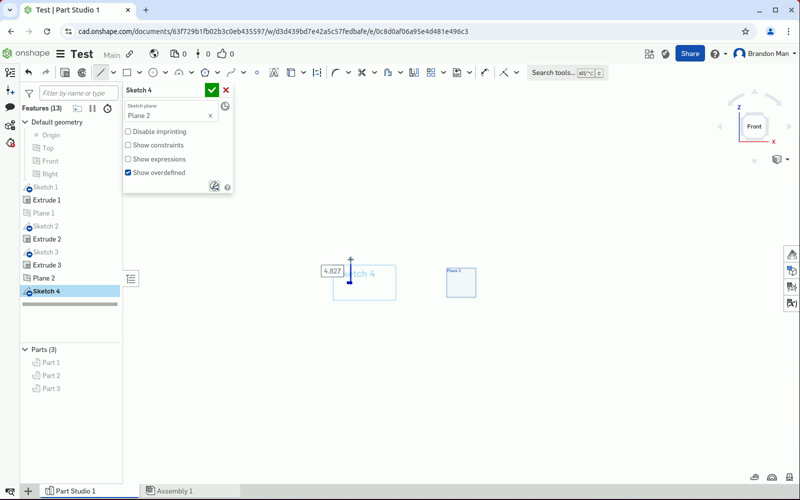
mouse_move(569, 259)
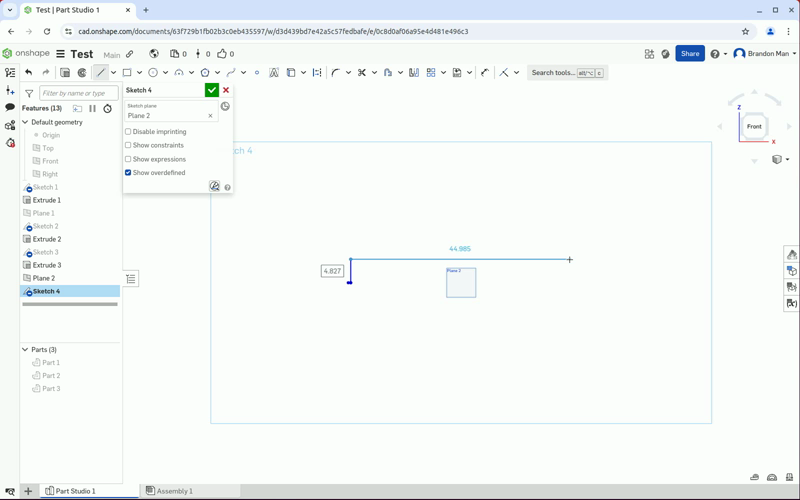
click(569, 259)
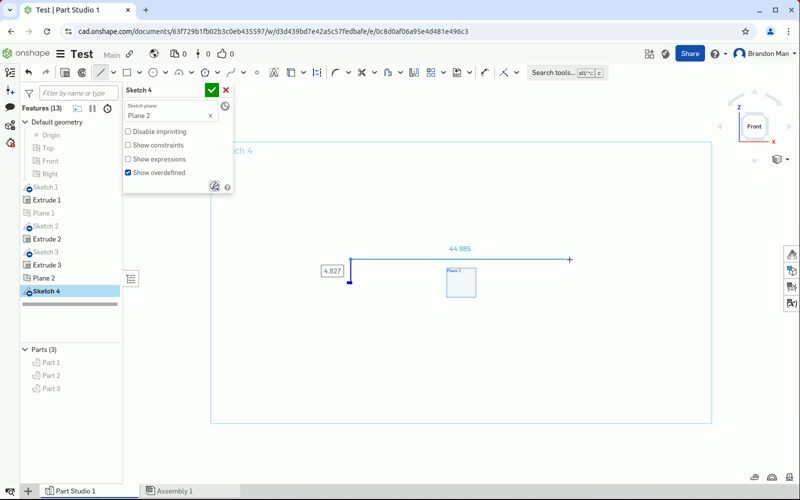
key_up(shift)
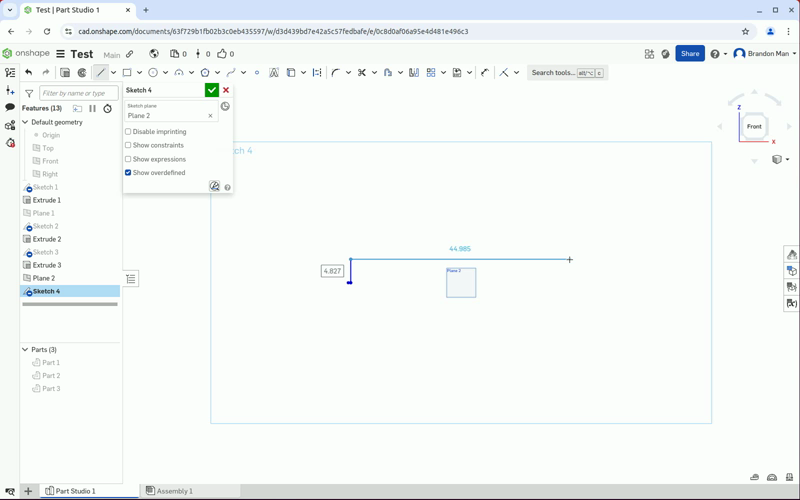
key_down(shift)
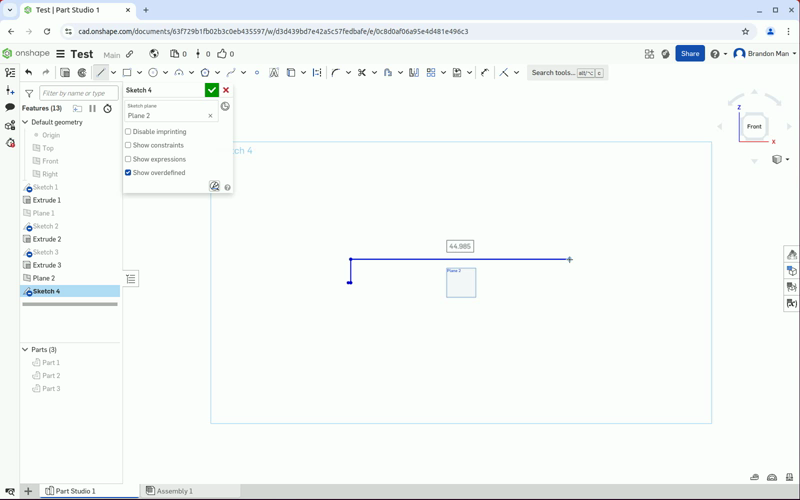
mouse_move(589, 259)
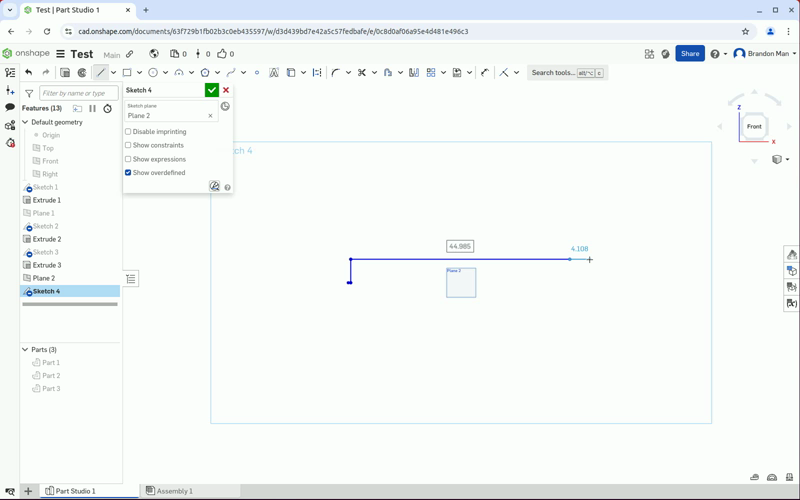
mouse_move(569, 282)
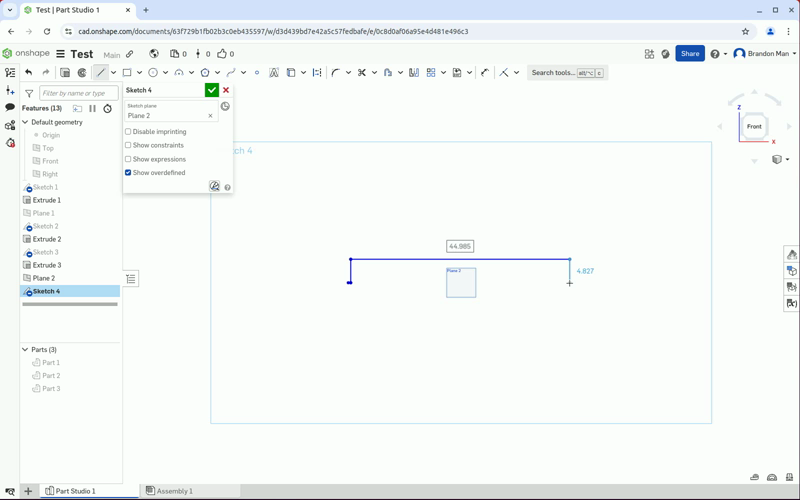
click(569, 282)
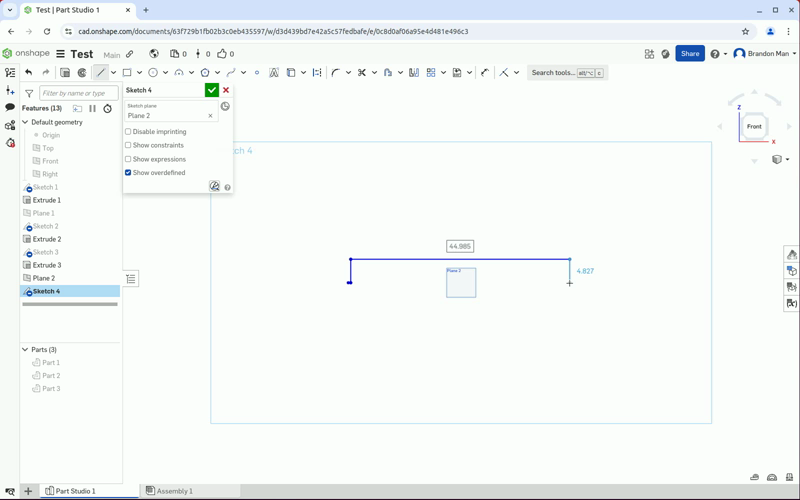
key_up(shift)
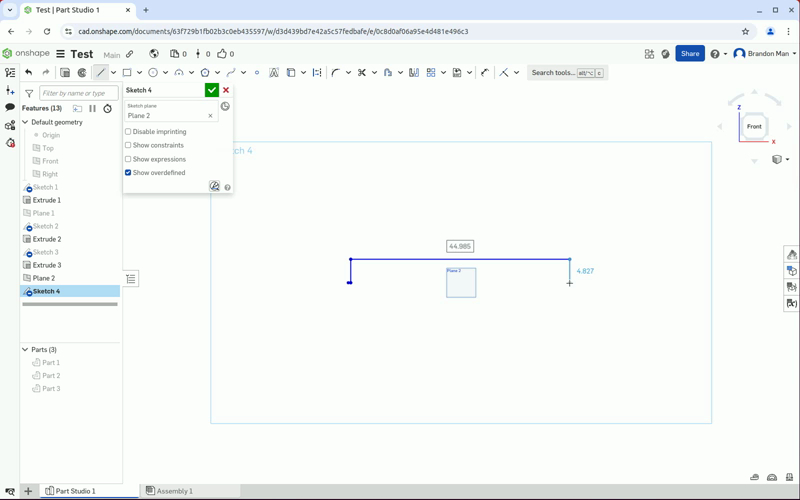
key_down(shift)
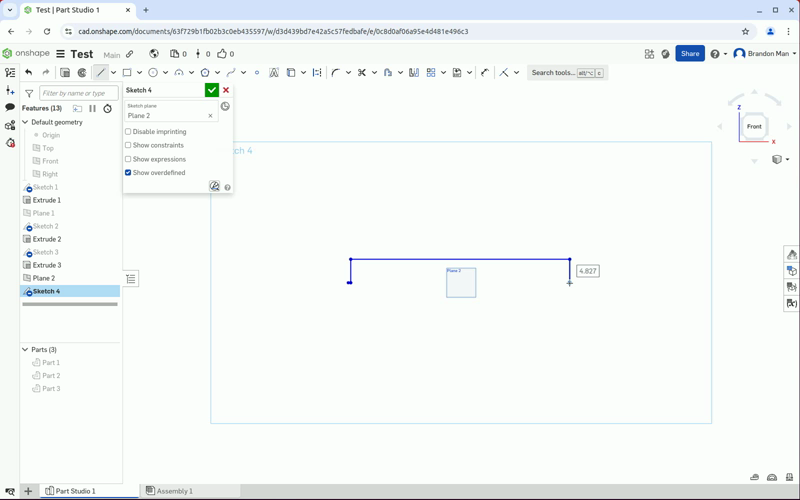
mouse_move(589, 282)
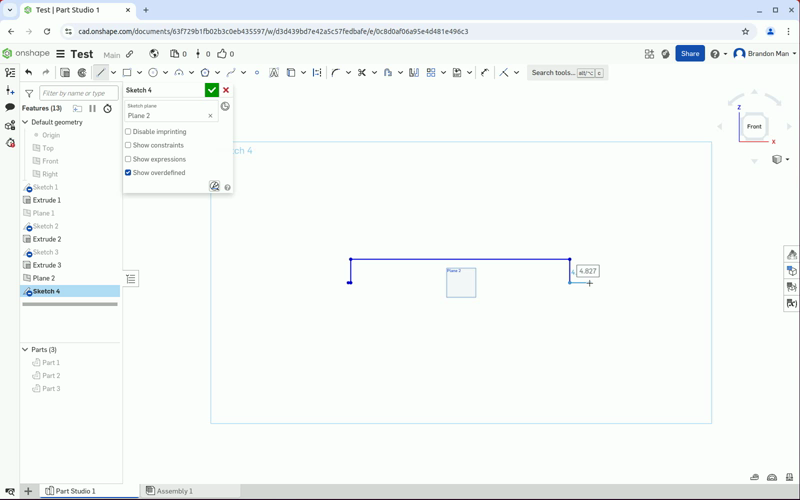
mouse_move(572, 282)
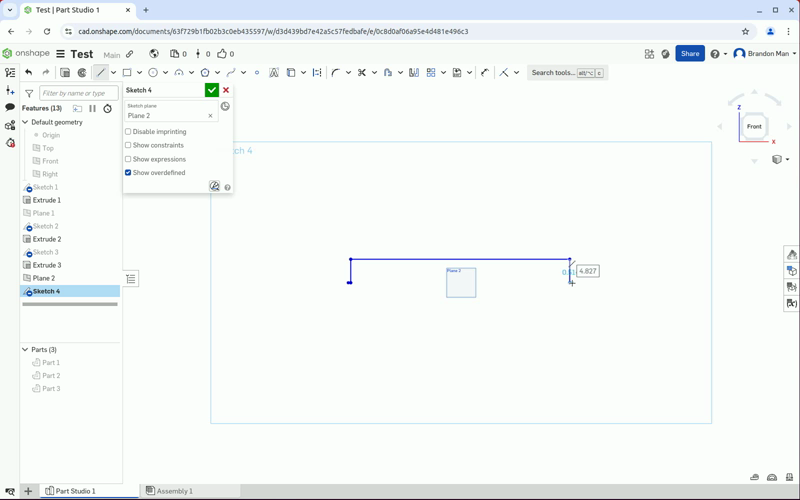
scroll(6)
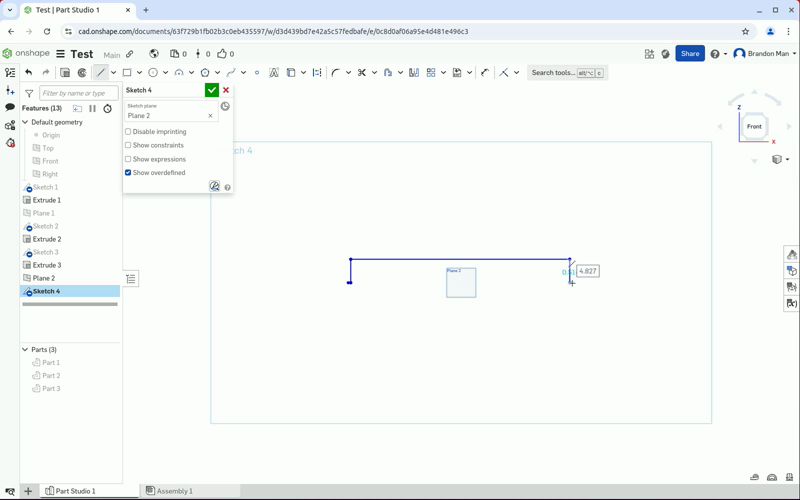
scroll(6)
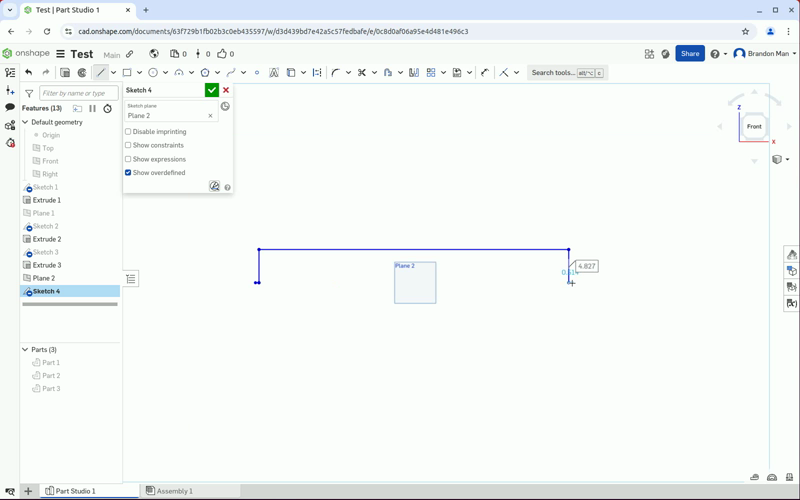
scroll(6)
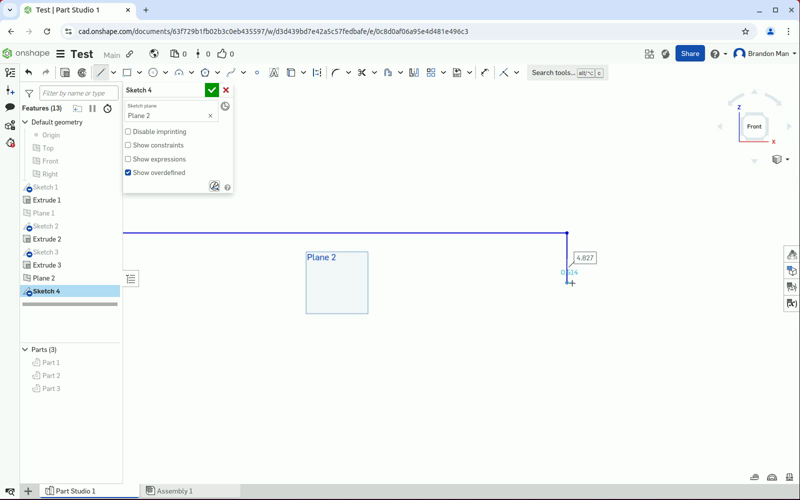
scroll(6)
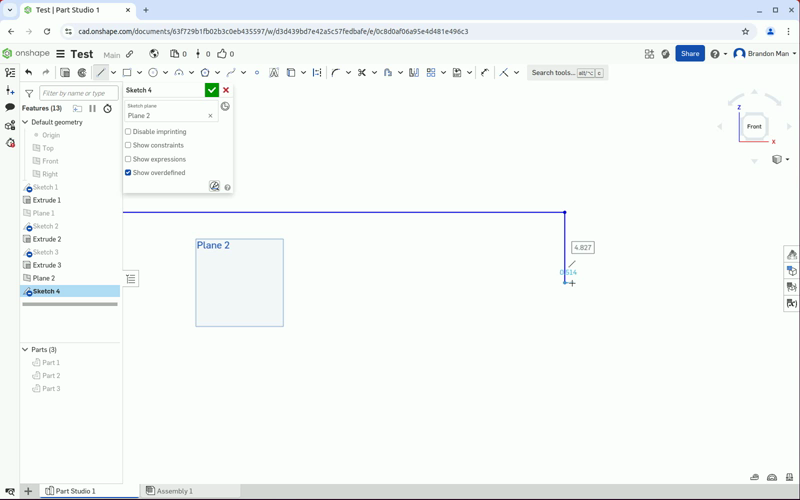
scroll(6)
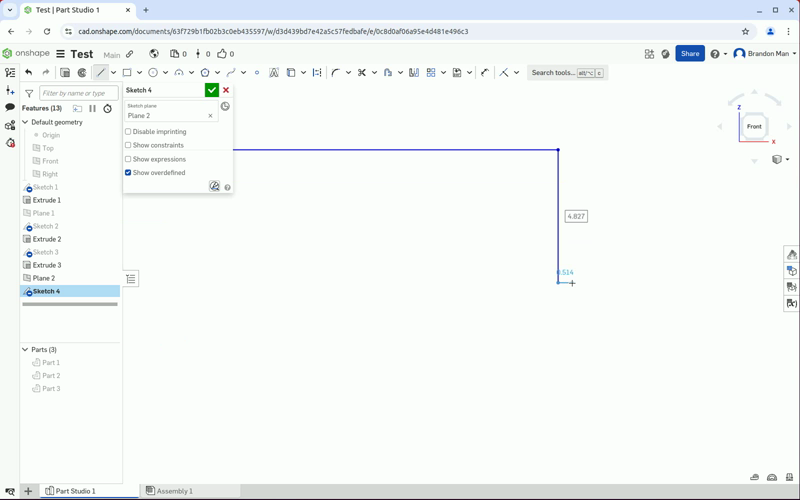
scroll(6)
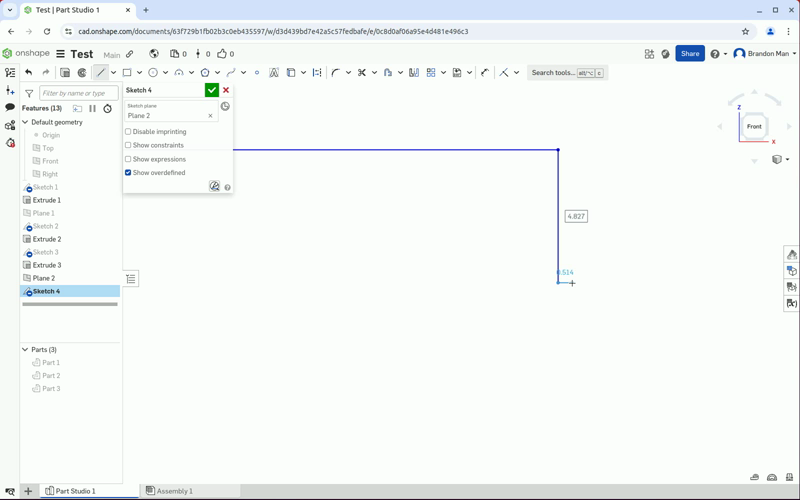
scroll(6)
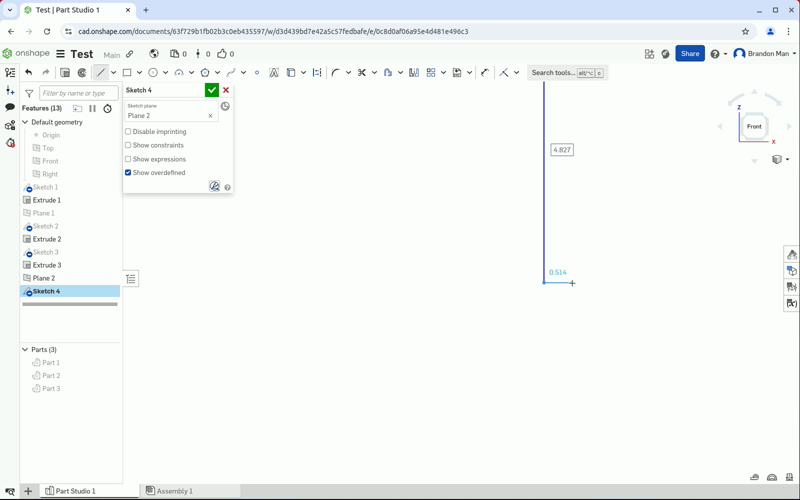
click(572, 282)
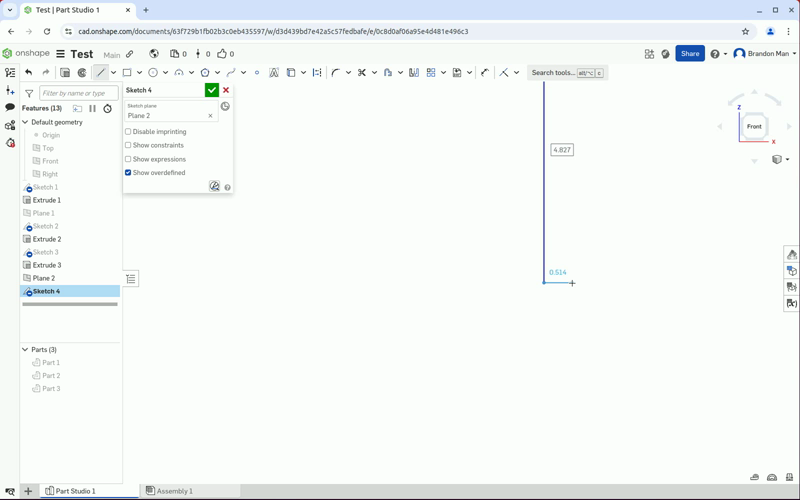
scroll(-6)
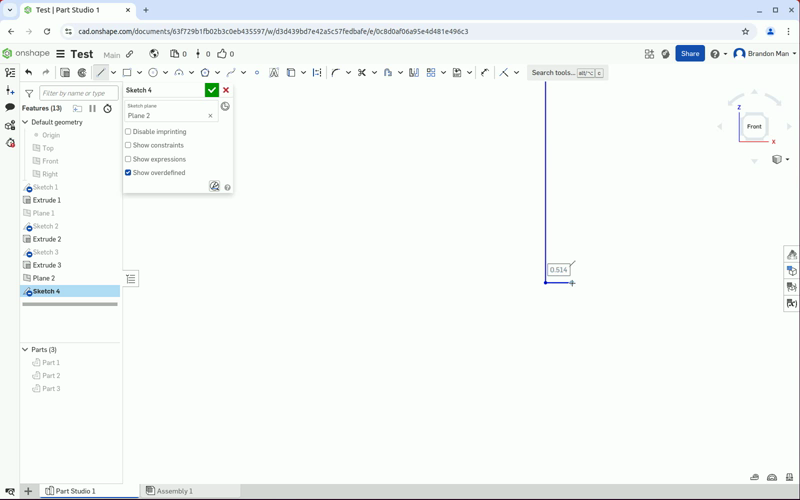
scroll(-6)
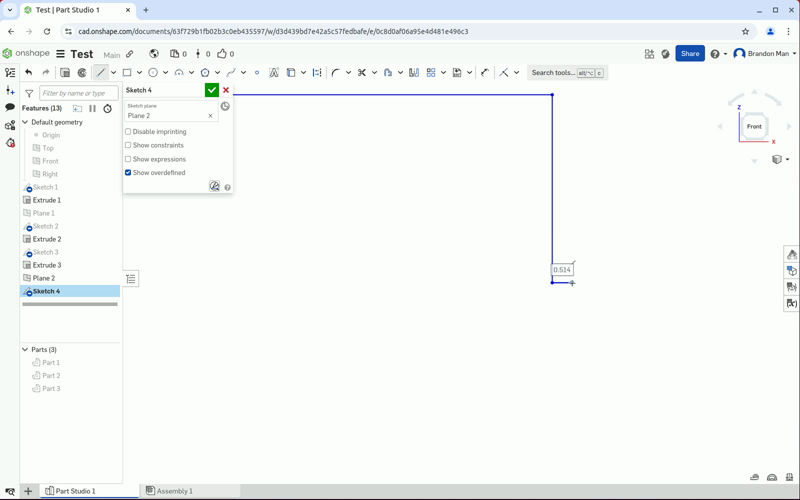
scroll(-6)
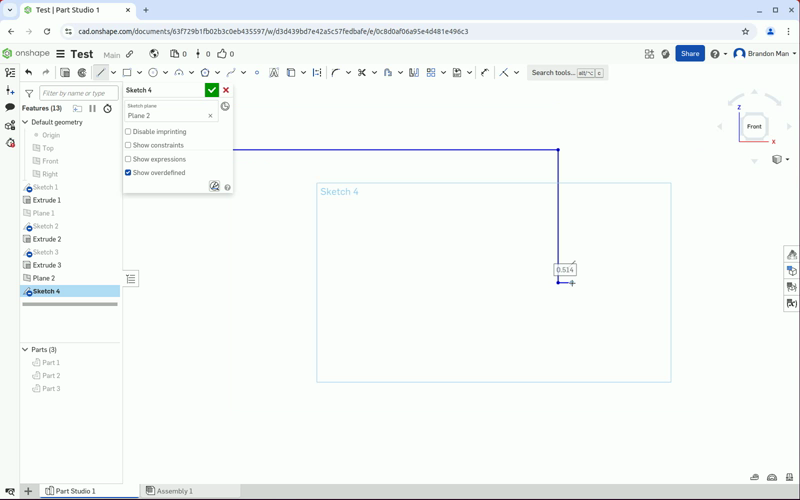
scroll(-6)
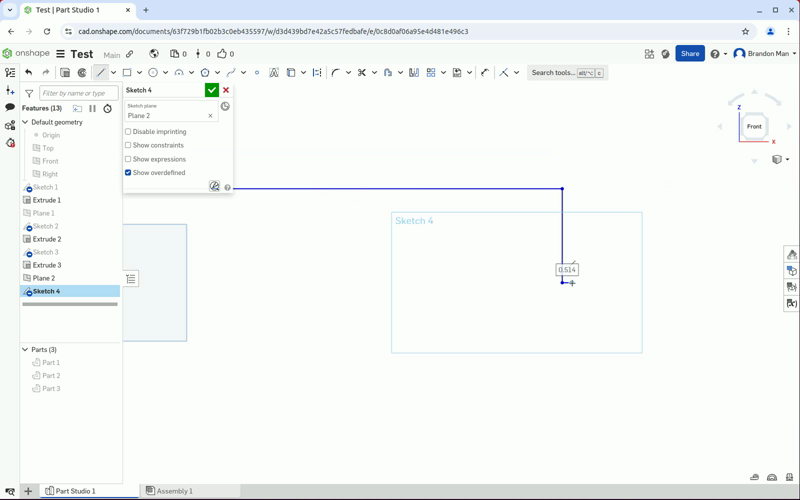
scroll(-6)
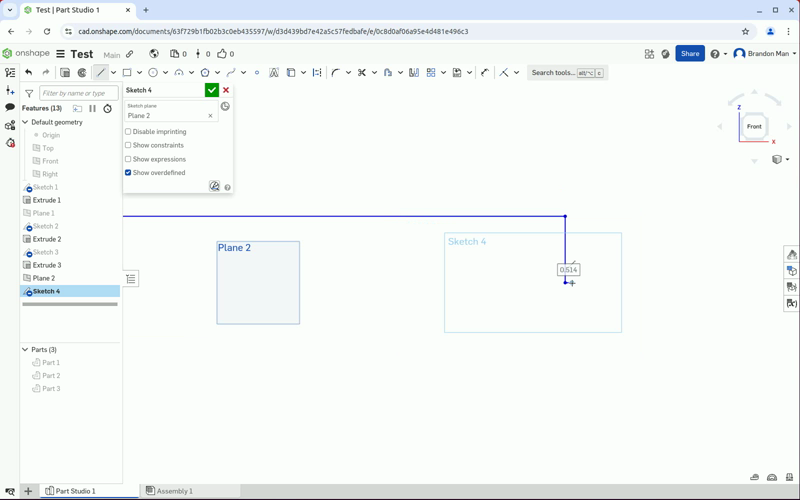
scroll(-6)
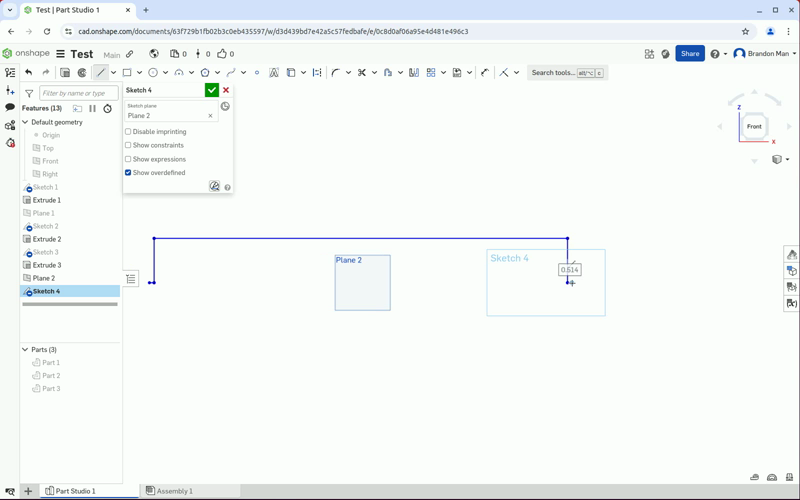
scroll(-6)
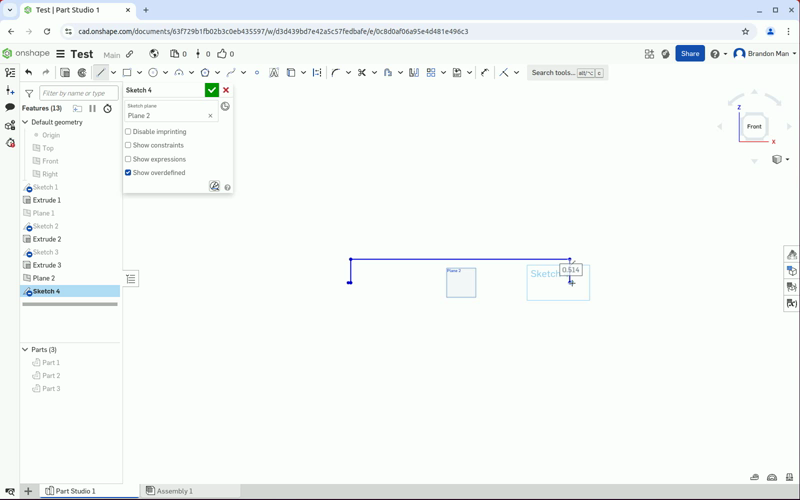
key_up(shift)
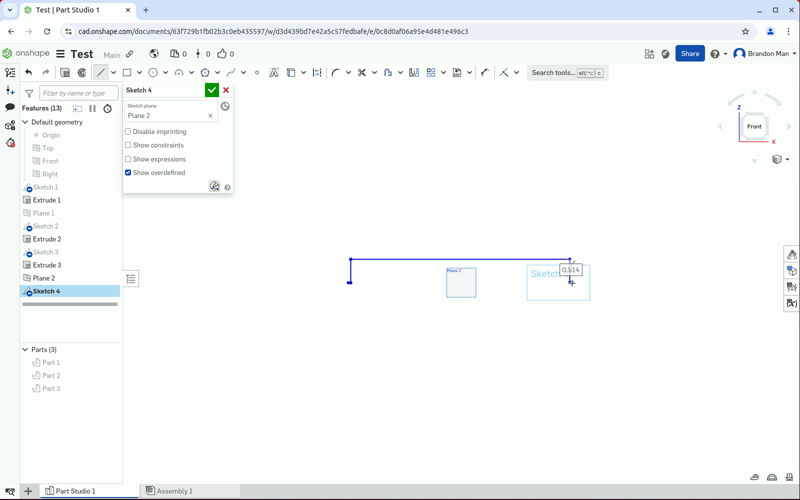
key_down(shift)
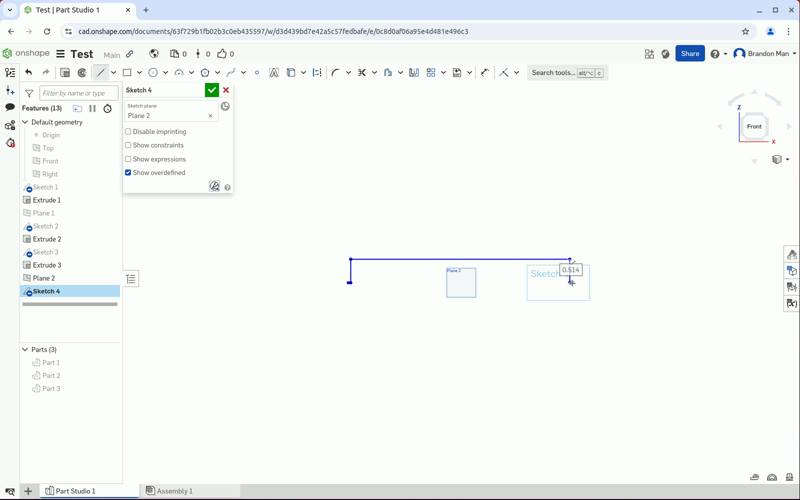
mouse_move(589, 282)
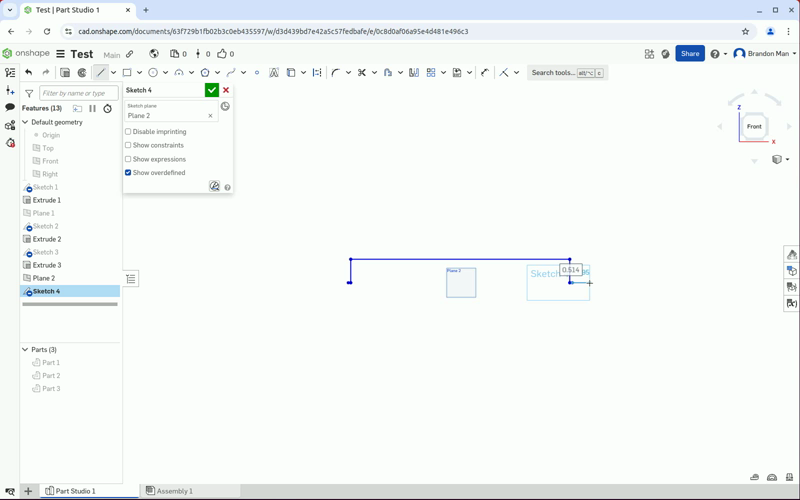
mouse_move(572, 257)
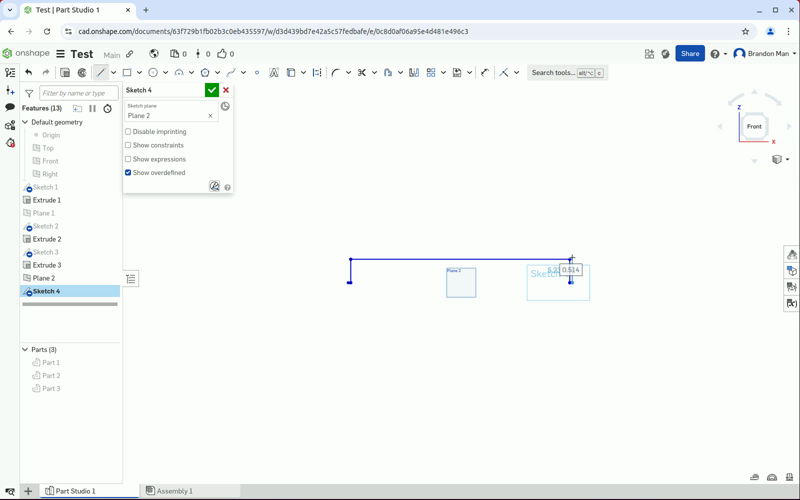
scroll(6)
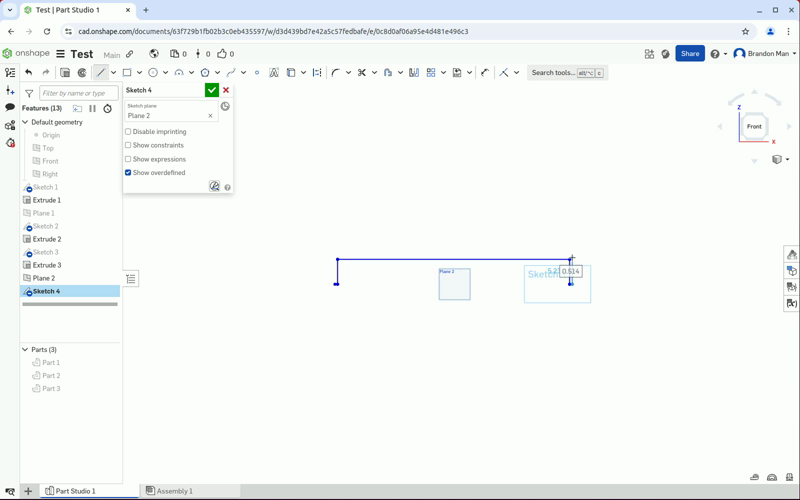
scroll(6)
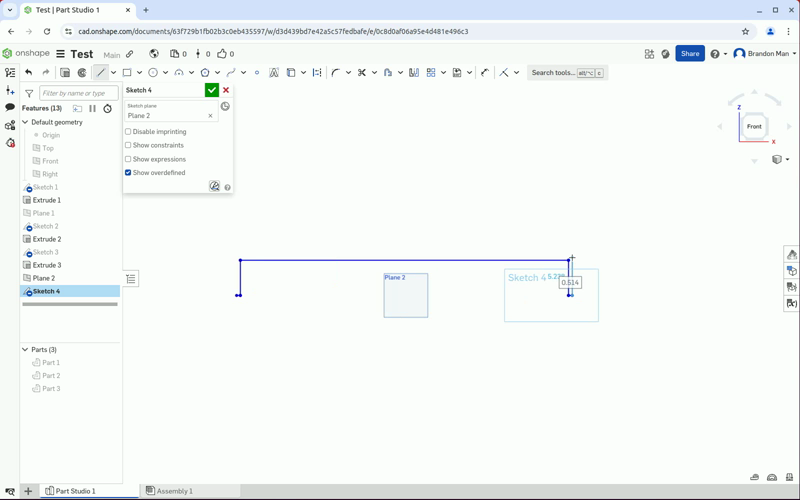
scroll(6)
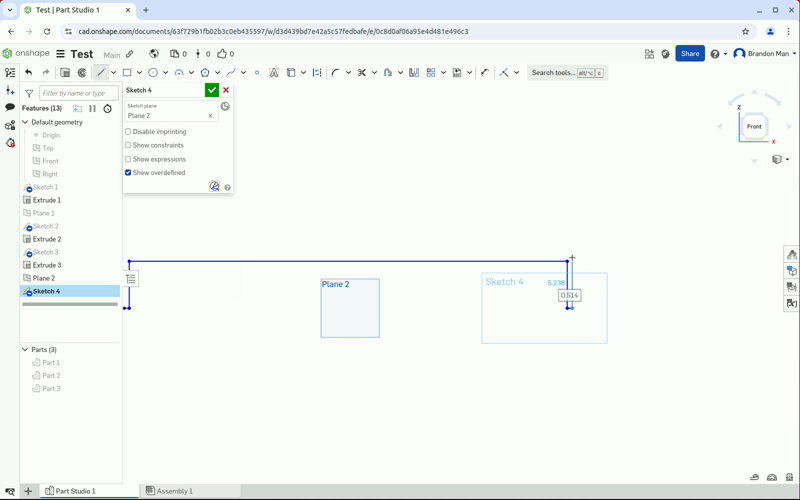
scroll(6)
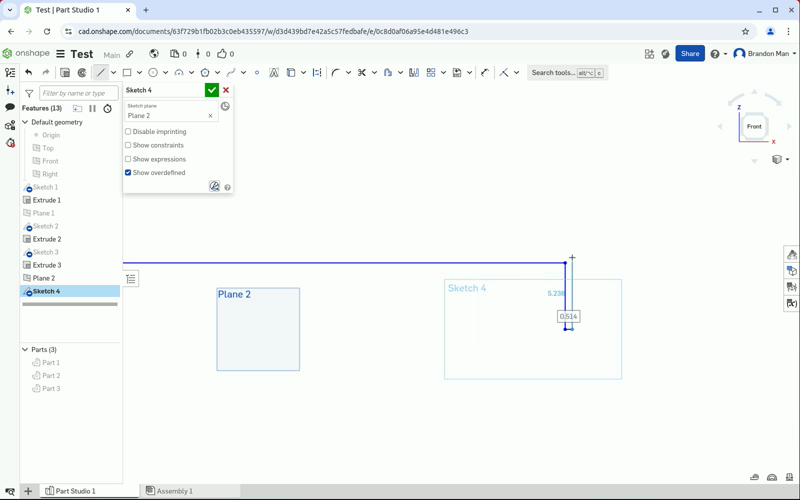
scroll(6)
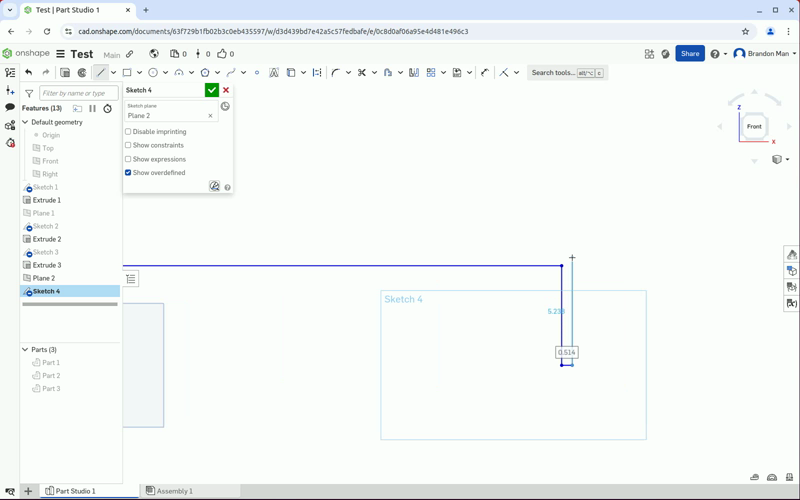
scroll(6)
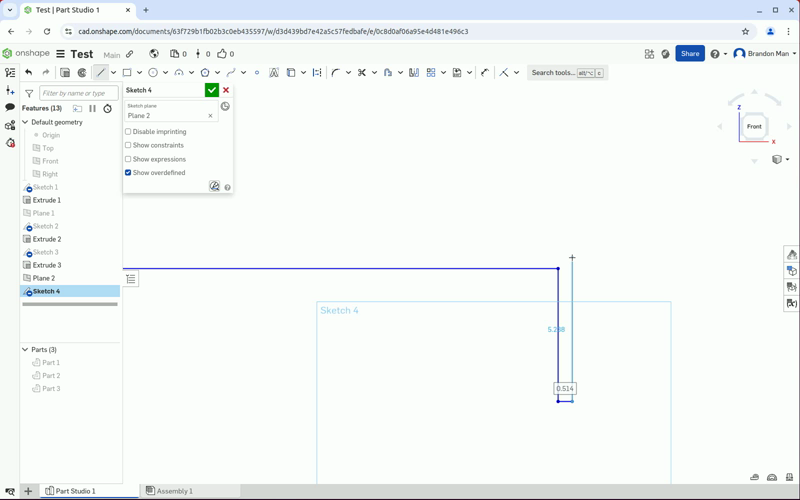
scroll(6)
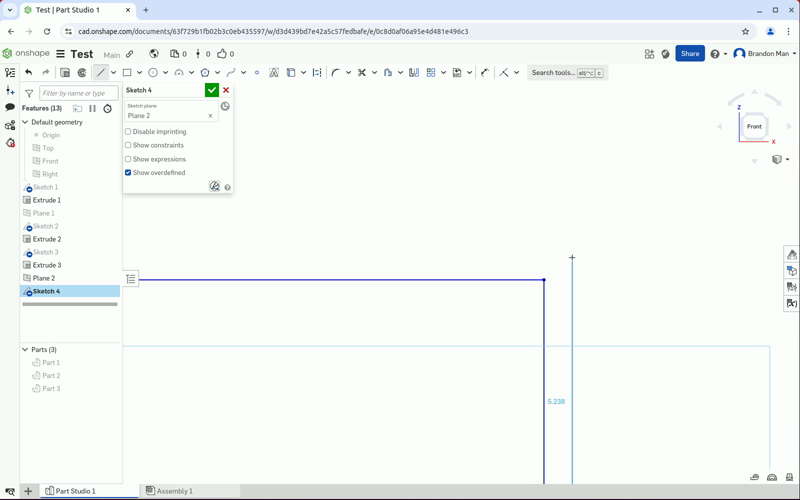
click(572, 257)
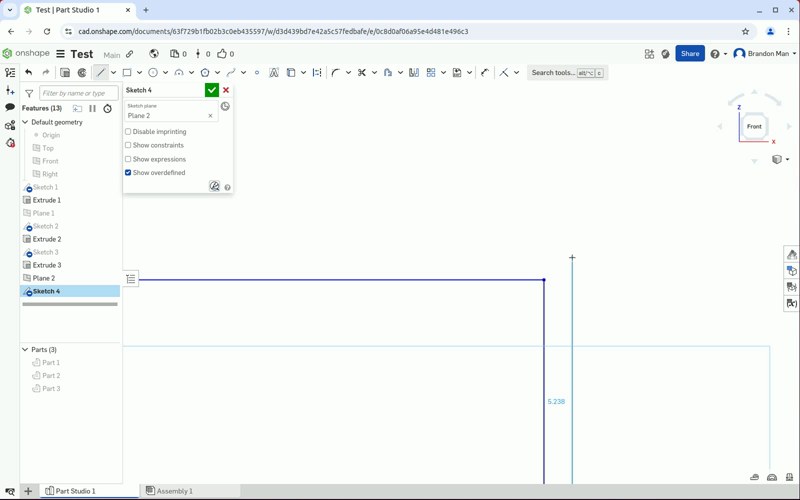
scroll(-6)
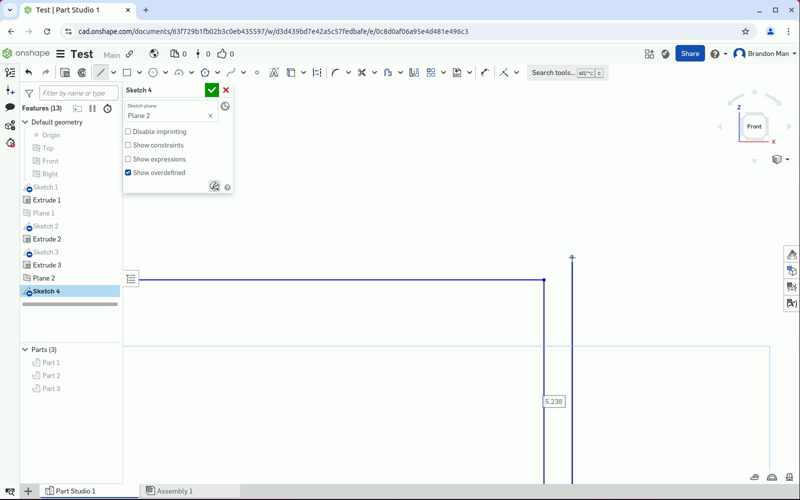
scroll(-6)
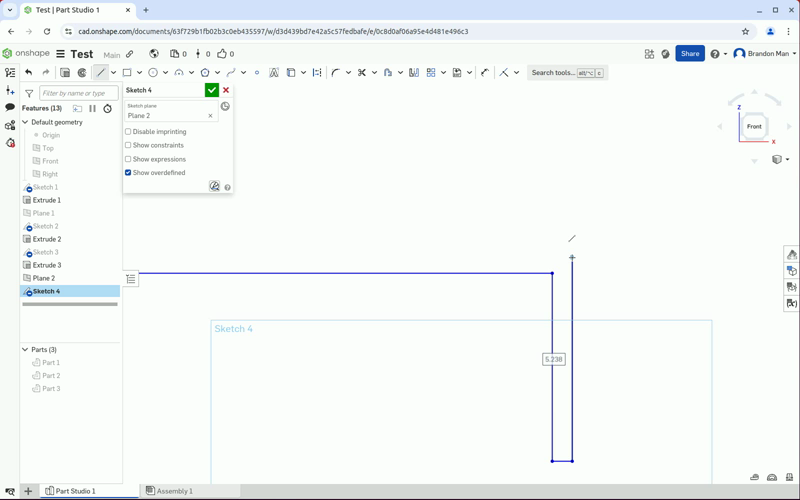
scroll(-6)
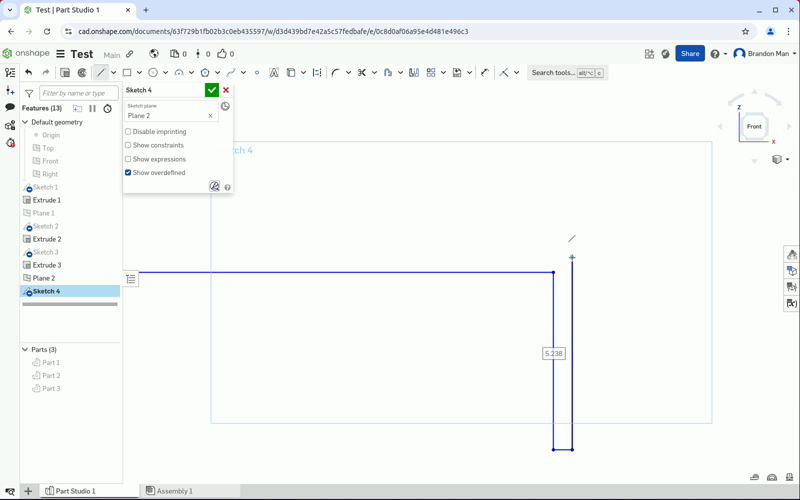
scroll(-6)
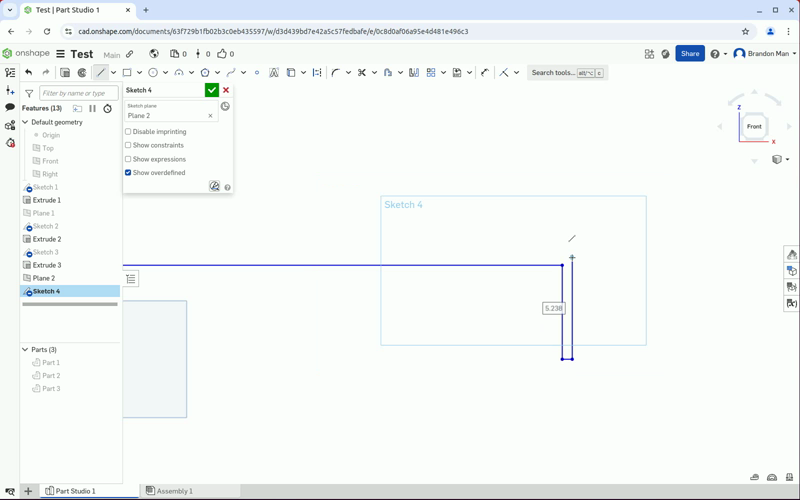
scroll(-6)
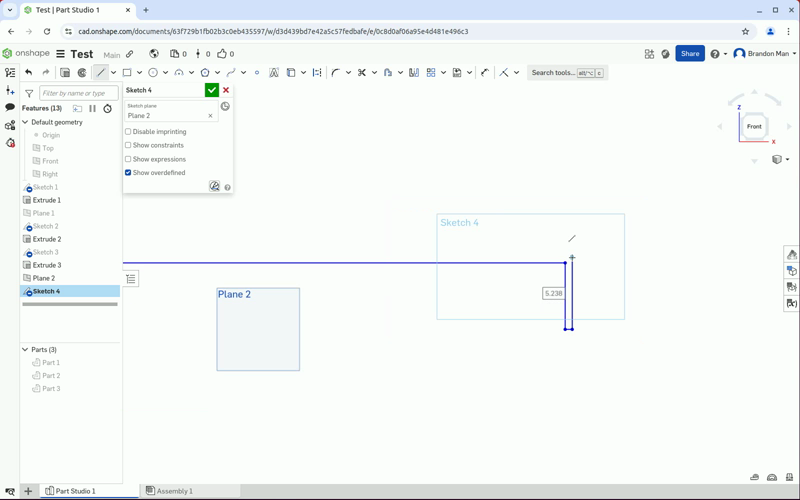
scroll(-6)
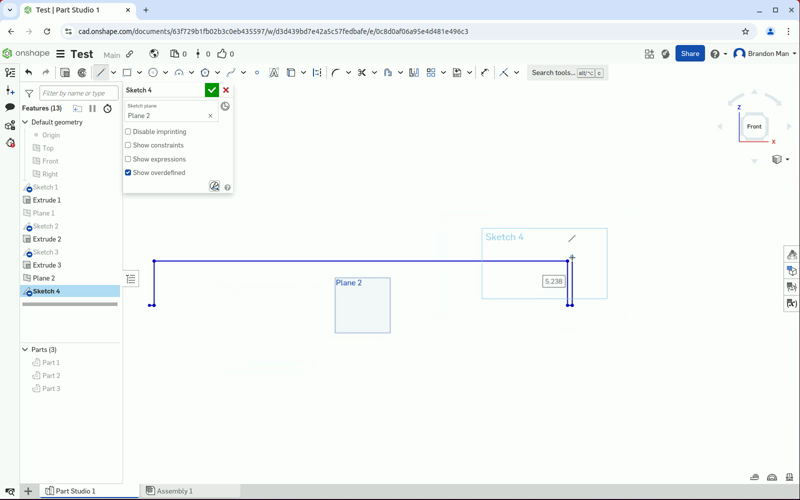
scroll(-6)
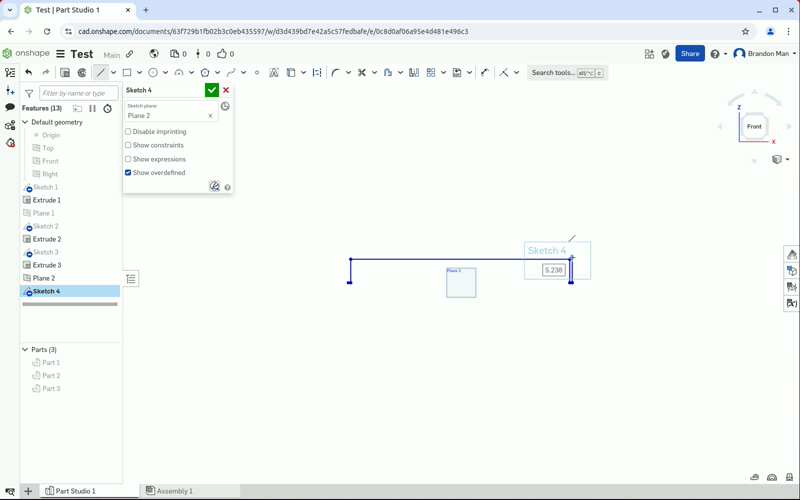
key_up(shift)
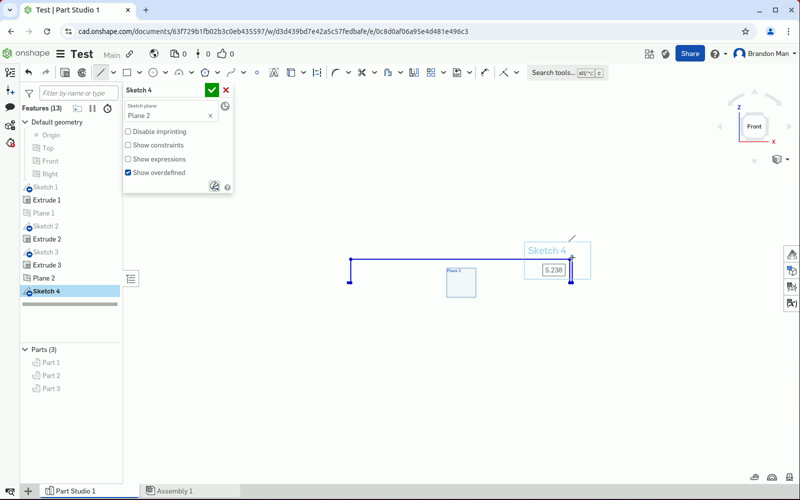
key_down(shift)
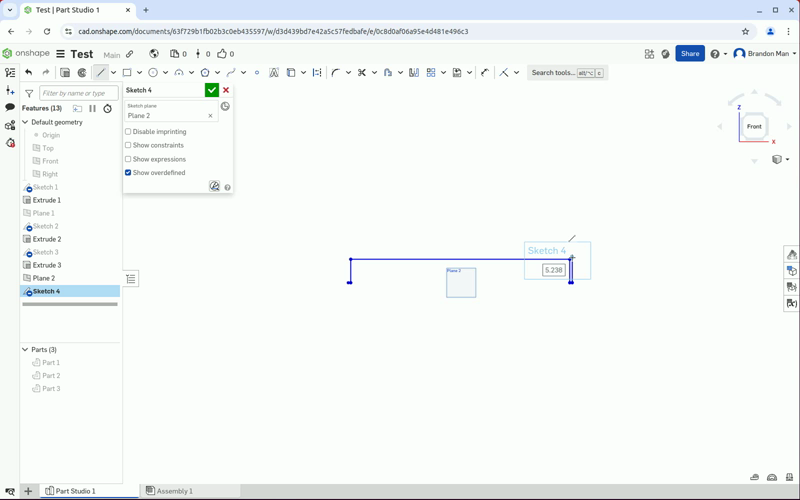
mouse_move(348, 257)
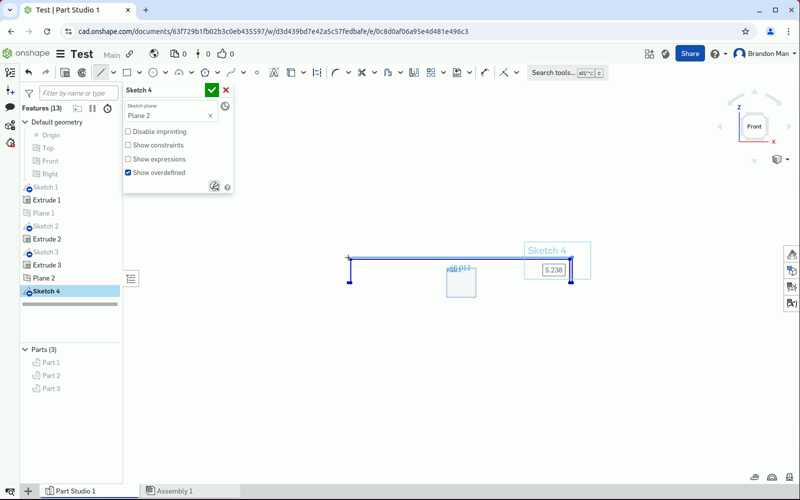
scroll(6)
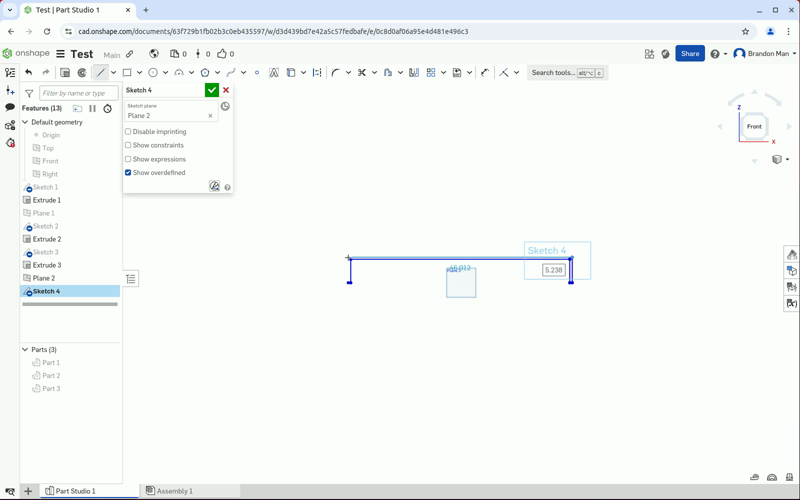
scroll(6)
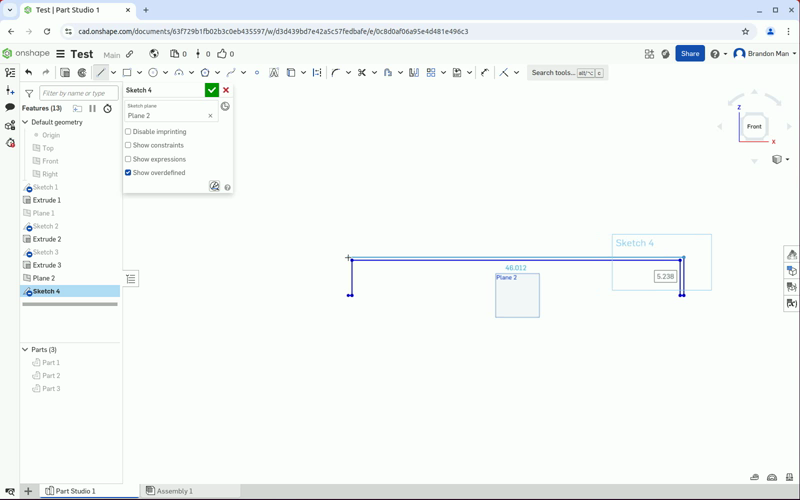
scroll(6)
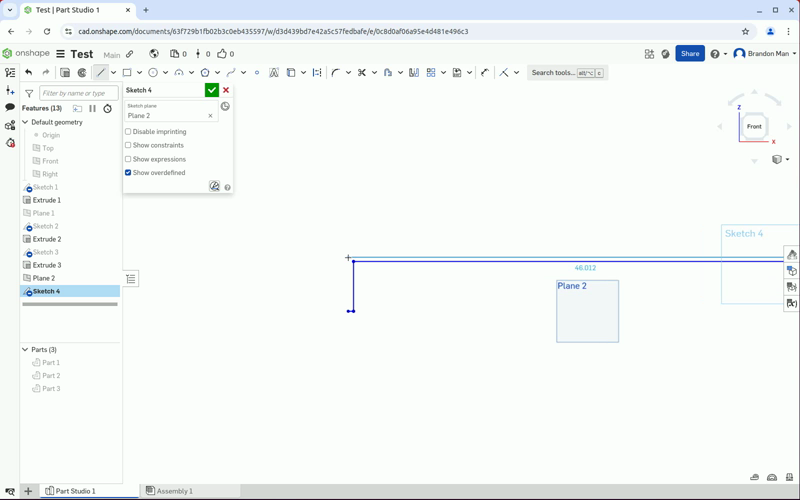
scroll(6)
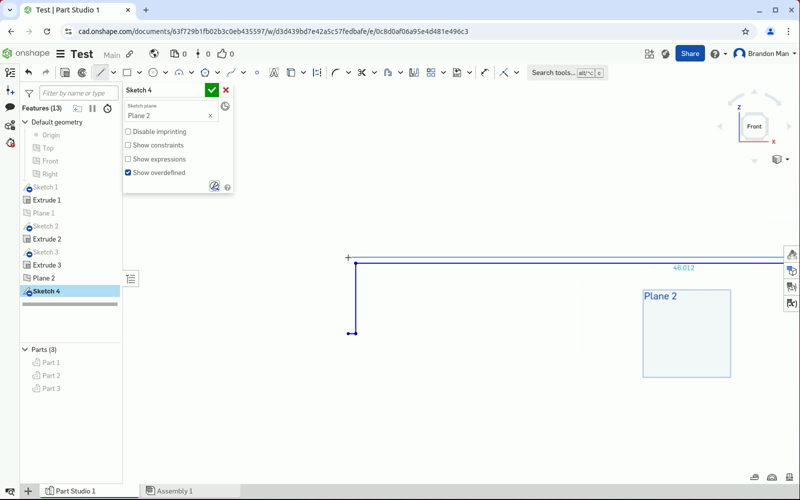
scroll(6)
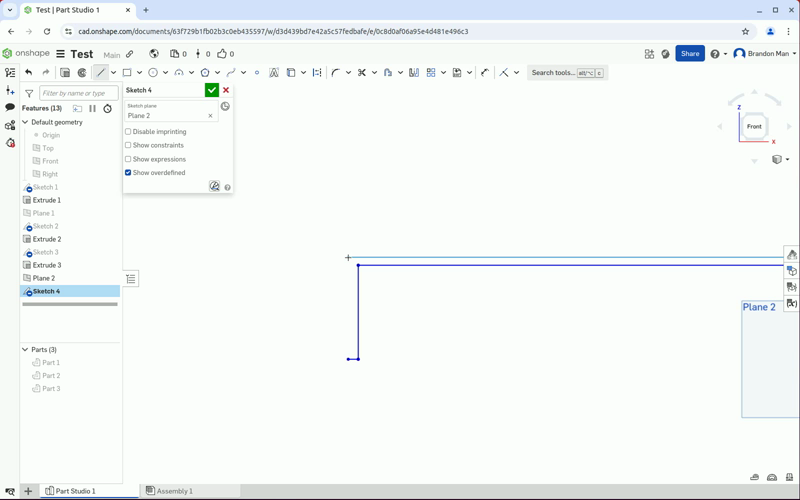
scroll(6)
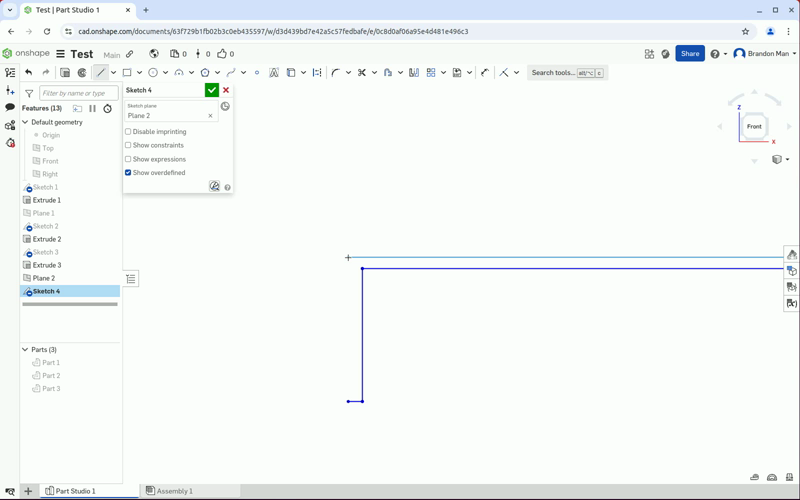
scroll(6)
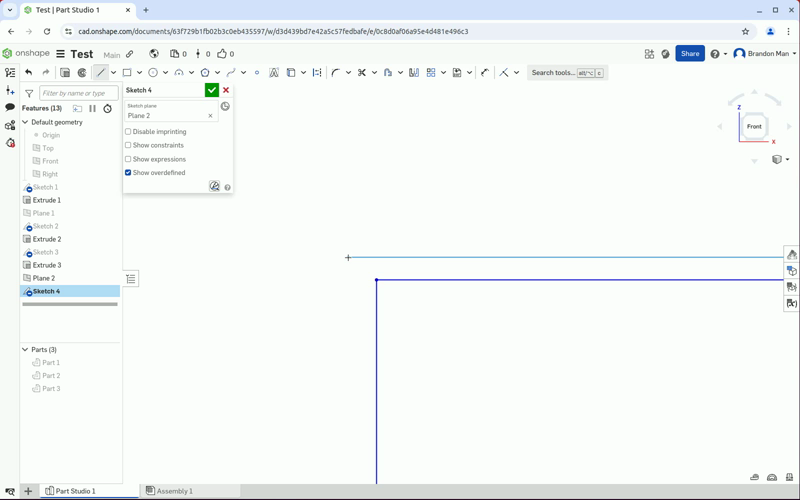
click(348, 257)
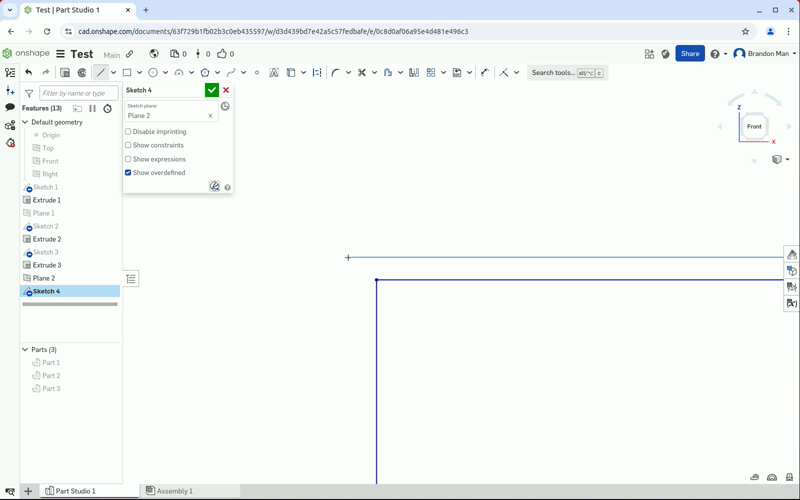
scroll(-6)
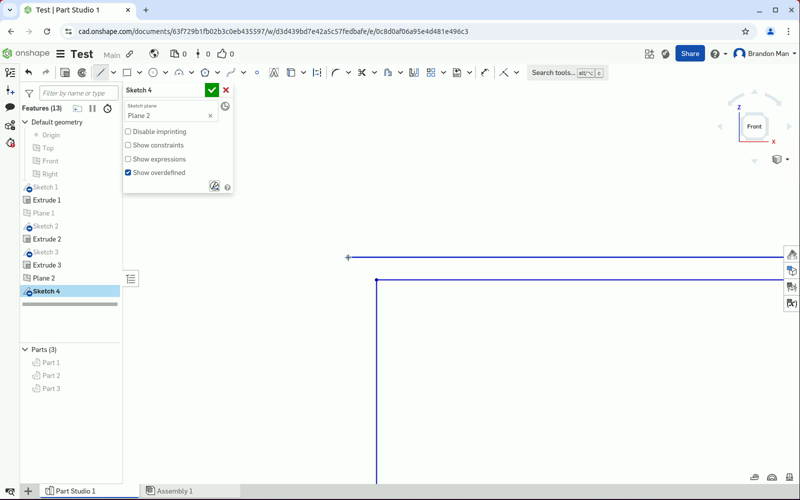
scroll(-6)
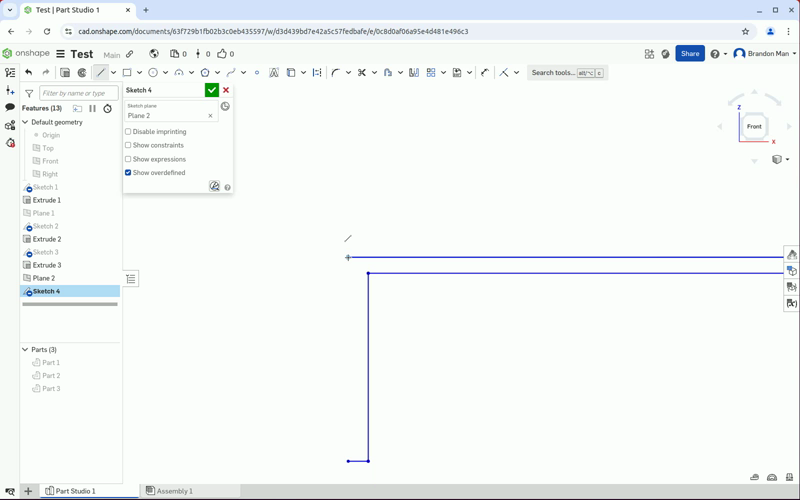
scroll(-6)
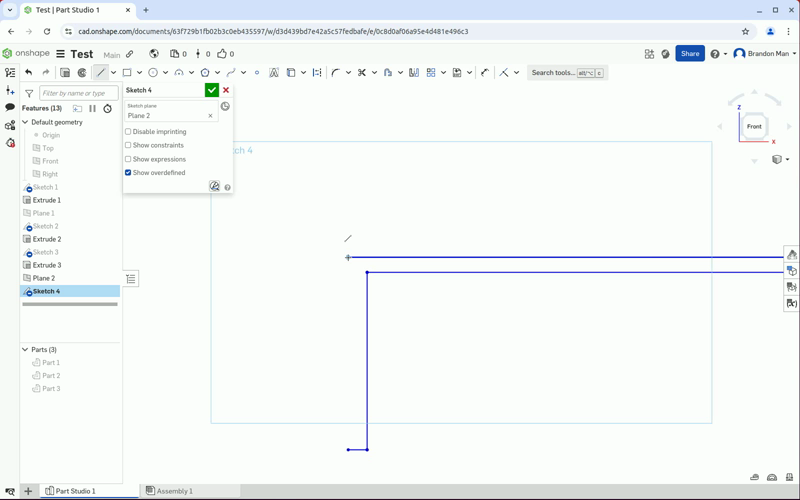
scroll(-6)
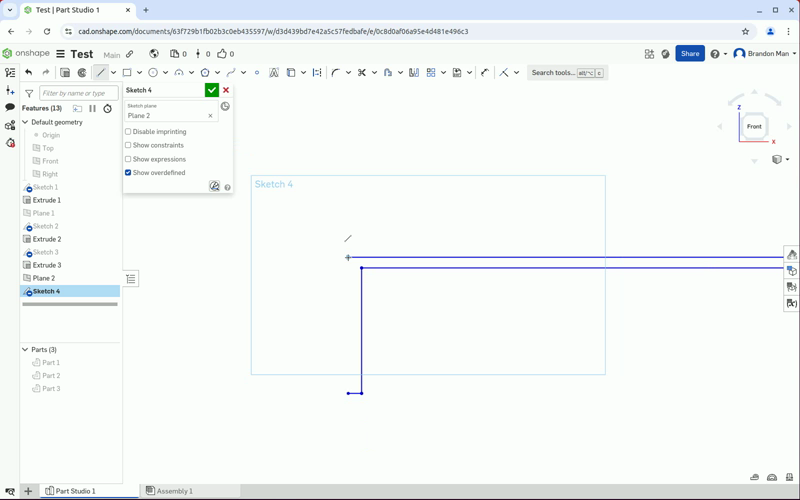
scroll(-6)
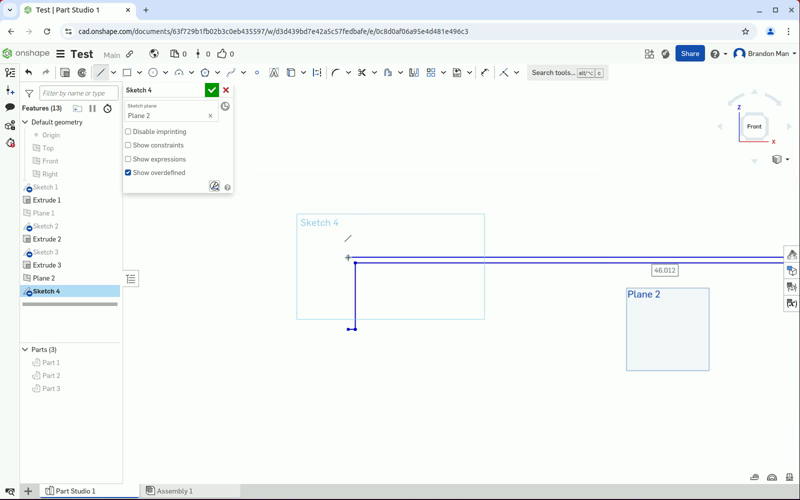
scroll(-6)
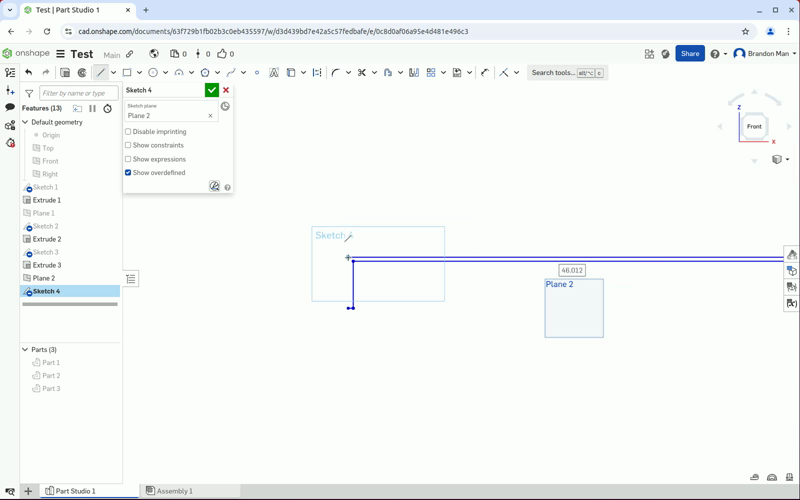
scroll(-6)
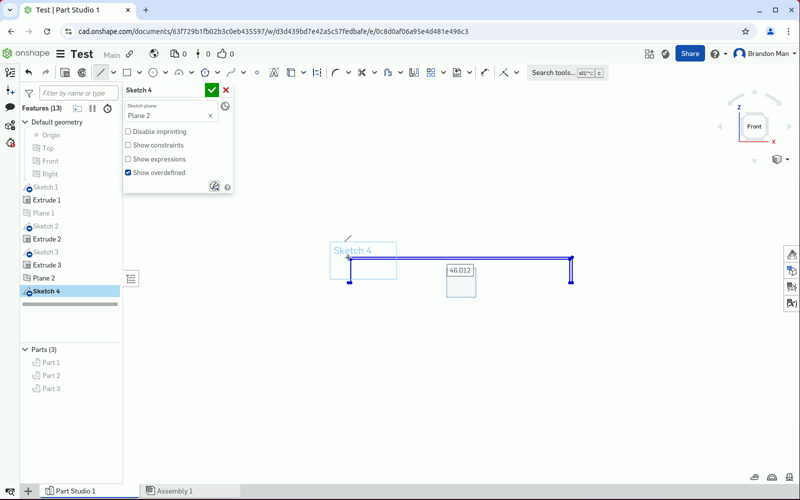
key_up(shift)
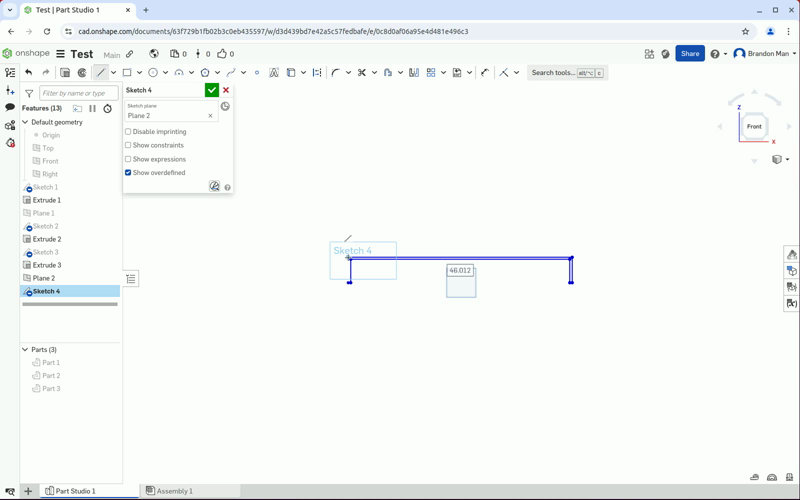
mouse_move(378, 257)
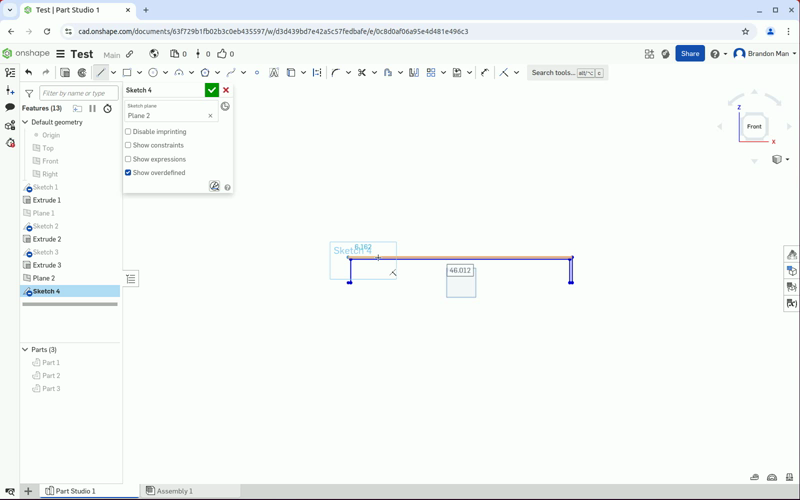
key_down(shift)
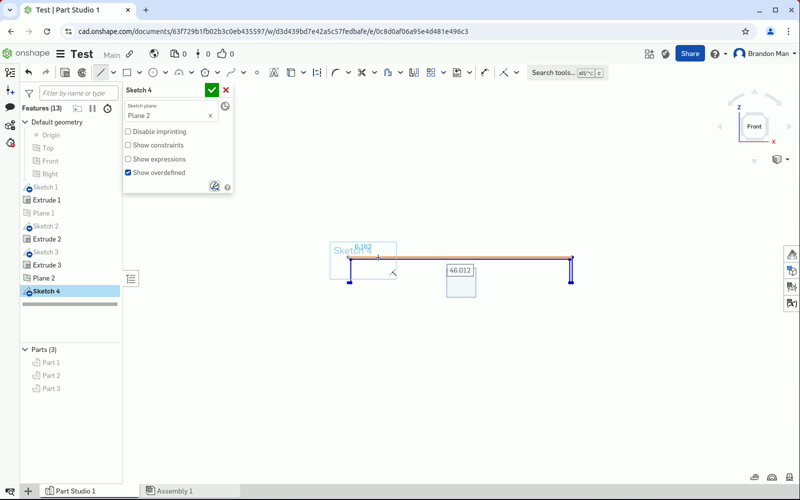
mouse_move(348, 282)
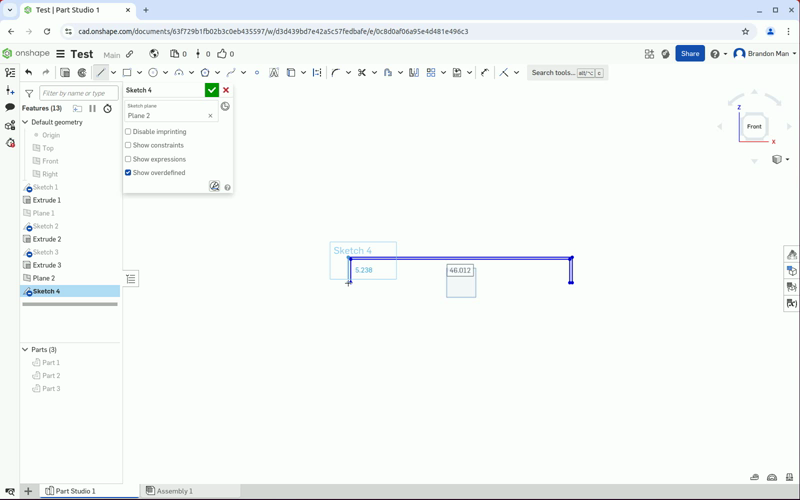
scroll(6)
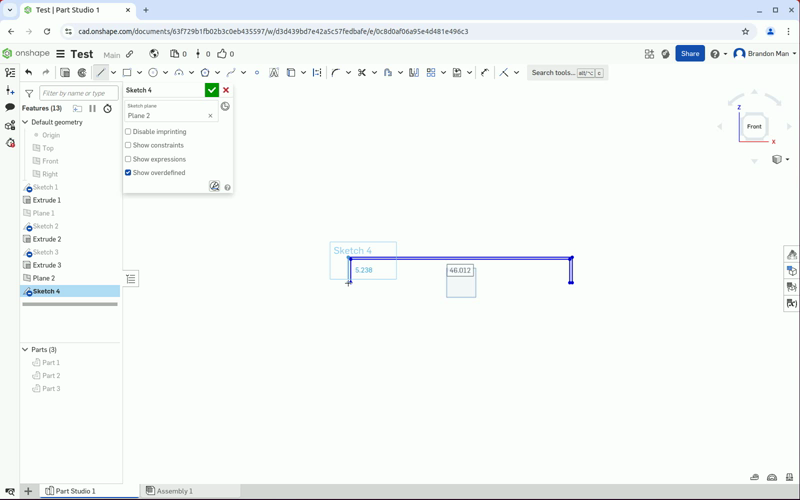
scroll(6)
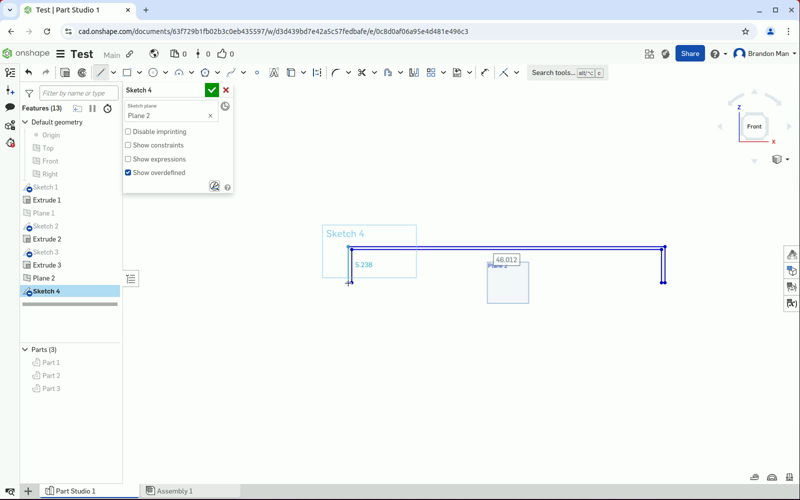
scroll(6)
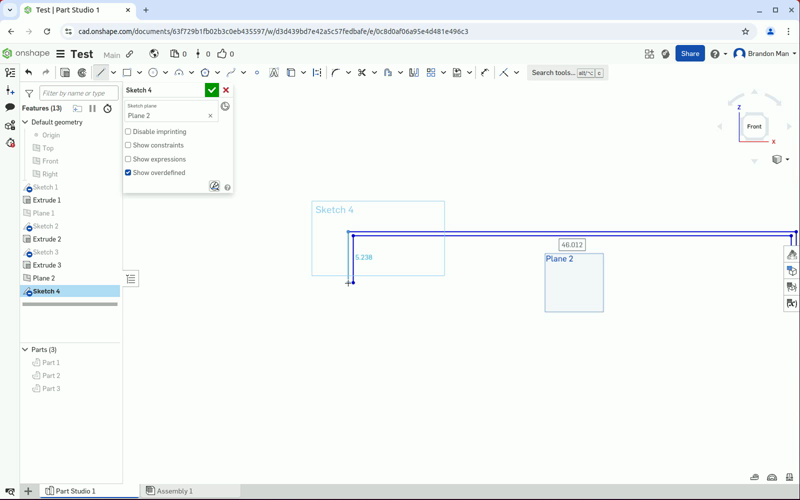
scroll(6)
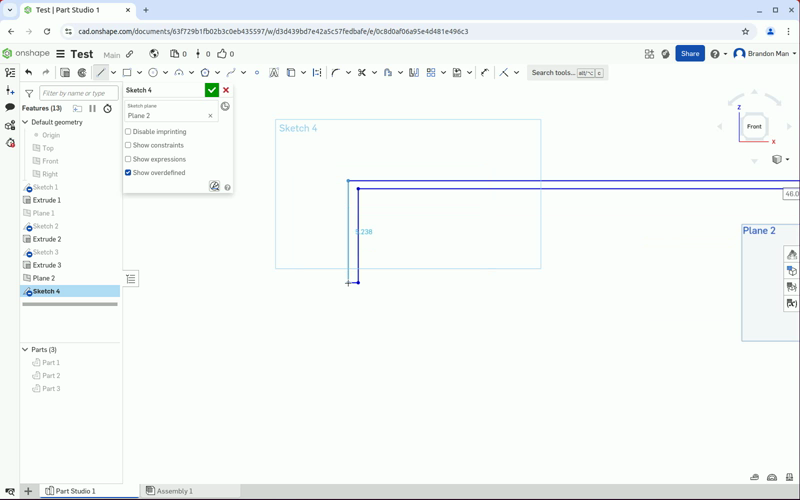
scroll(6)
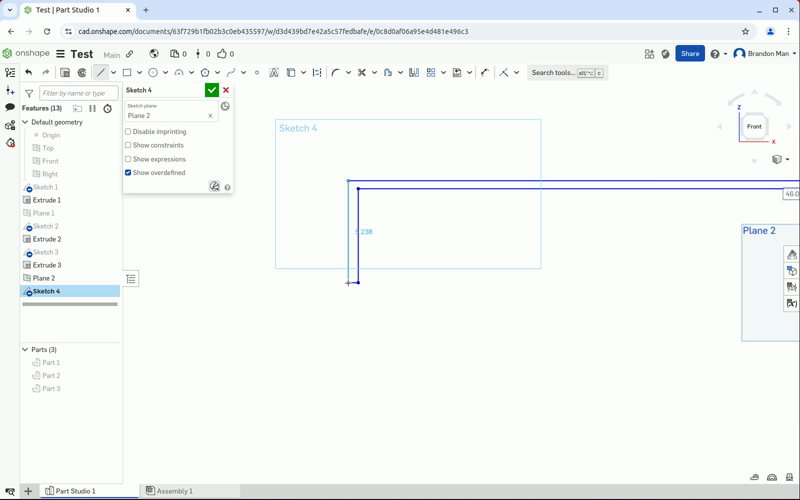
scroll(6)
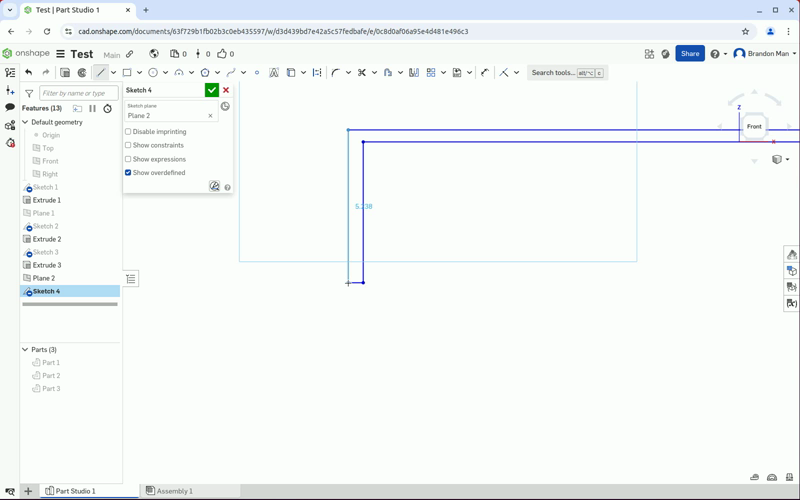
scroll(6)
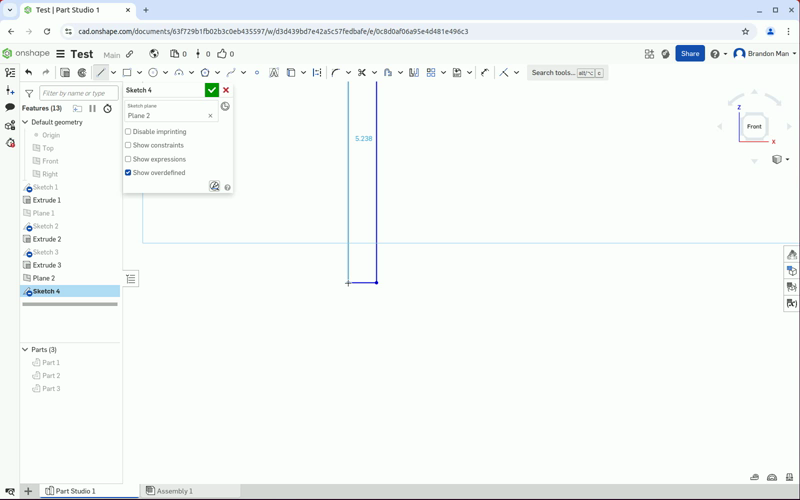
key_up(shift)
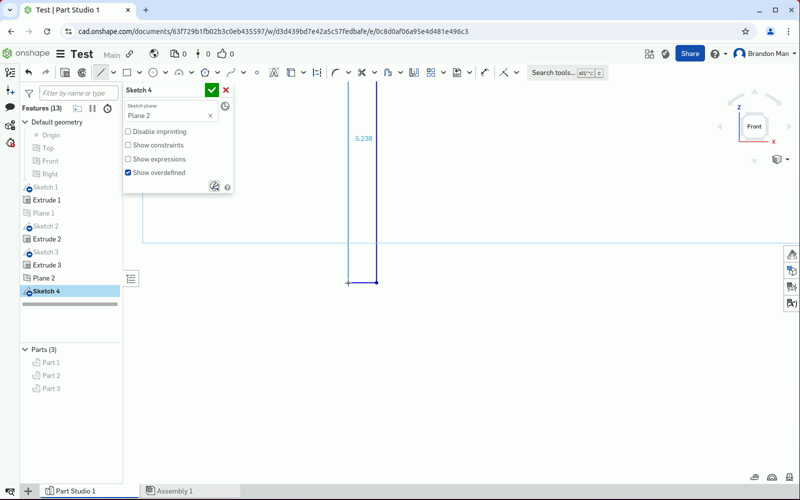
click(348, 282)
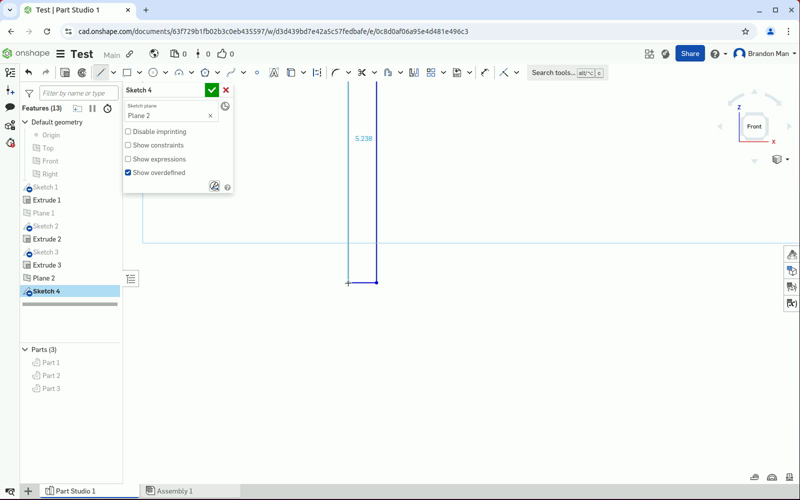
scroll(-6)
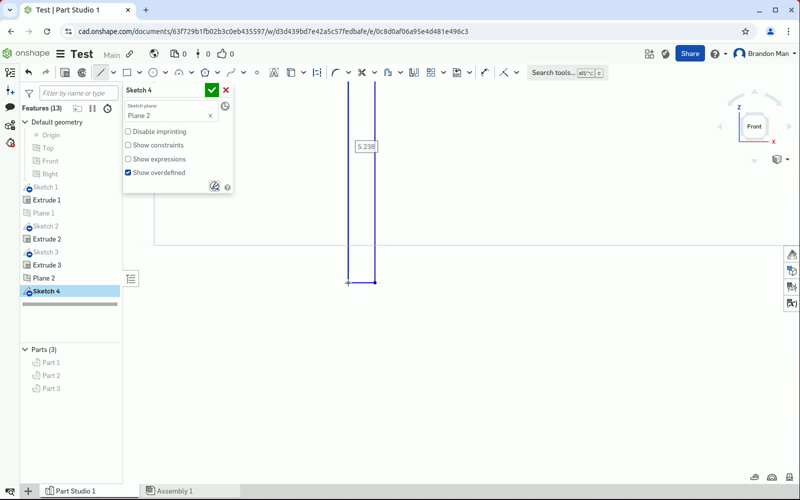
scroll(-6)
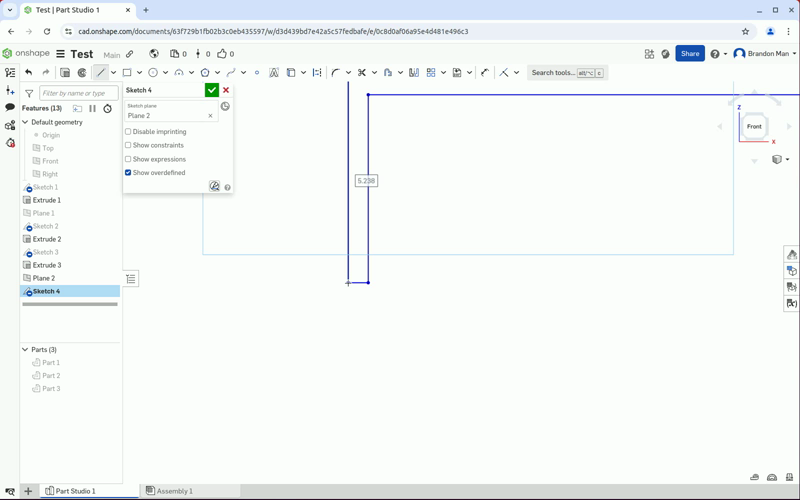
scroll(-6)
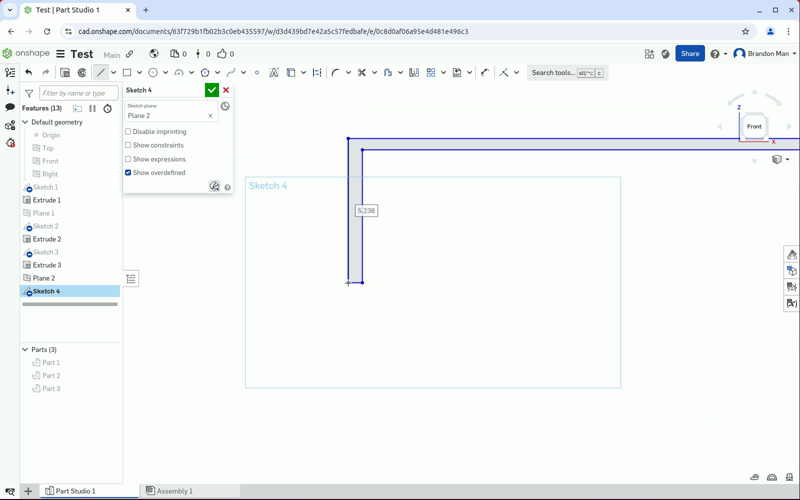
scroll(-6)
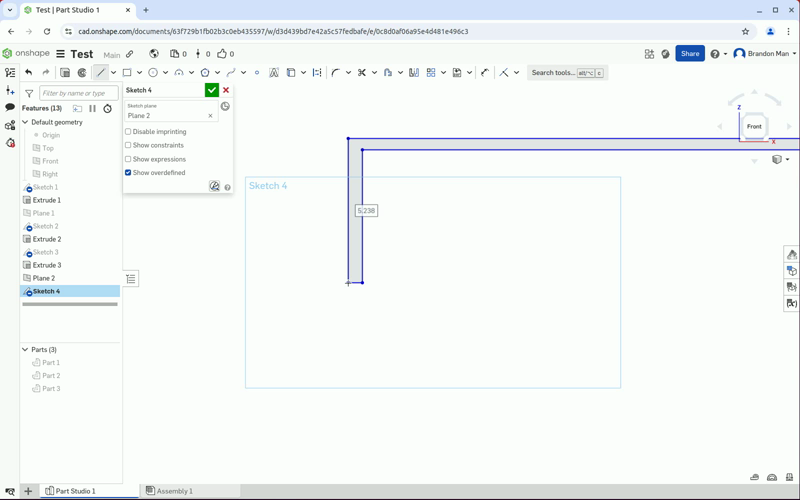
scroll(-6)
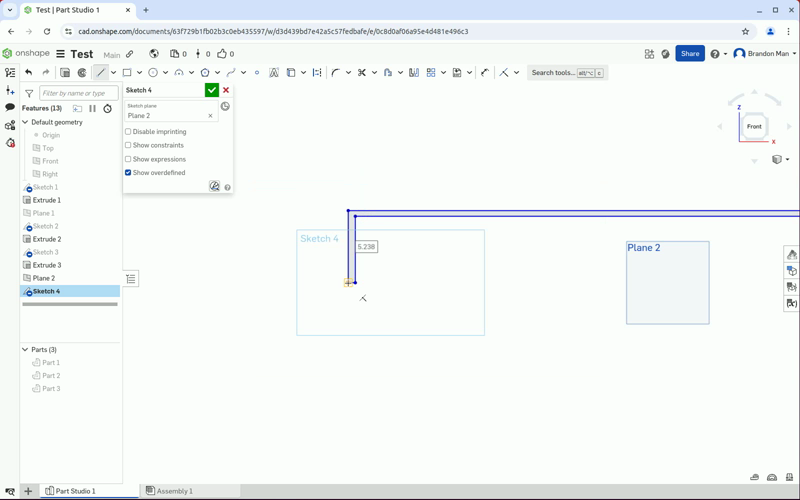
scroll(-6)
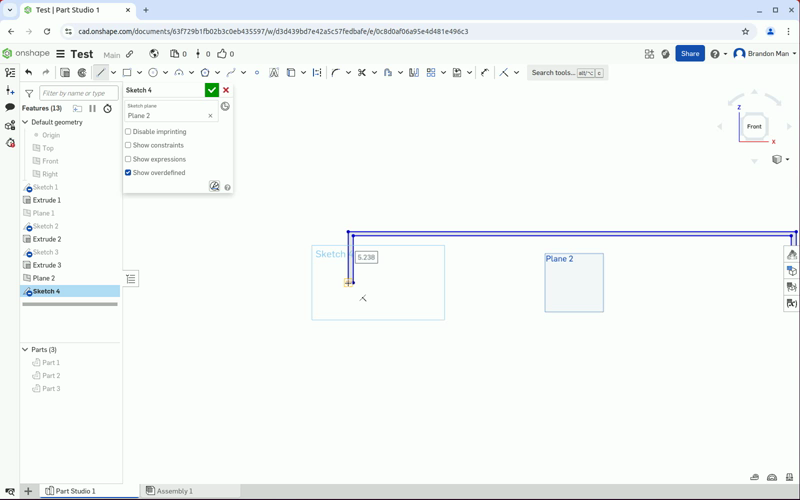
scroll(-6)
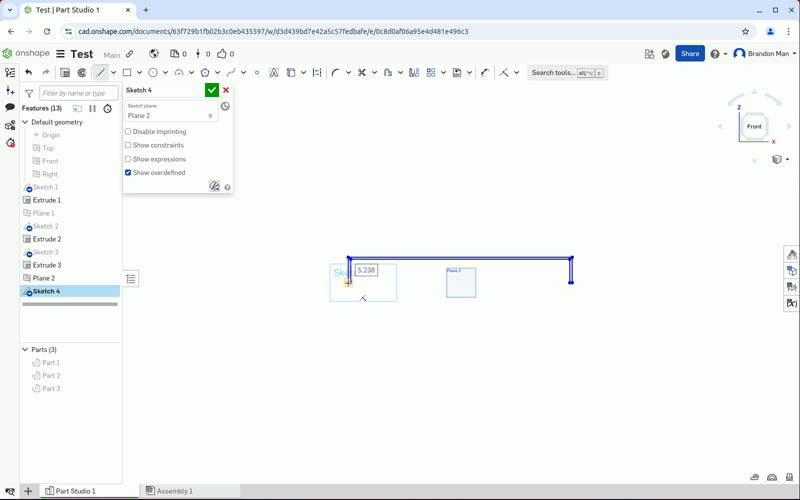
key(esc)
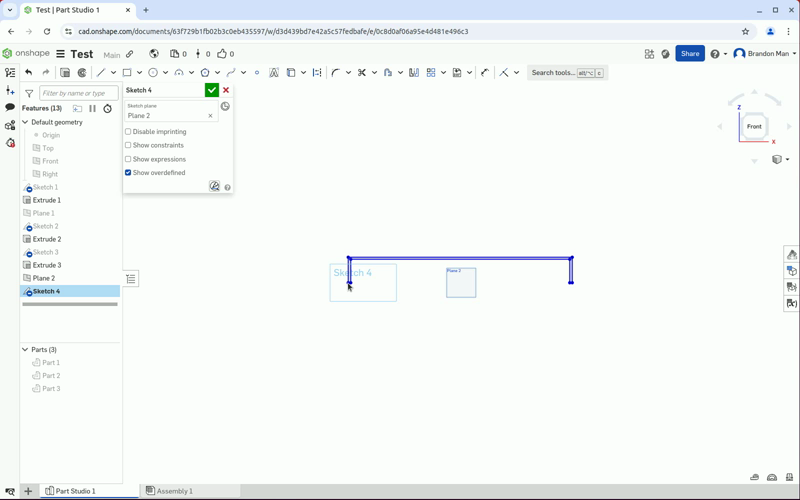
mouse_move(439, 257)
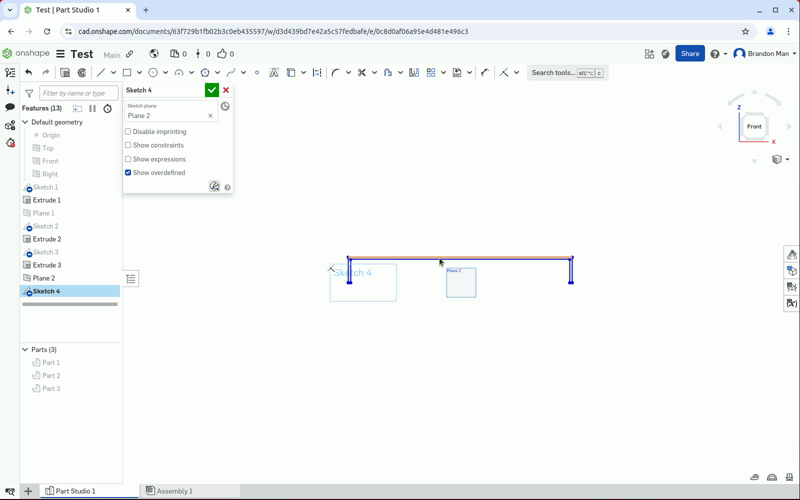
scroll(6)
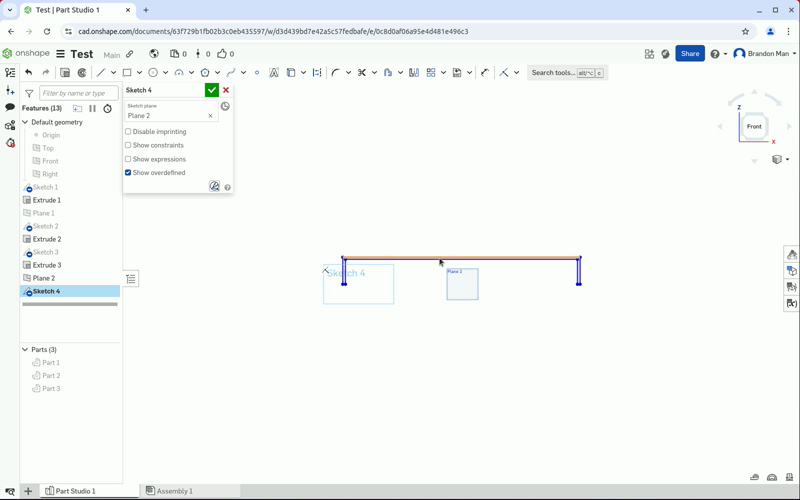
scroll(6)
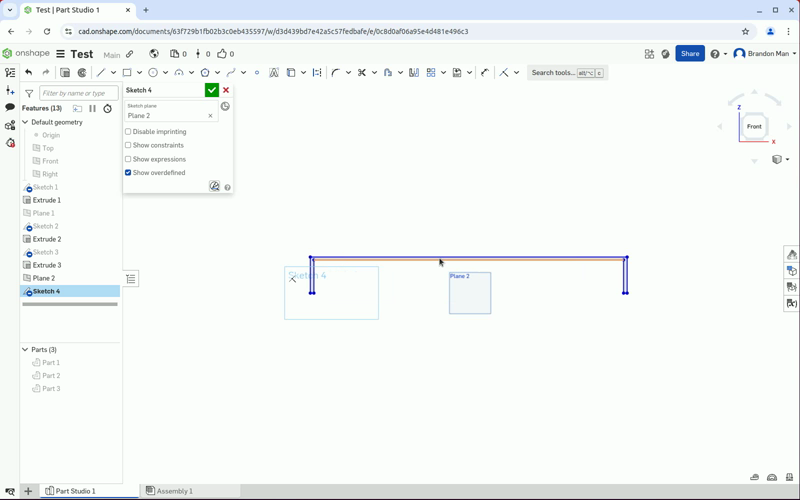
scroll(6)
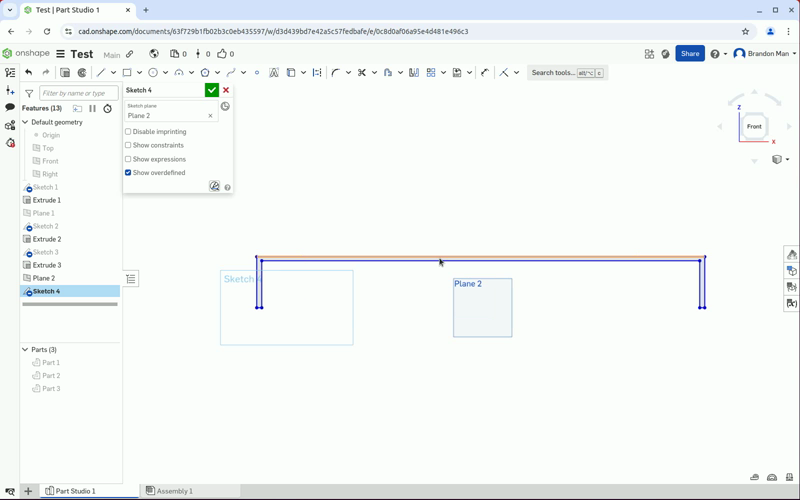
scroll(6)
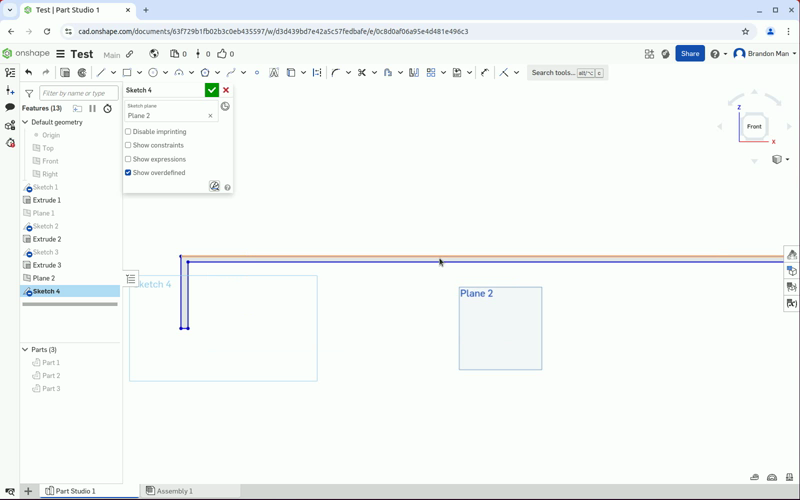
scroll(6)
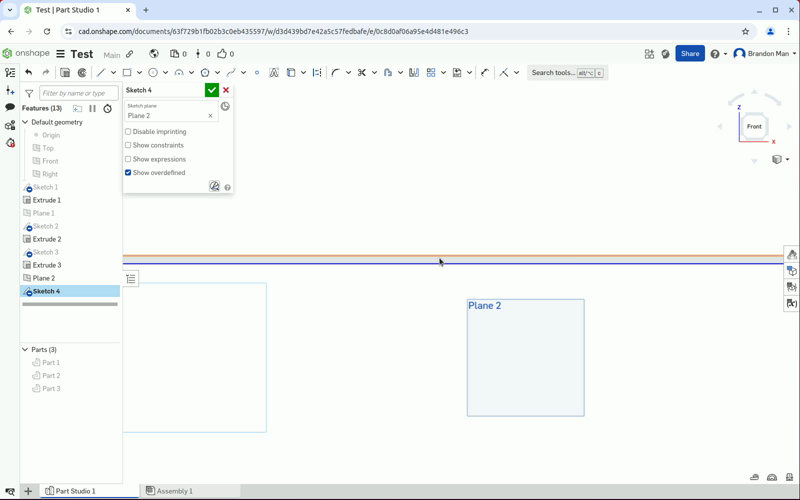
scroll(6)
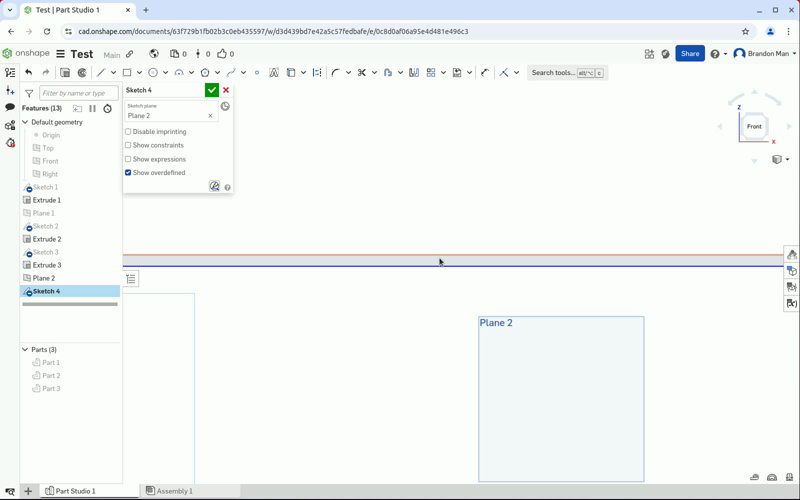
scroll(6)
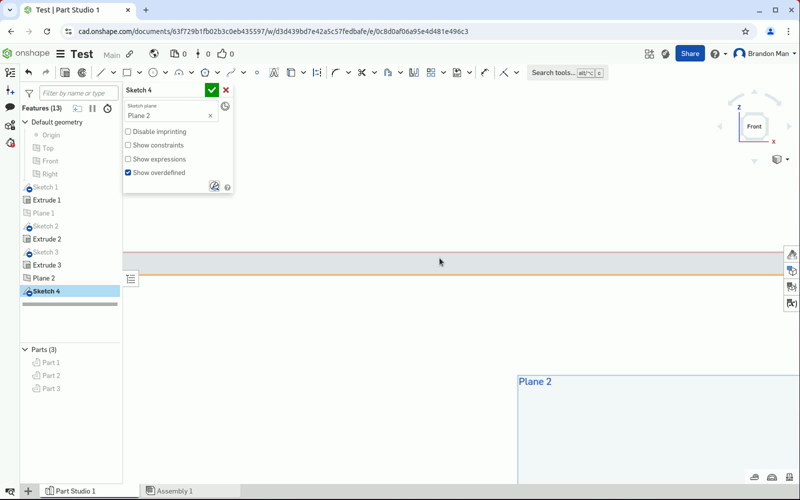
click(439, 257)
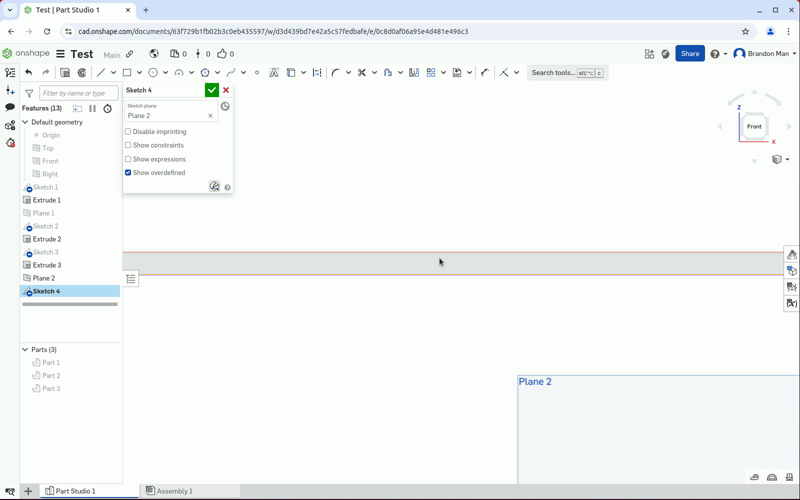
scroll(-6)
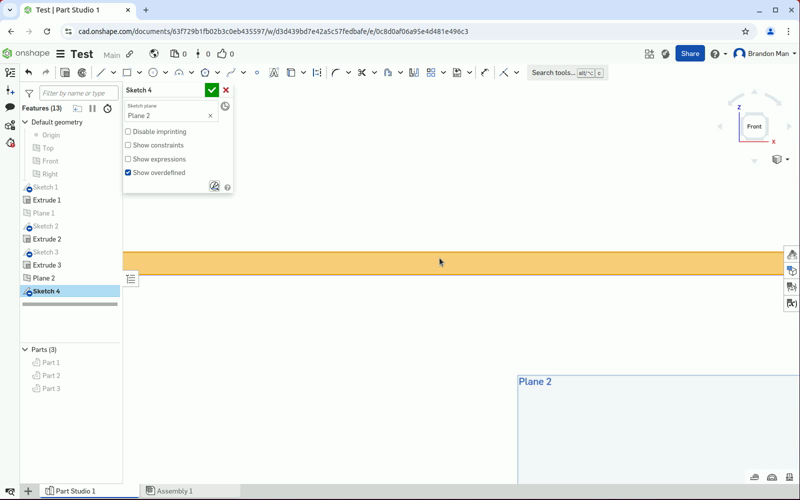
scroll(-6)
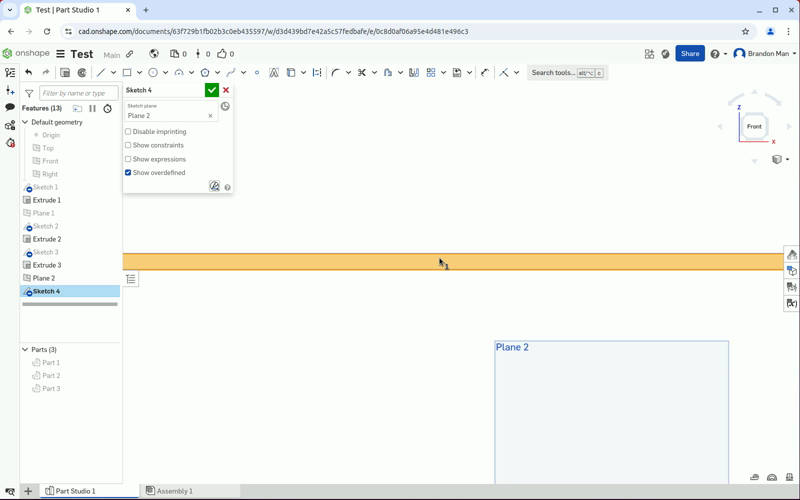
scroll(-6)
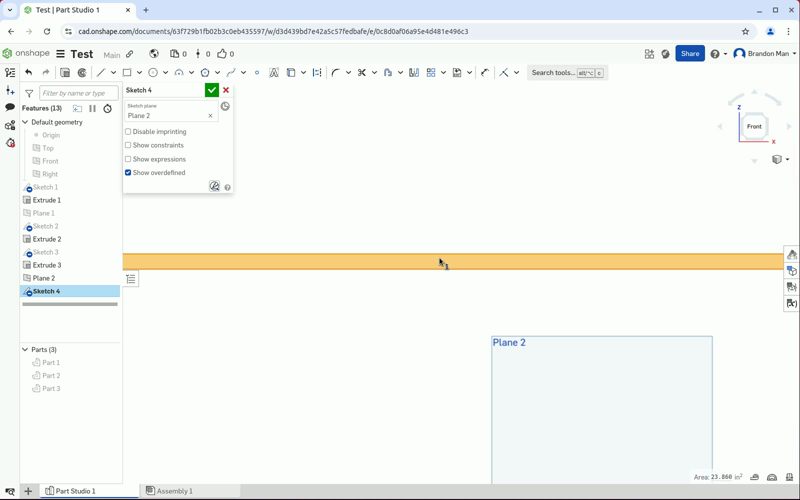
scroll(-6)
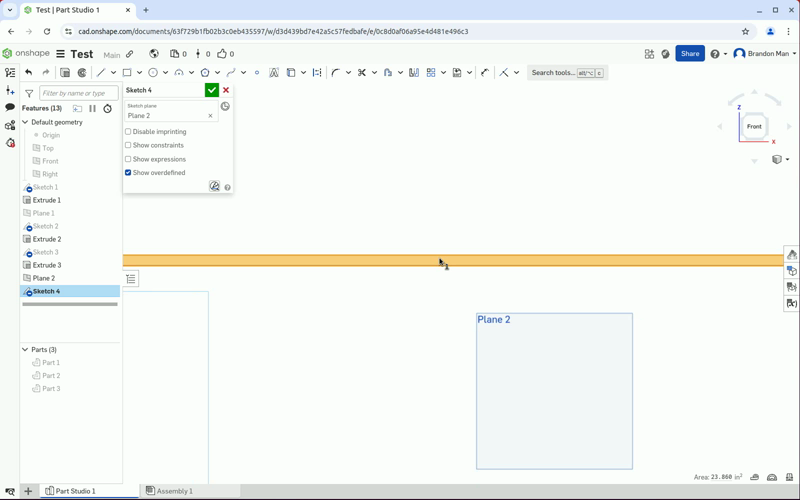
scroll(-6)
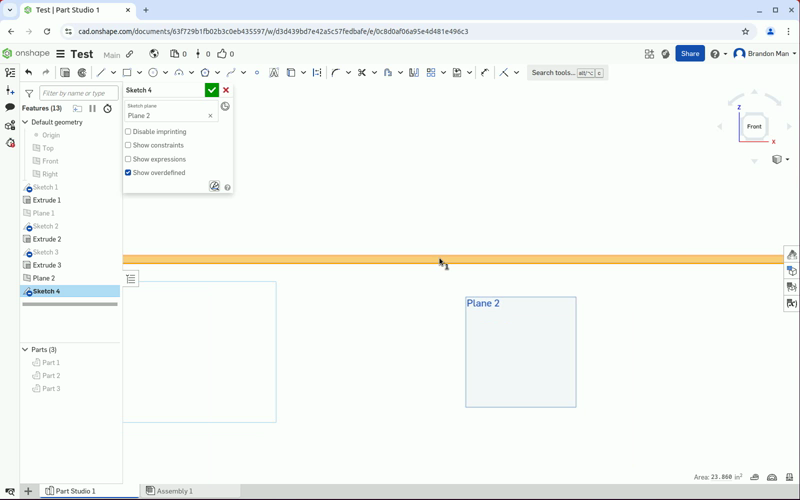
scroll(-6)
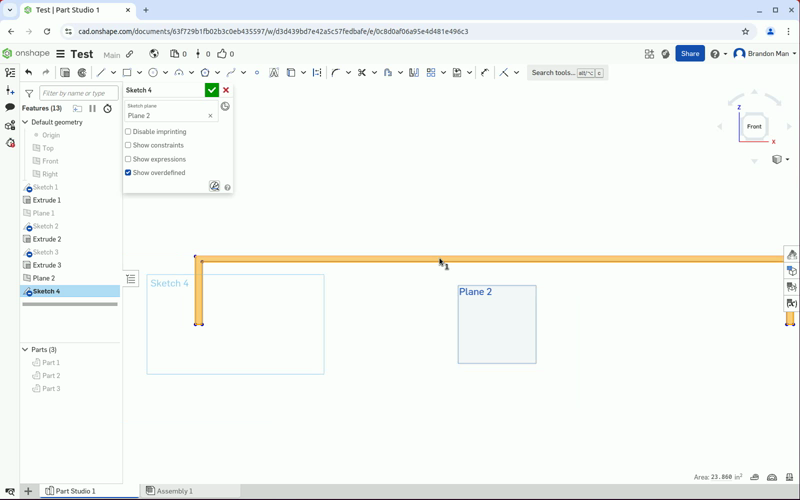
scroll(-6)
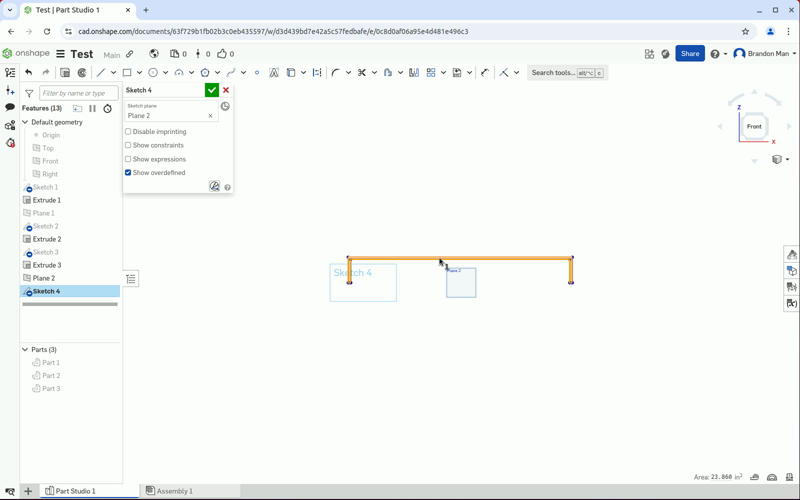
mouse_move(73, 352)
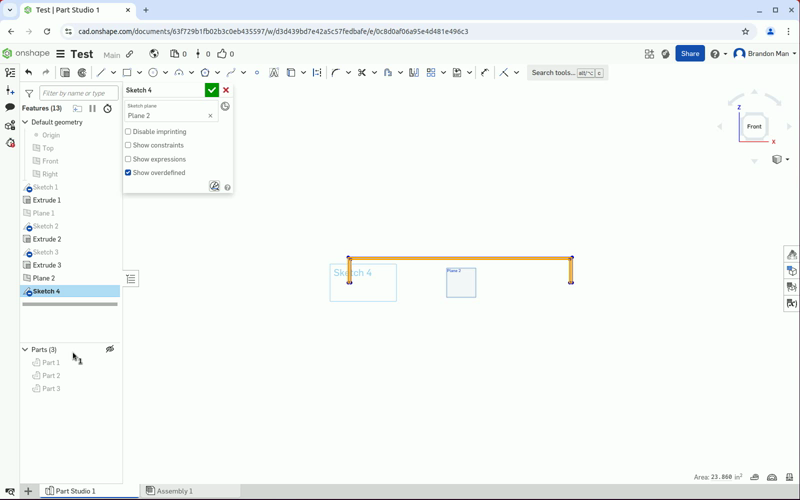
key(shift+y)
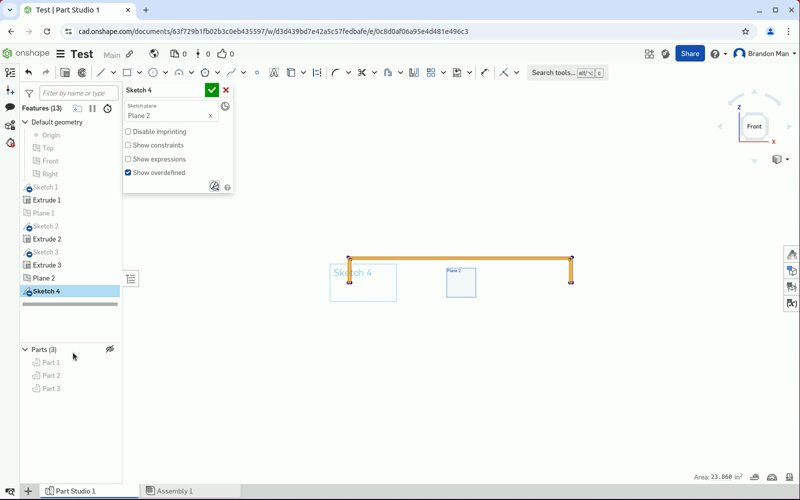
key(shift+e)
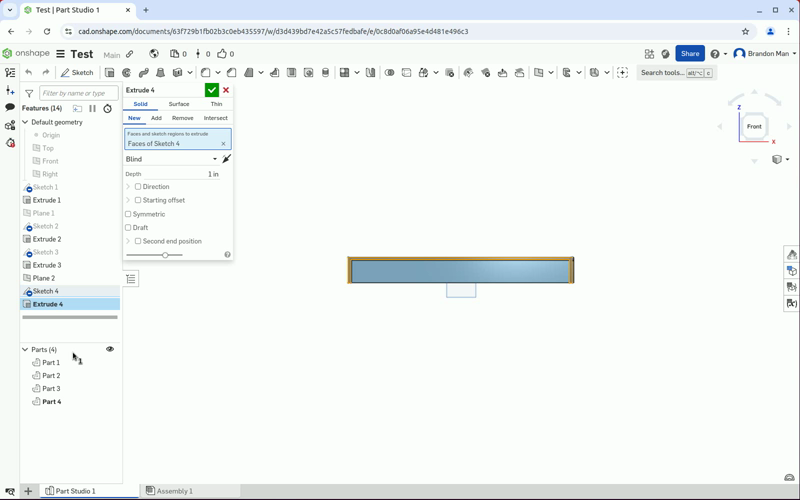
mouse_move(143, 106)
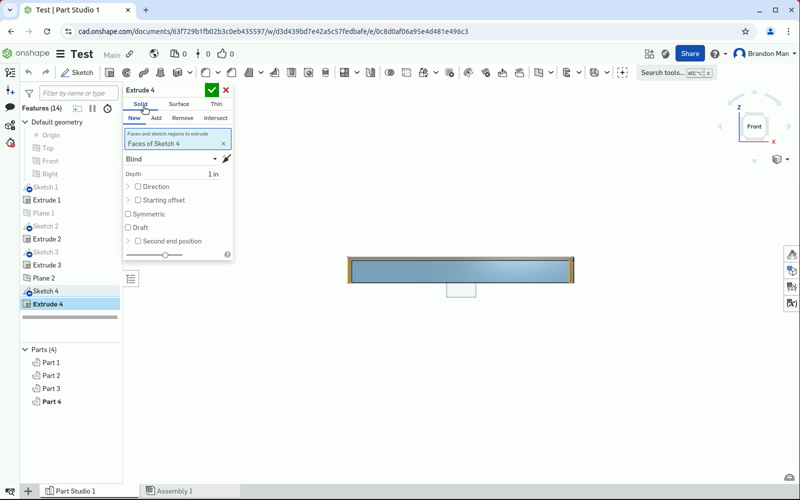
click(143, 106)
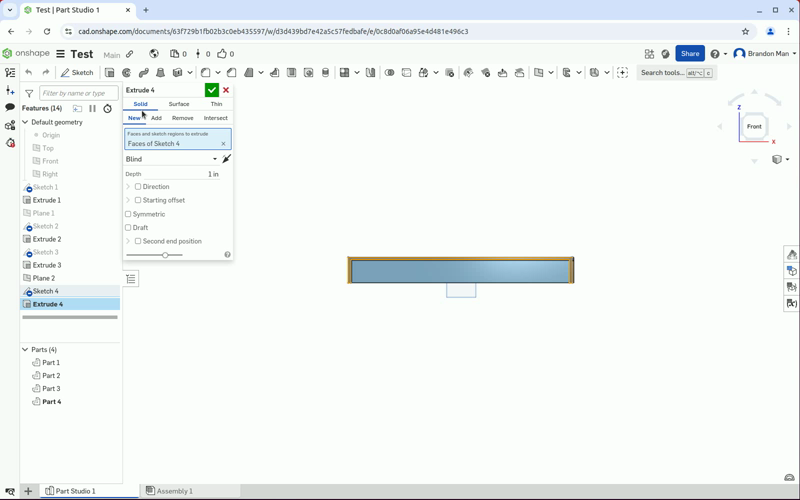
mouse_move(137, 120)
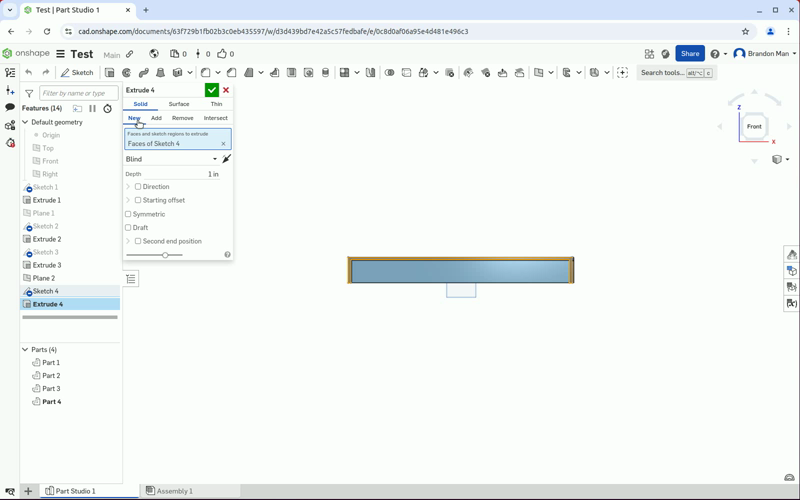
click(137, 120)
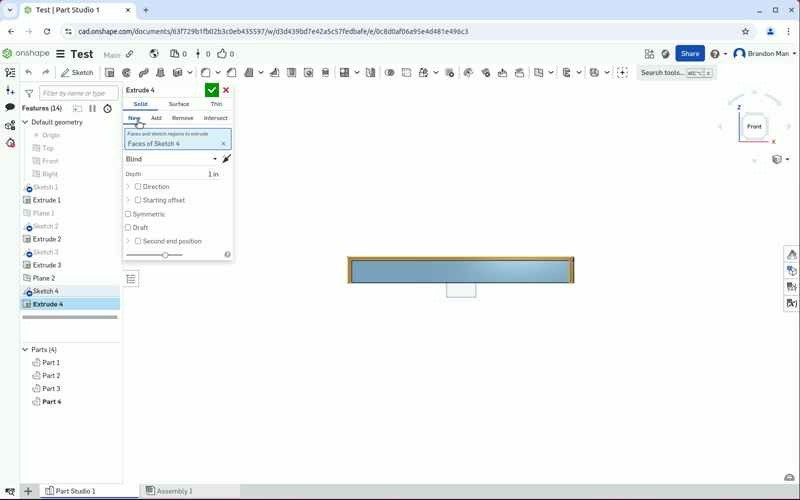
key(tab, 4)
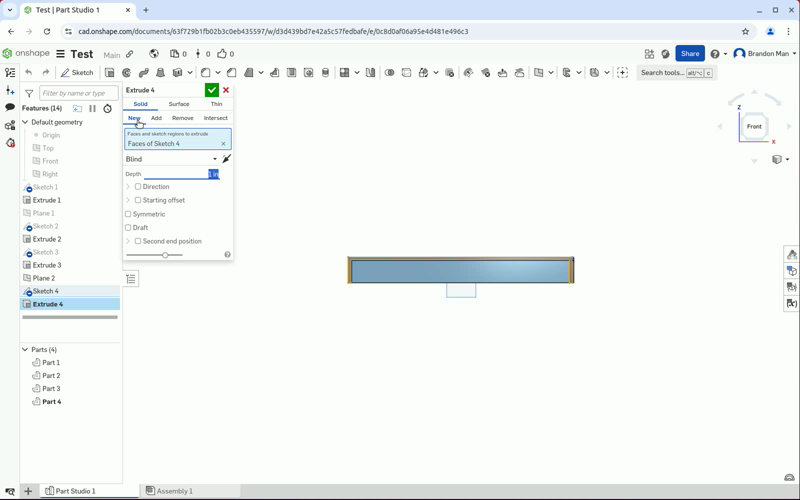
text(0.722)
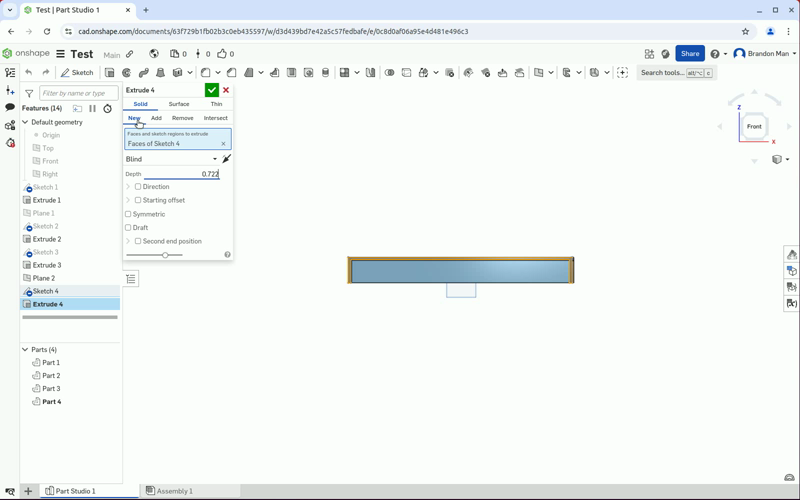
key(enter)
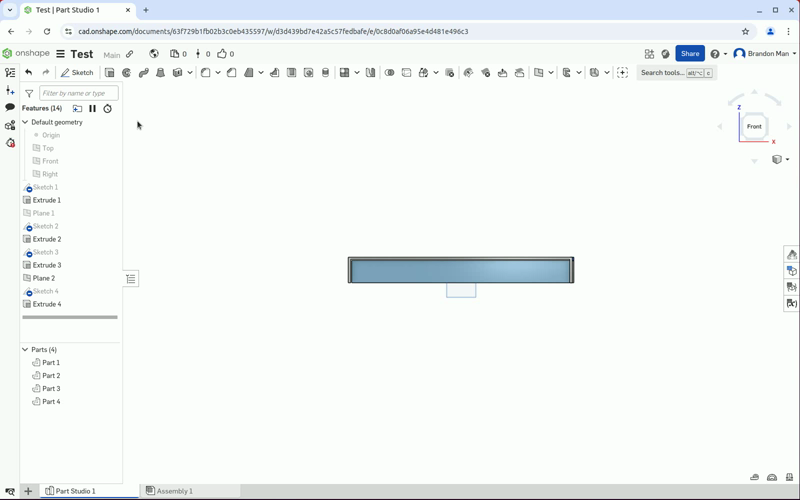
key(shift+h)
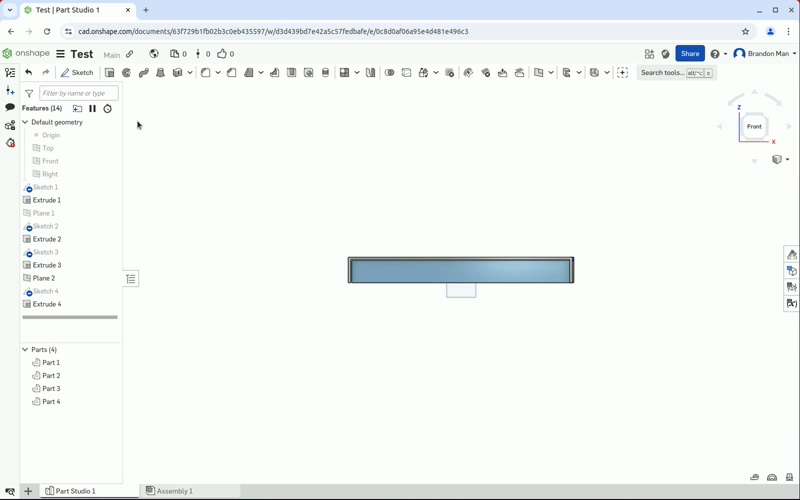
key(shift+h)
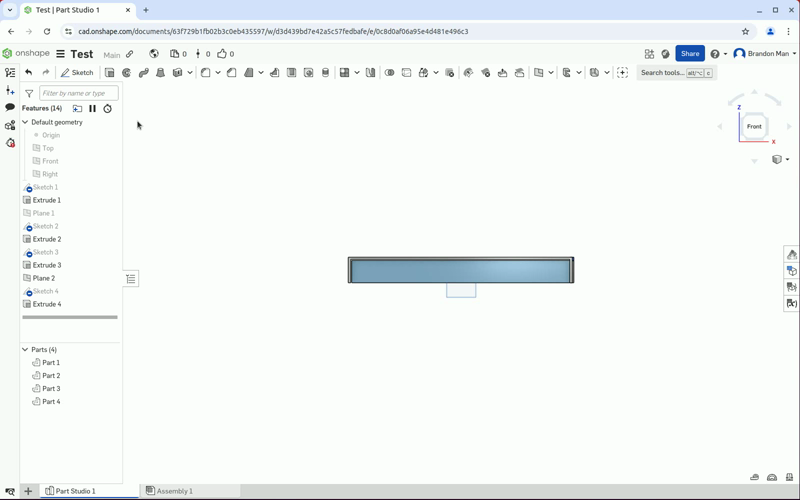
mouse_move(73, 189)
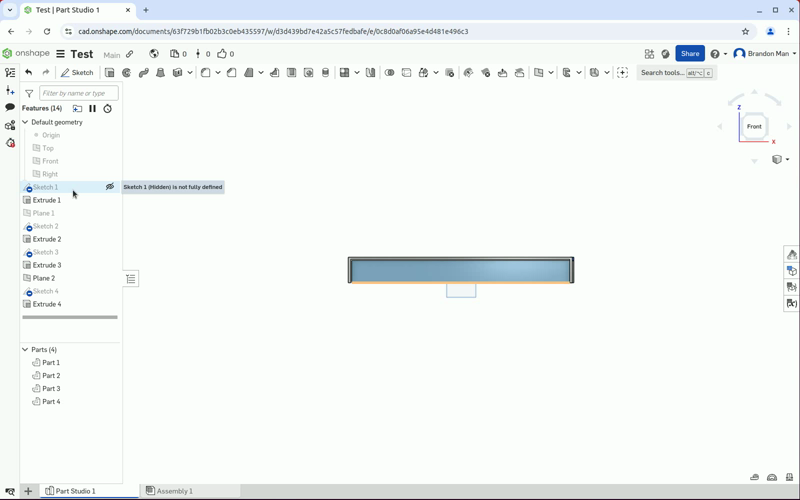
click(73, 189)
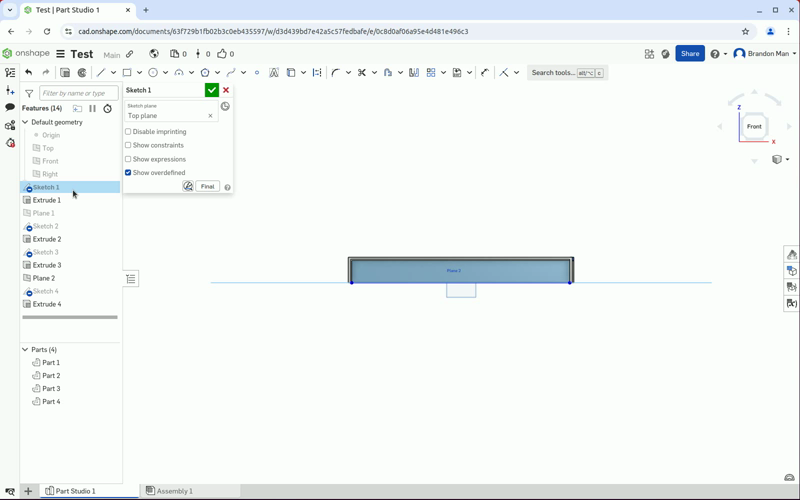
mouse_move(229, 92)
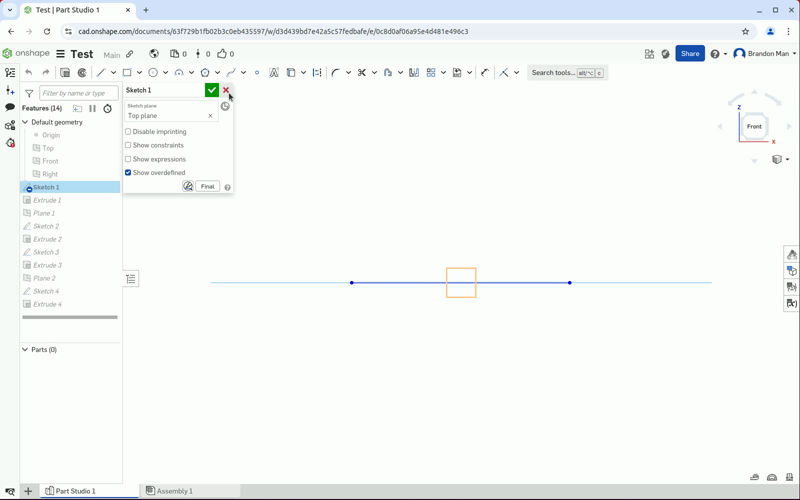
click(229, 92)
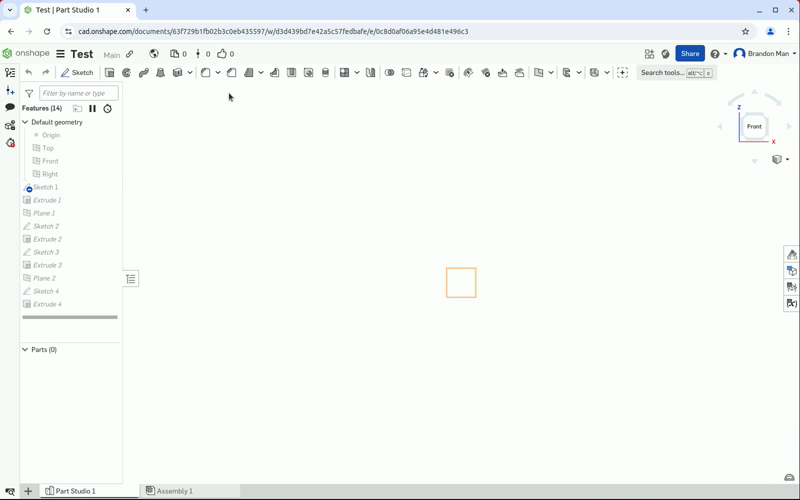
key(shift+s)
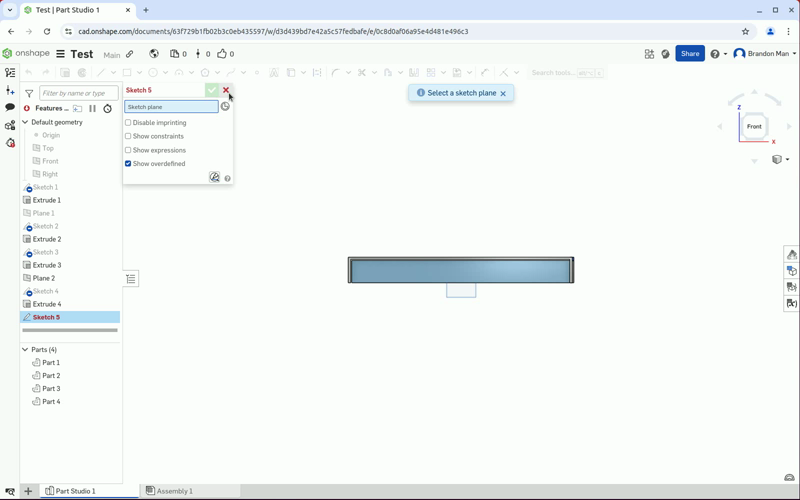
mouse_move(73, 280)
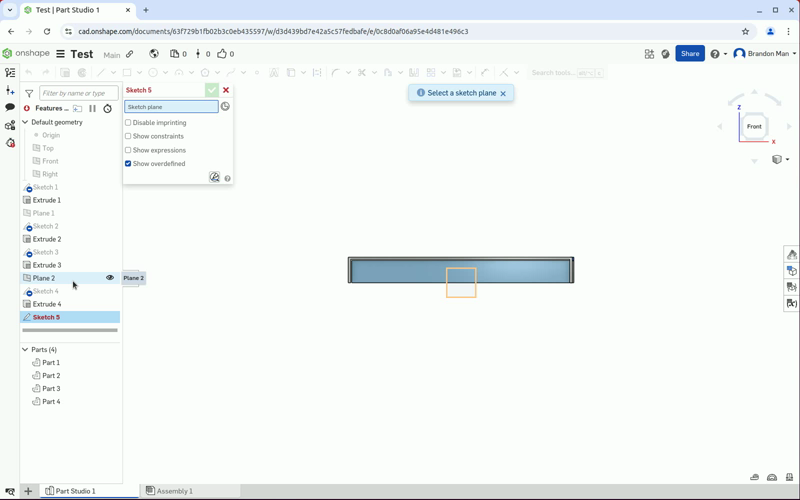
click(73, 280)
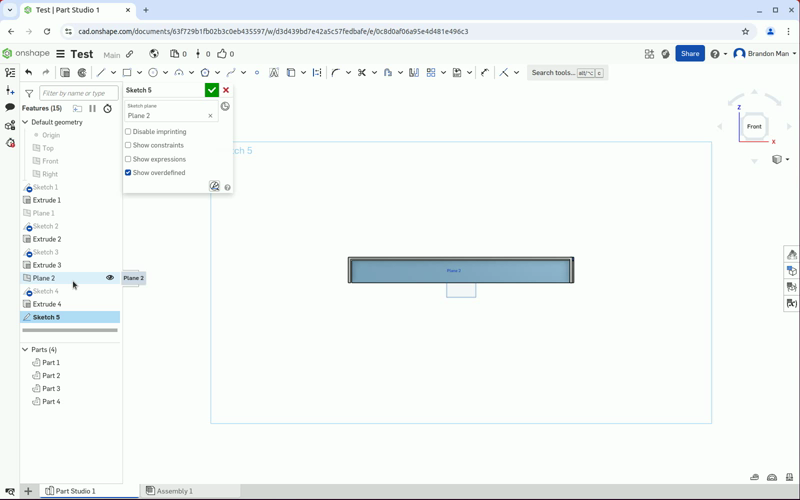
mouse_move(73, 352)
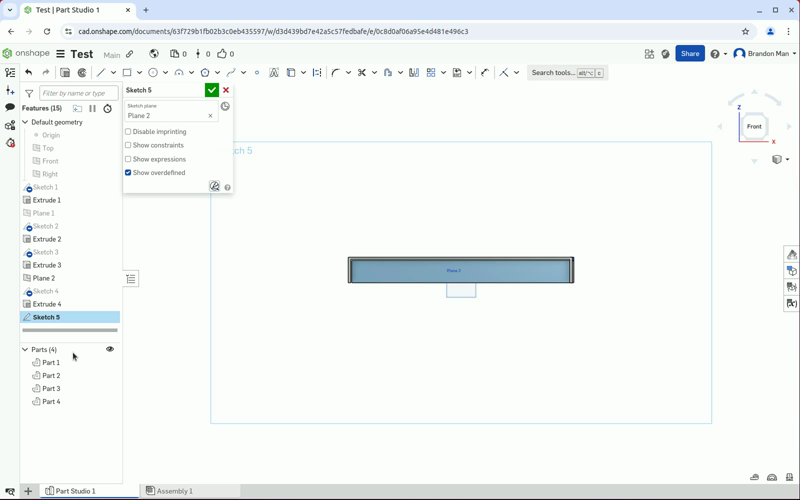
key(y)
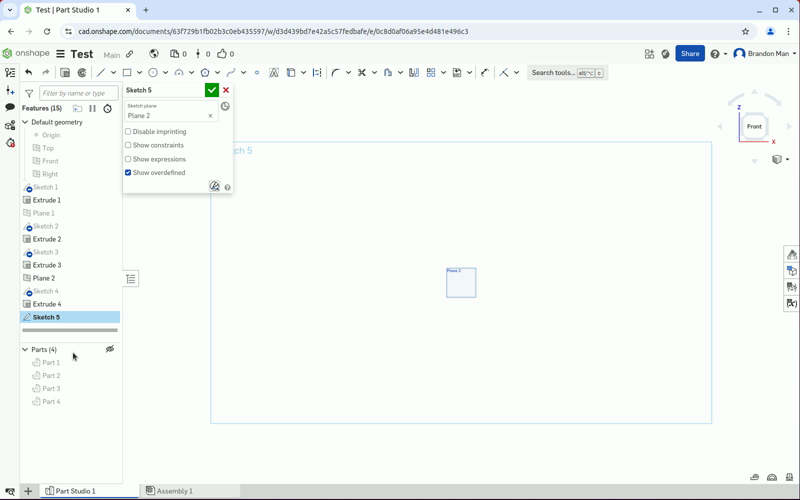
key(l)
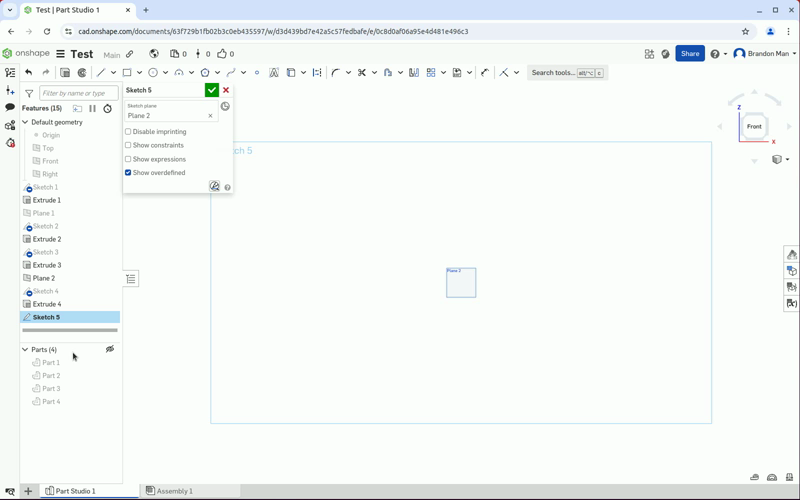
key_down(shift)
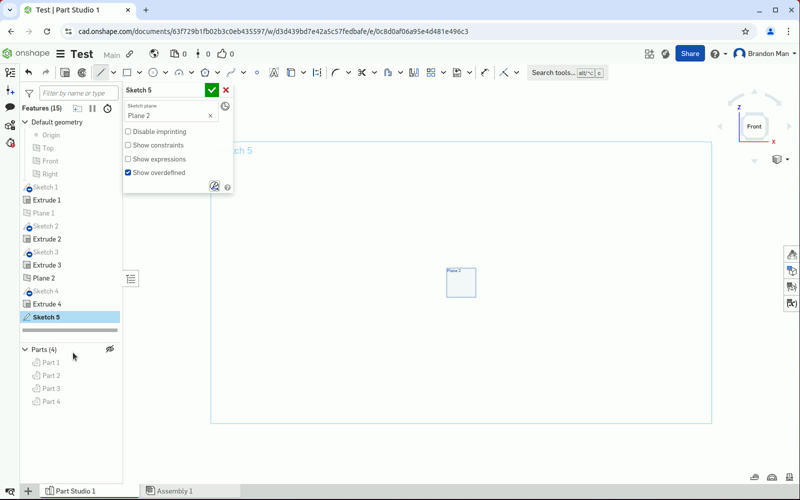
mouse_move(351, 282)
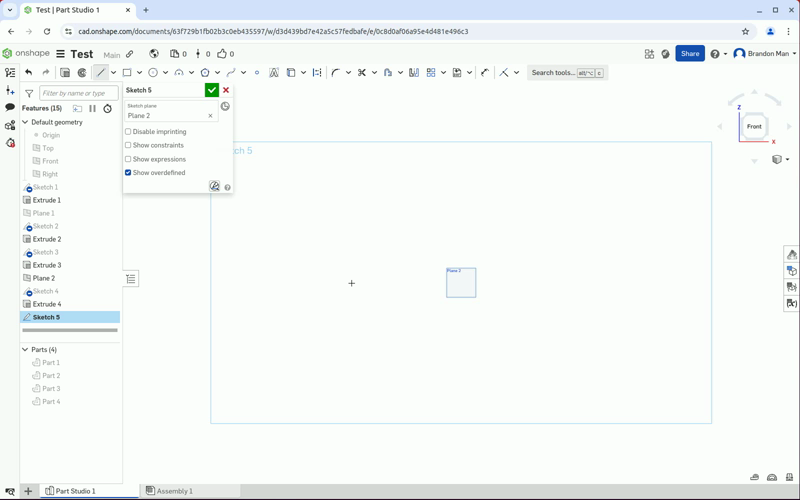
click(351, 282)
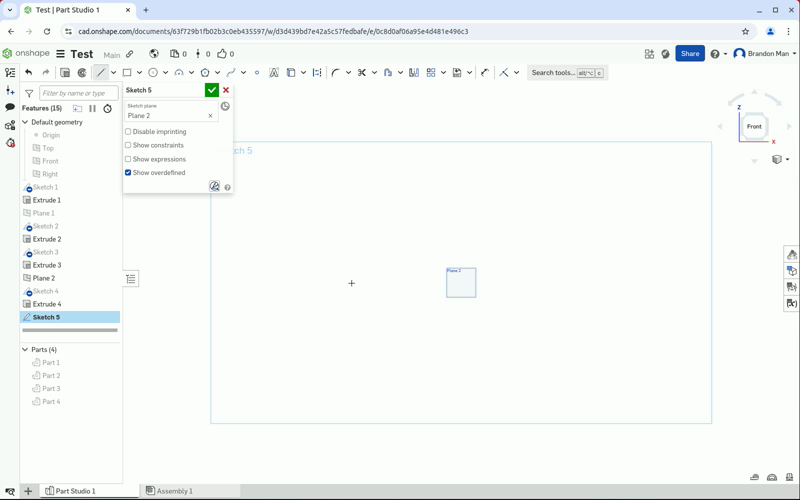
key_up(shift)
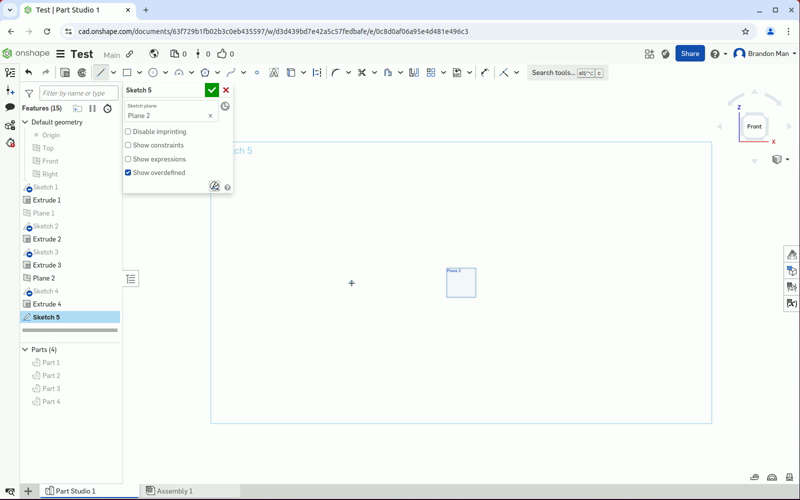
key_down(shift)
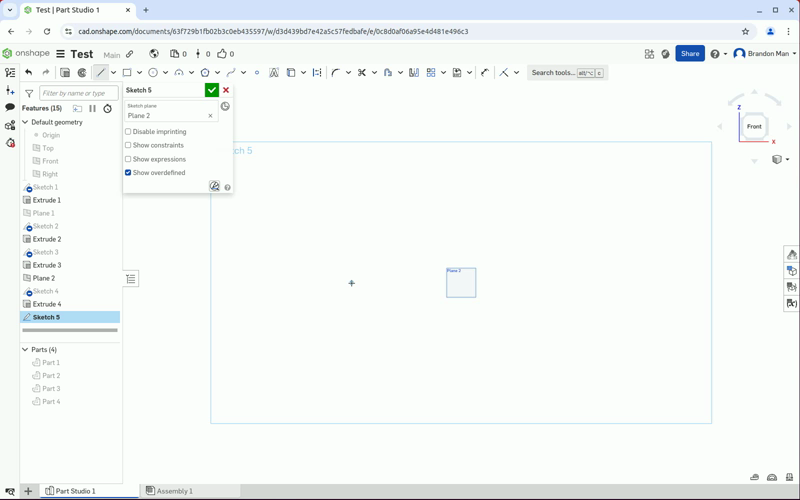
mouse_move(569, 282)
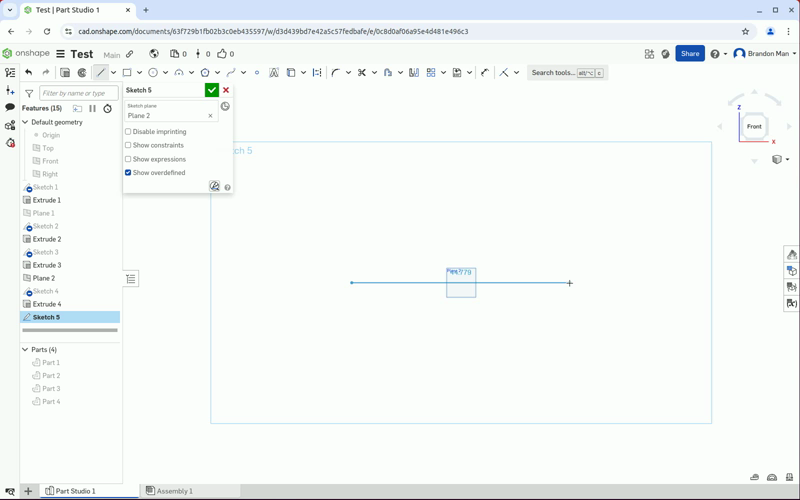
click(569, 282)
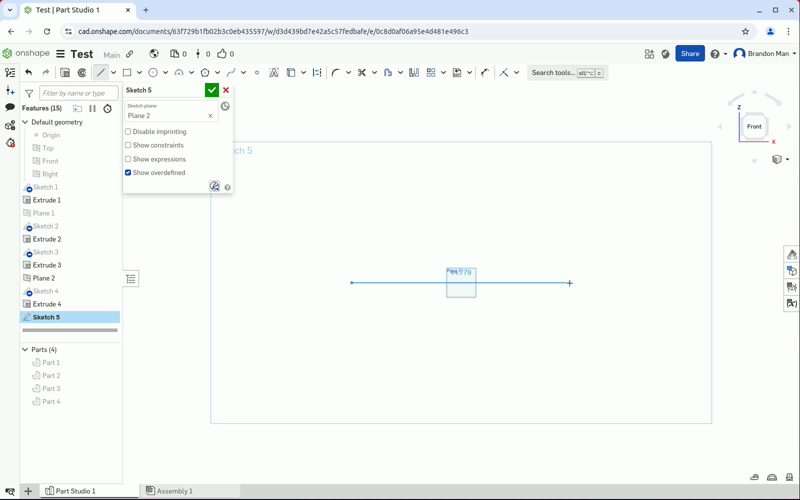
key_up(shift)
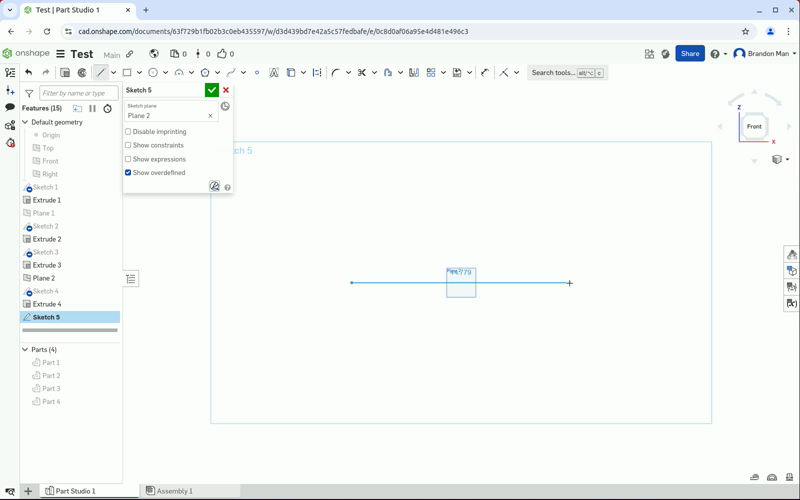
key_down(shift)
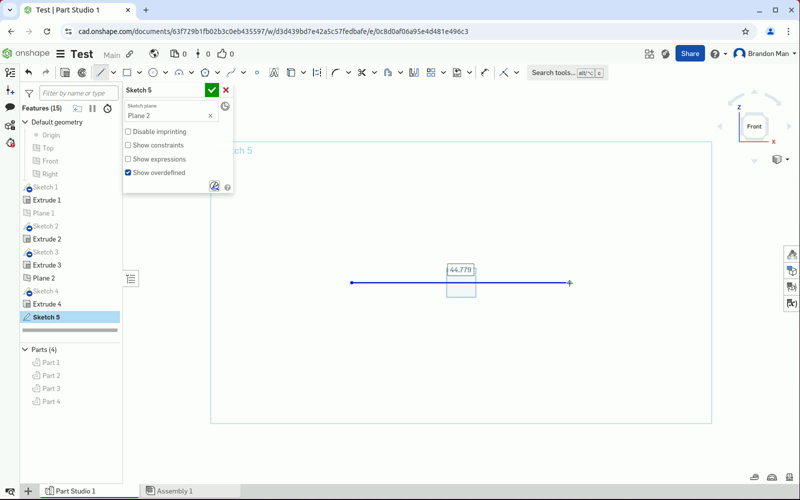
mouse_move(589, 282)
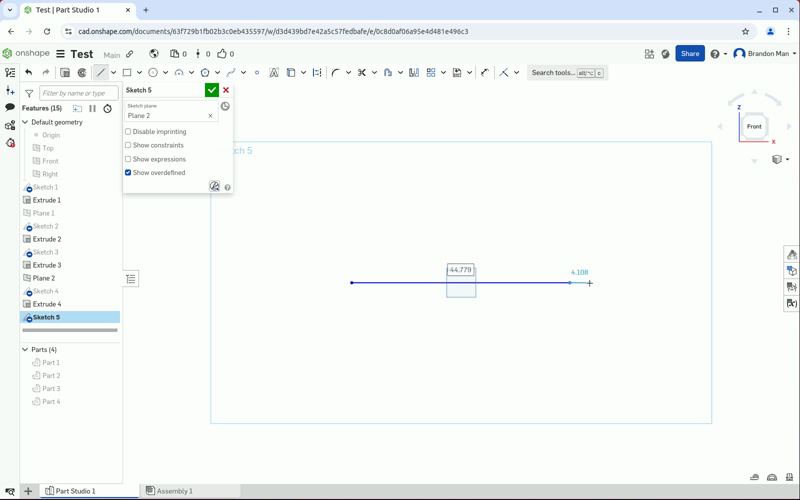
mouse_move(569, 260)
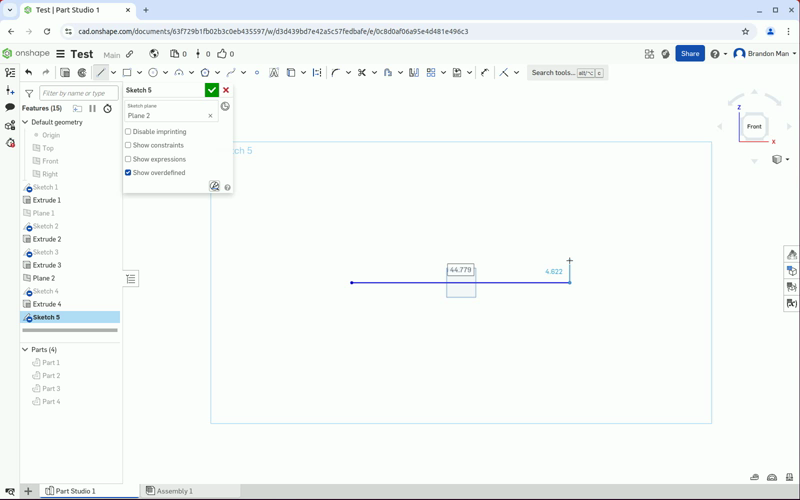
click(569, 260)
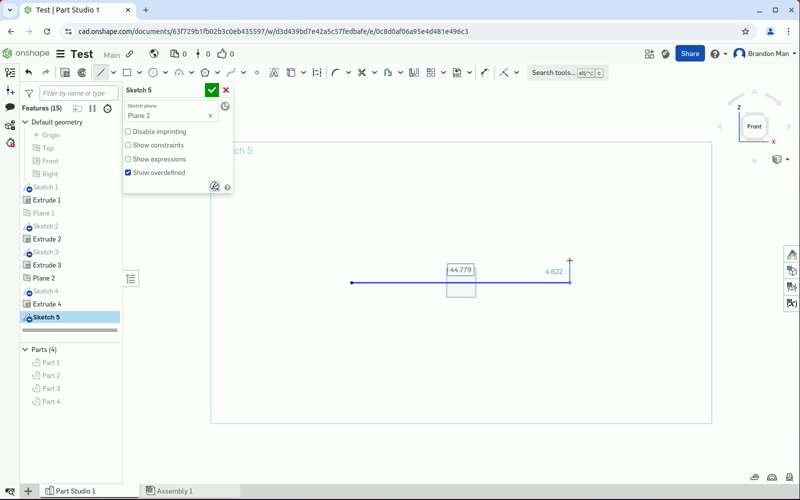
key_up(shift)
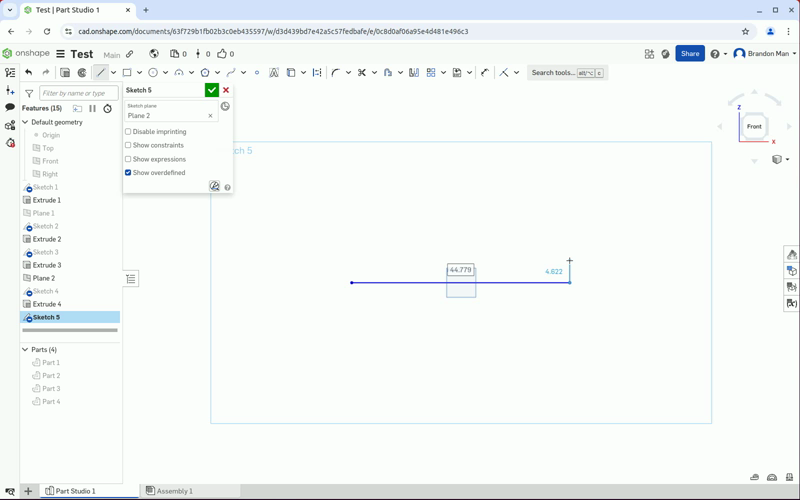
key_down(shift)
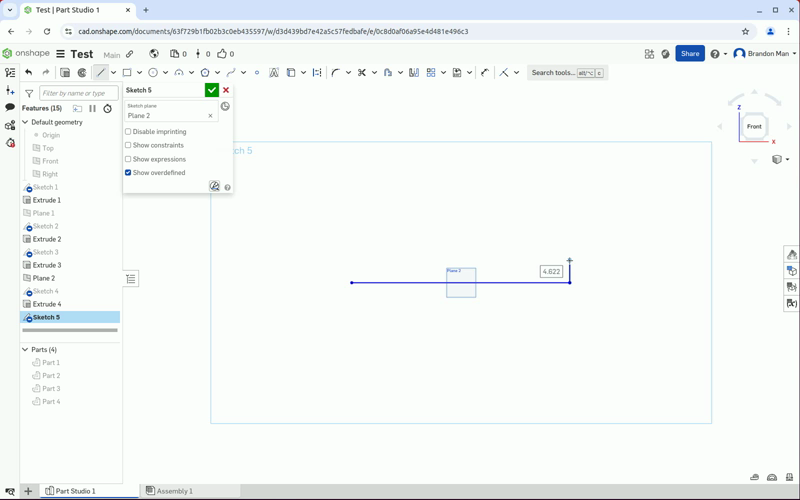
mouse_move(351, 260)
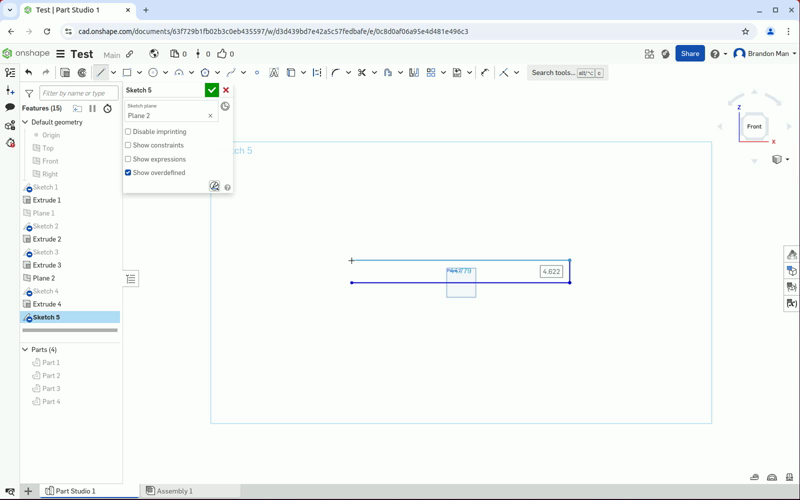
click(351, 260)
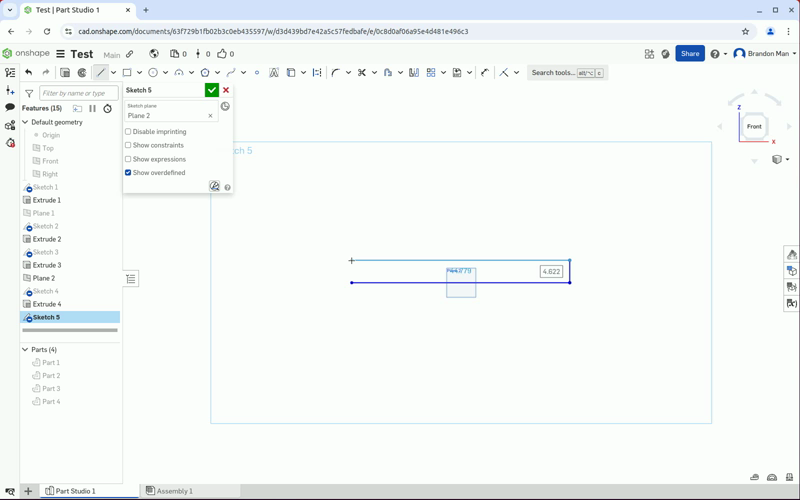
key_up(shift)
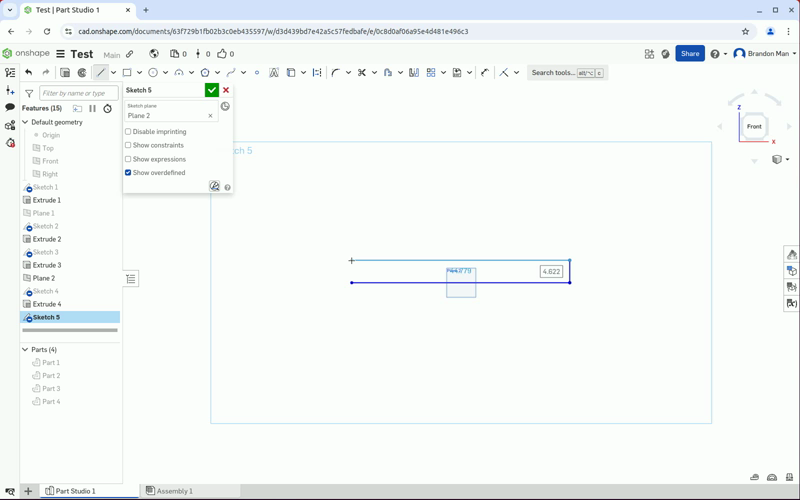
mouse_move(381, 260)
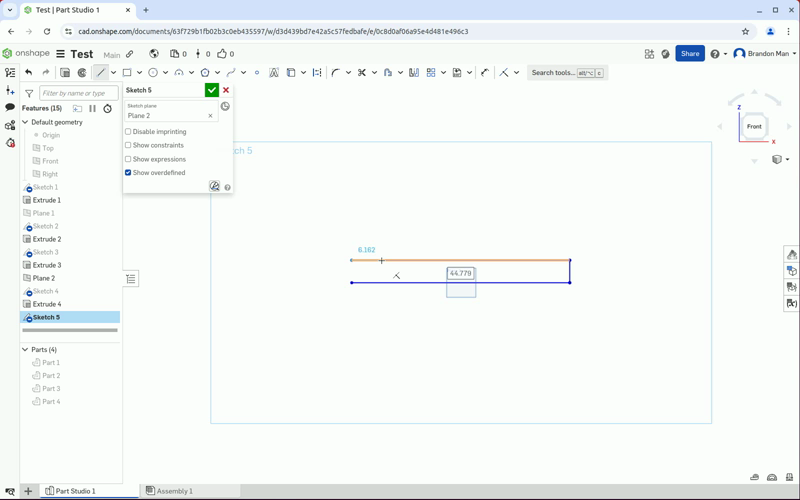
key_down(shift)
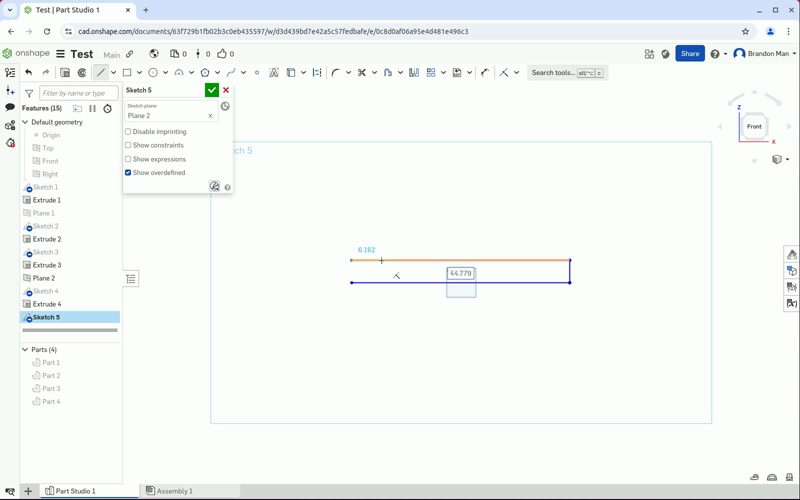
mouse_move(351, 282)
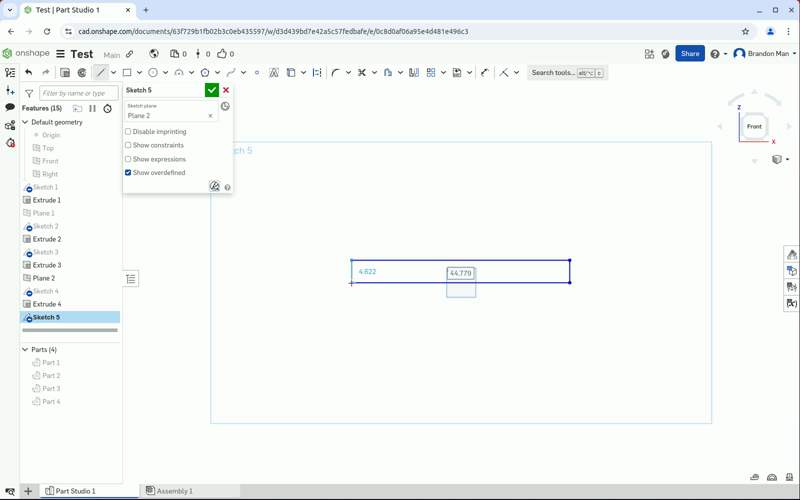
key_up(shift)
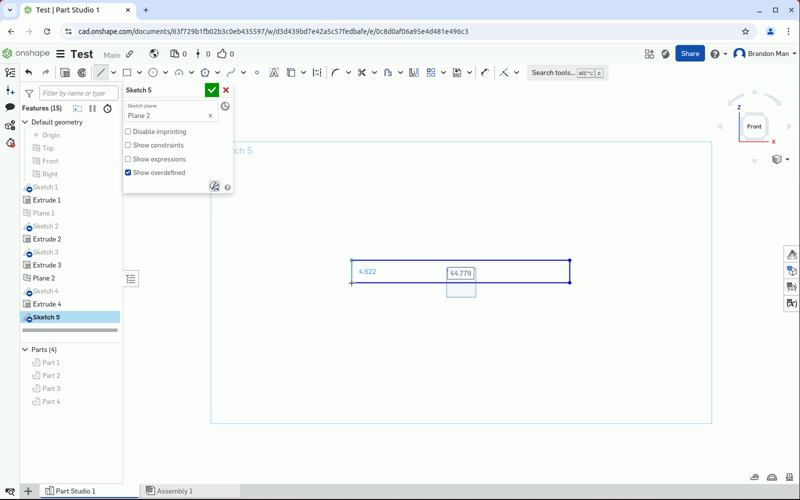
click(351, 282)
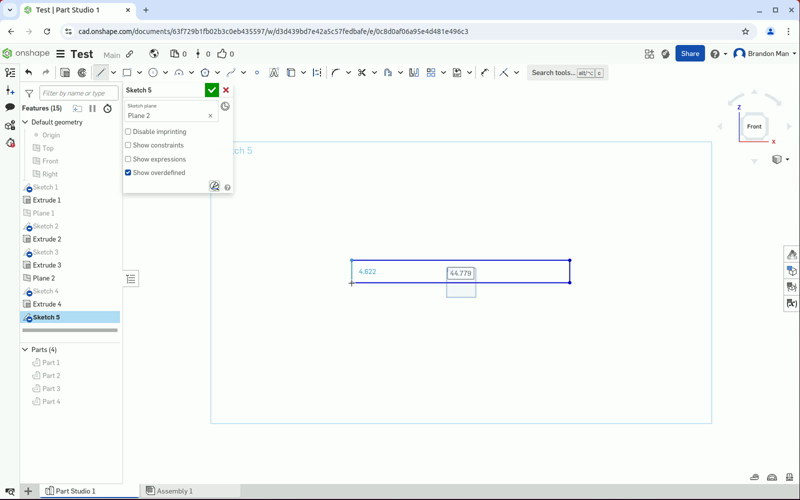
key(esc)
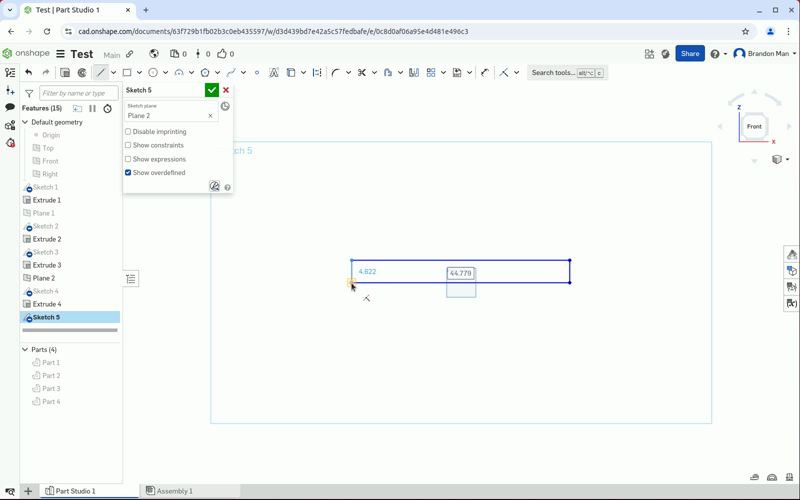
mouse_move(514, 269)
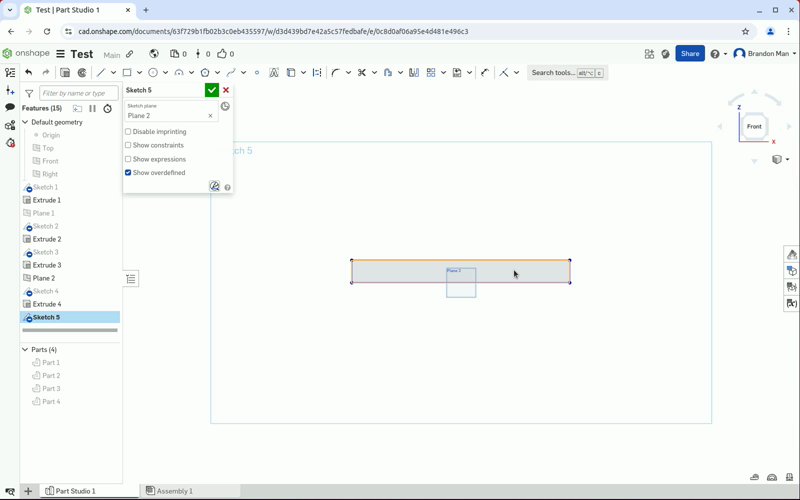
click(514, 269)
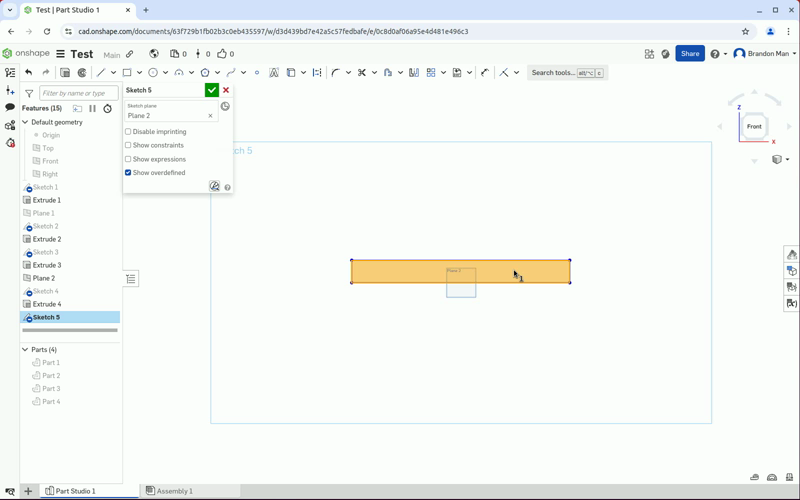
mouse_move(73, 352)
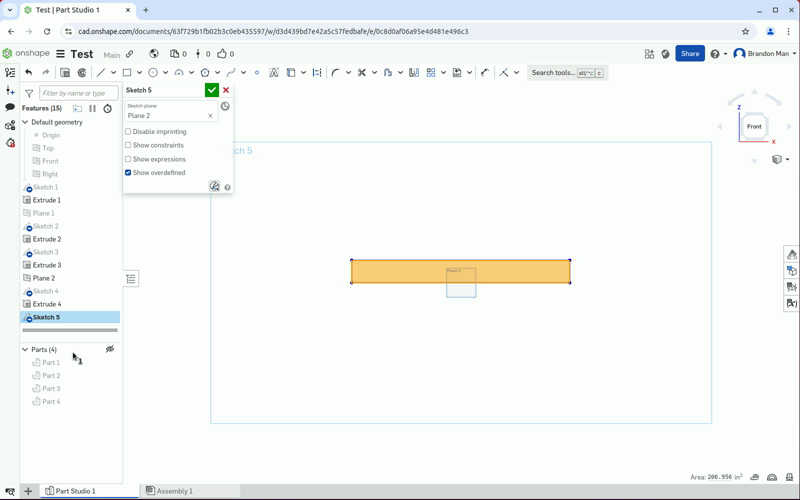
key(shift+y)
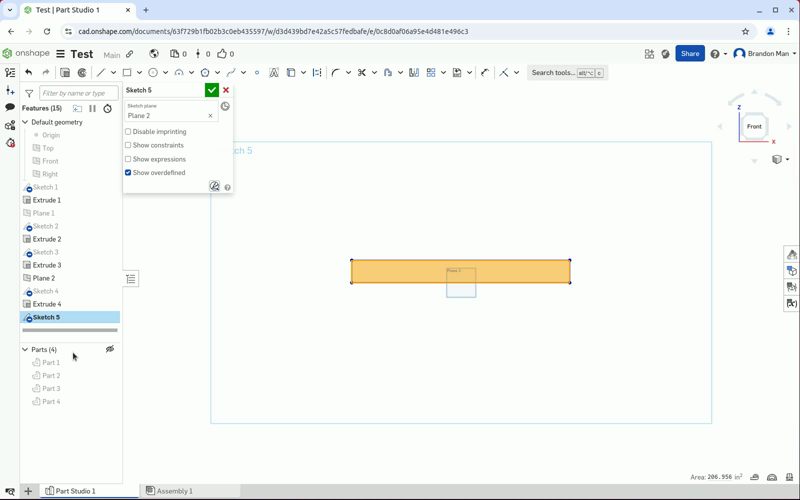
key(shift+e)
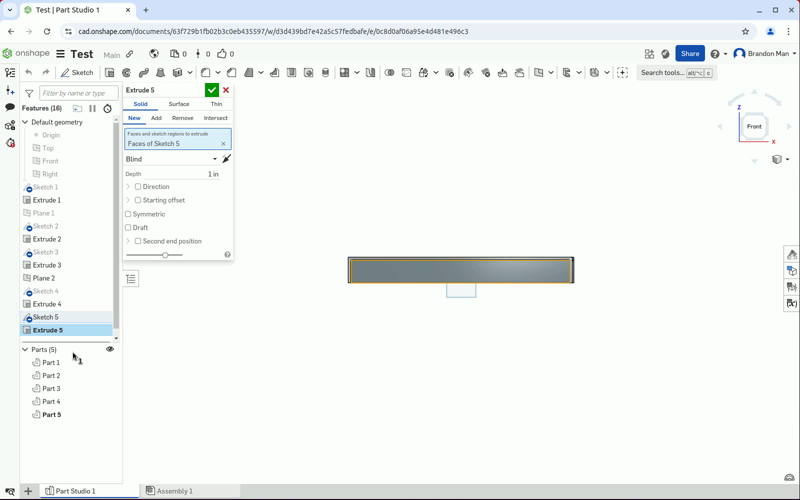
mouse_move(143, 106)
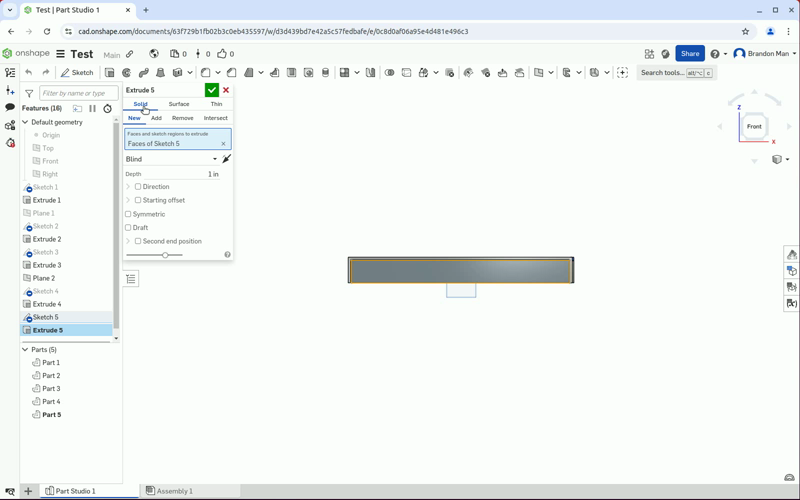
click(143, 106)
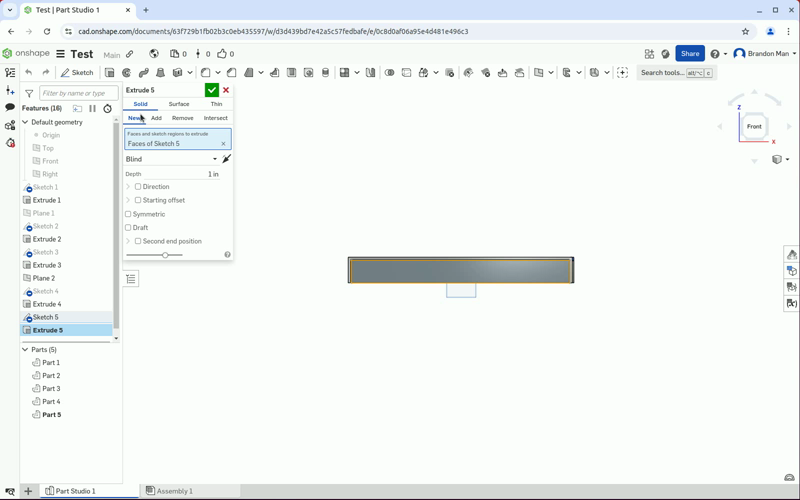
mouse_move(137, 120)
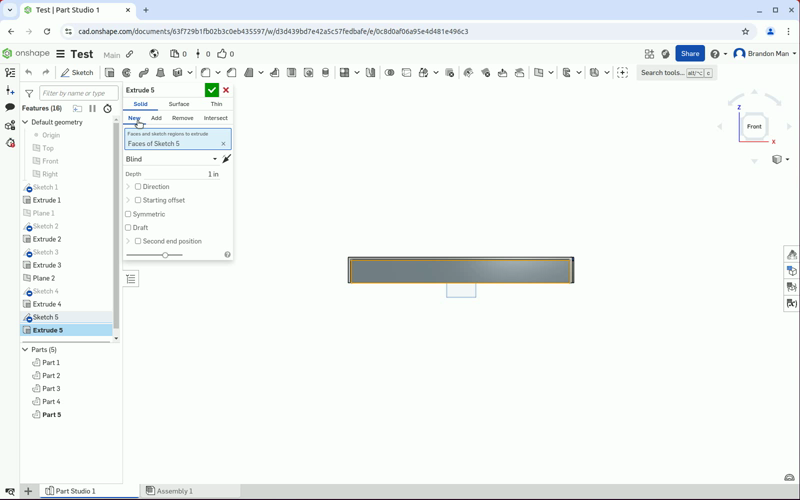
click(137, 120)
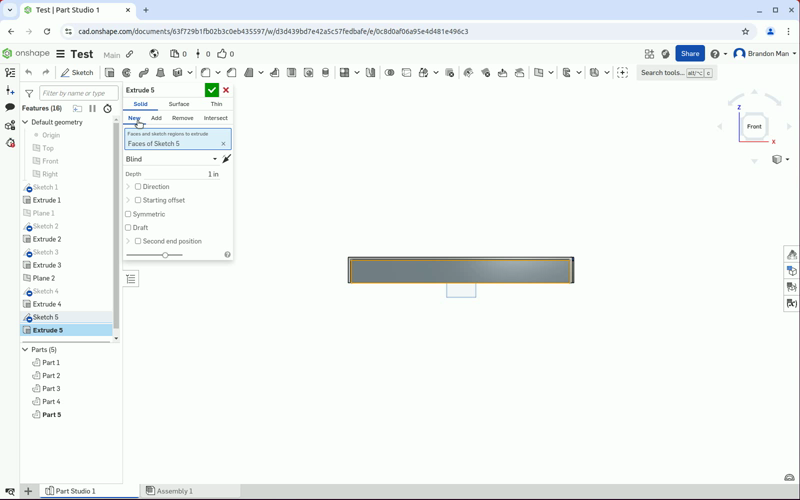
key(tab, 4)
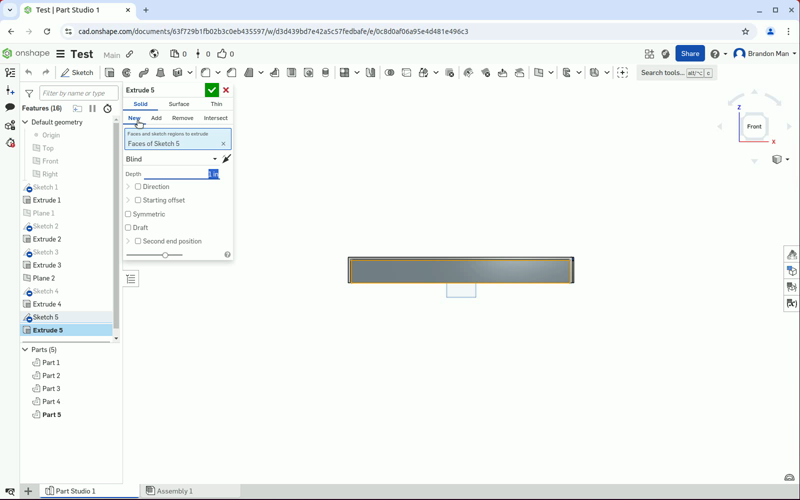
text(0.722)
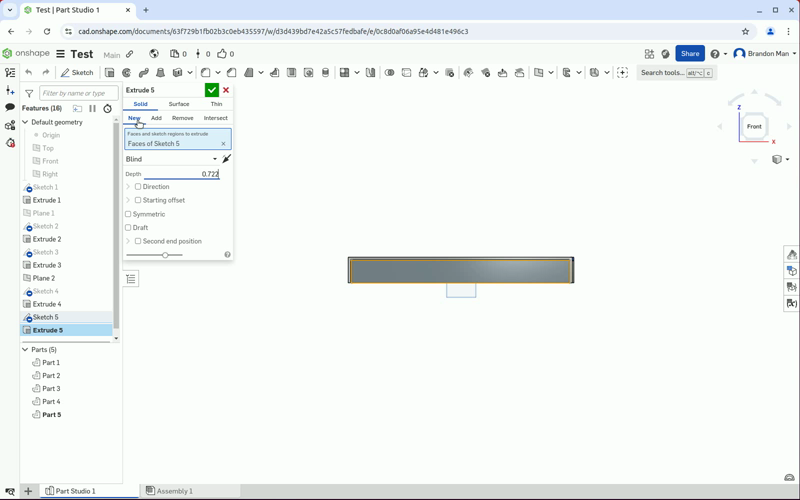
key(enter)
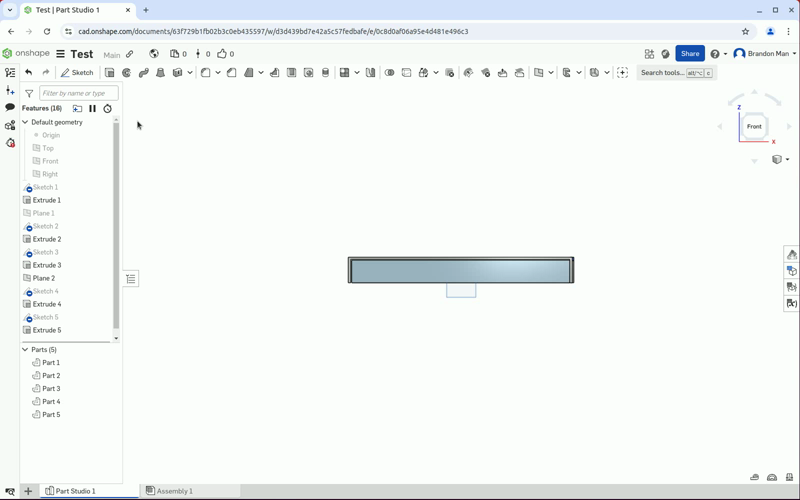
key(shift+h)
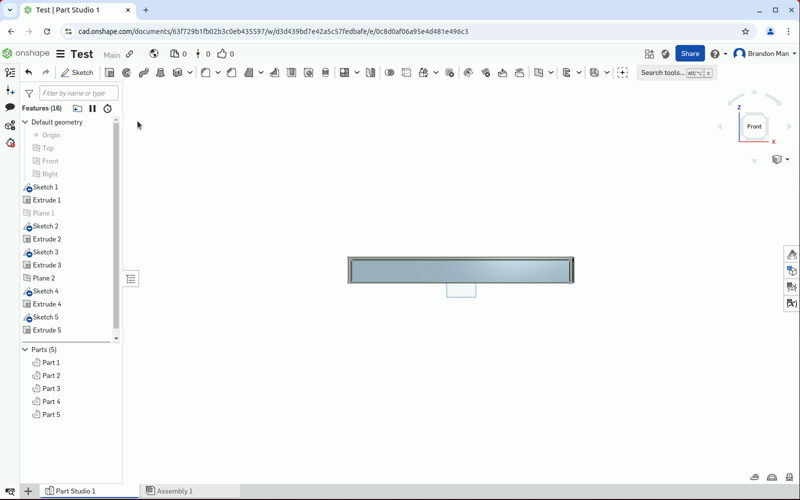
key(shift+h)
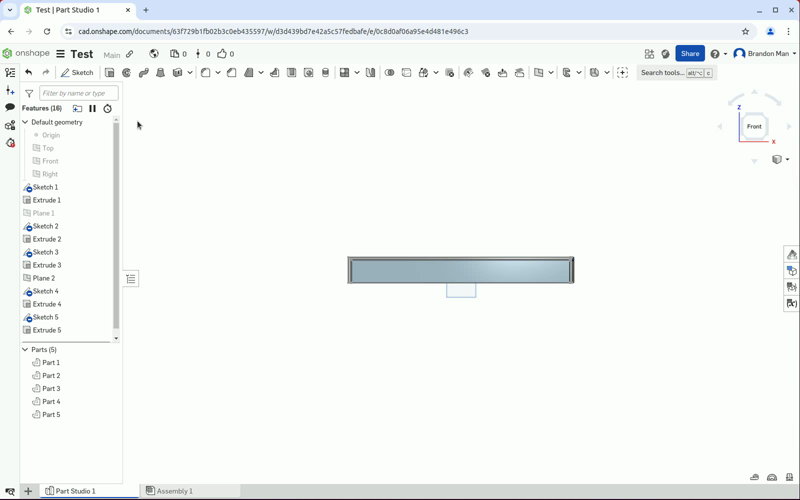
key(shift+7)
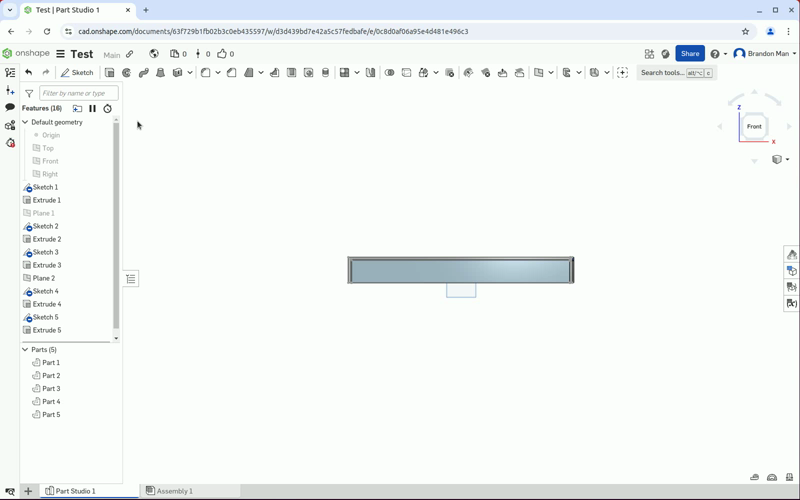
key(left, 2)
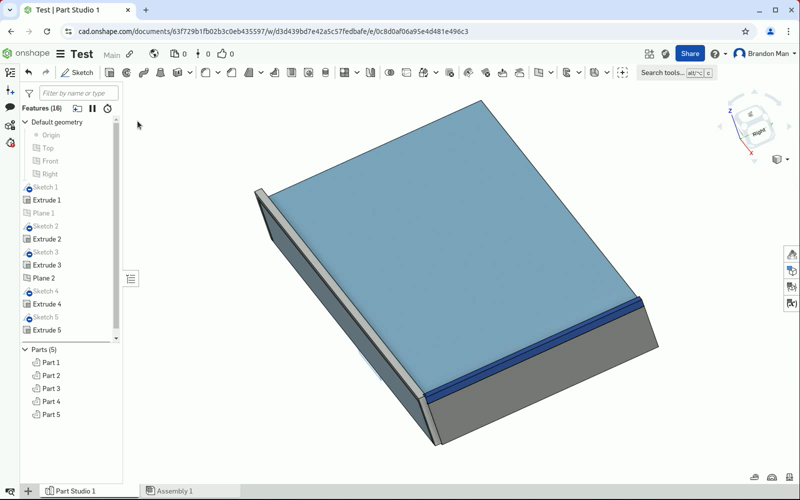
key(down, 2)
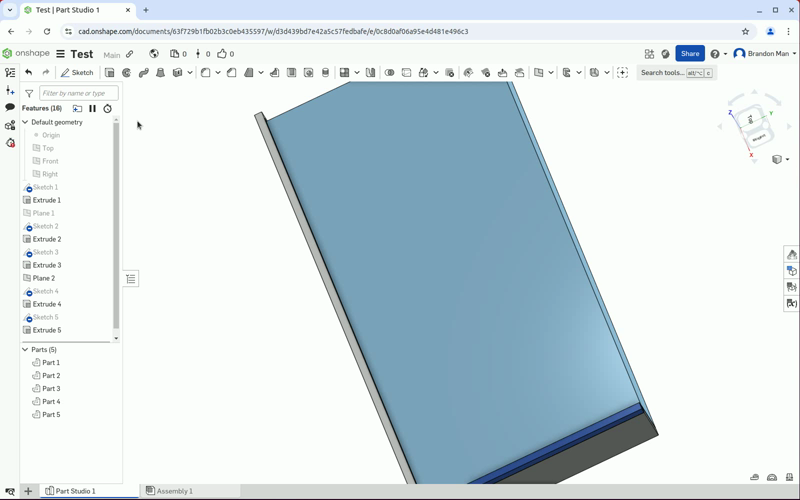
key(up, 2)
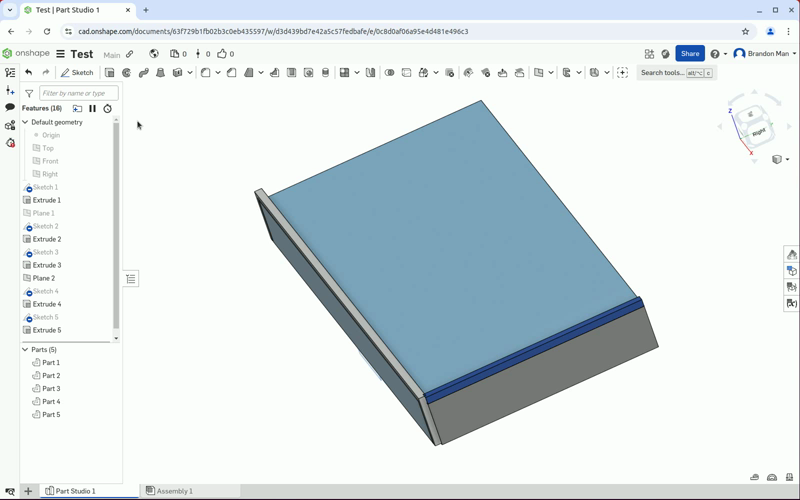
key(right, 2)
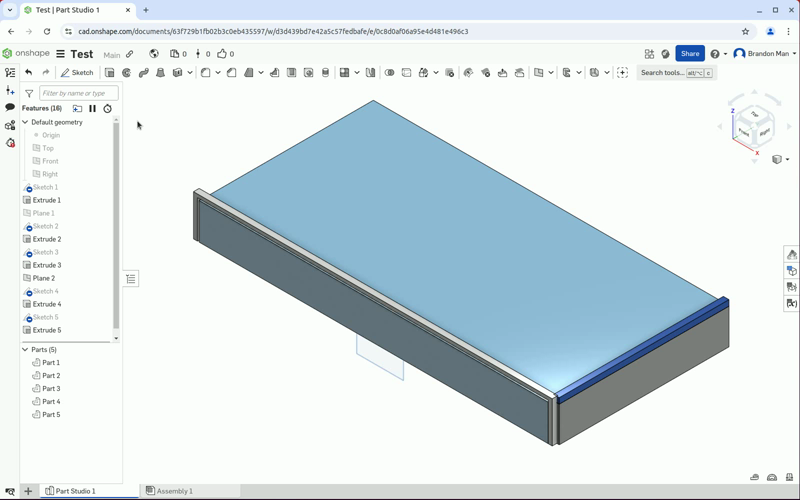
mouse_move(69, 189)
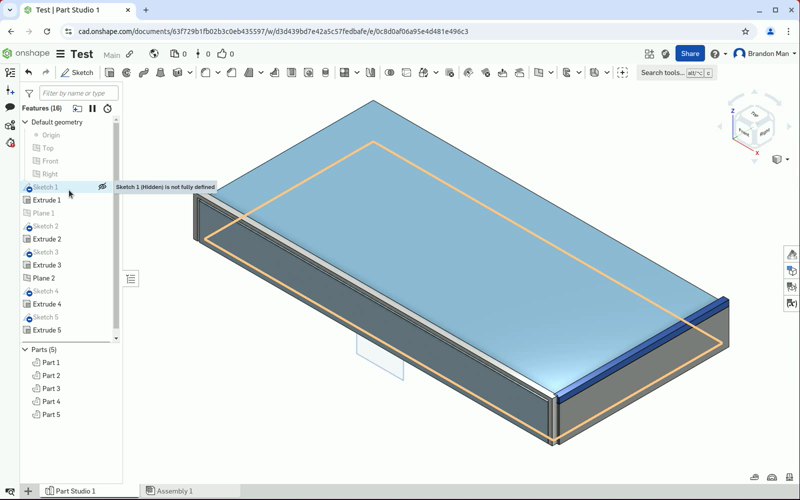
click(69, 189)